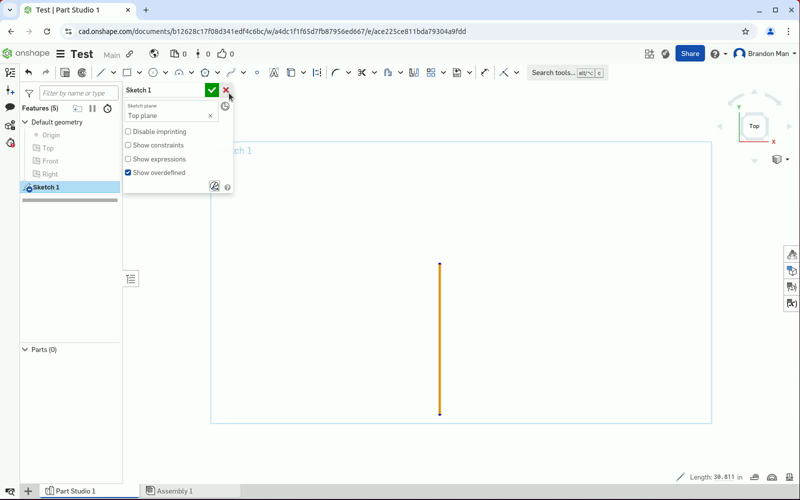
key(shift+h)
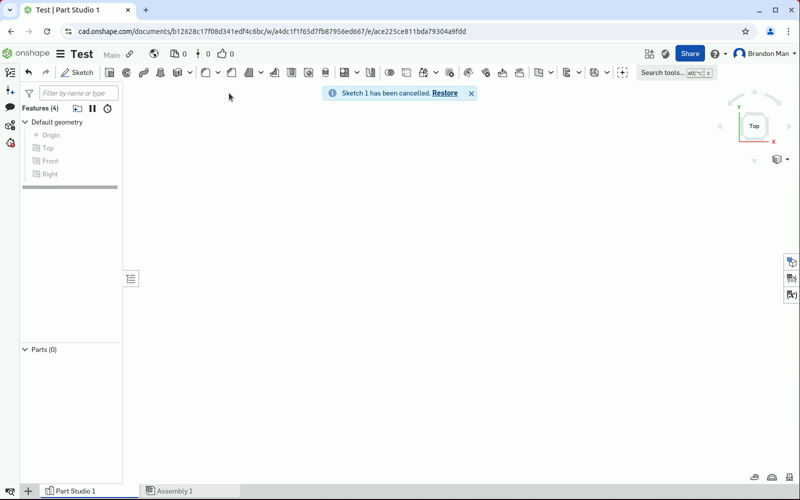
mouse_move(73, 352)
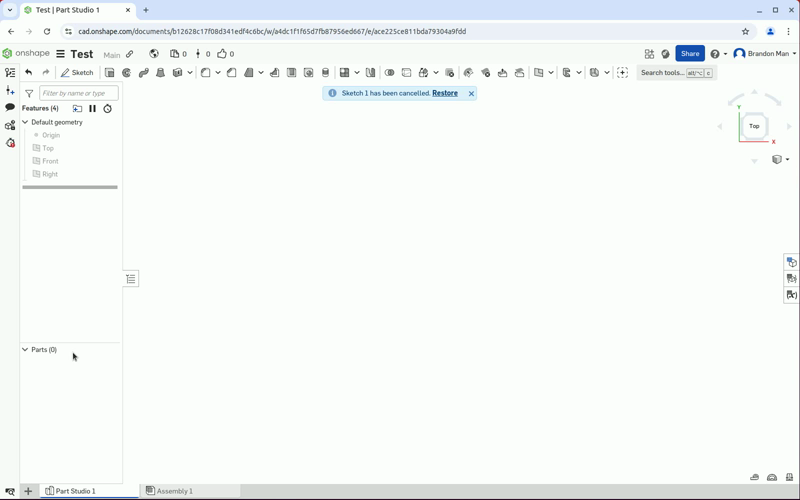
key(y)
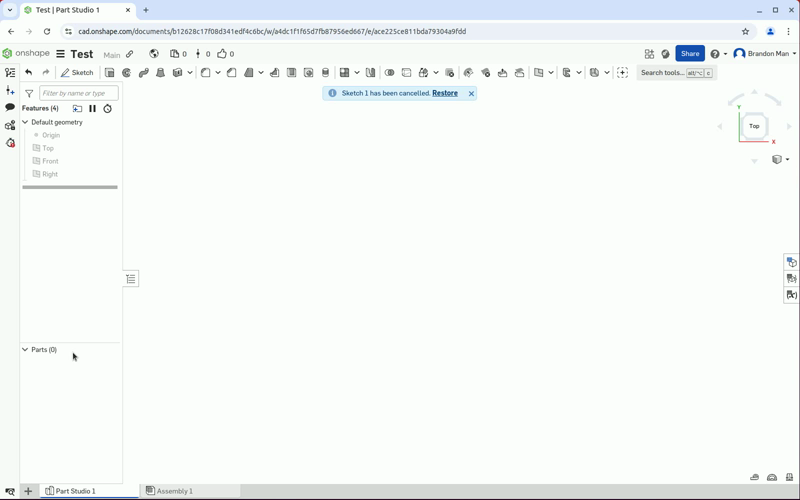
key(shift+p)
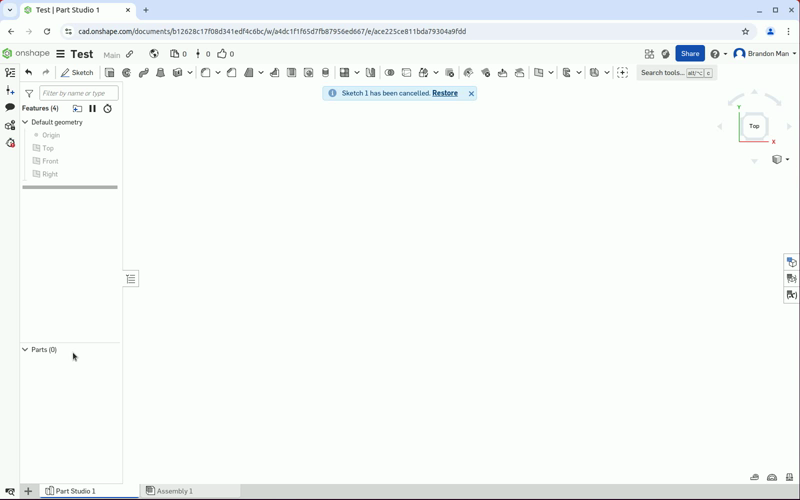
key(space)
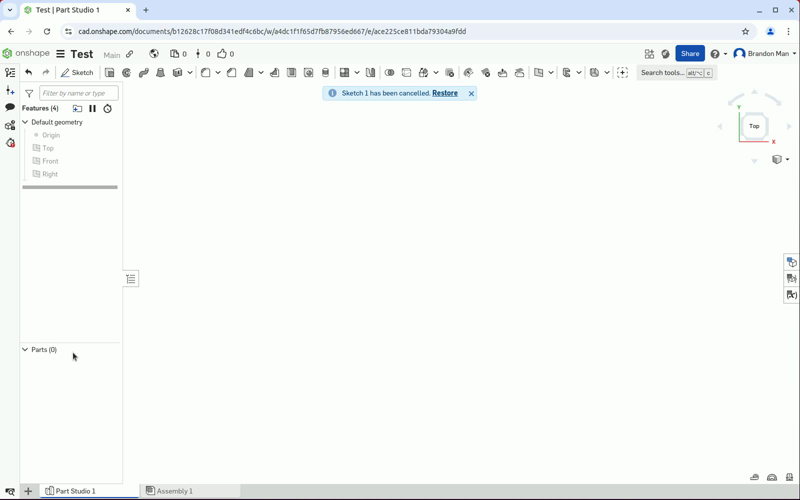
key_down(shift)
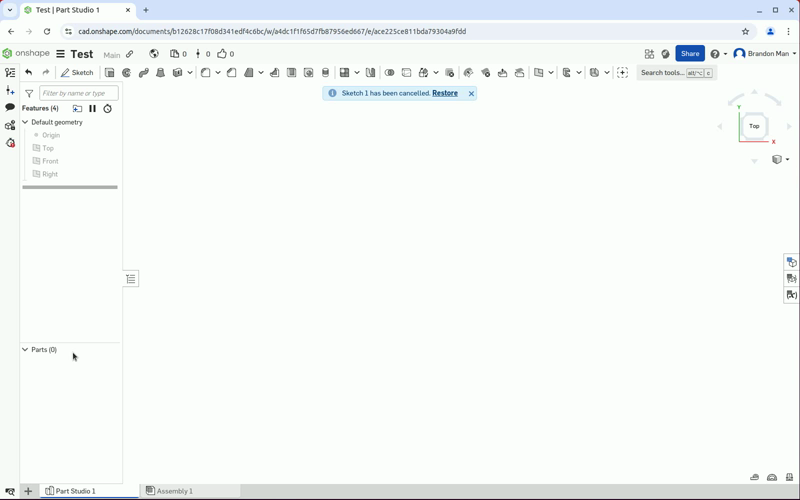
key(up)
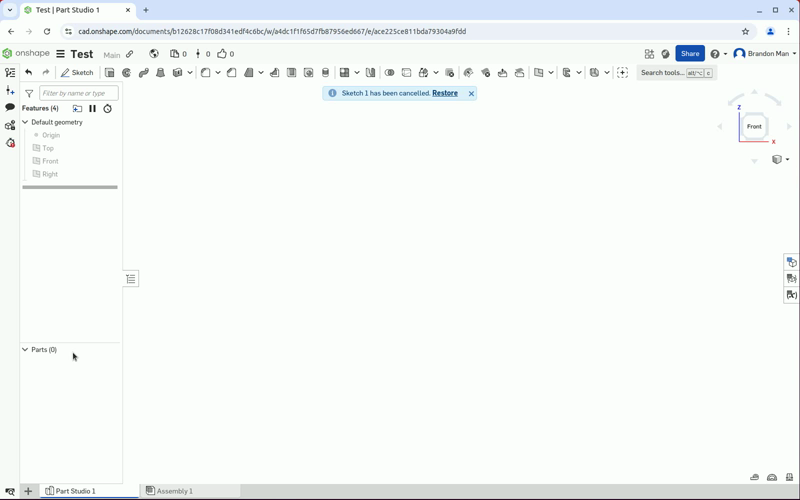
key_up(shift)
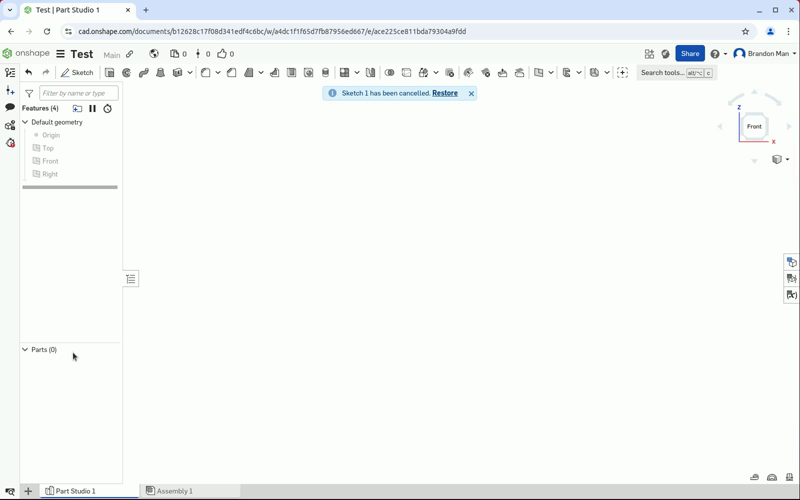
mouse_move(73, 352)
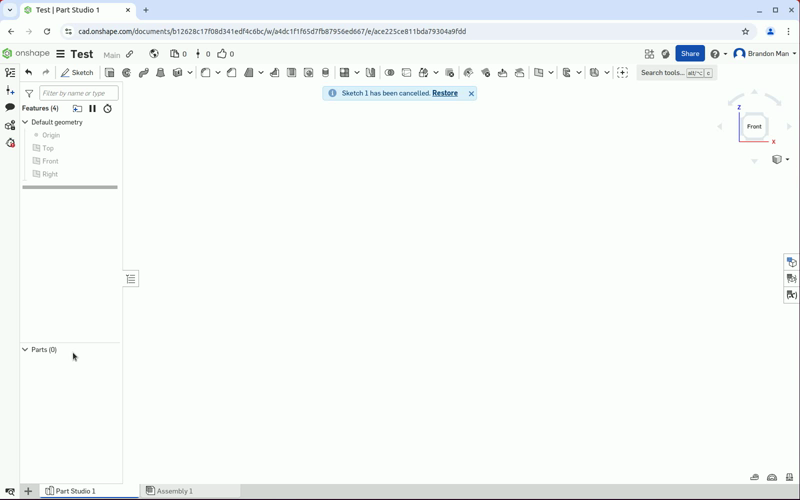
key(shift+y)
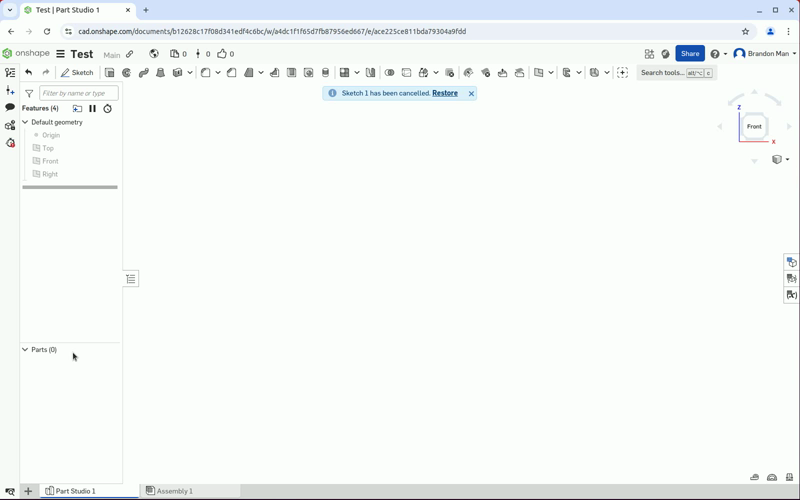
key(shift+s)
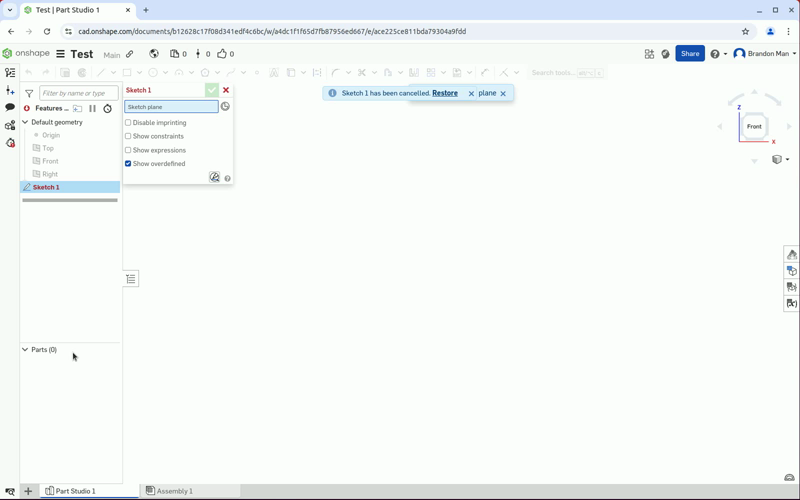
mouse_move(73, 163)
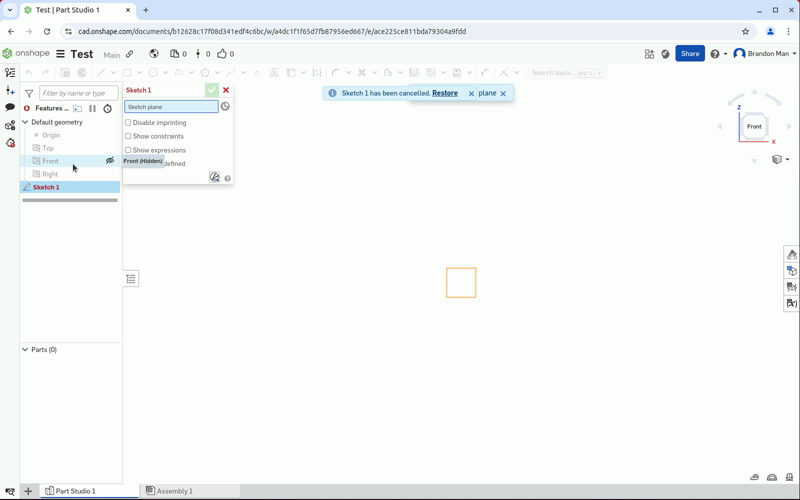
click(73, 163)
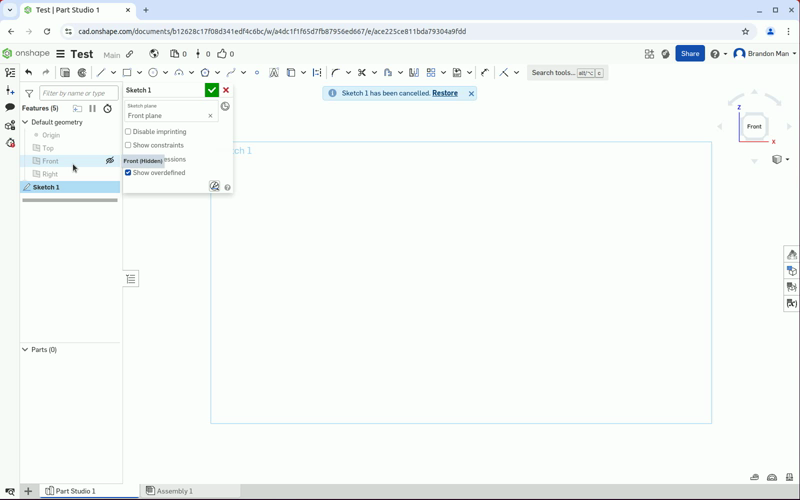
mouse_move(73, 352)
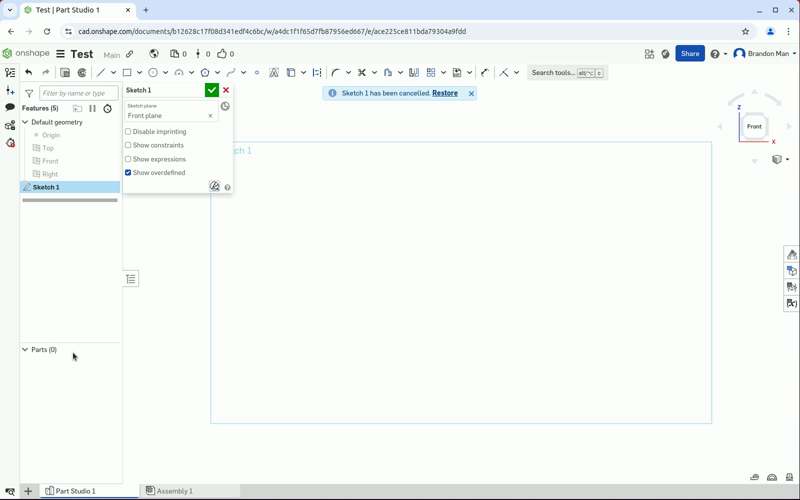
key(y)
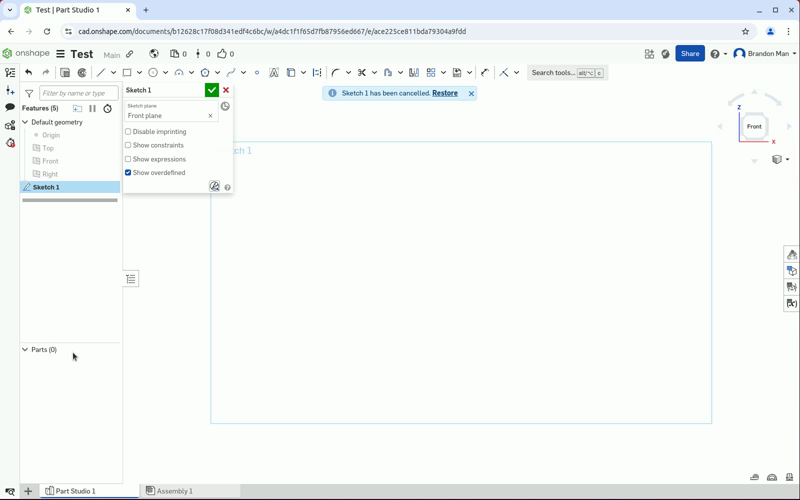
key(c)
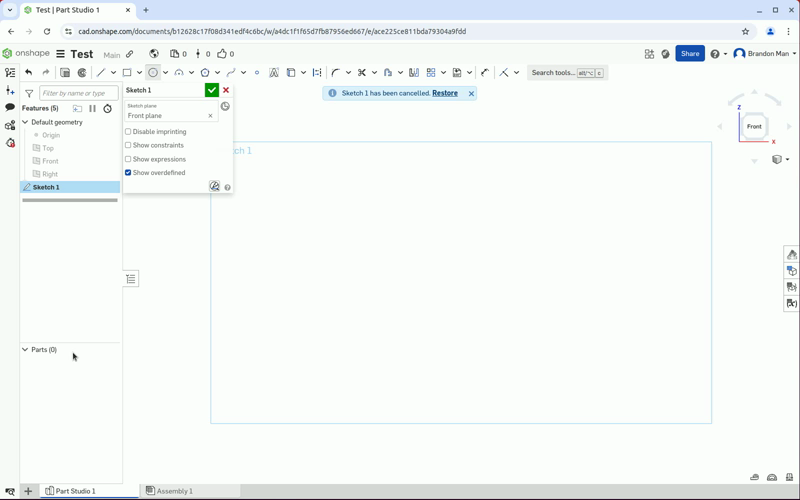
key_down(shift)
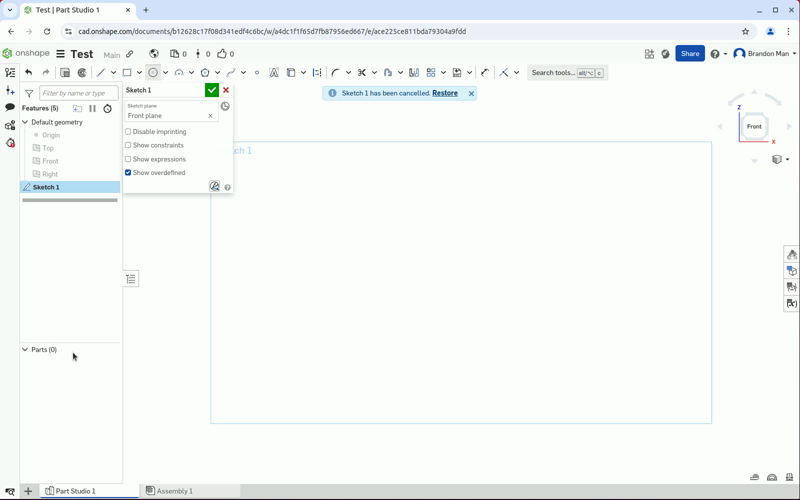
mouse_move(442, 233)
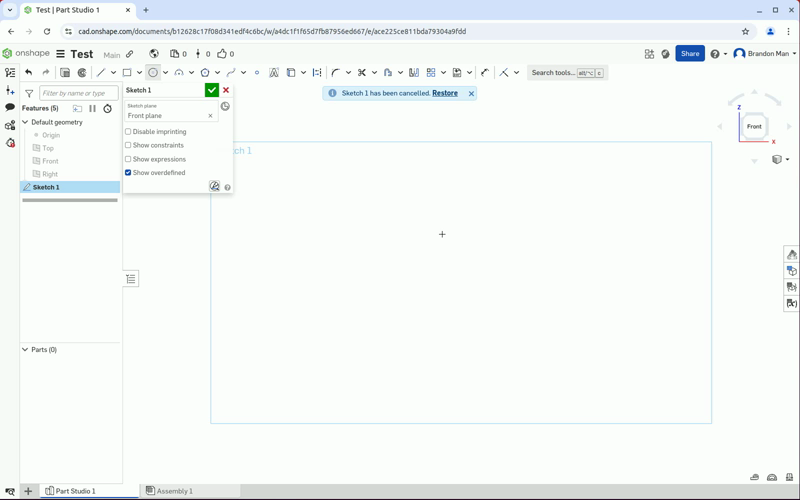
click(442, 233)
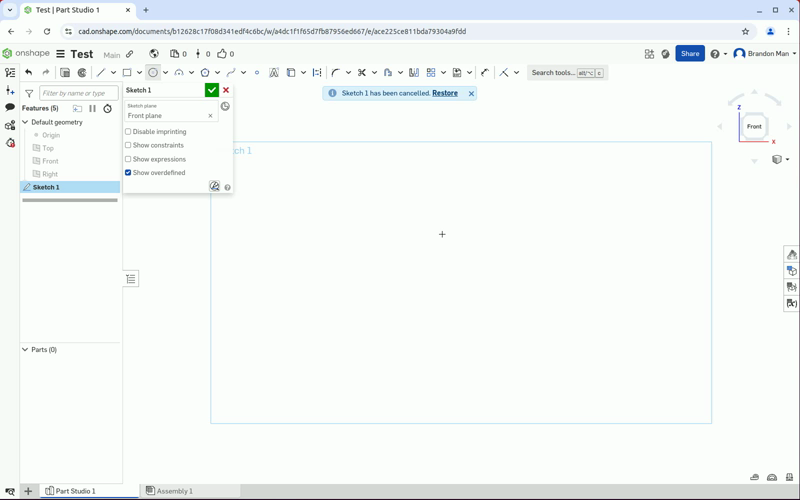
key_up(shift)
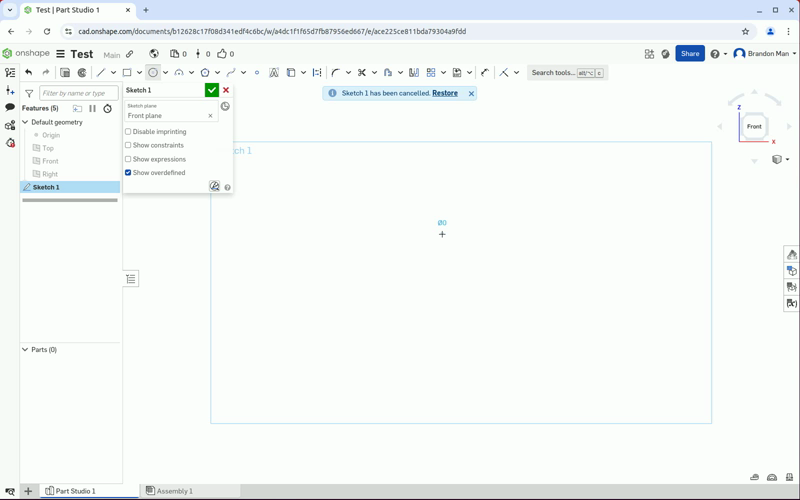
mouse_move(464, 233)
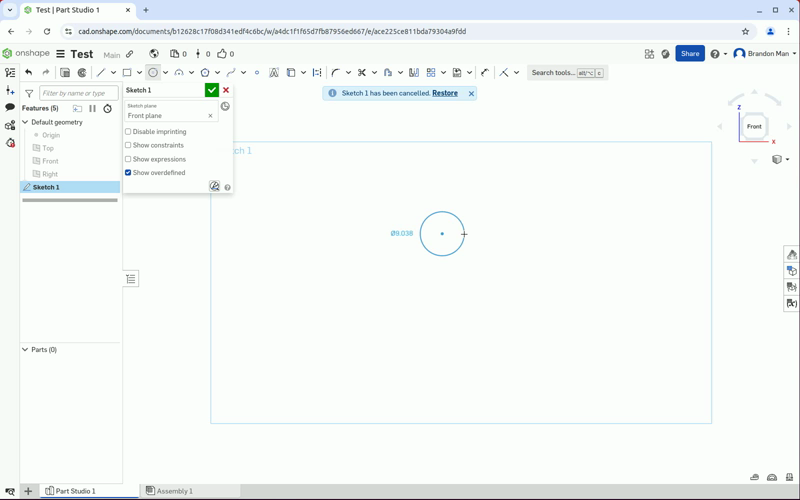
click(464, 233)
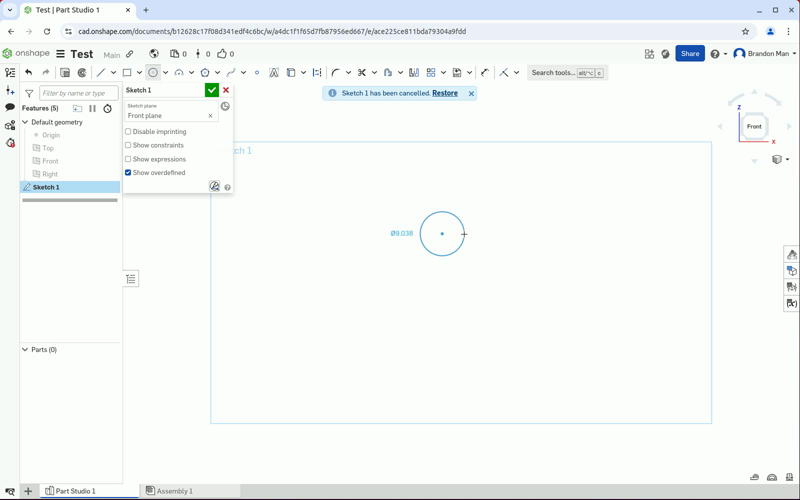
key(esc)
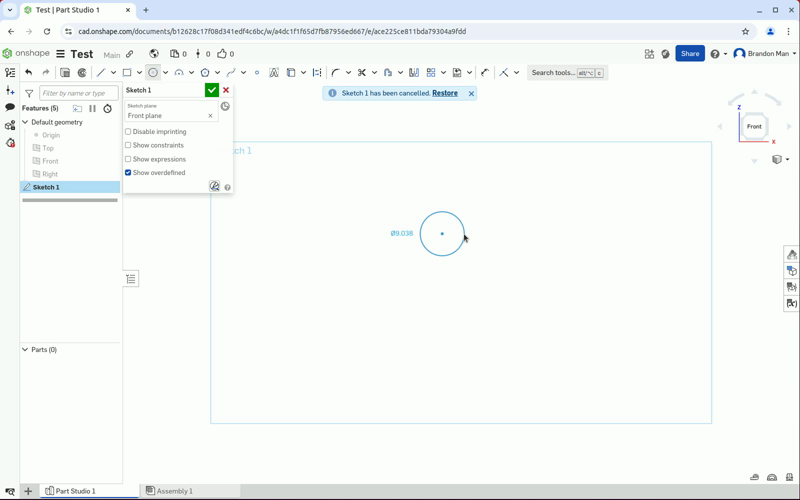
key(c)
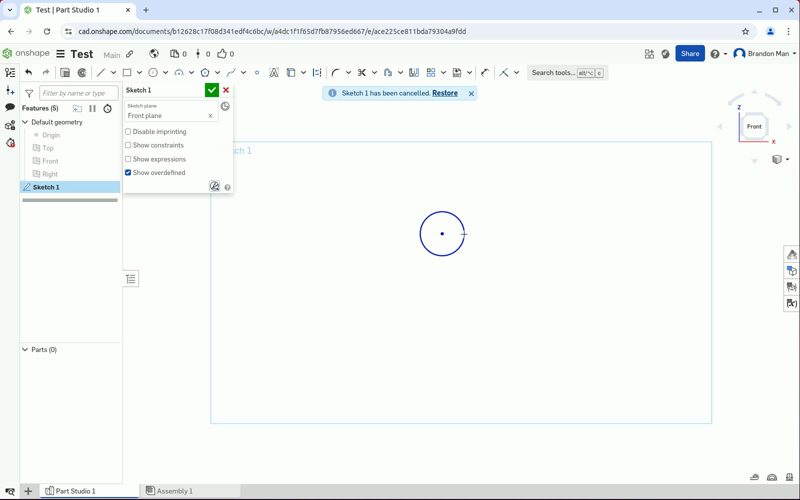
key_down(shift)
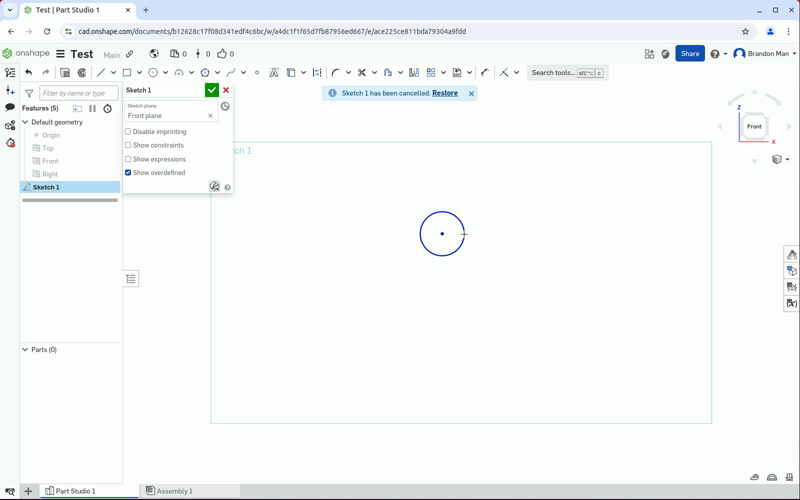
mouse_move(442, 233)
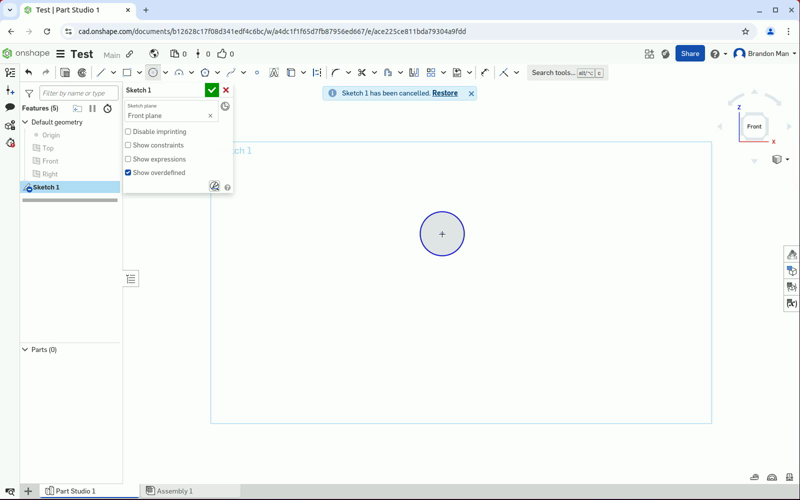
click(442, 233)
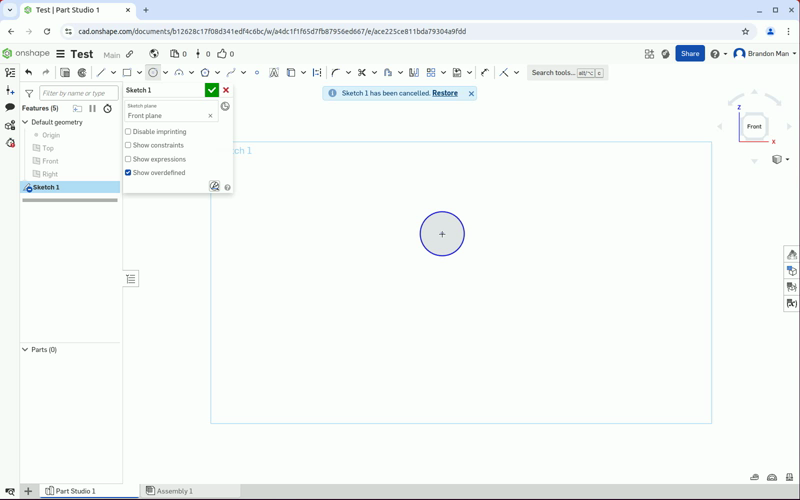
key_up(shift)
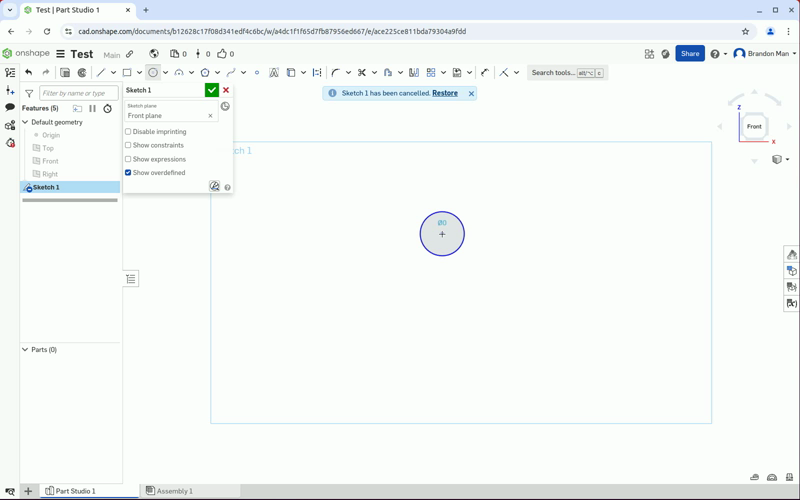
mouse_move(452, 233)
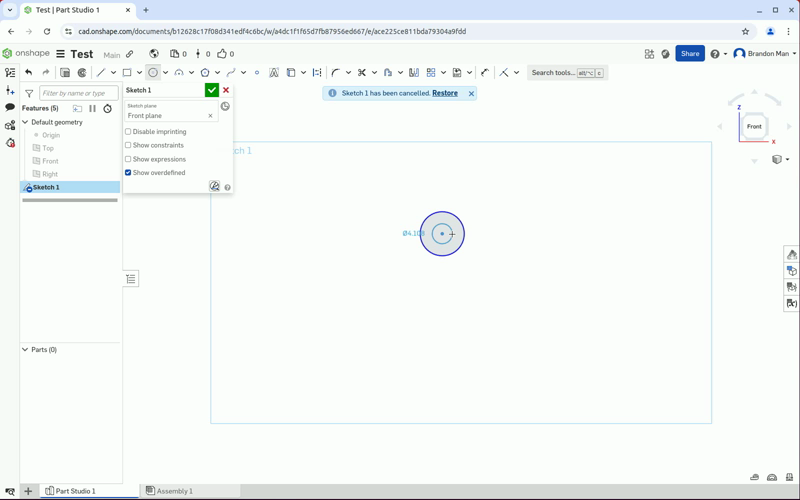
click(452, 233)
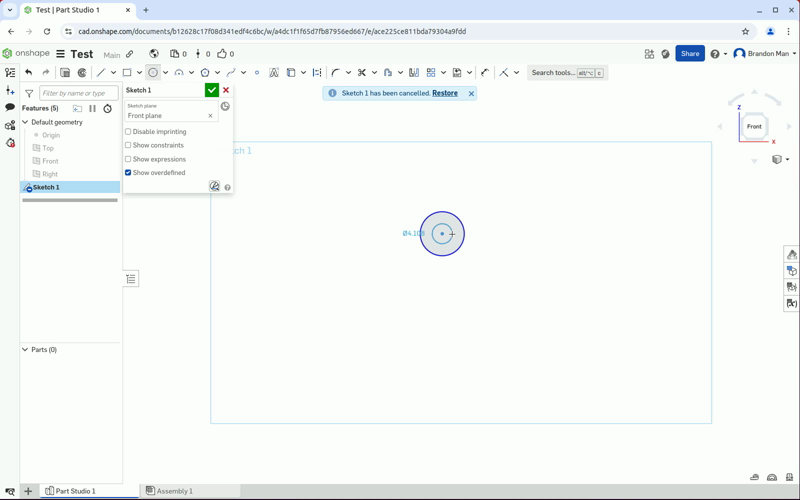
key(esc)
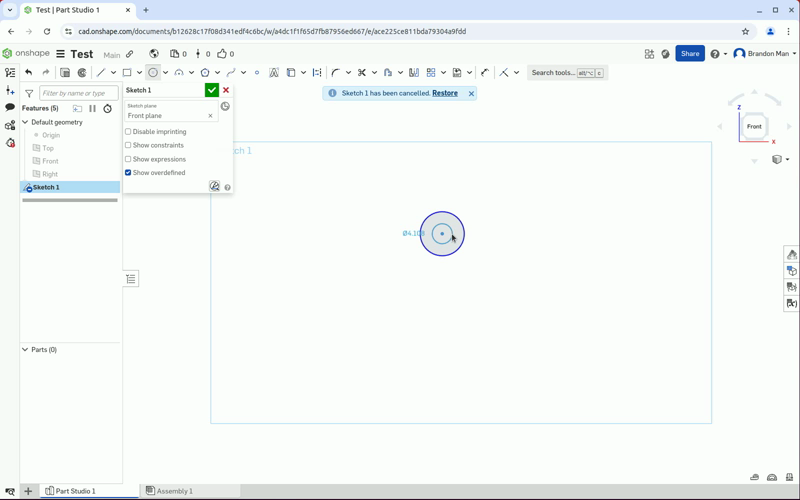
mouse_move(448, 251)
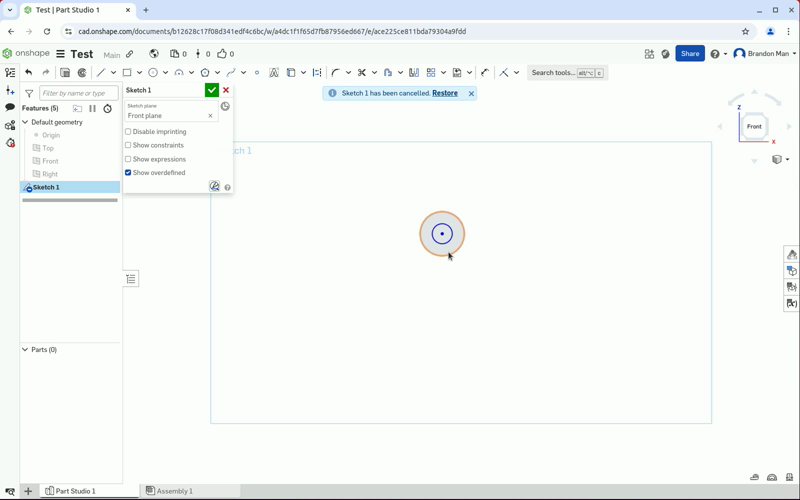
scroll(6)
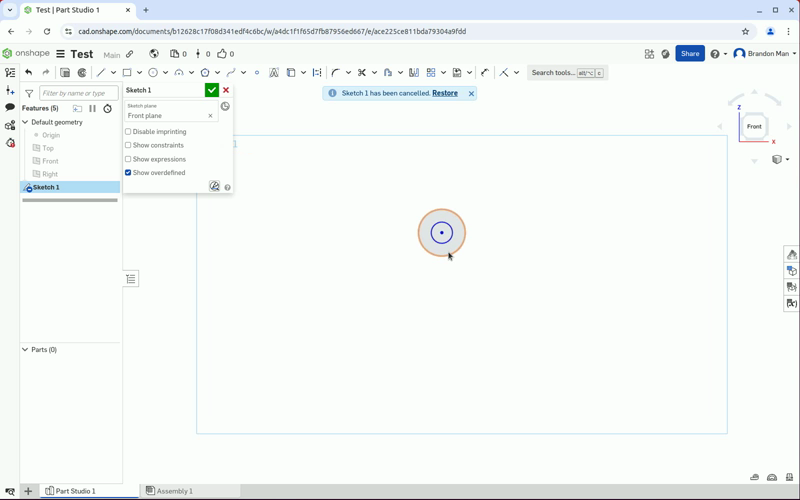
scroll(6)
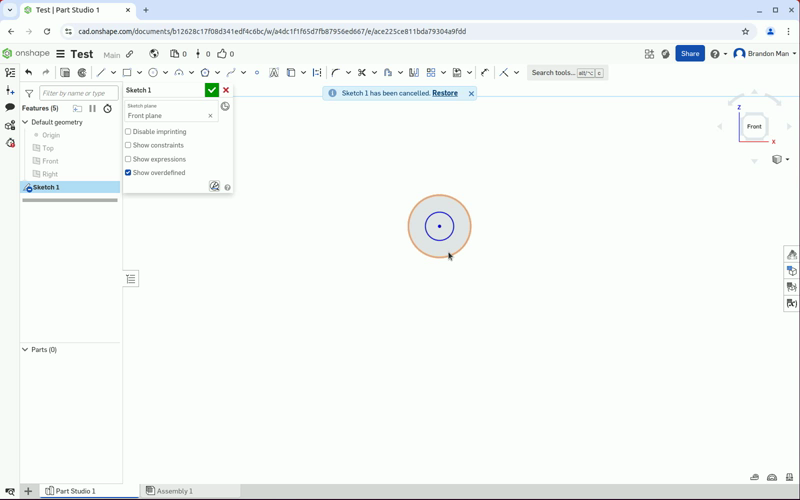
scroll(6)
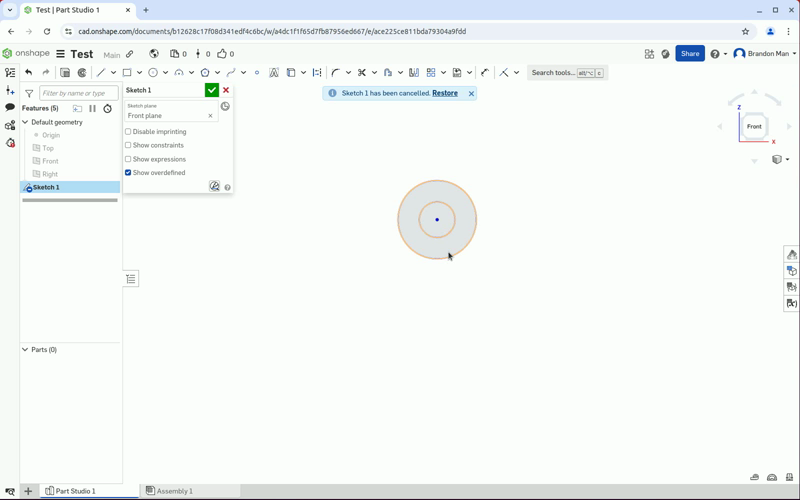
scroll(6)
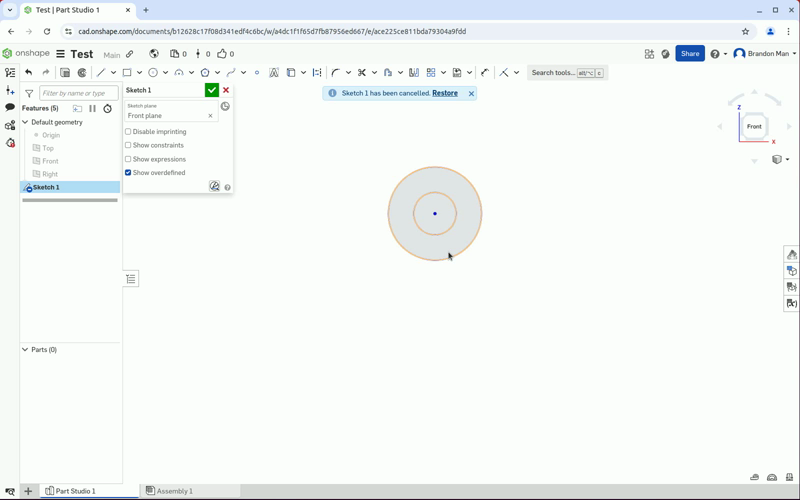
scroll(6)
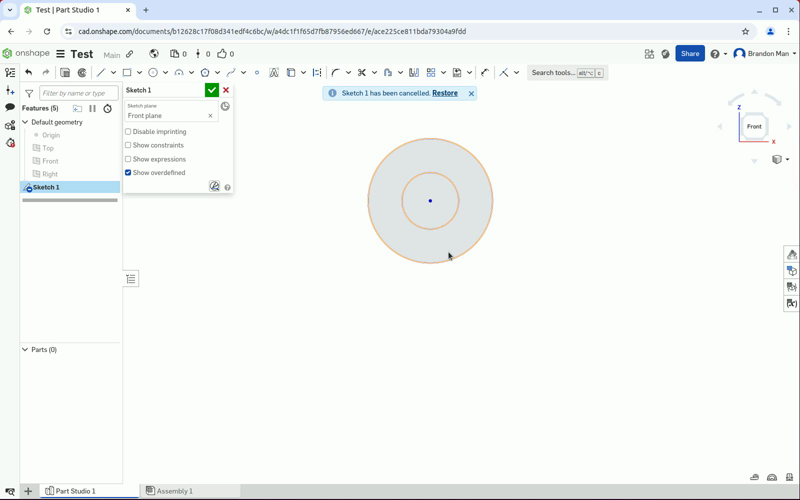
scroll(6)
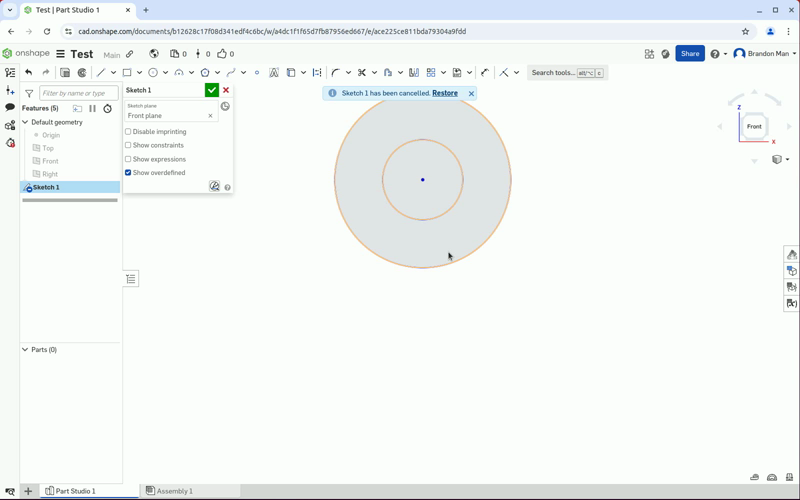
scroll(6)
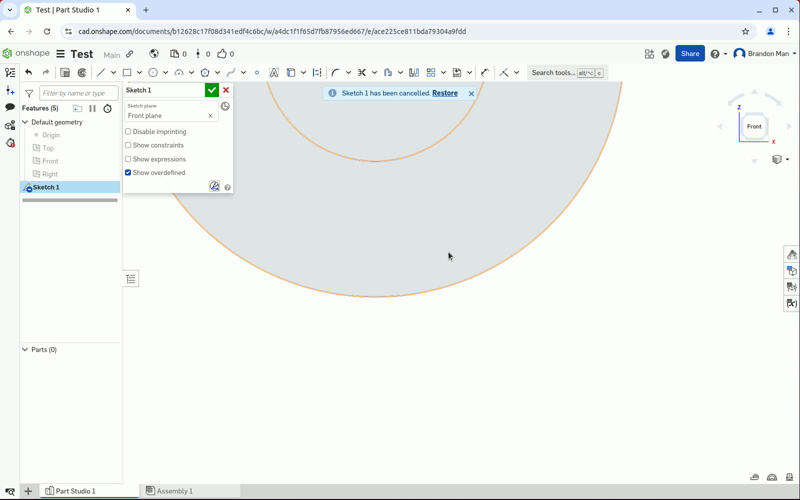
click(448, 251)
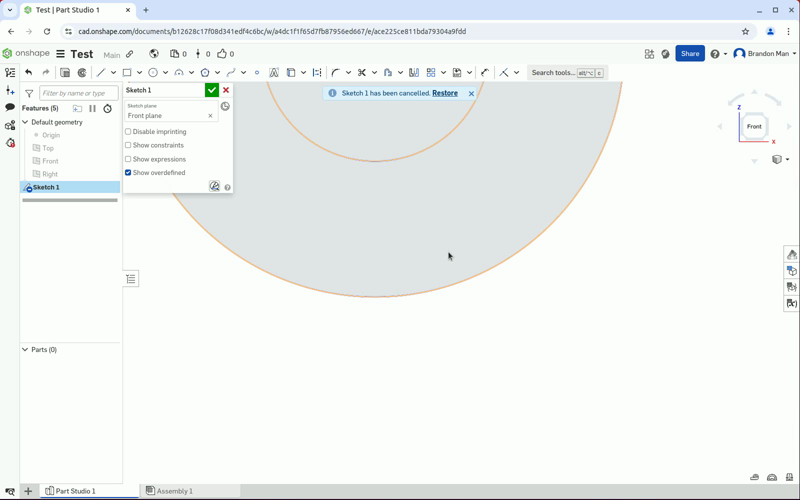
scroll(-6)
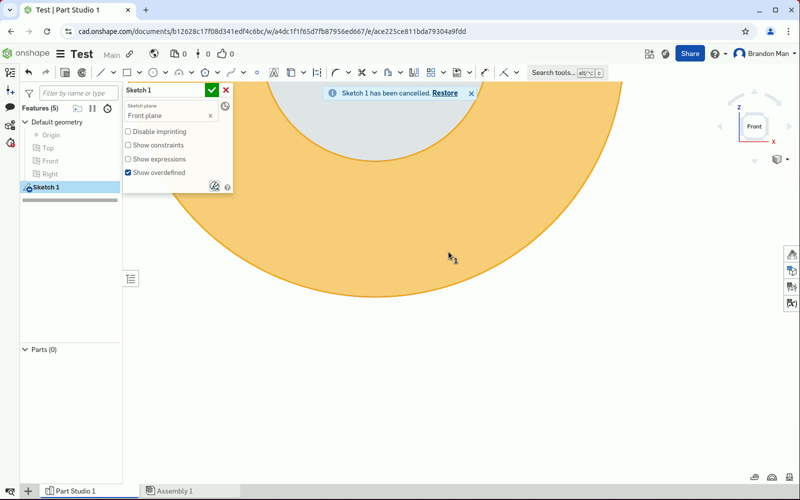
scroll(-6)
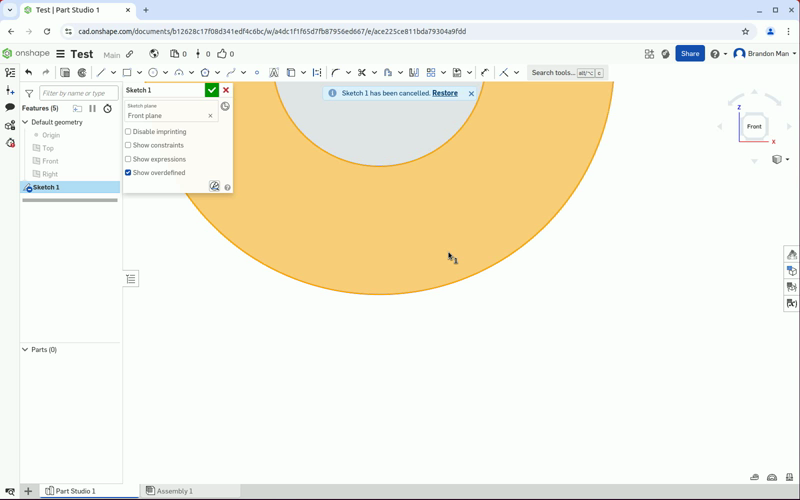
scroll(-6)
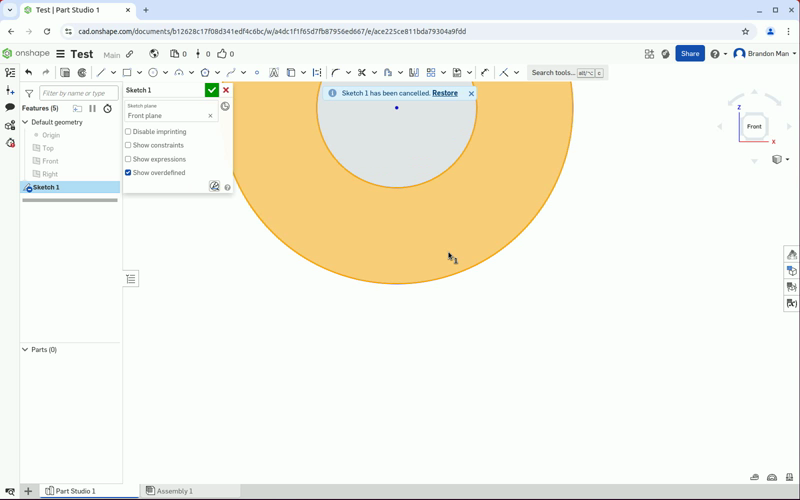
scroll(-6)
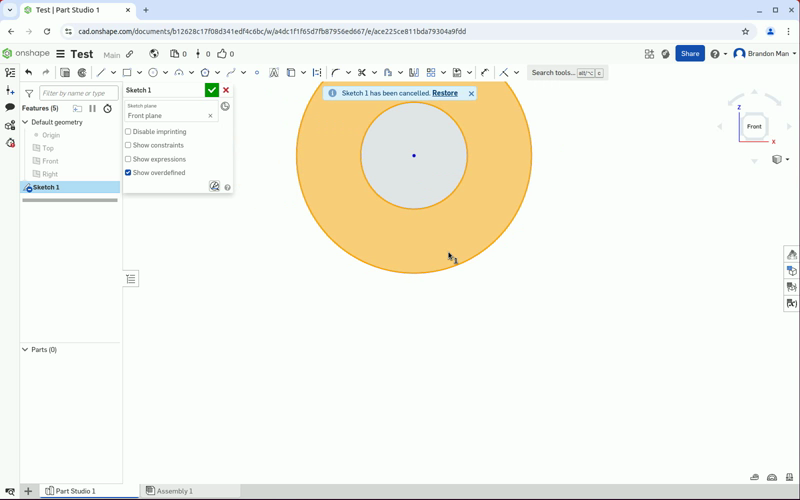
scroll(-6)
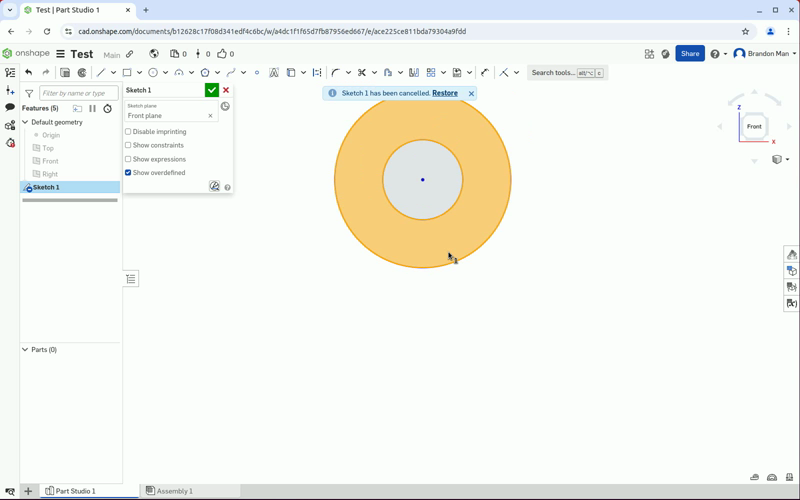
scroll(-6)
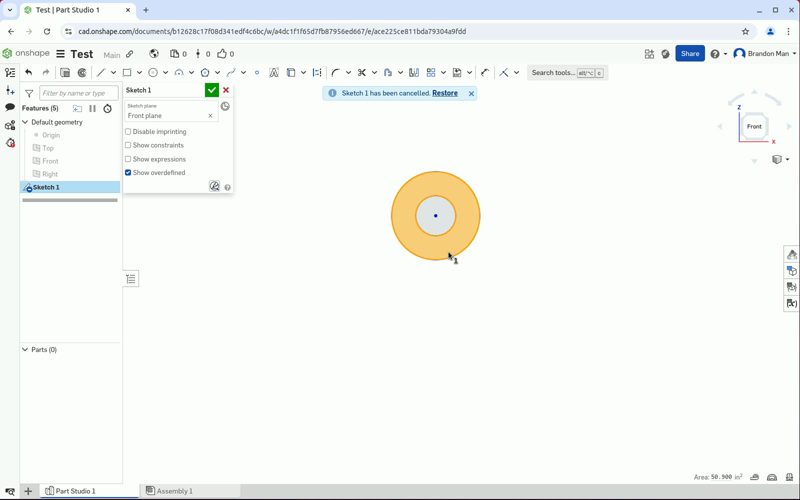
scroll(-6)
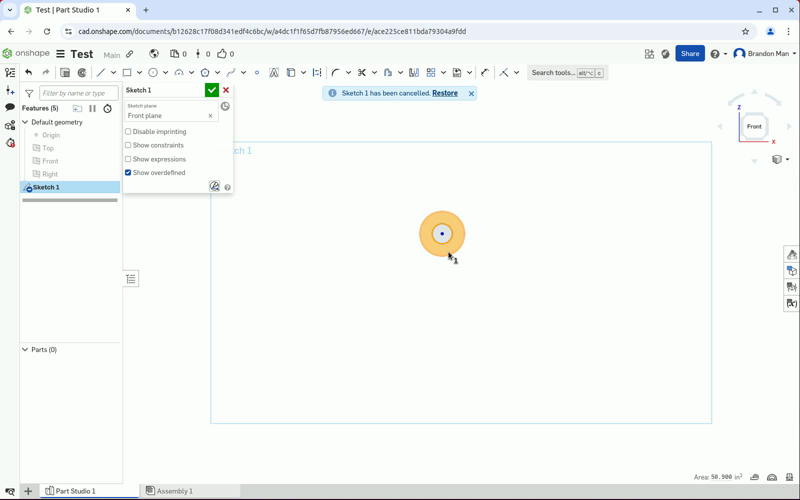
mouse_move(73, 352)
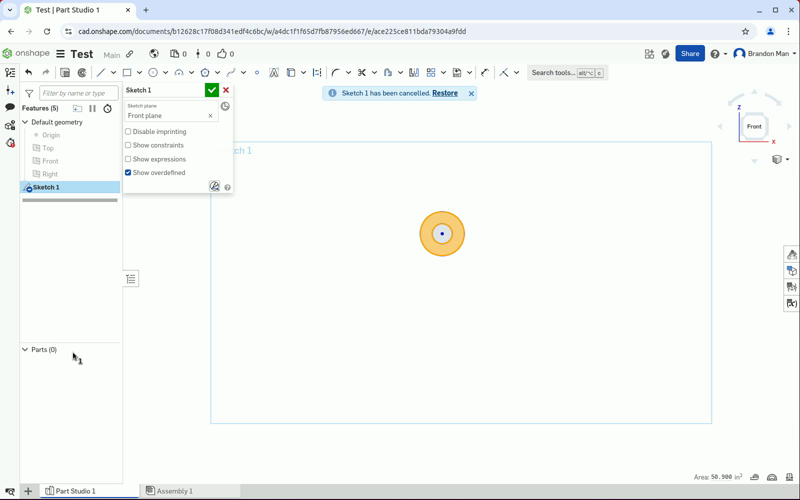
key(shift+y)
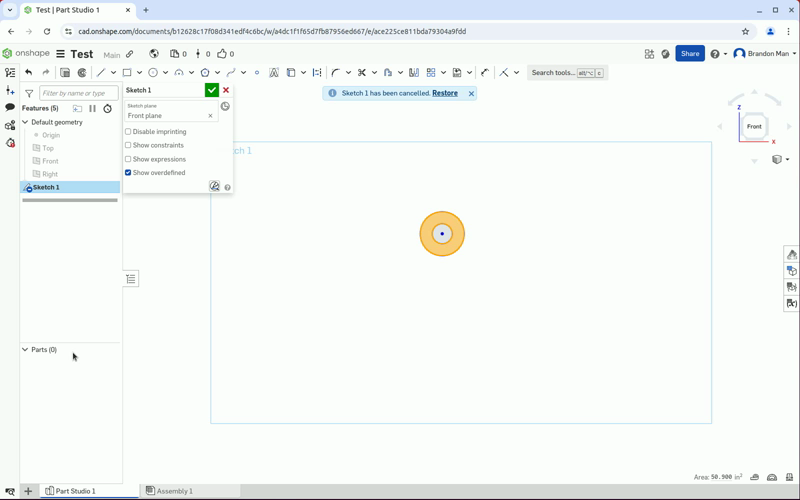
key(shift+e)
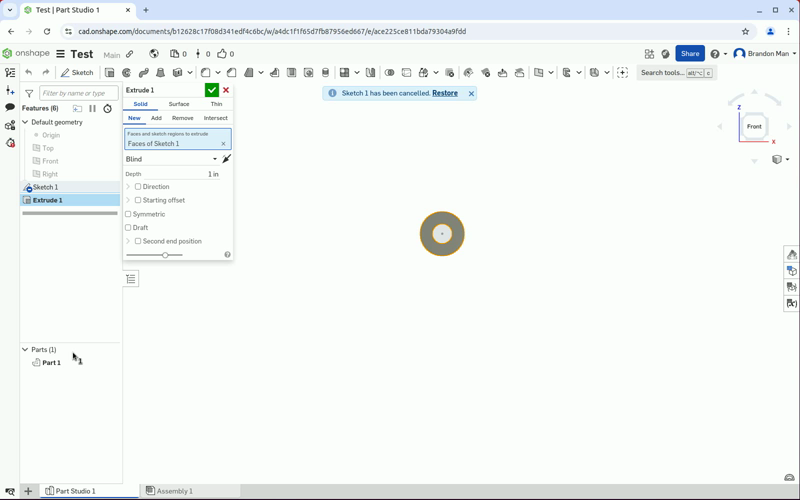
mouse_move(143, 106)
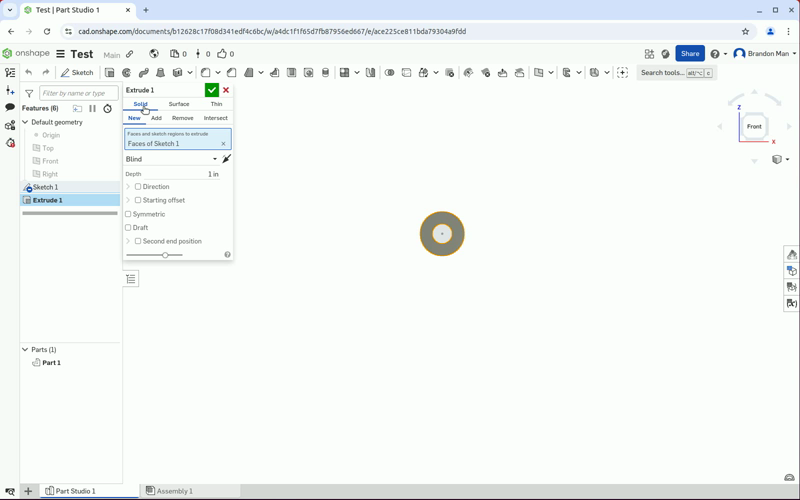
click(143, 106)
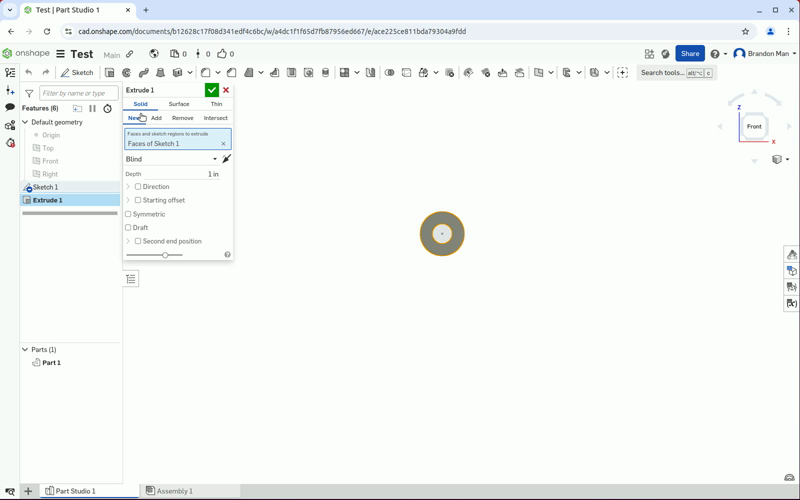
mouse_move(137, 120)
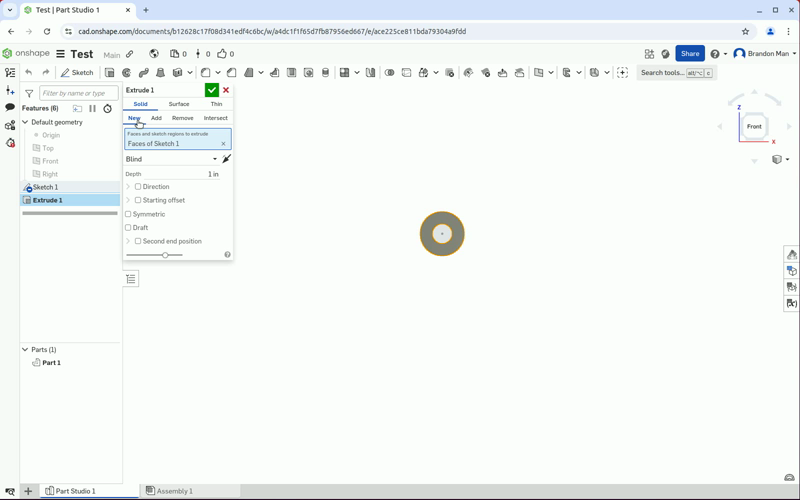
click(137, 120)
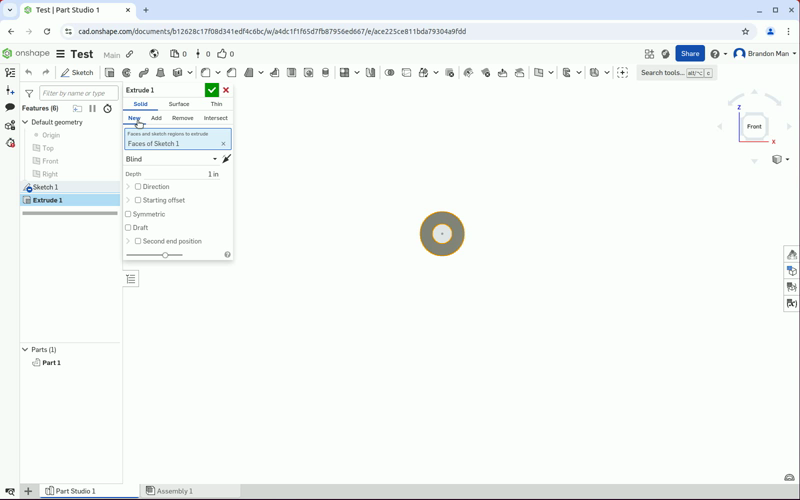
key(tab, 4)
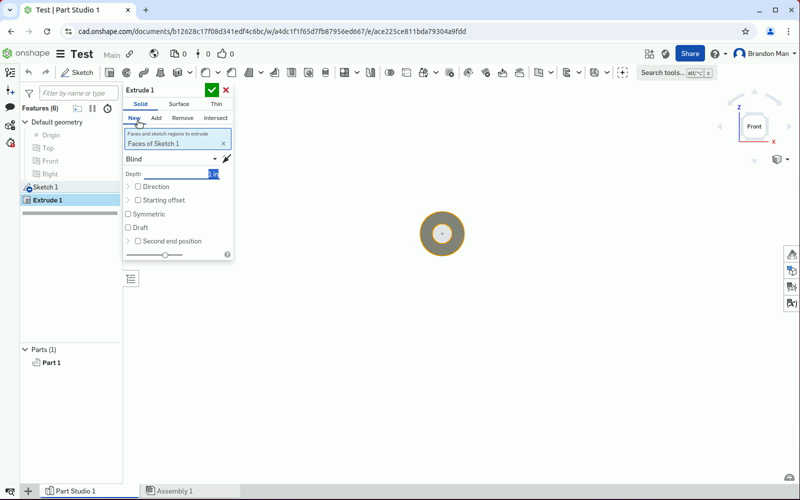
text(5.296)
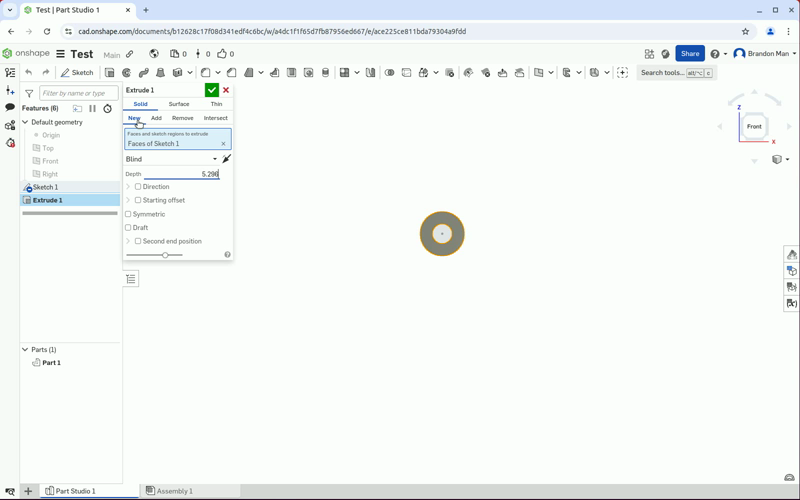
key(tab, 3)
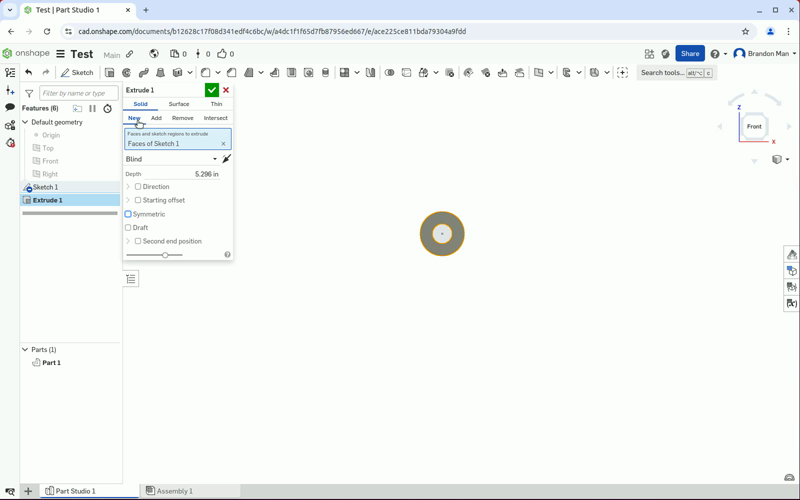
key(space)
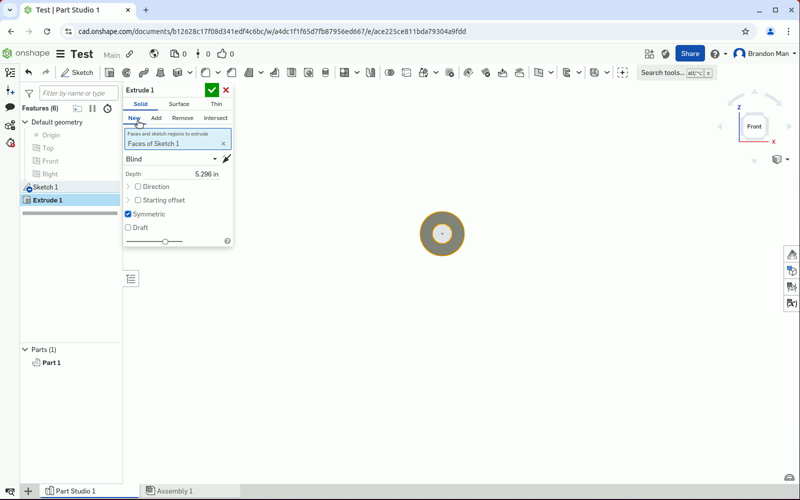
key(enter)
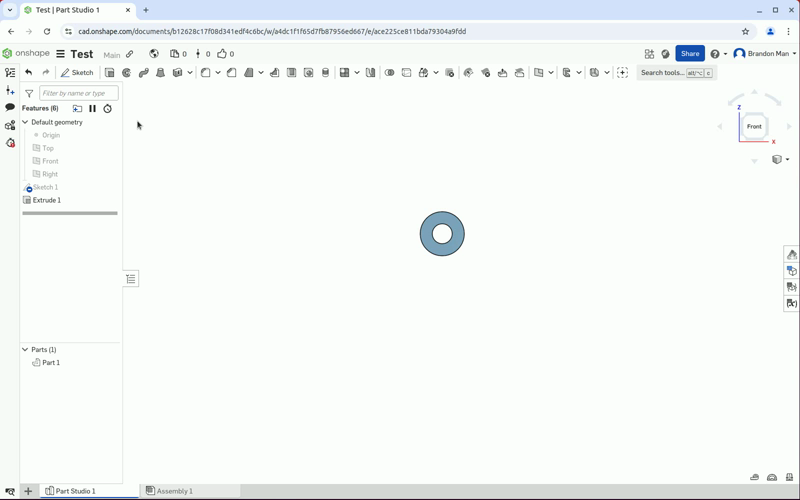
key(shift+h)
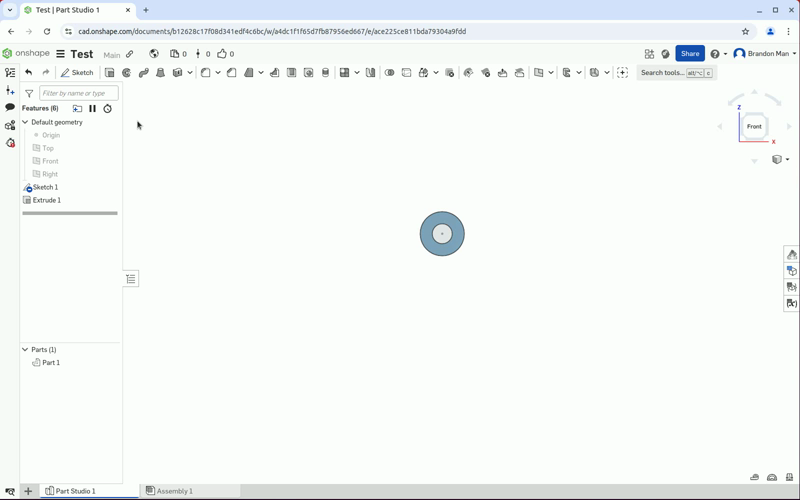
key(shift+h)
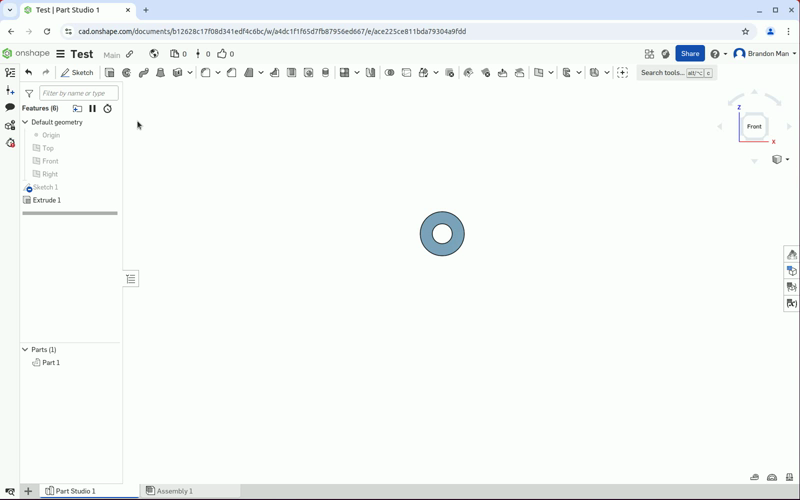
mouse_move(73, 189)
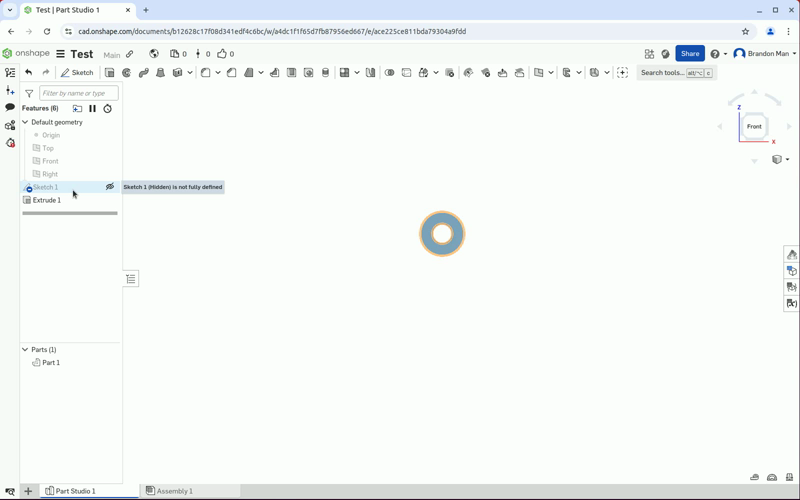
click(73, 189)
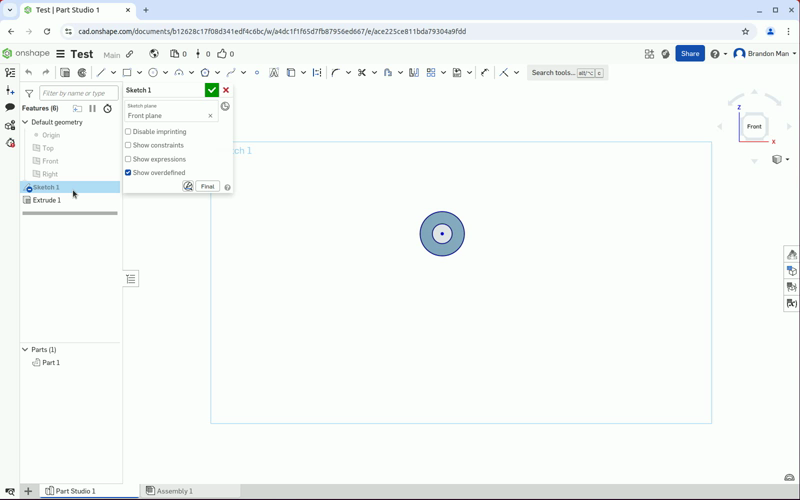
mouse_move(229, 92)
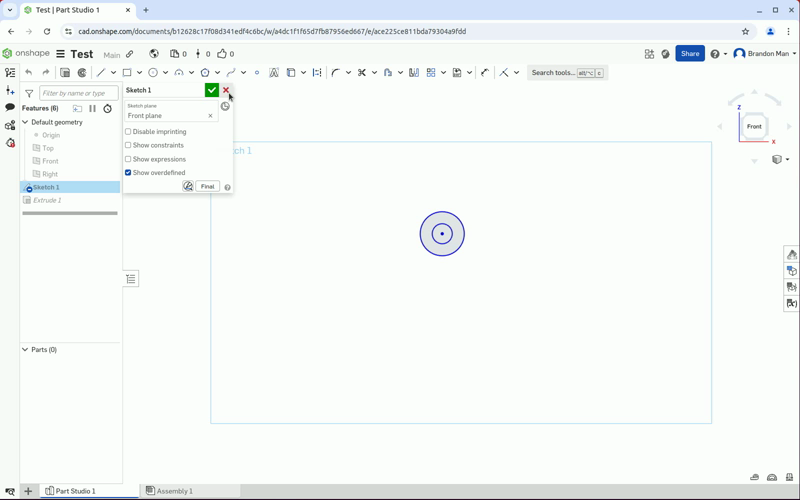
click(229, 92)
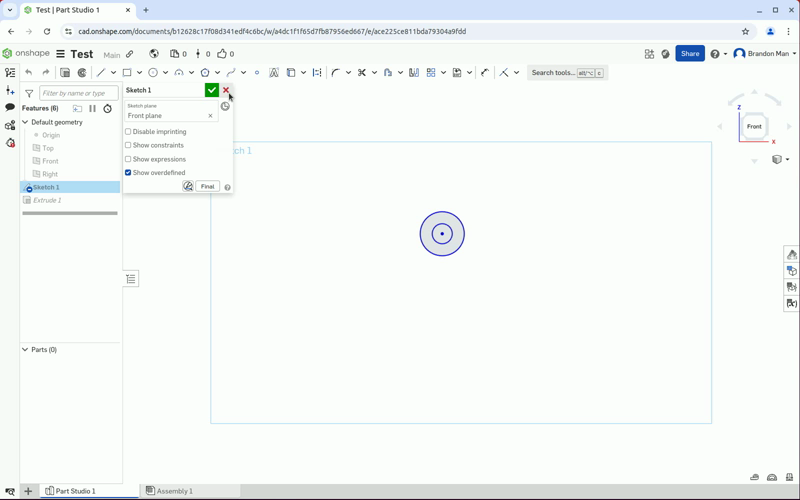
key(shift+s)
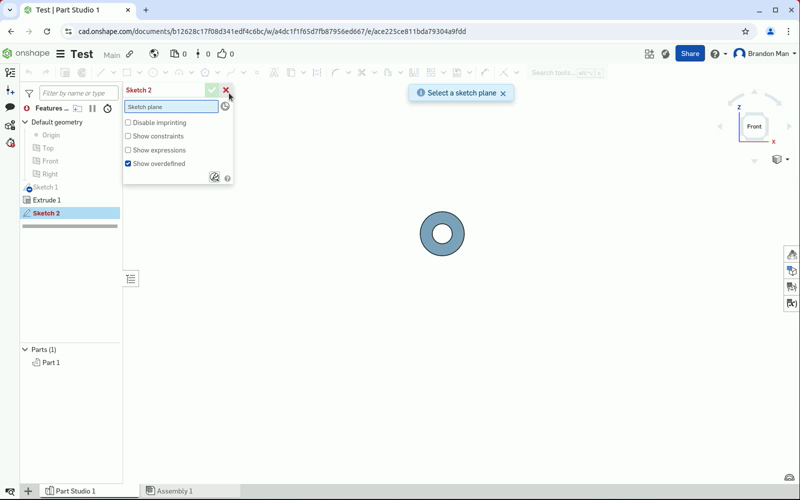
mouse_move(73, 163)
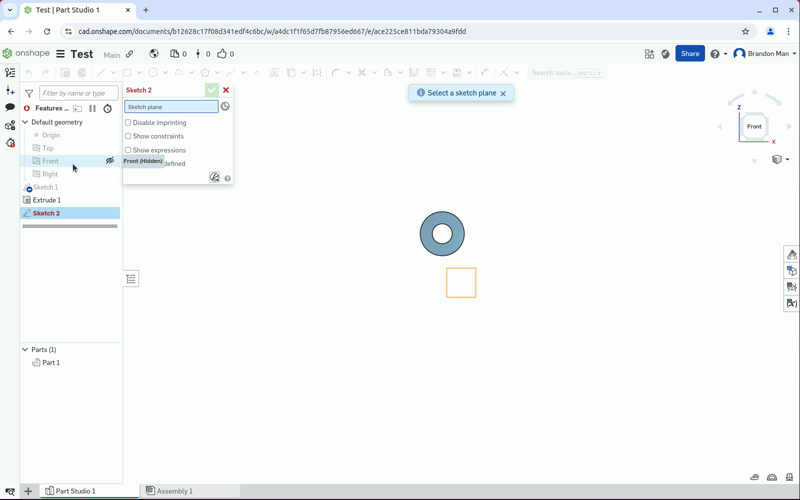
click(73, 163)
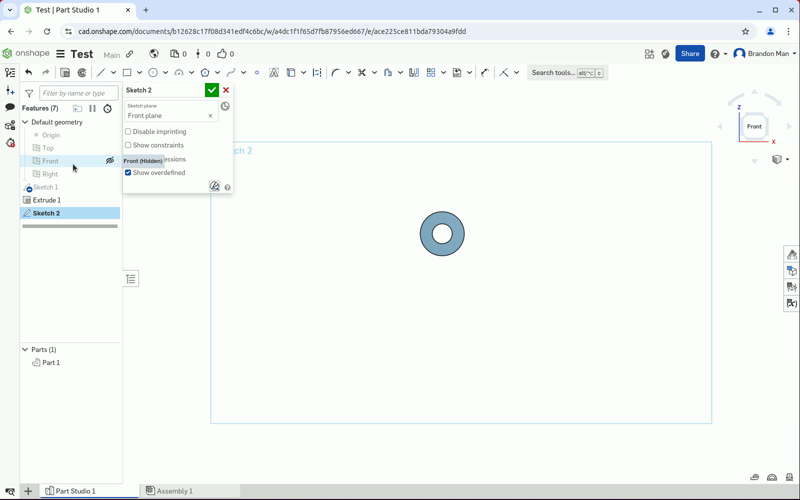
mouse_move(73, 352)
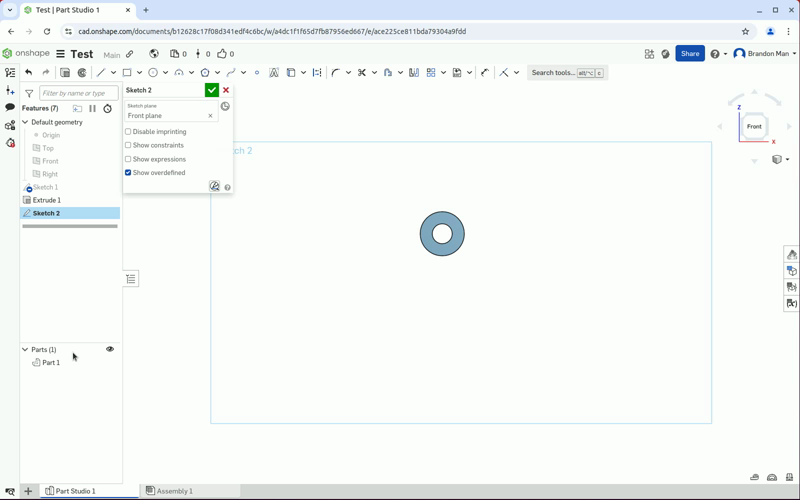
key(y)
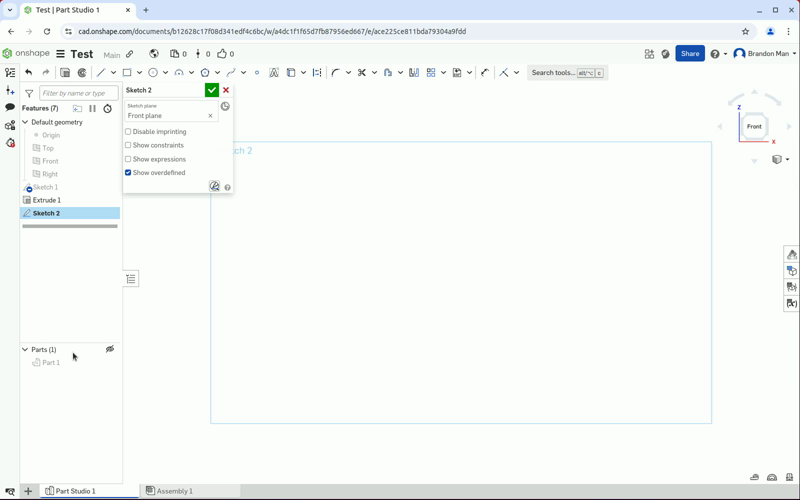
key(l)
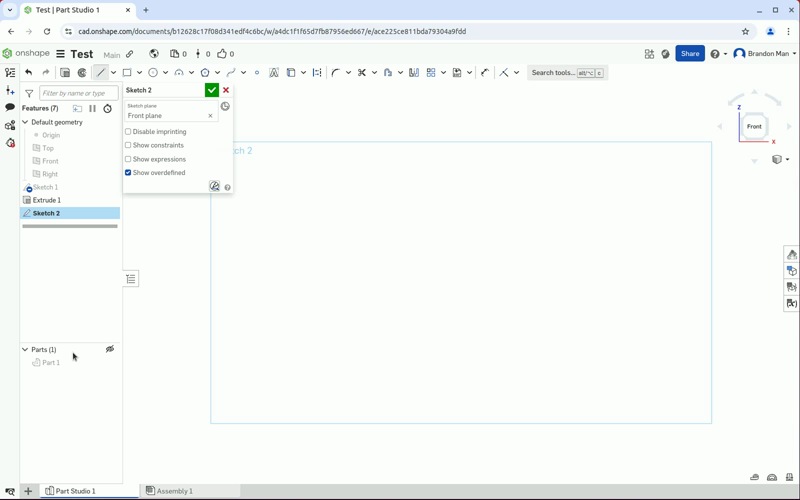
key_down(shift)
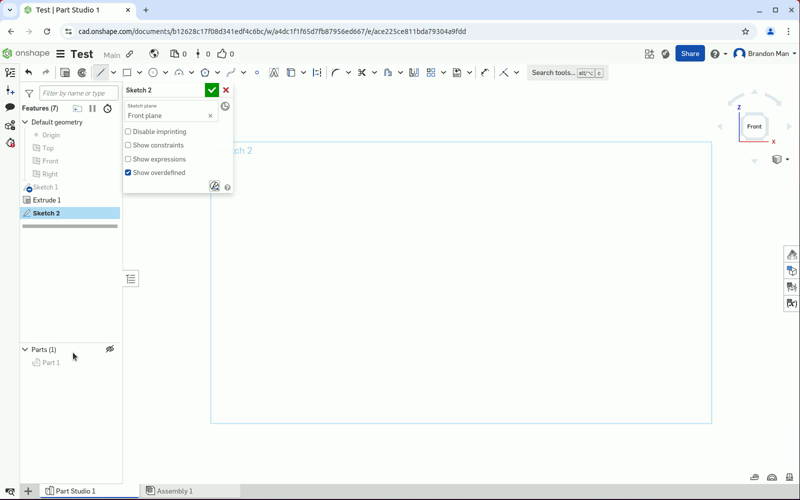
mouse_move(368, 303)
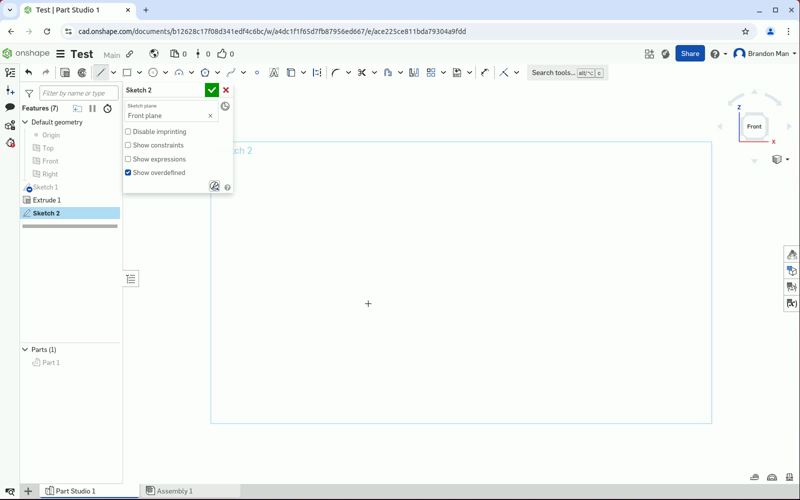
click(368, 303)
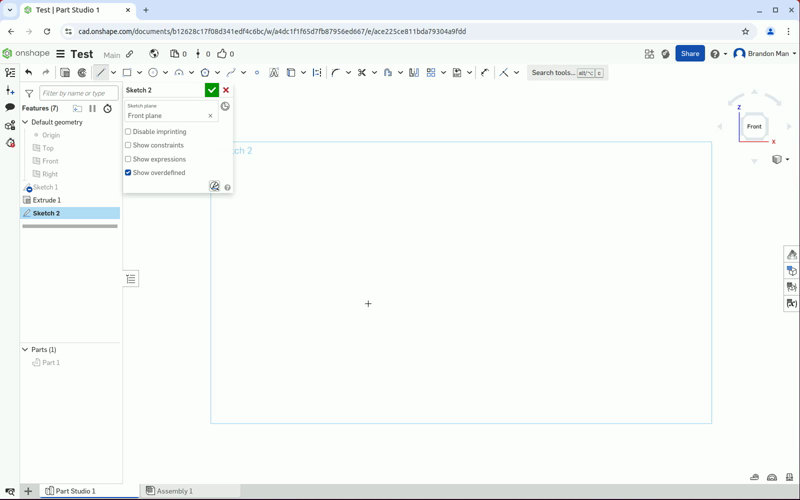
key_up(shift)
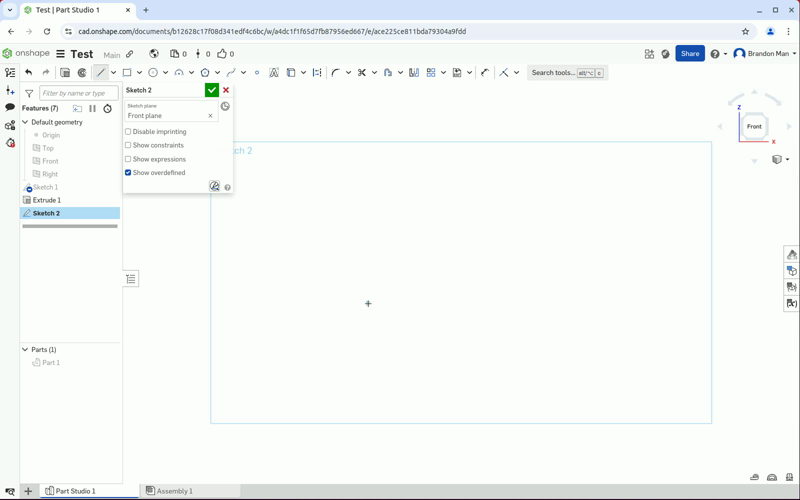
key_down(shift)
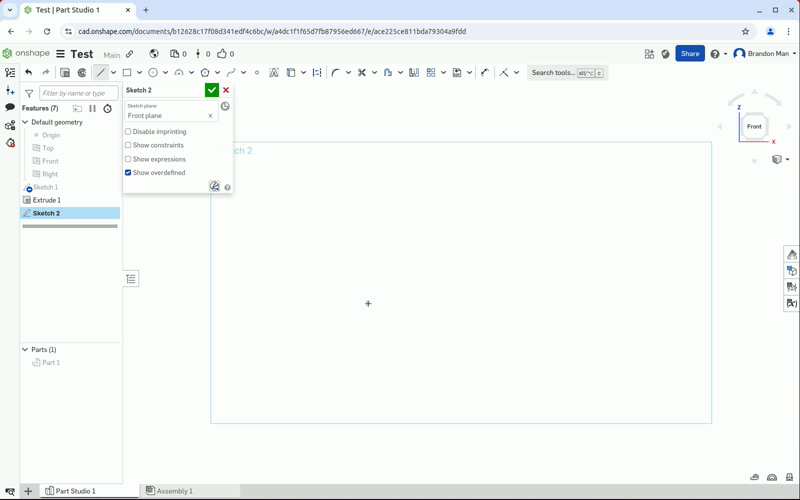
mouse_move(398, 303)
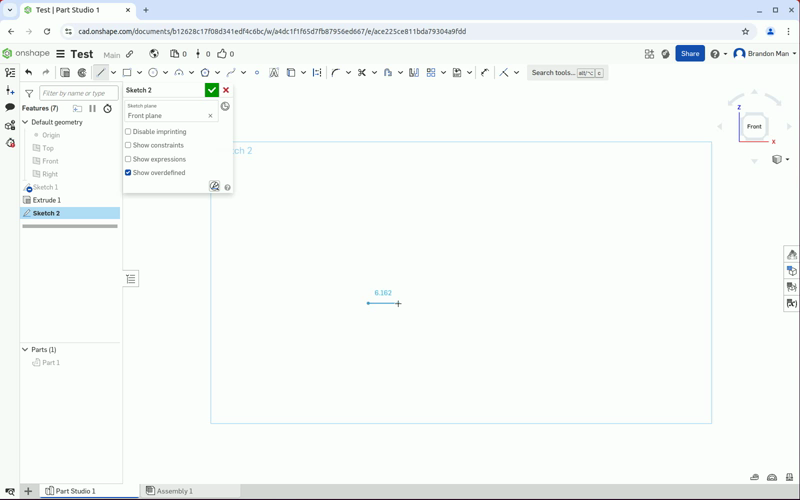
mouse_move(395, 303)
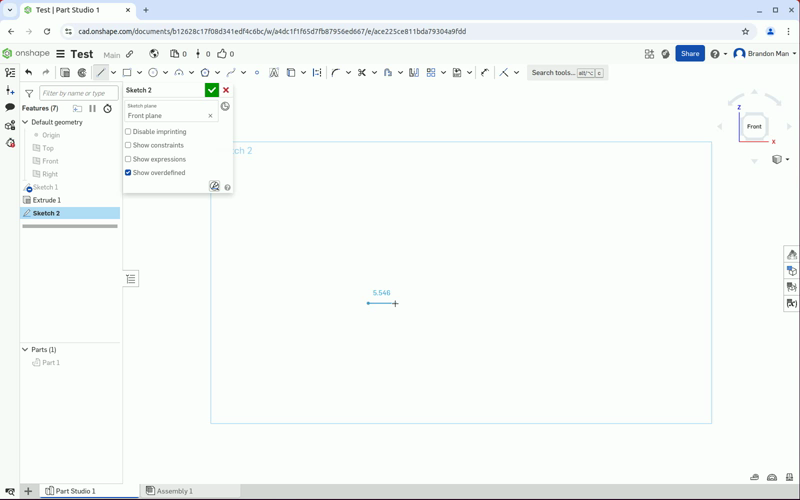
click(395, 303)
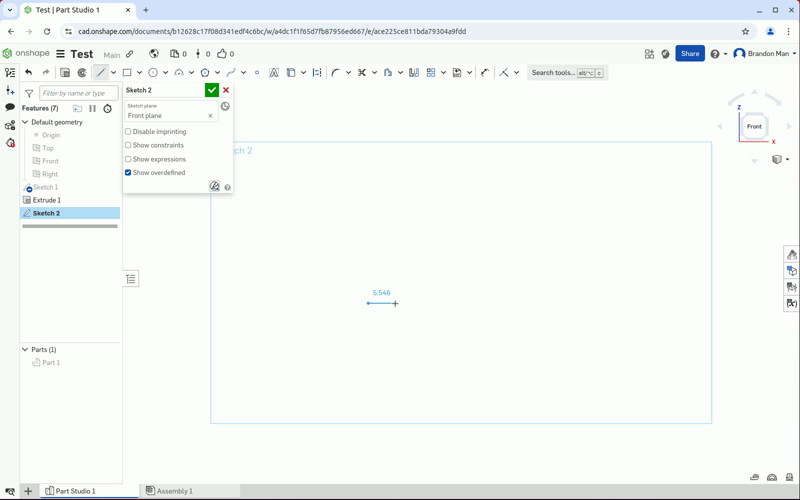
key_up(shift)
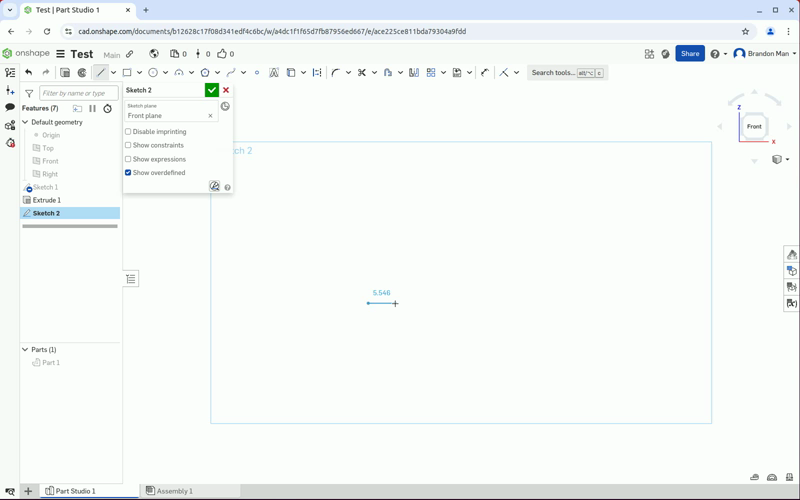
key(esc)
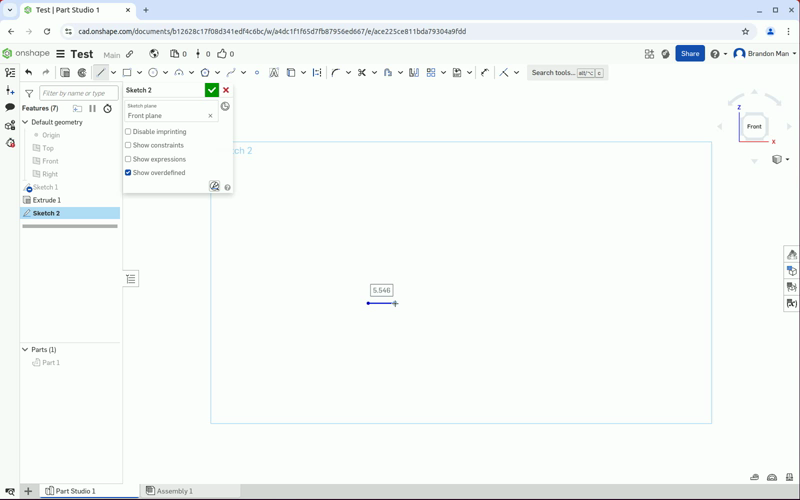
key(a)
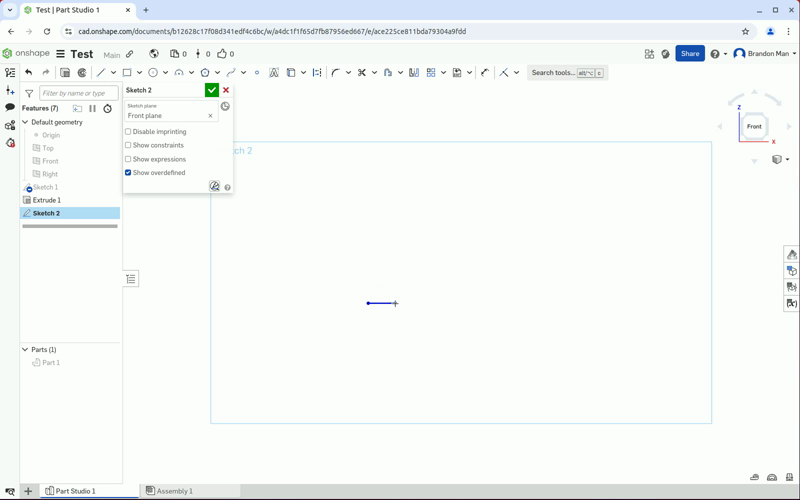
mouse_move(395, 303)
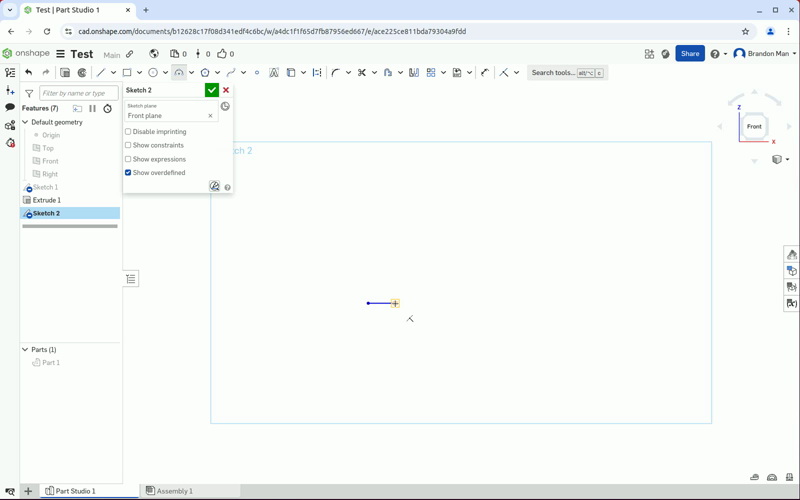
click(395, 303)
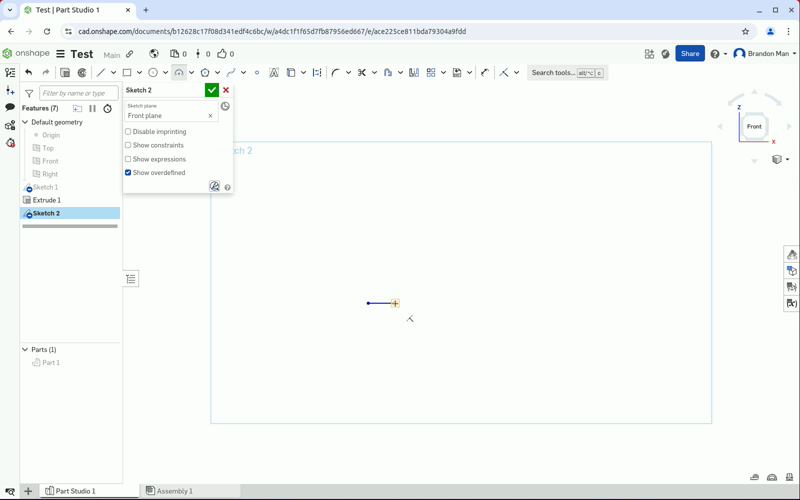
key_down(shift)
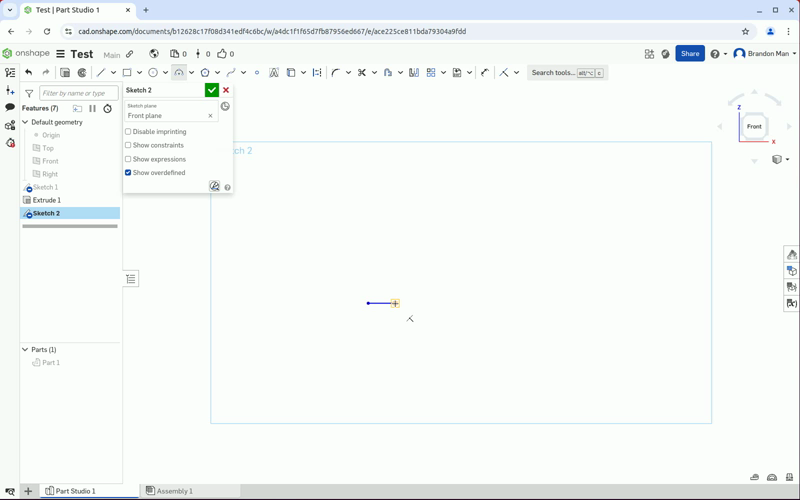
mouse_move(395, 262)
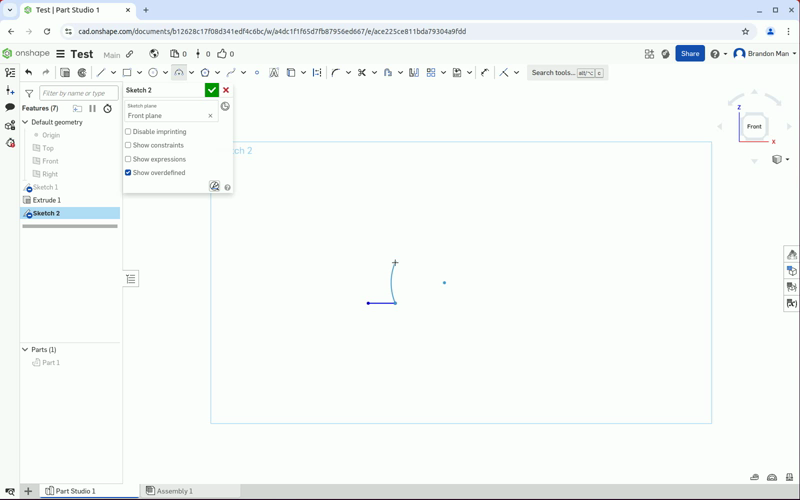
click(395, 262)
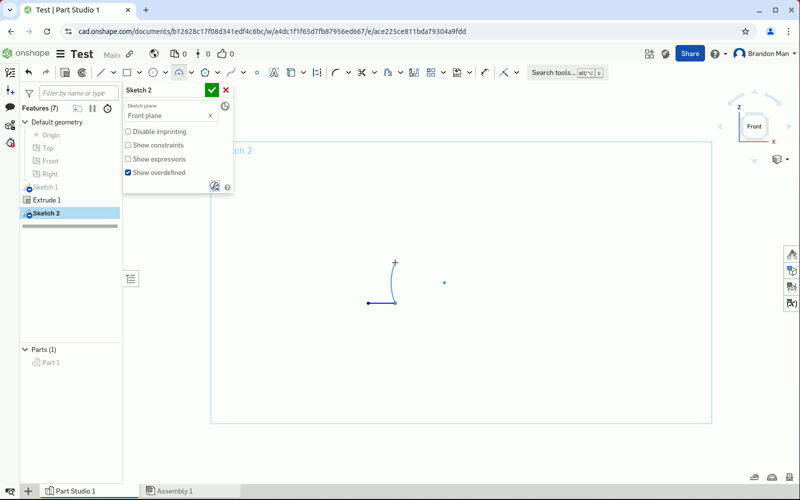
mouse_move(415, 282)
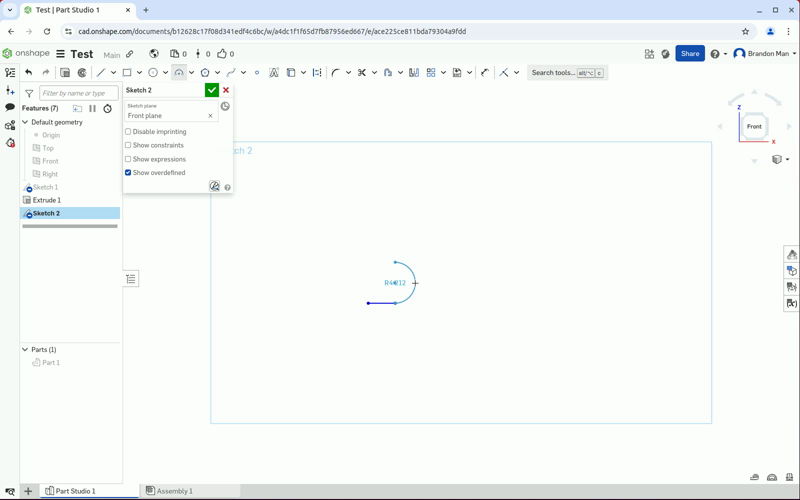
click(415, 282)
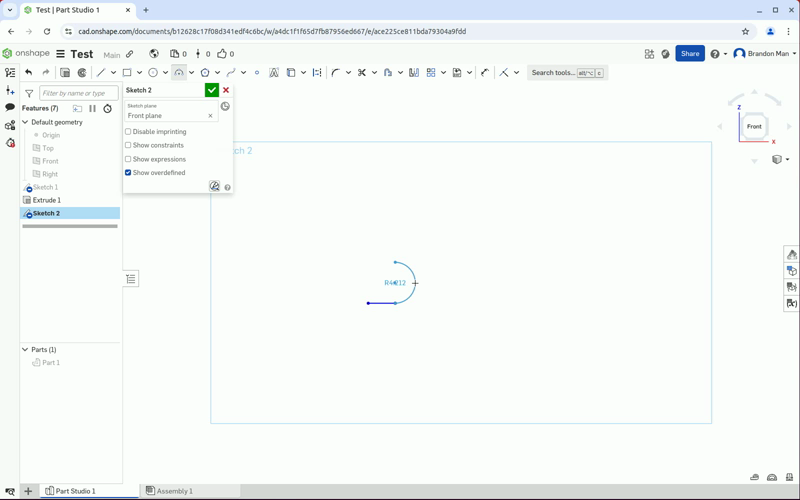
key_up(shift)
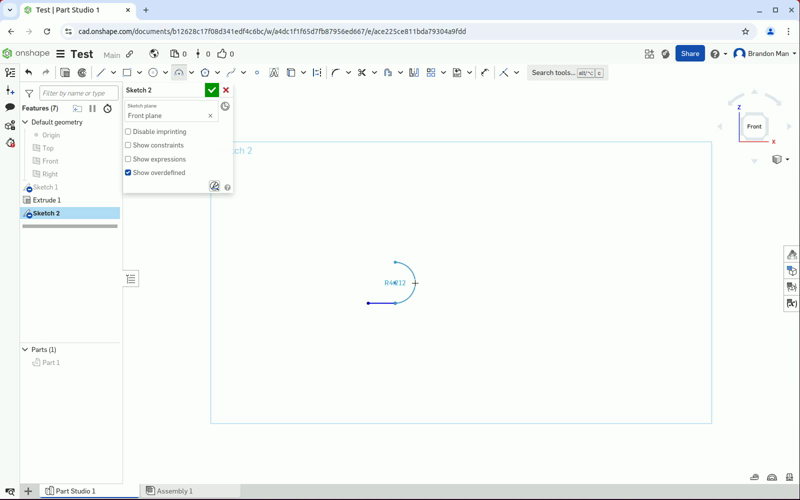
key(esc)
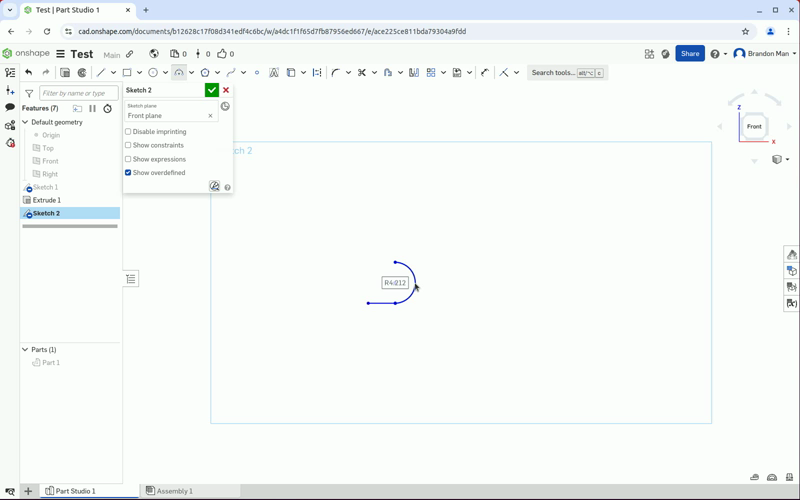
key(l)
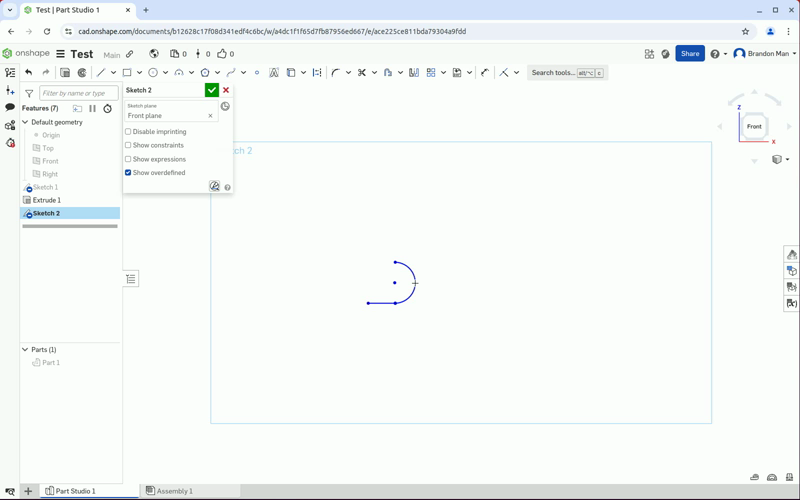
mouse_move(395, 262)
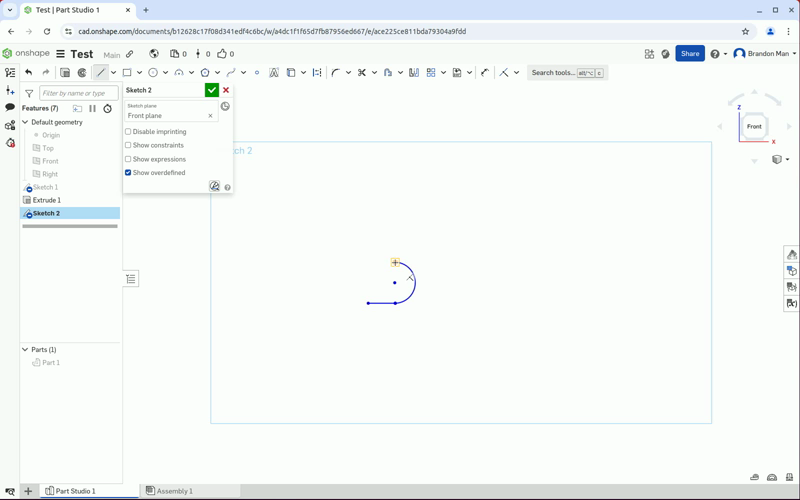
click(395, 262)
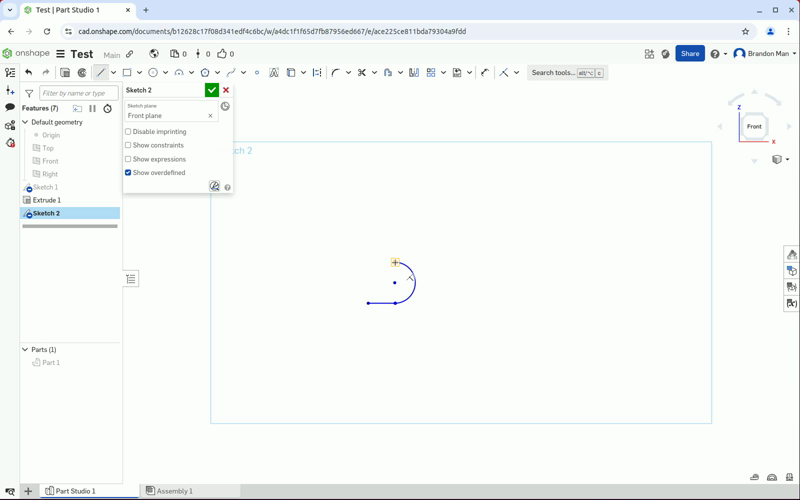
key_down(shift)
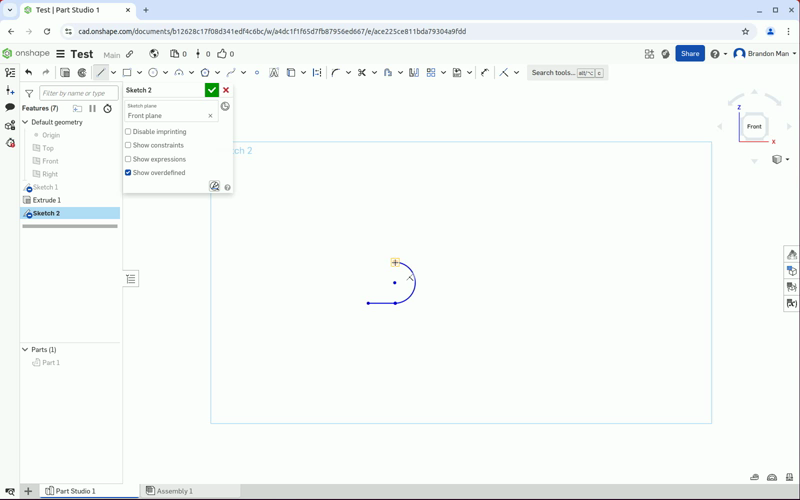
mouse_move(425, 262)
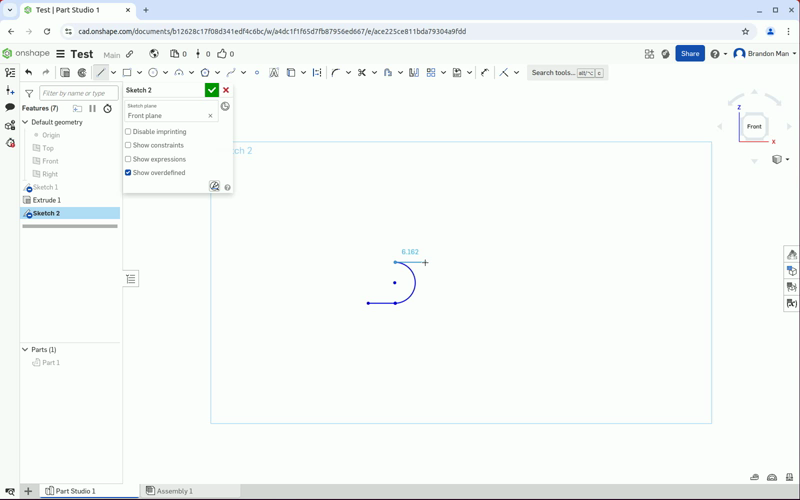
mouse_move(381, 262)
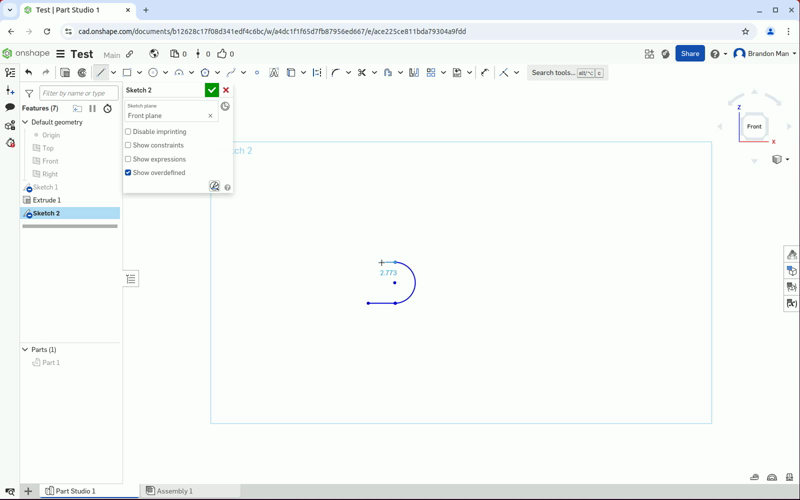
click(381, 262)
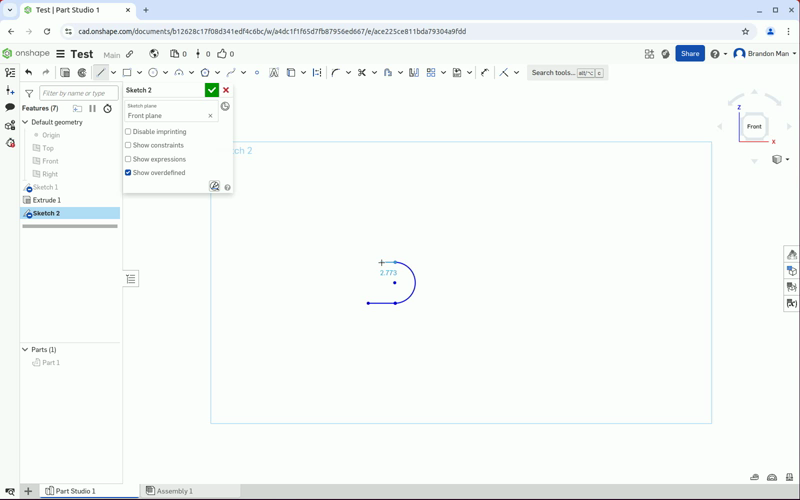
key_up(shift)
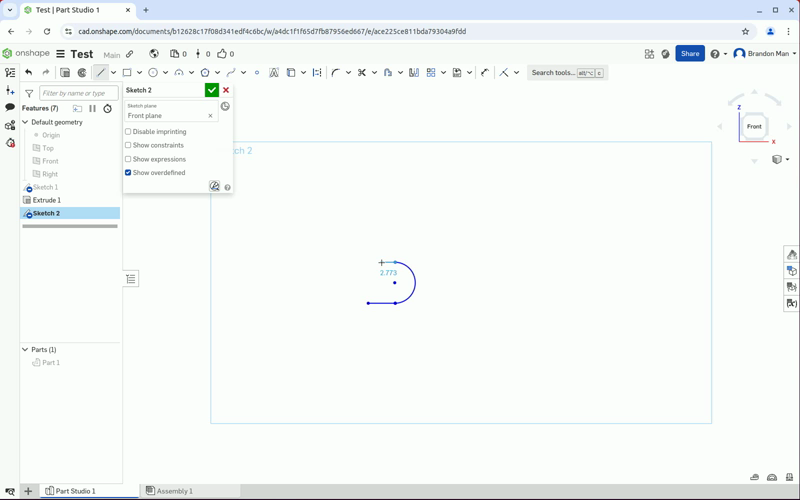
key_down(shift)
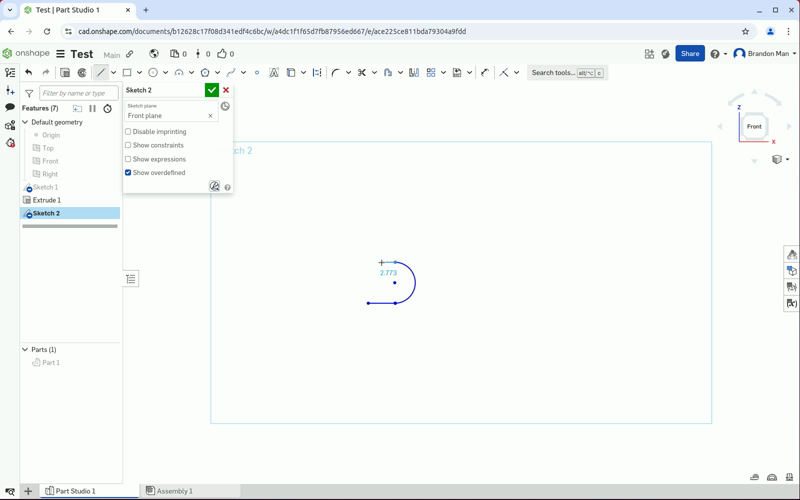
mouse_move(411, 262)
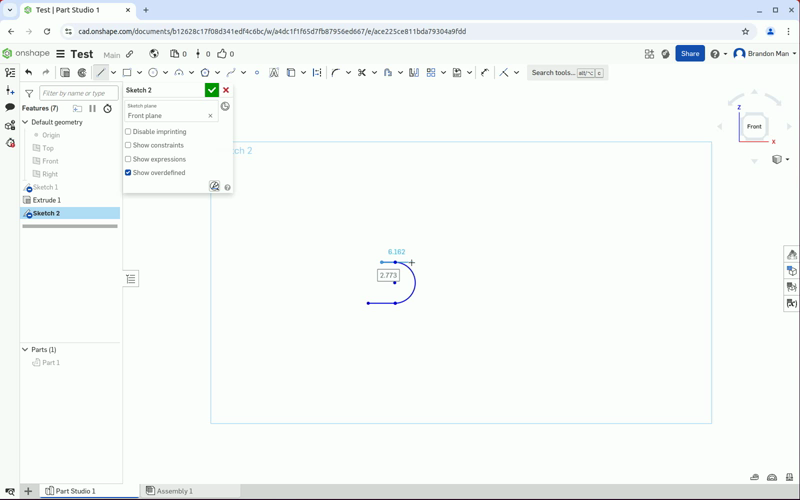
mouse_move(368, 262)
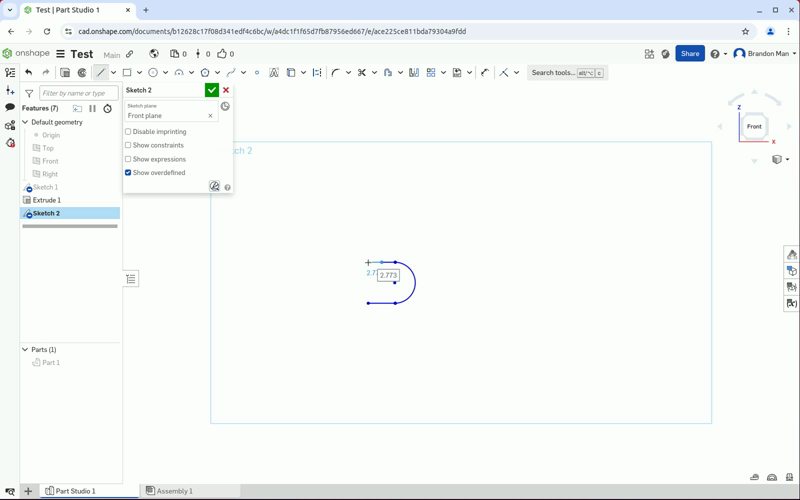
click(368, 262)
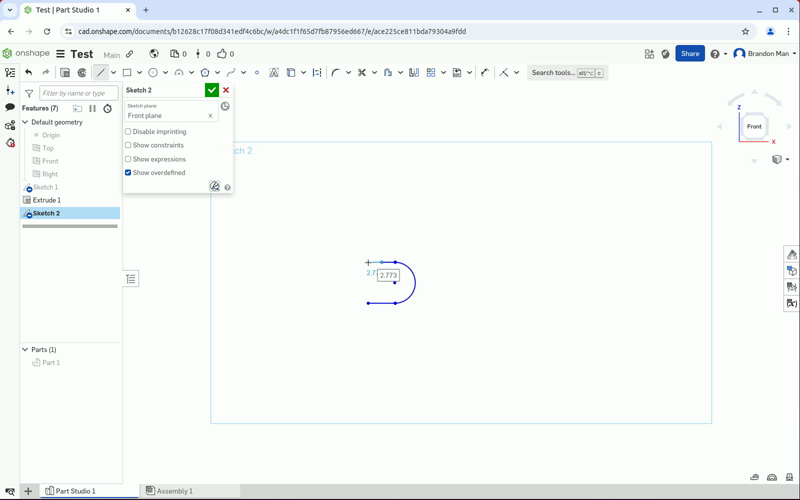
key_up(shift)
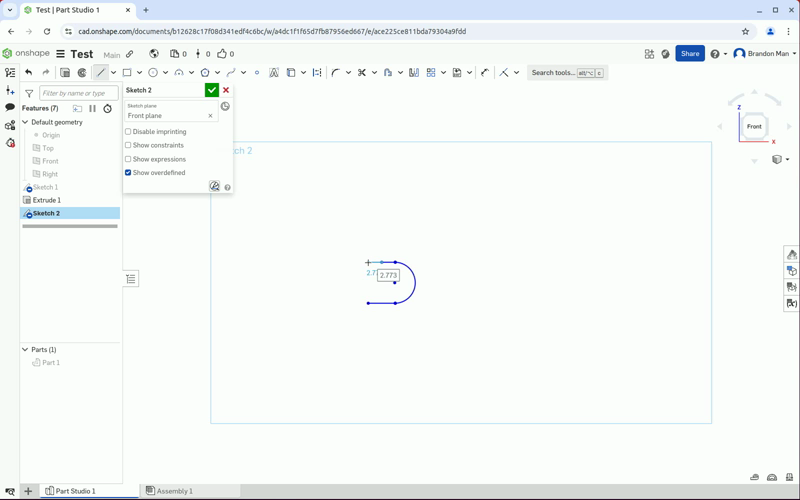
key(esc)
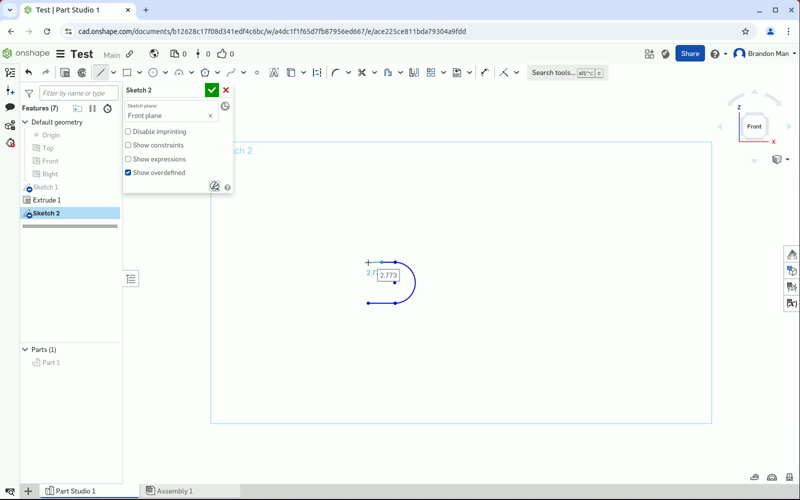
key(a)
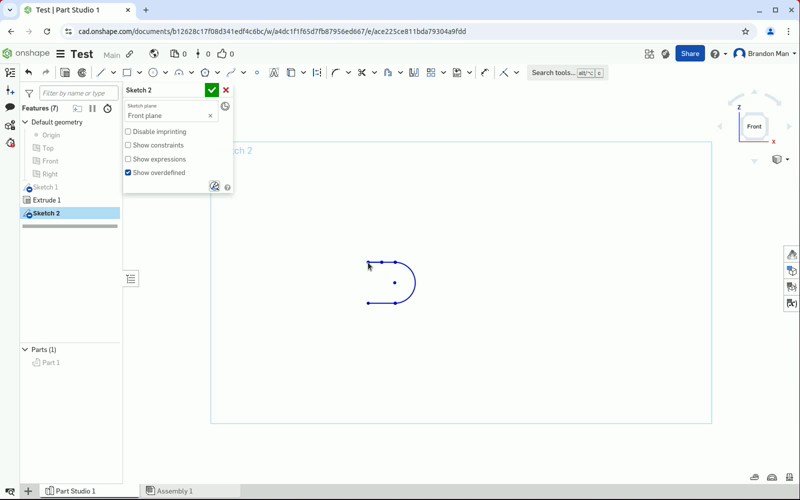
mouse_move(368, 262)
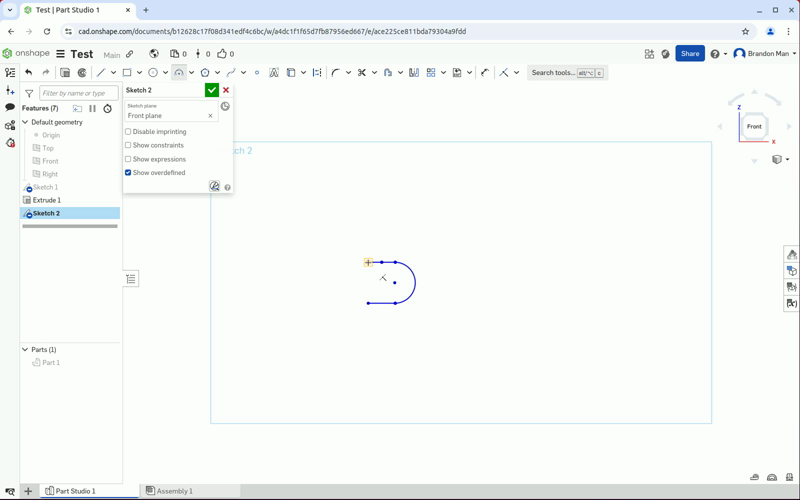
click(368, 262)
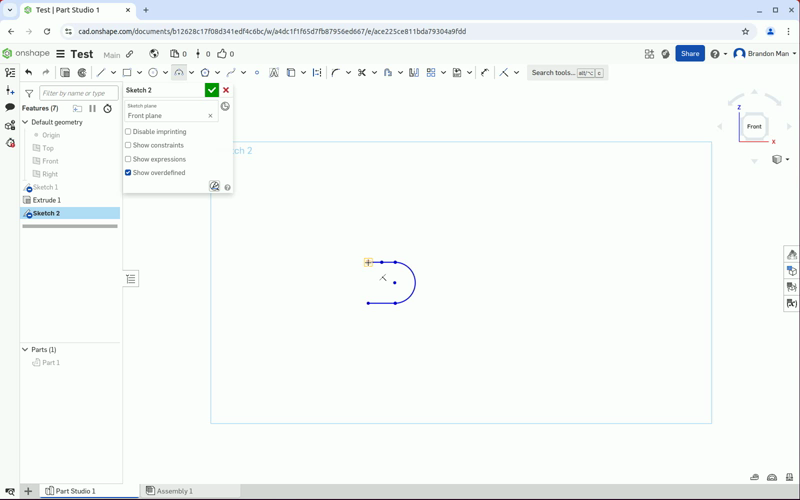
mouse_move(368, 303)
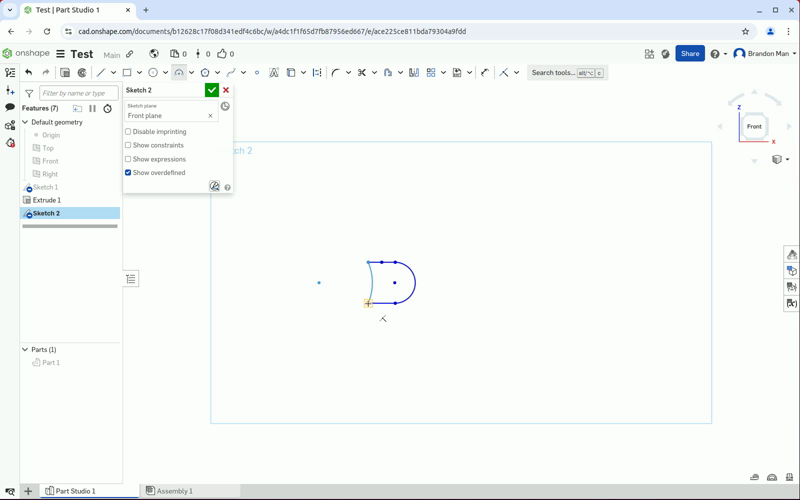
click(368, 303)
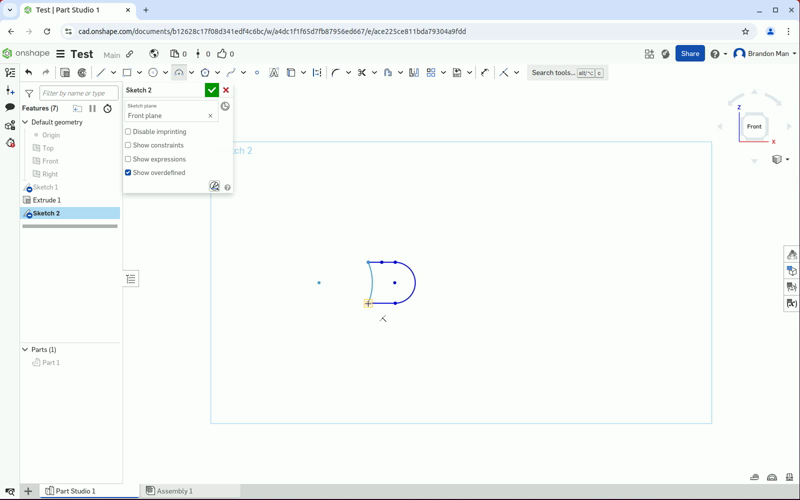
key_down(shift)
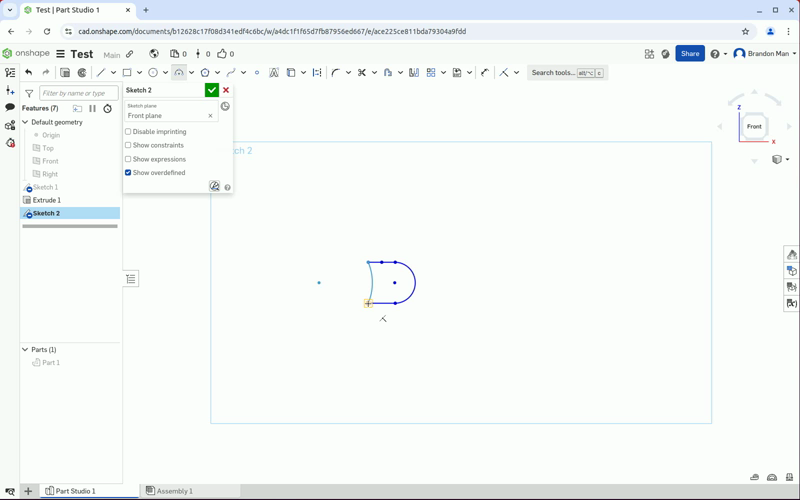
mouse_move(347, 282)
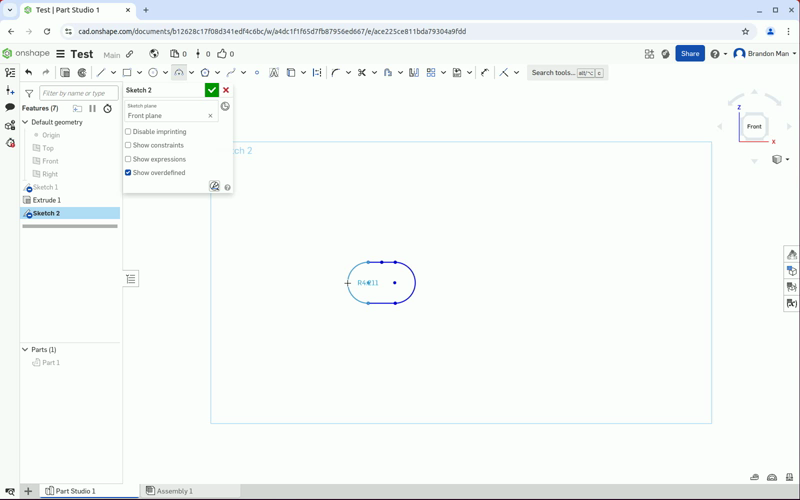
click(347, 282)
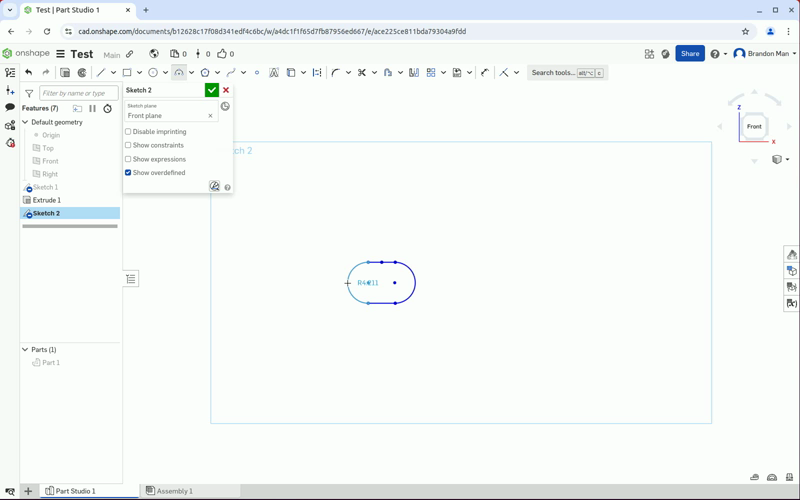
key_up(shift)
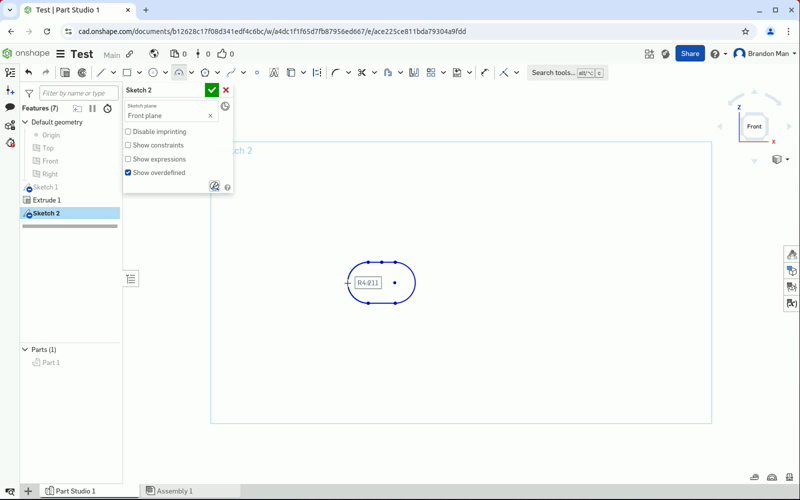
key(esc)
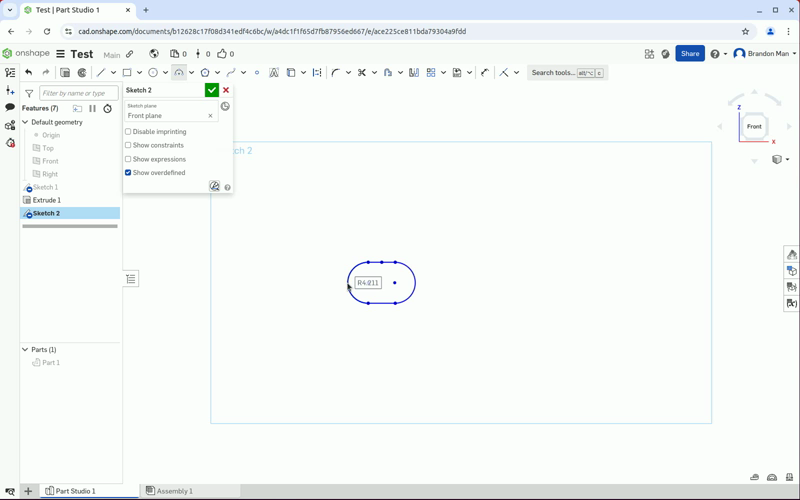
key(l)
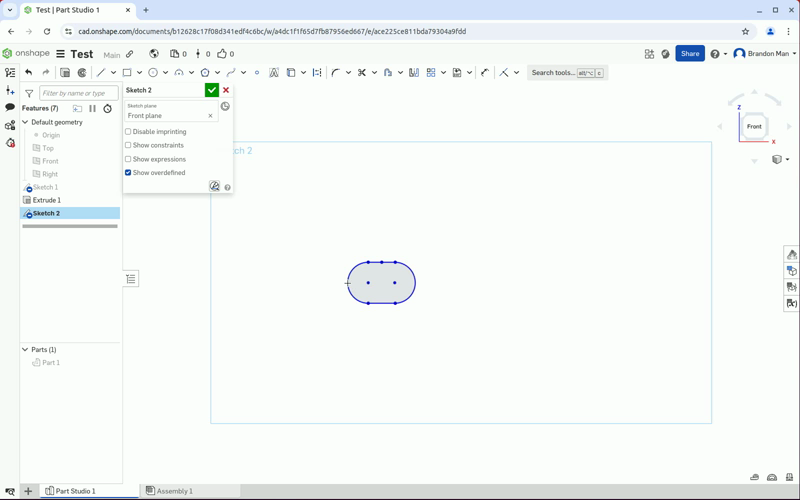
key_down(shift)
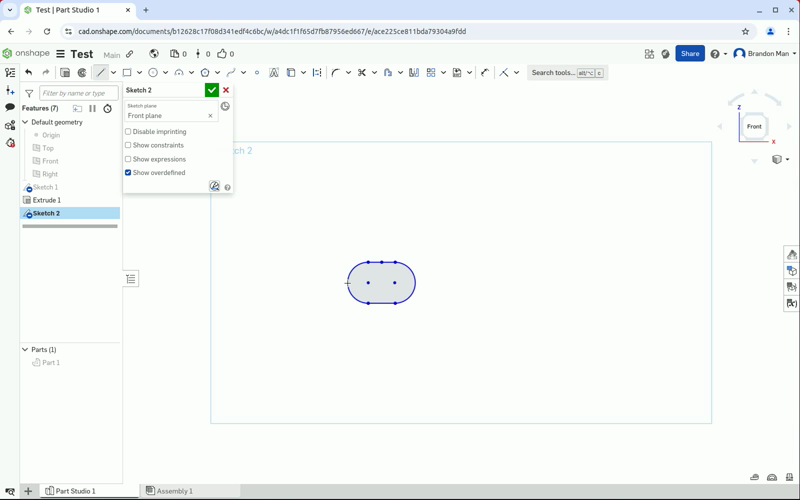
mouse_move(368, 294)
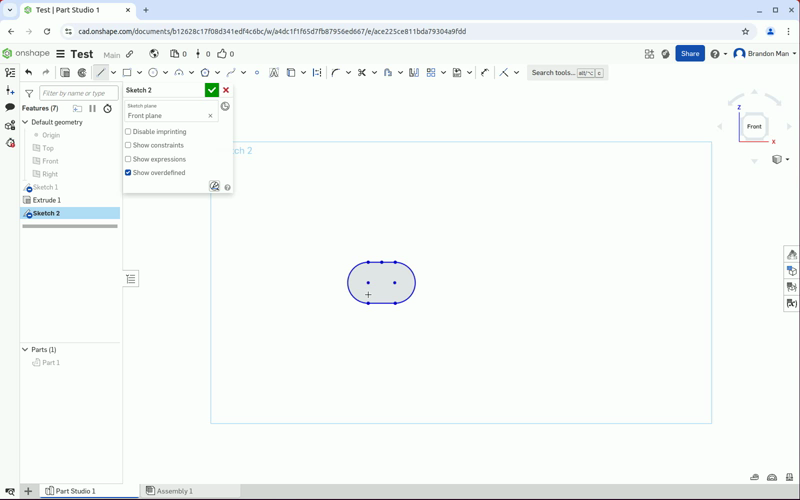
click(368, 294)
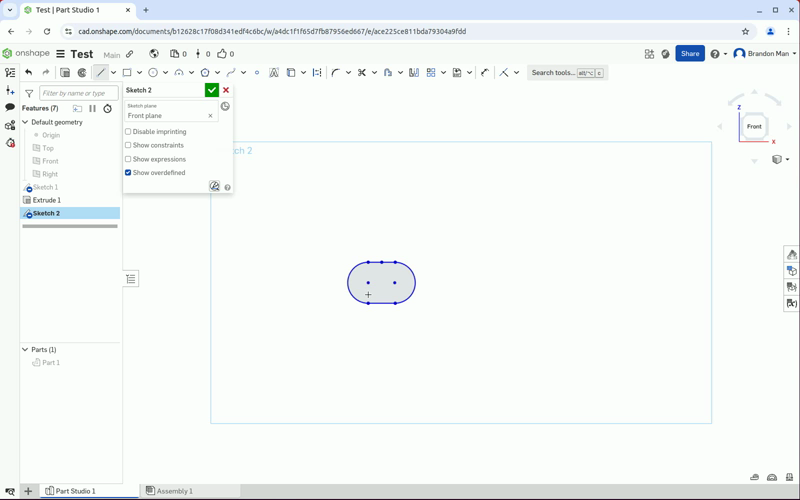
key_up(shift)
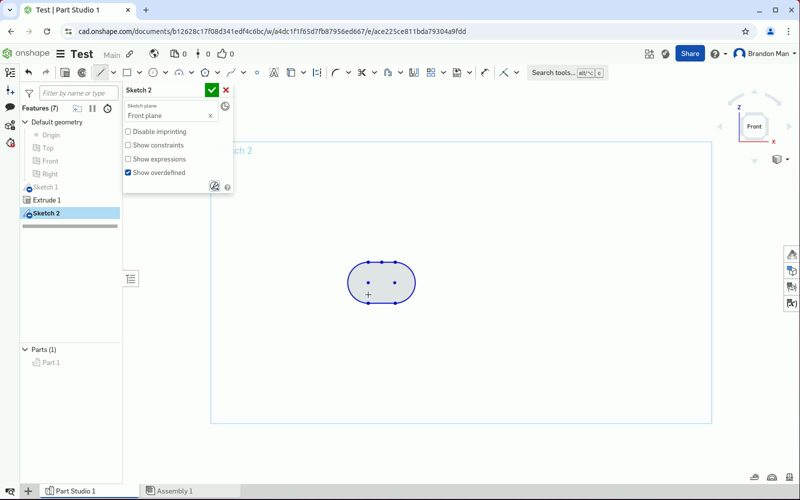
key_down(shift)
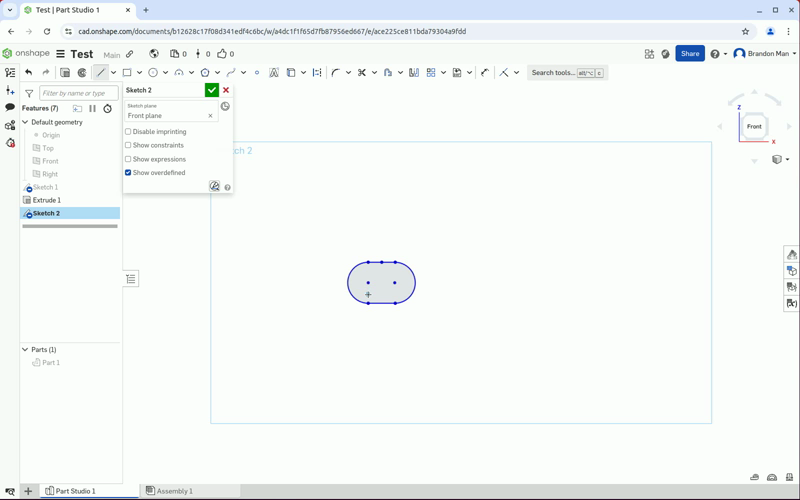
mouse_move(398, 294)
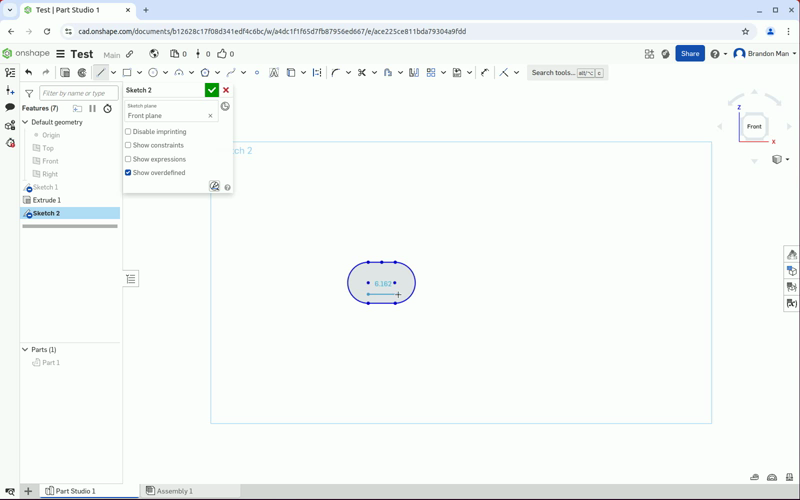
mouse_move(395, 294)
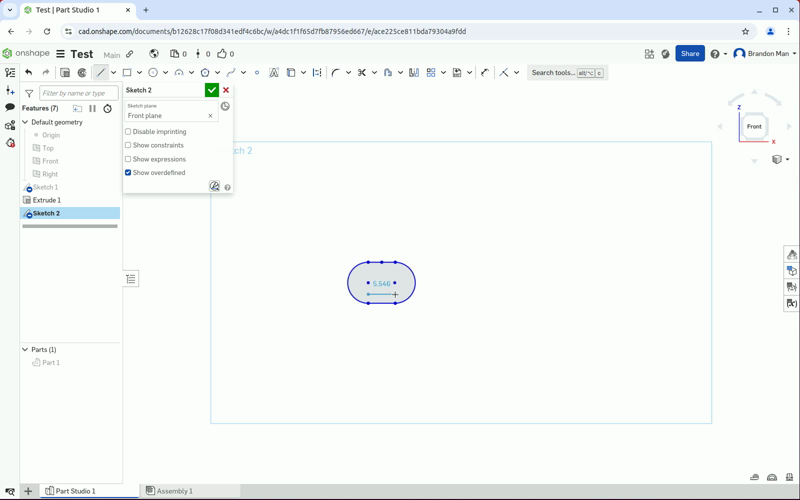
click(395, 294)
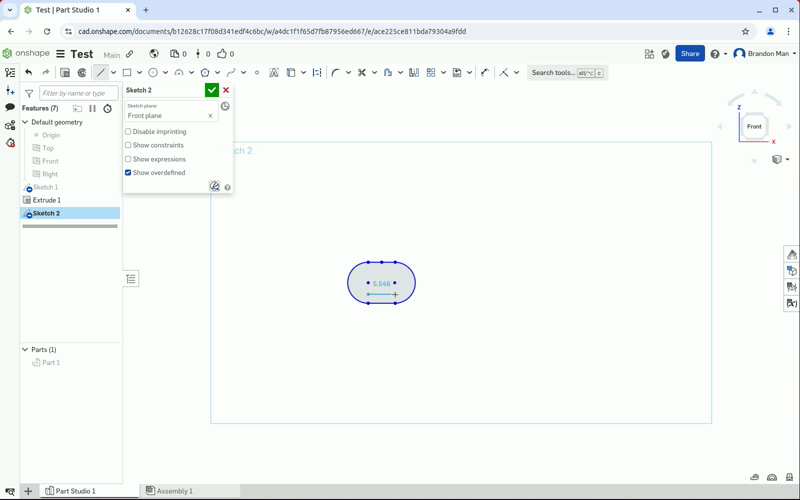
key_up(shift)
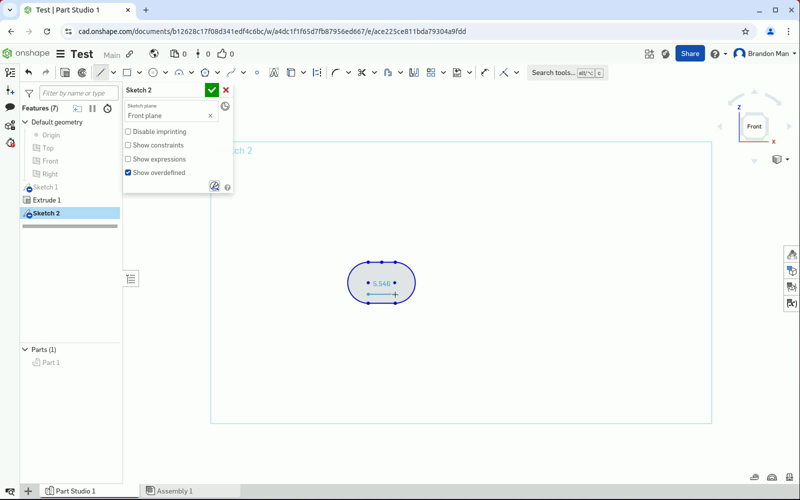
key(esc)
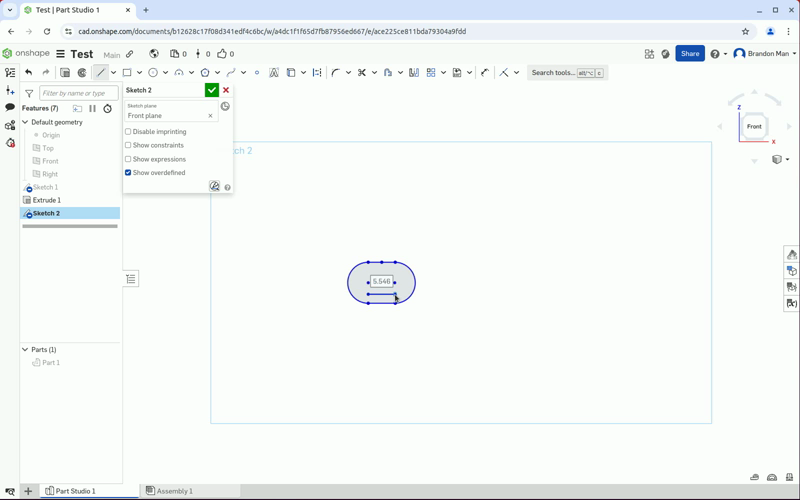
key(a)
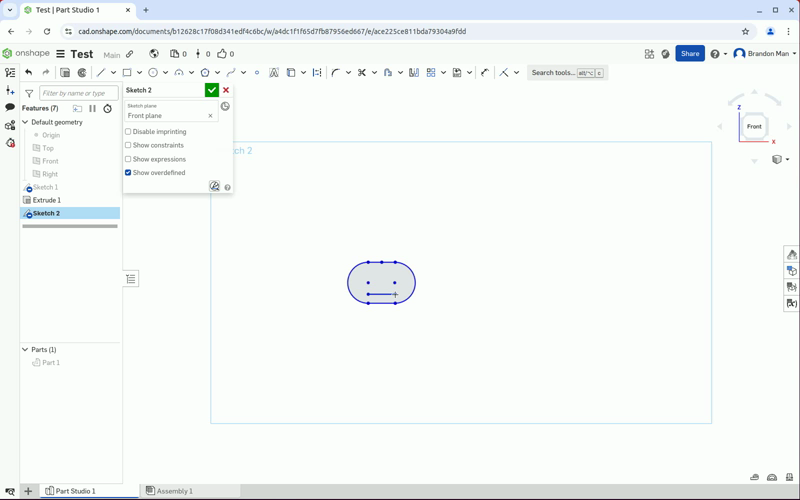
mouse_move(395, 294)
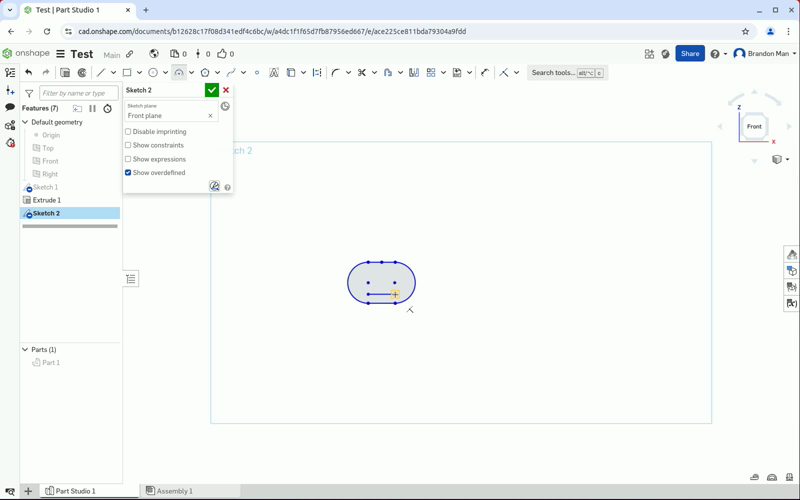
click(395, 294)
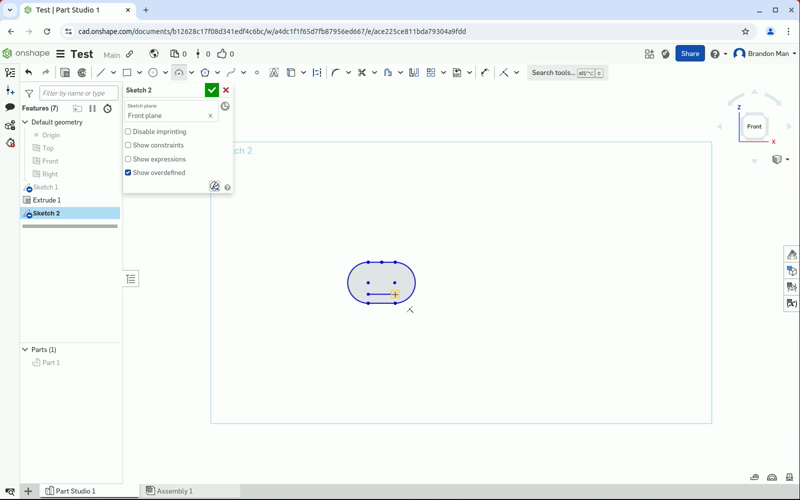
key_down(shift)
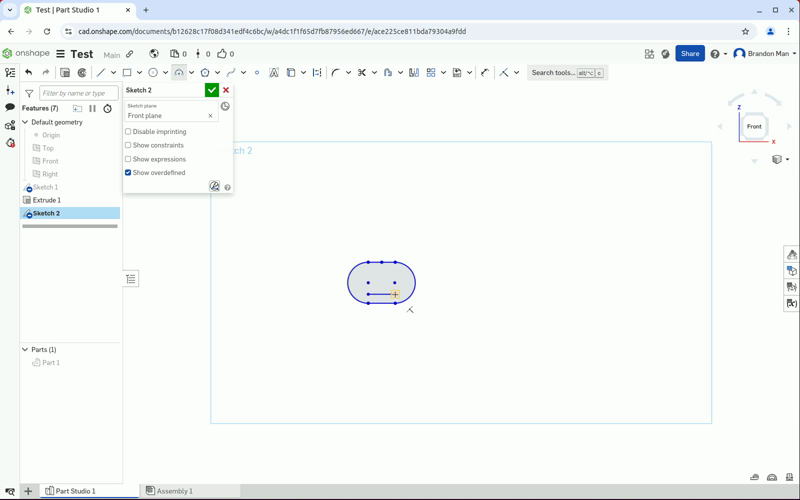
mouse_move(395, 270)
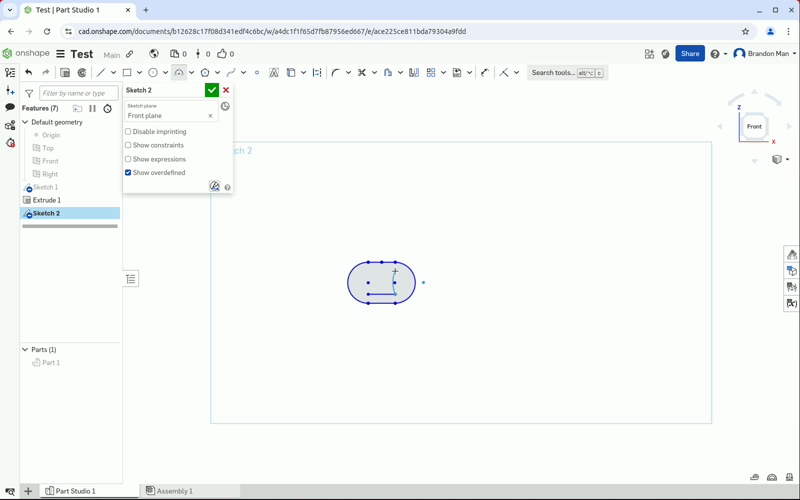
click(395, 270)
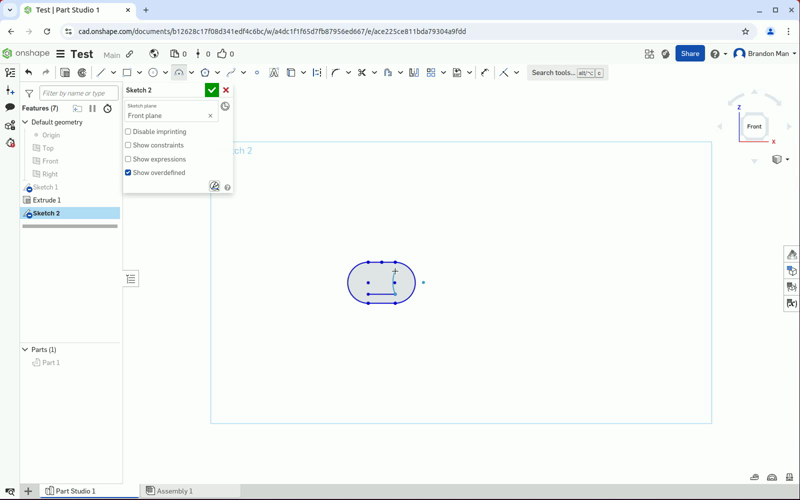
mouse_move(407, 282)
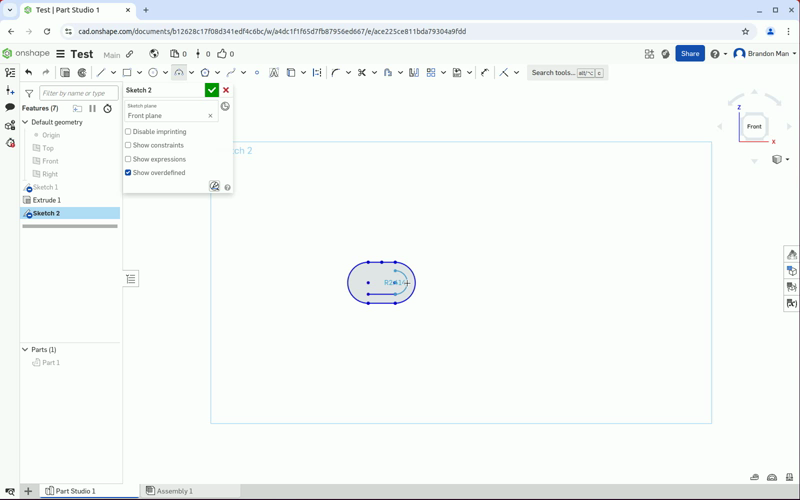
click(407, 282)
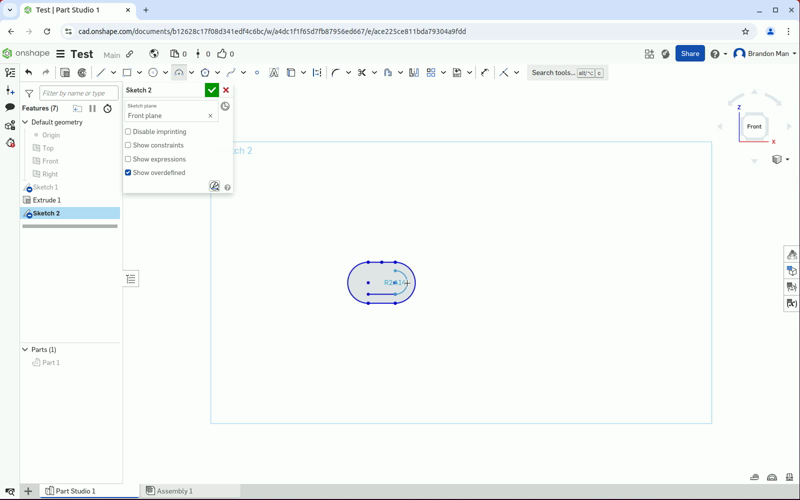
key_up(shift)
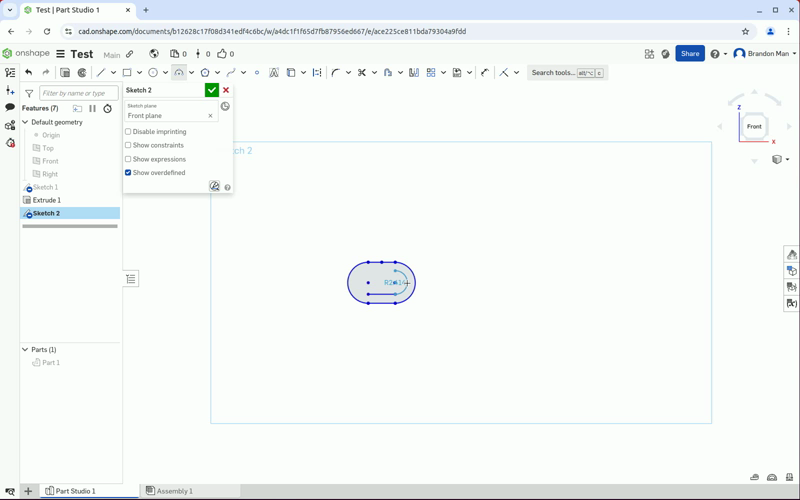
key(esc)
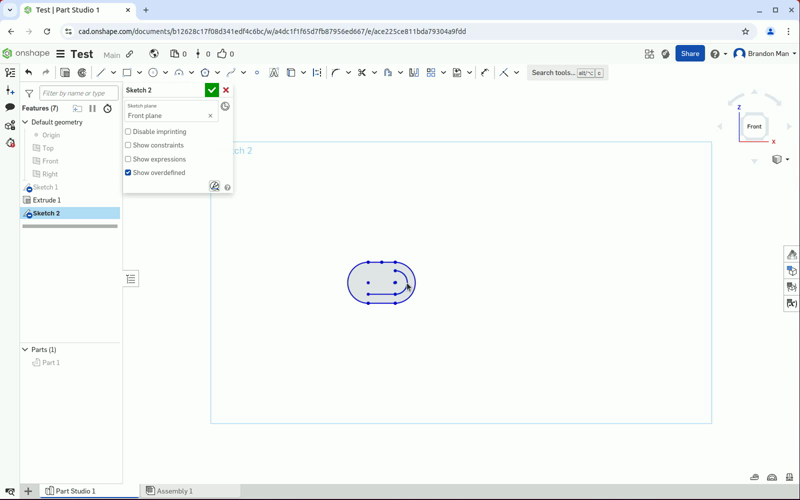
key(l)
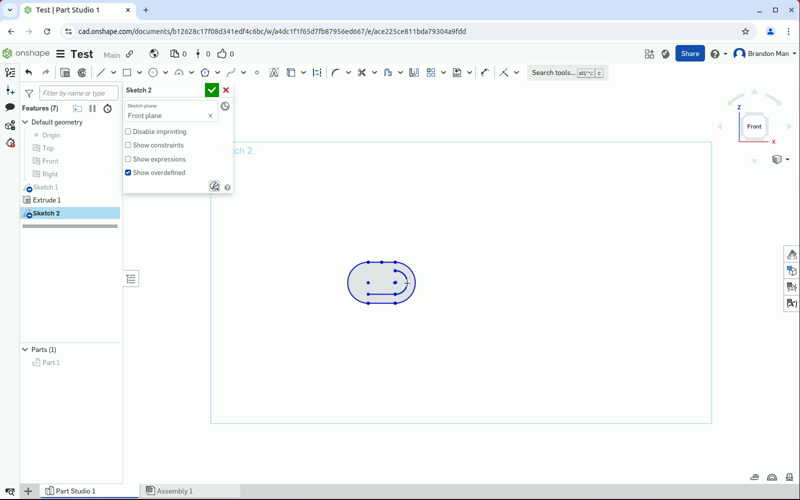
mouse_move(395, 270)
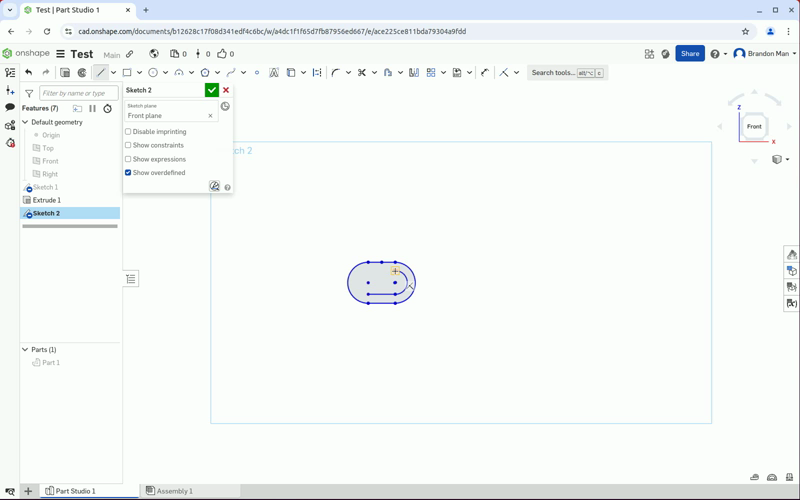
click(395, 270)
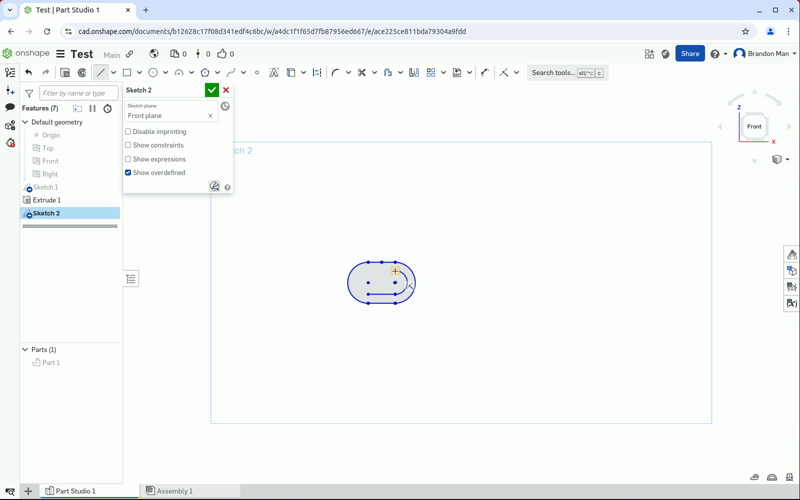
key_down(shift)
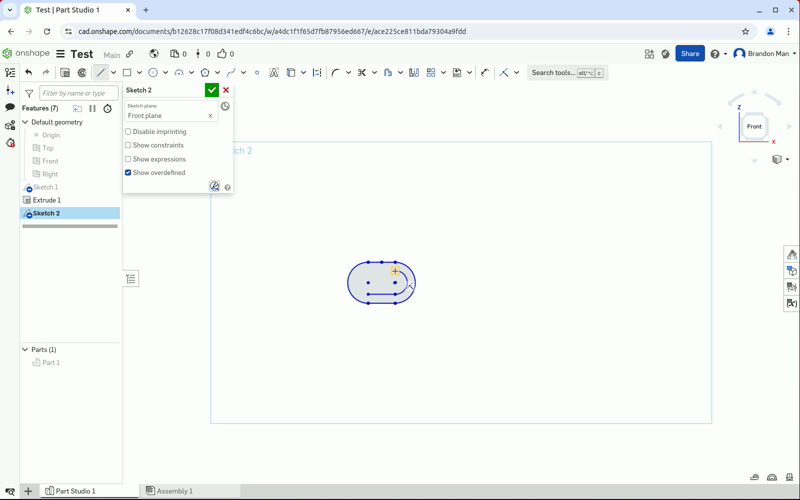
mouse_move(425, 270)
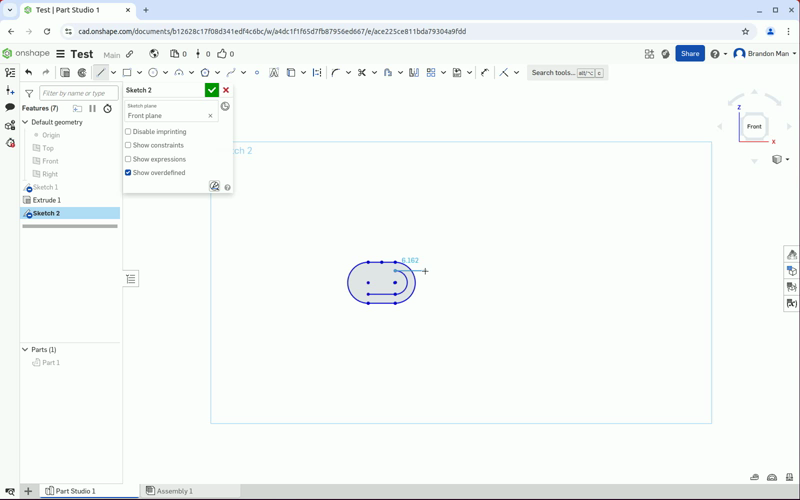
mouse_move(368, 270)
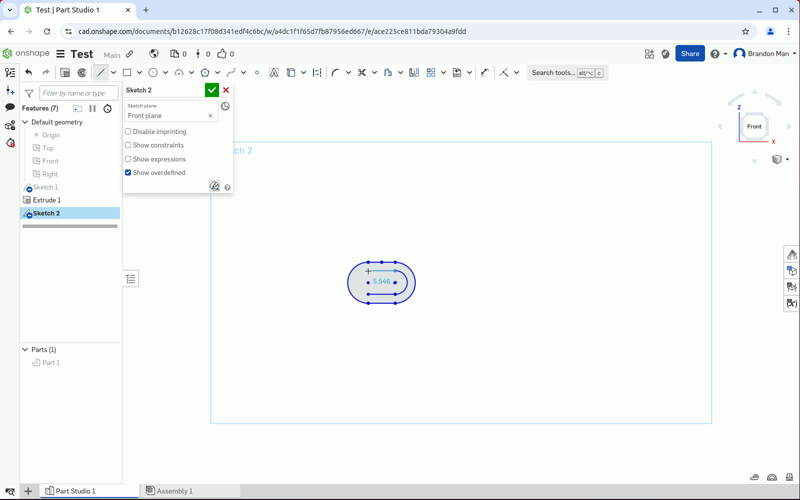
click(368, 270)
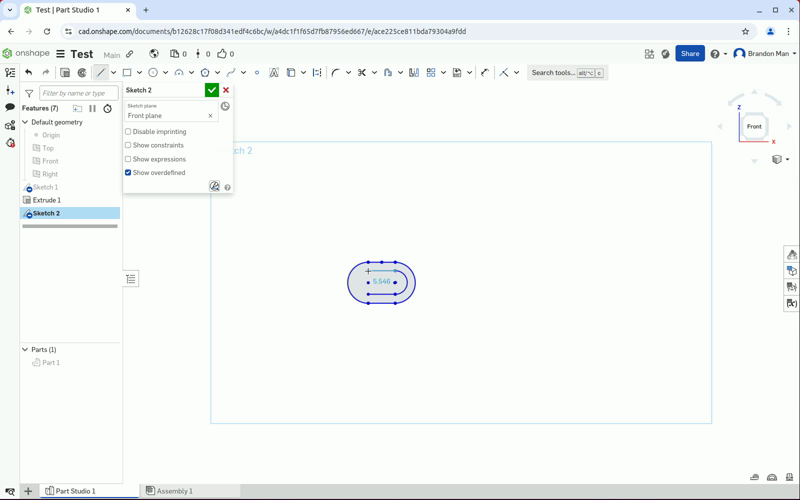
key_up(shift)
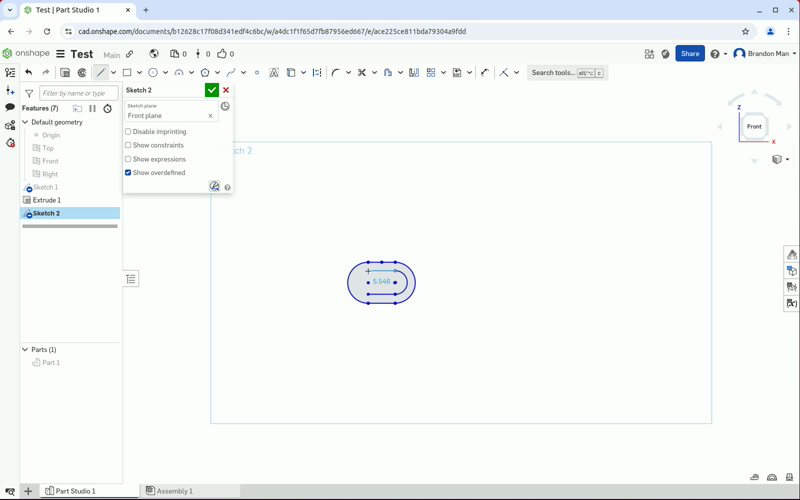
key(esc)
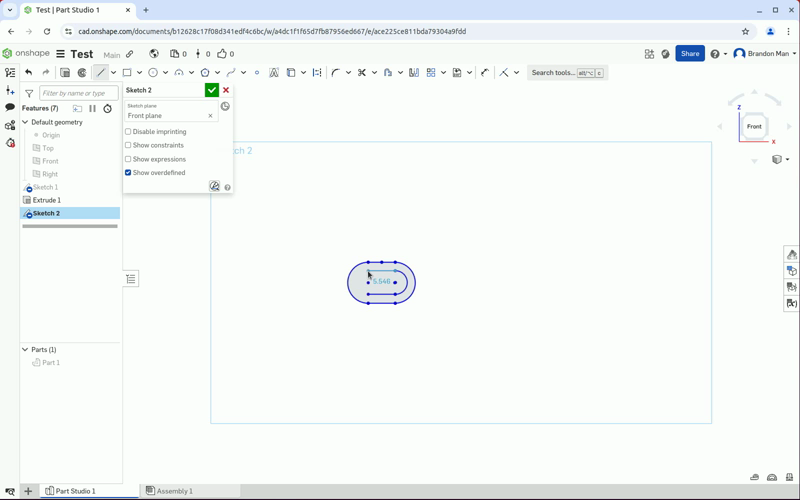
key(a)
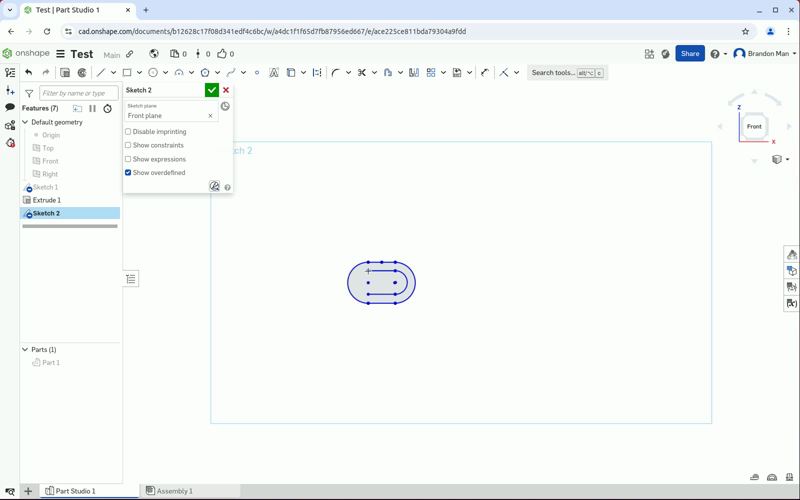
mouse_move(368, 270)
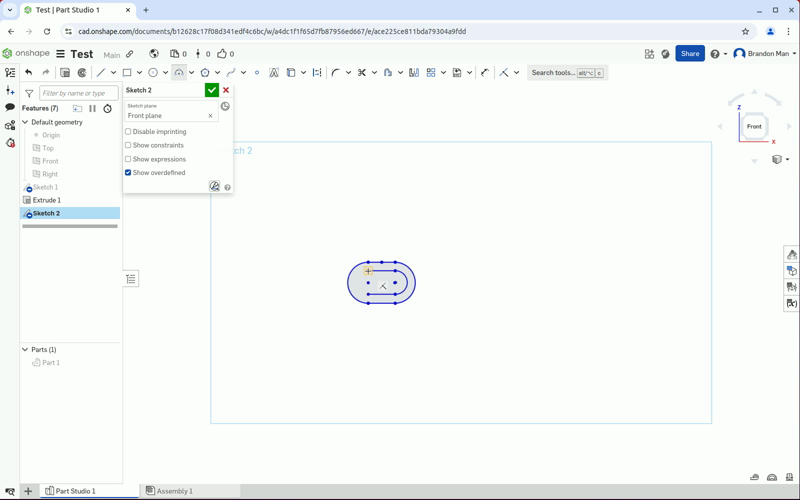
click(368, 270)
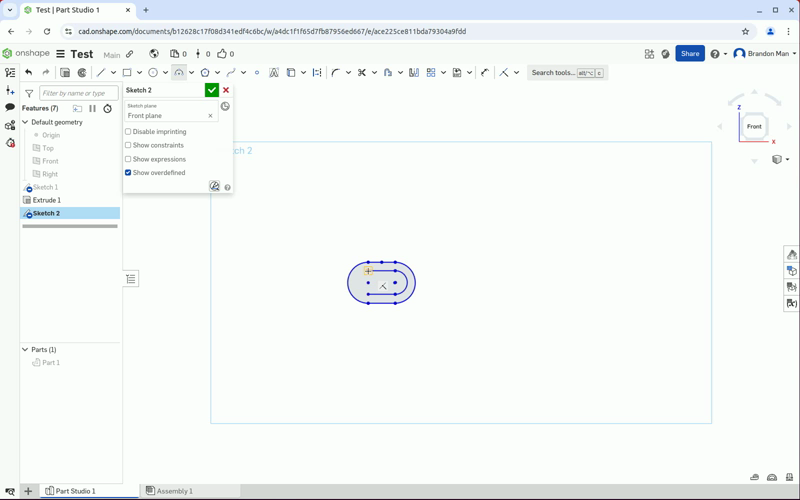
mouse_move(368, 294)
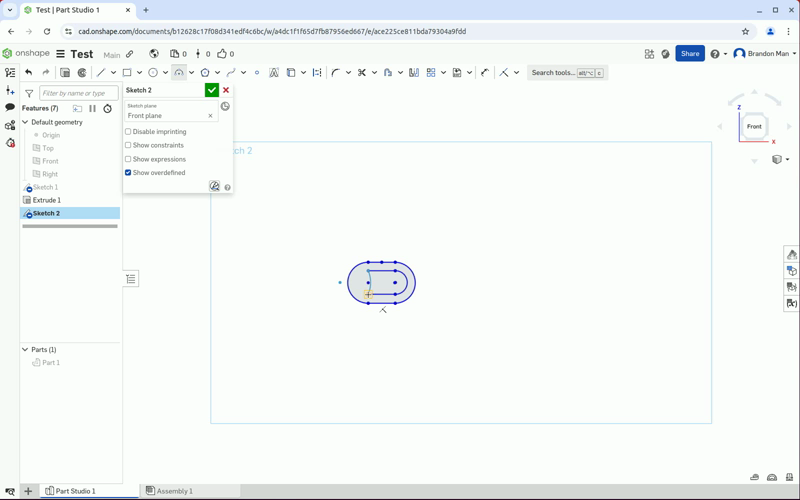
click(368, 294)
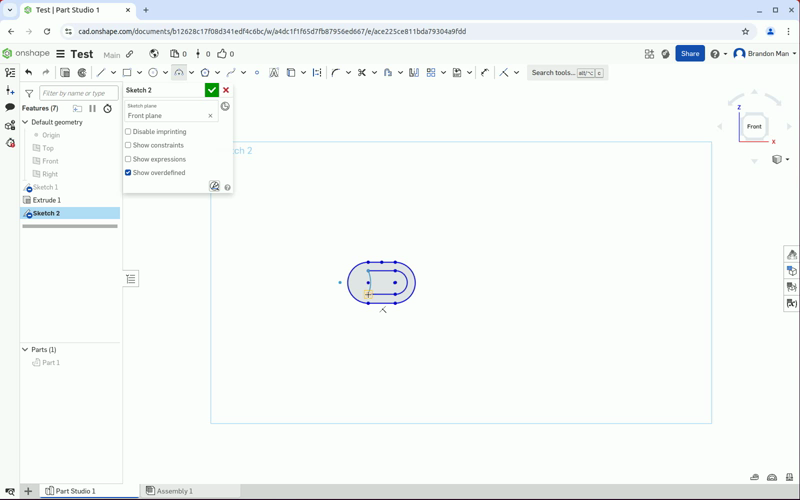
key_down(shift)
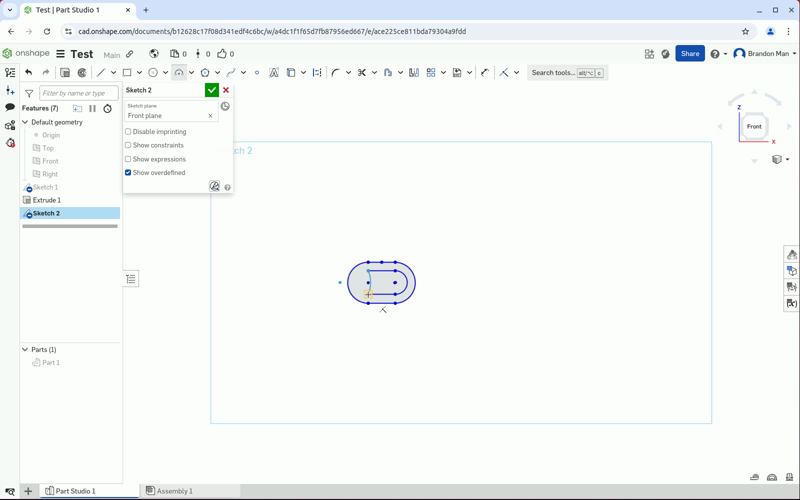
mouse_move(356, 282)
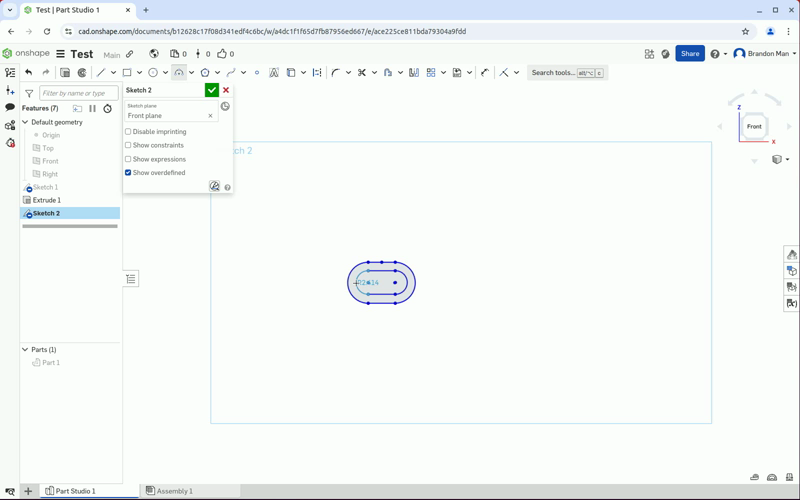
click(356, 282)
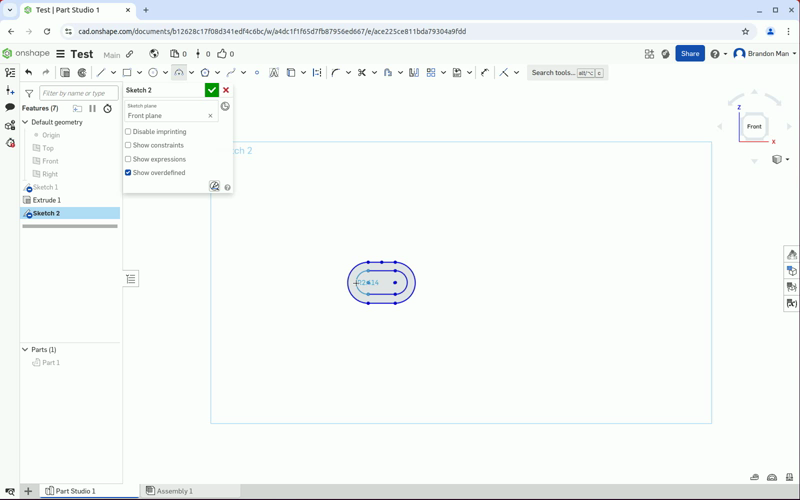
key_up(shift)
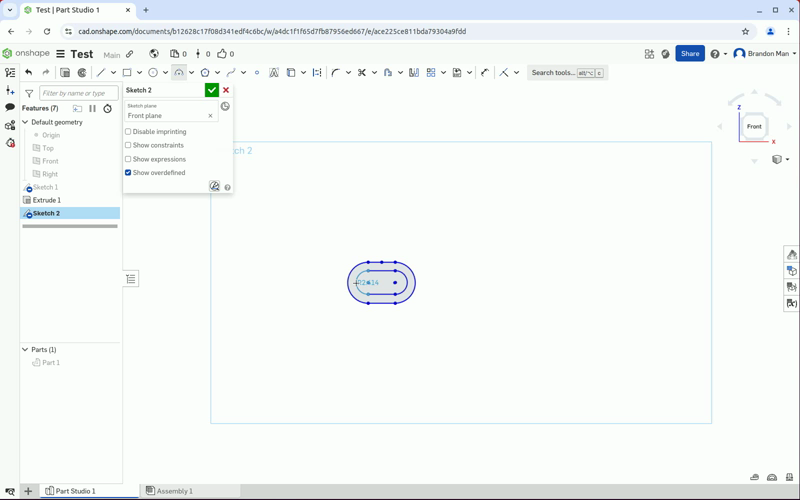
key(esc)
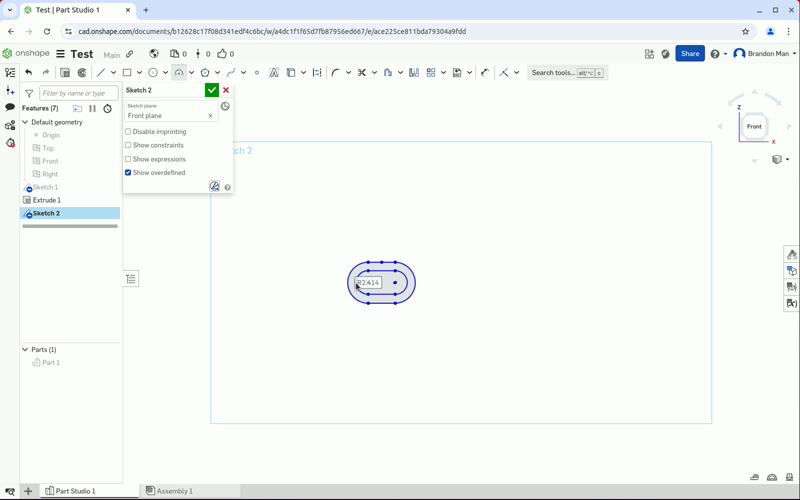
mouse_move(403, 293)
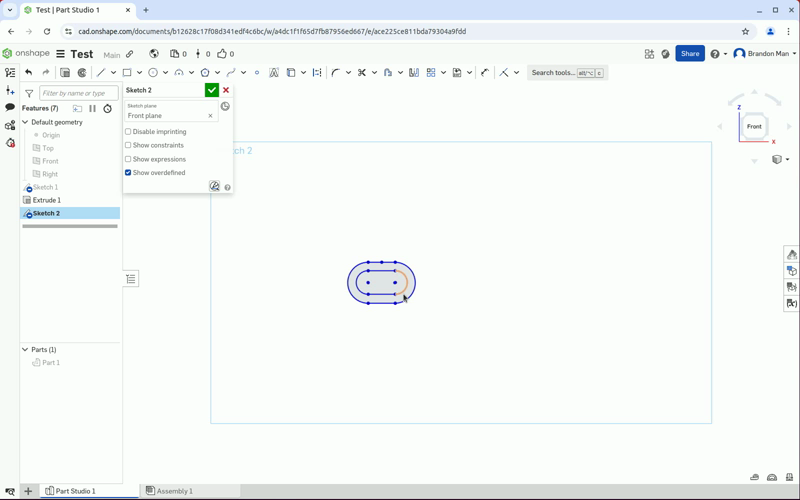
scroll(6)
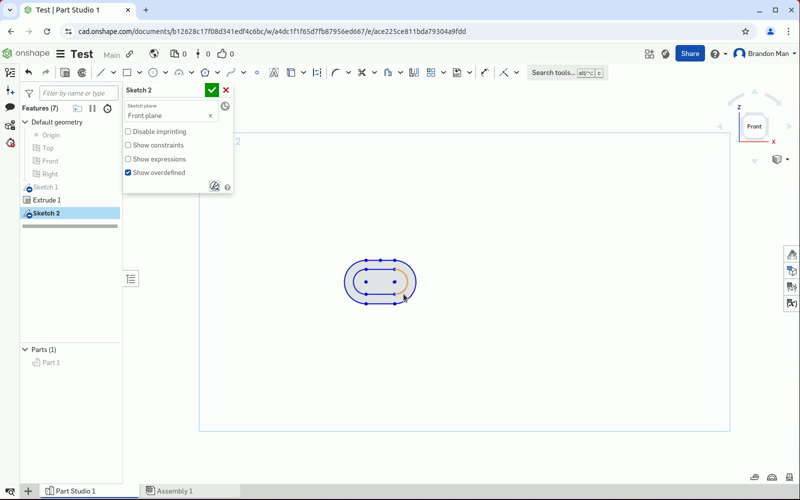
scroll(6)
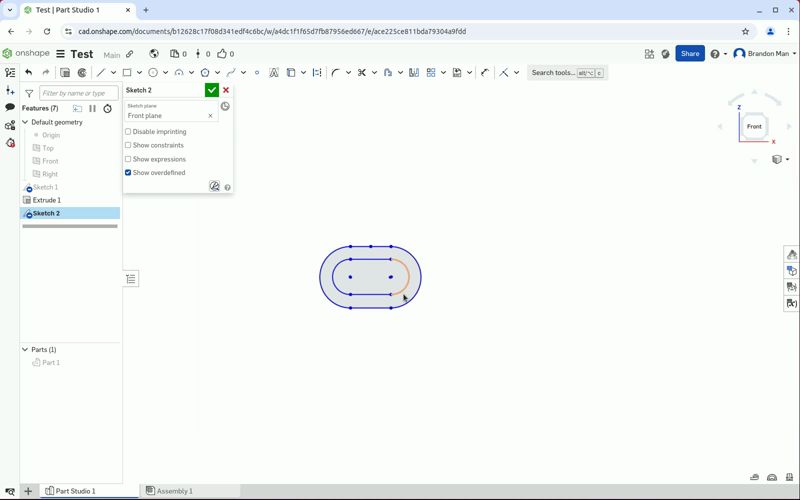
scroll(6)
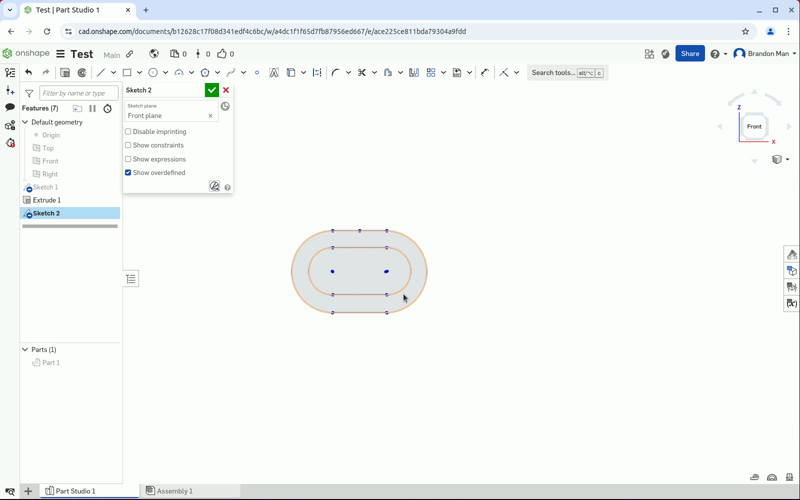
scroll(6)
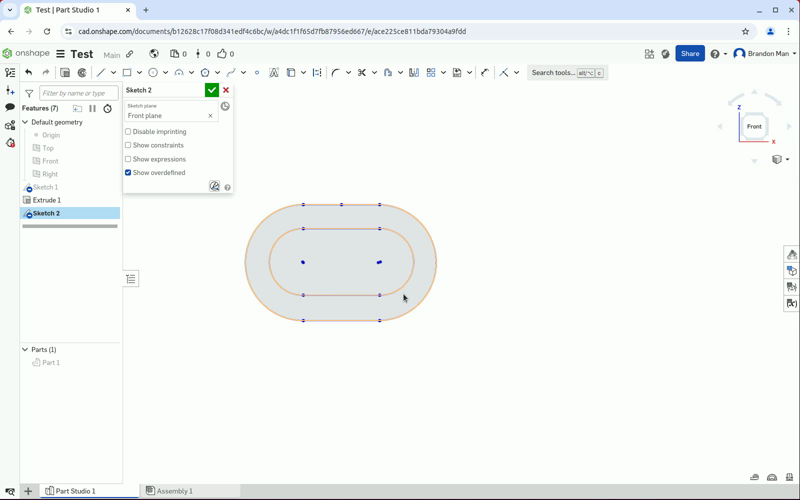
scroll(6)
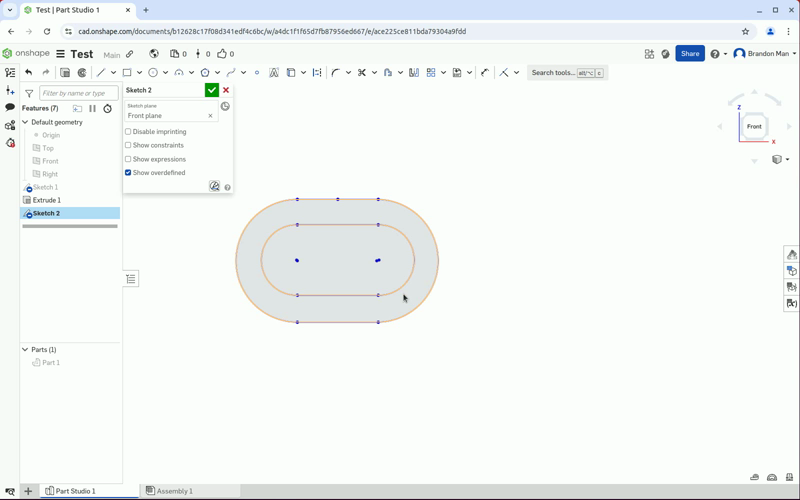
scroll(6)
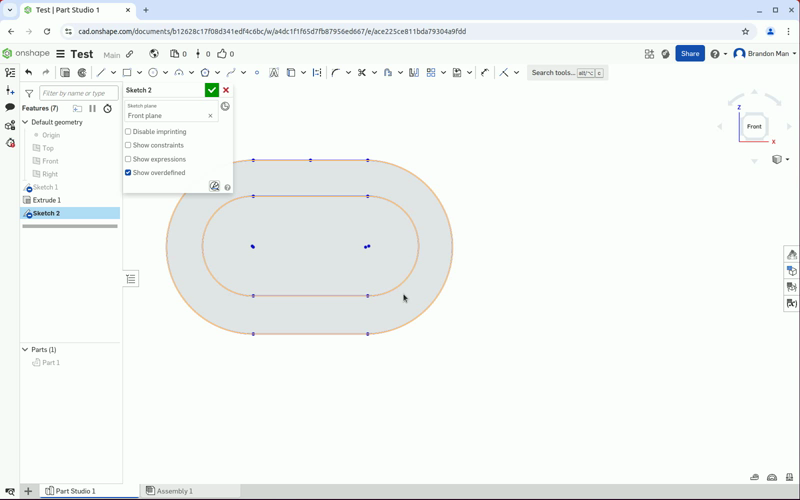
scroll(6)
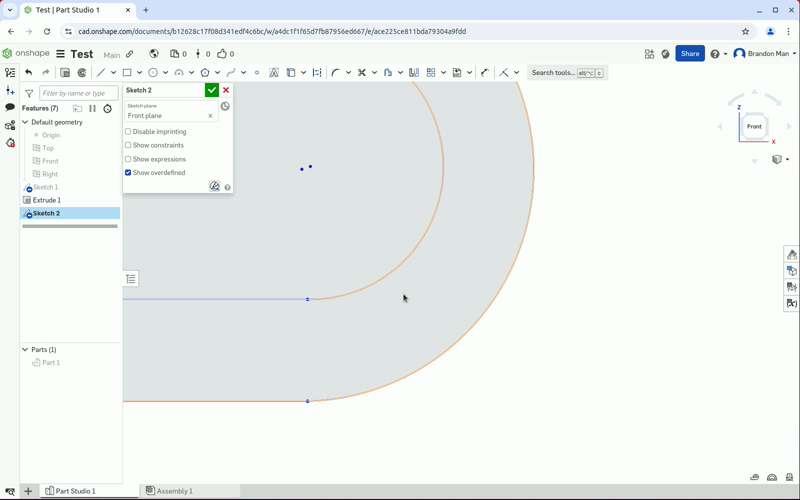
click(403, 293)
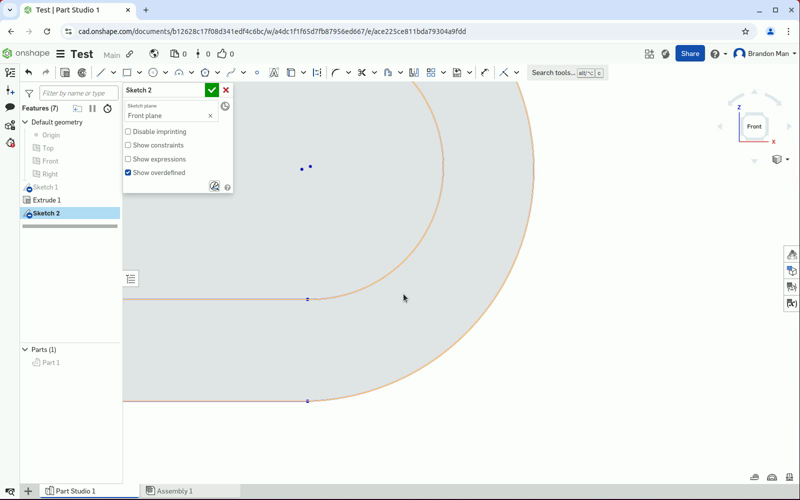
scroll(-6)
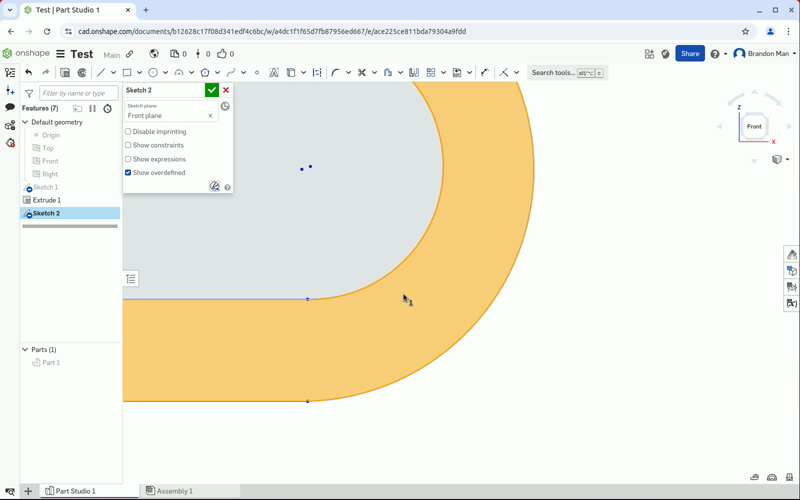
scroll(-6)
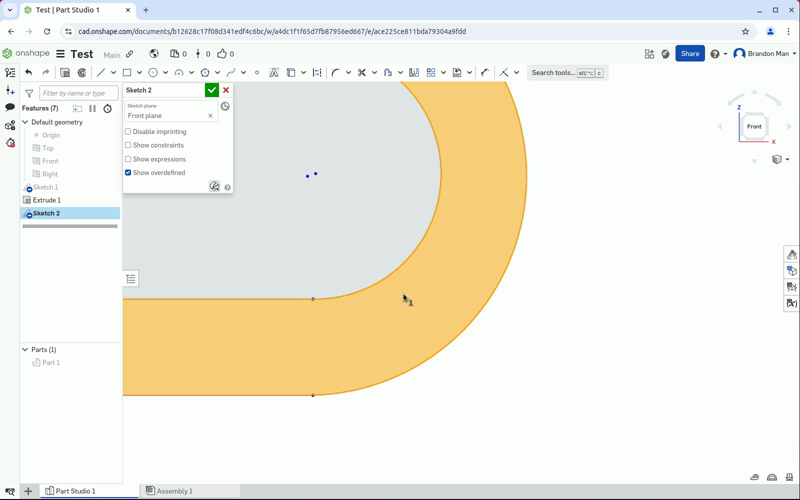
scroll(-6)
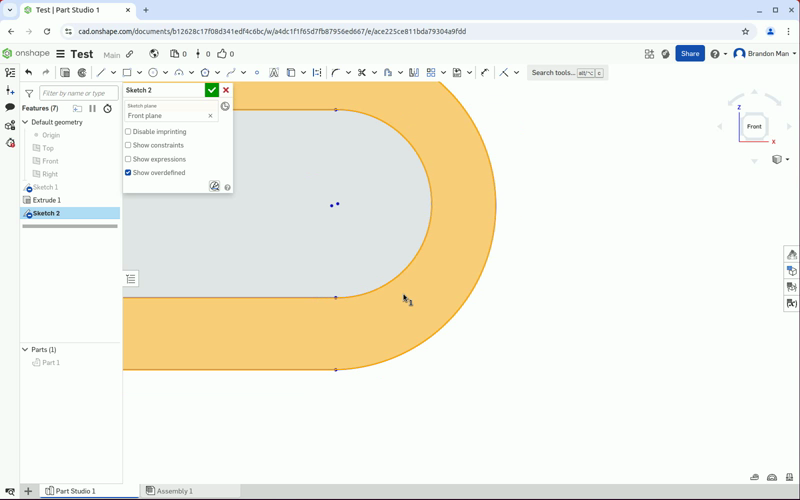
scroll(-6)
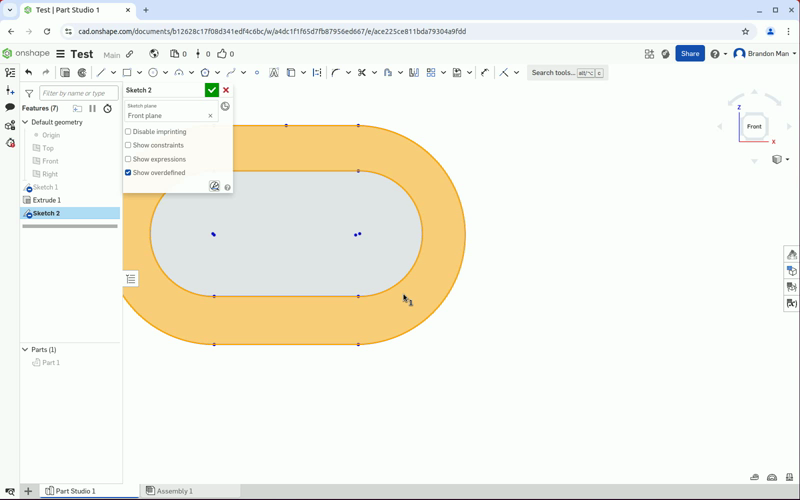
scroll(-6)
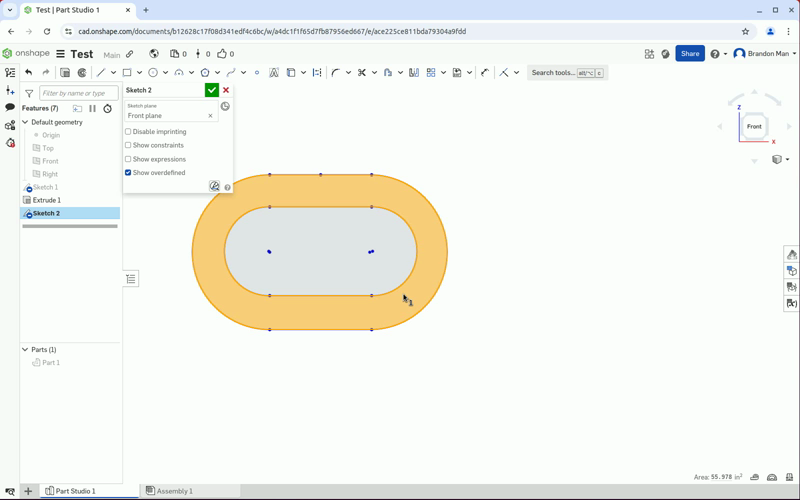
scroll(-6)
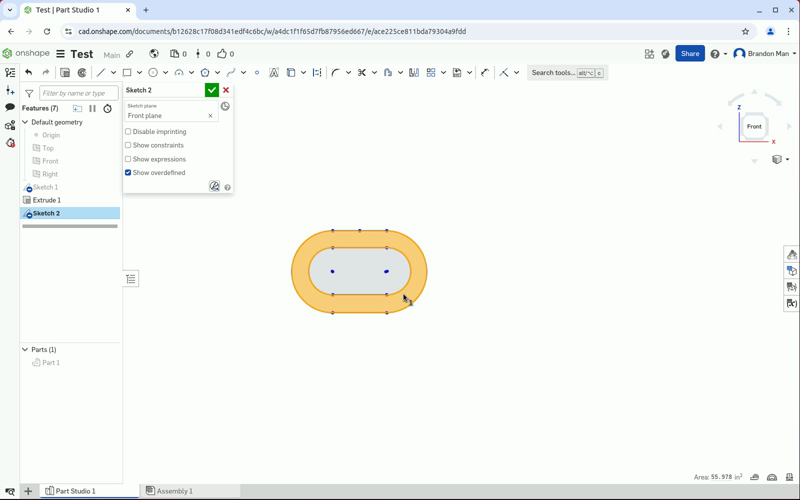
scroll(-6)
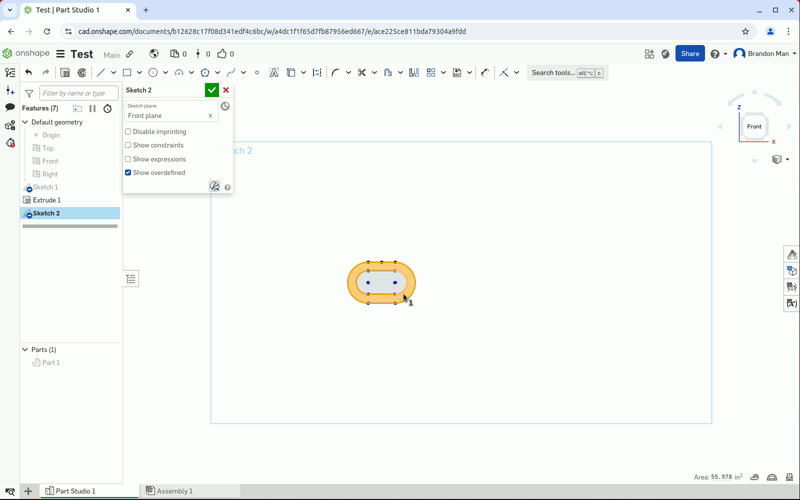
mouse_move(73, 352)
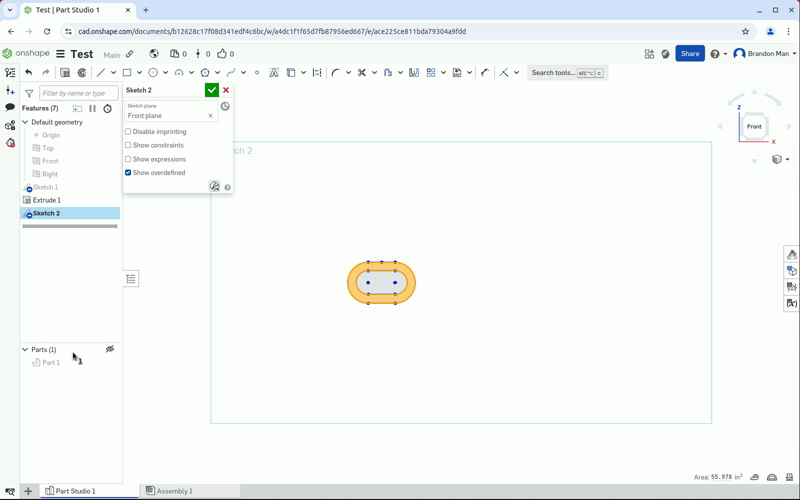
key(shift+y)
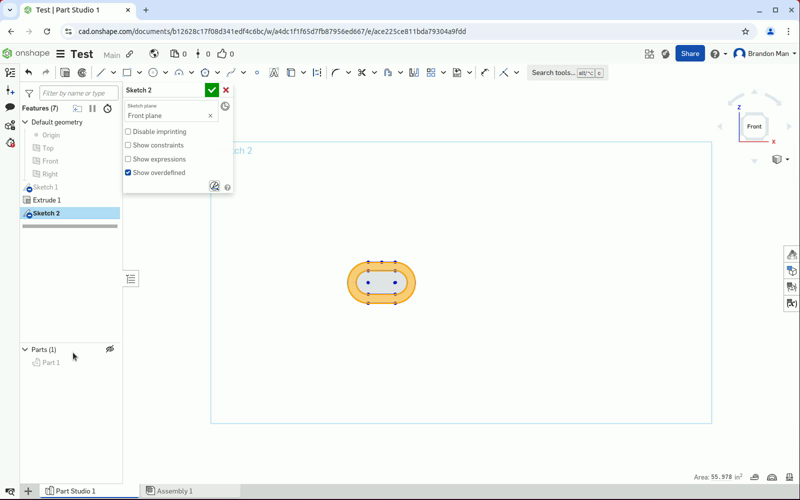
key(shift+e)
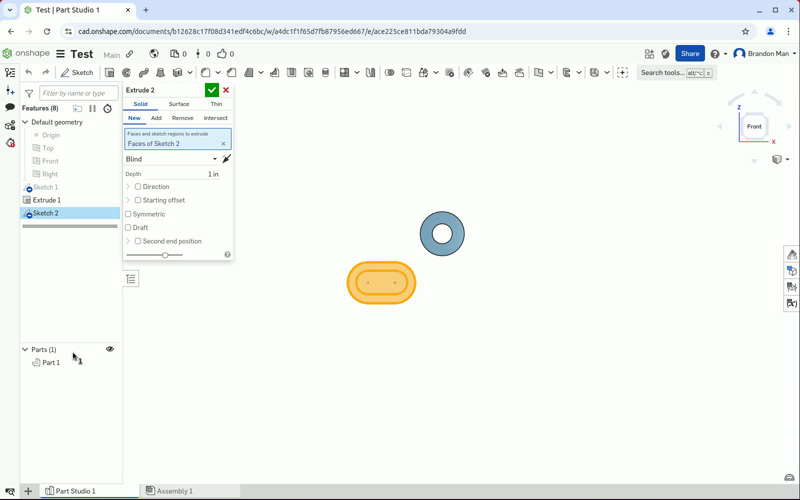
mouse_move(143, 106)
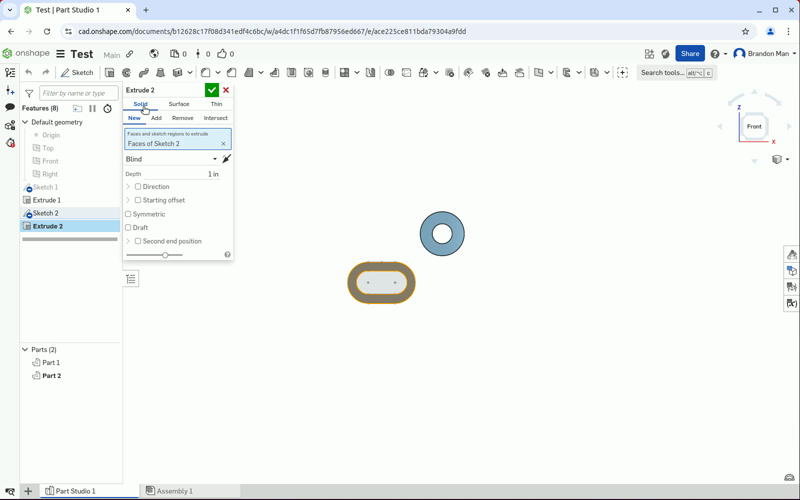
click(143, 106)
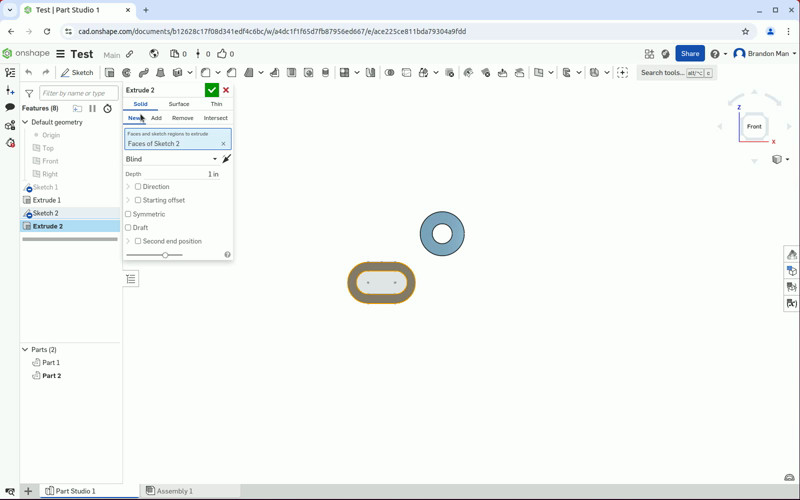
mouse_move(137, 120)
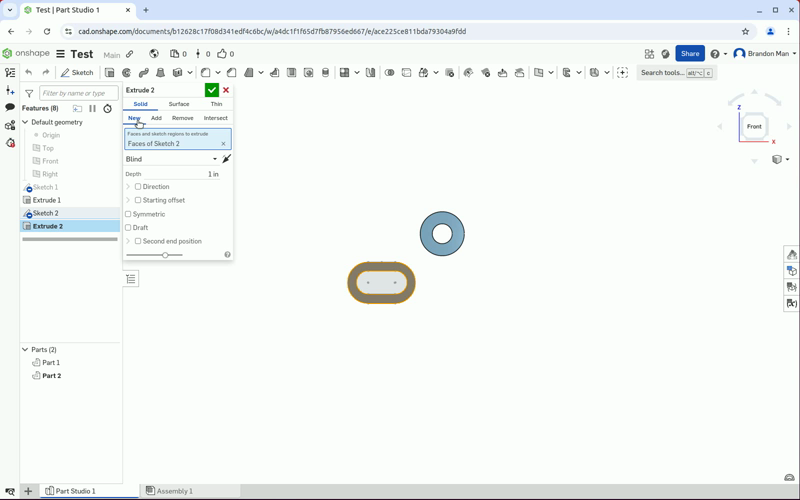
click(137, 120)
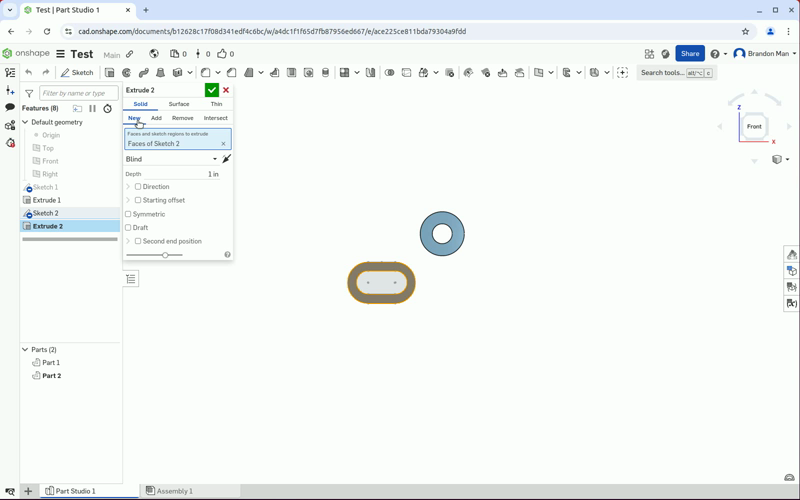
key(tab, 4)
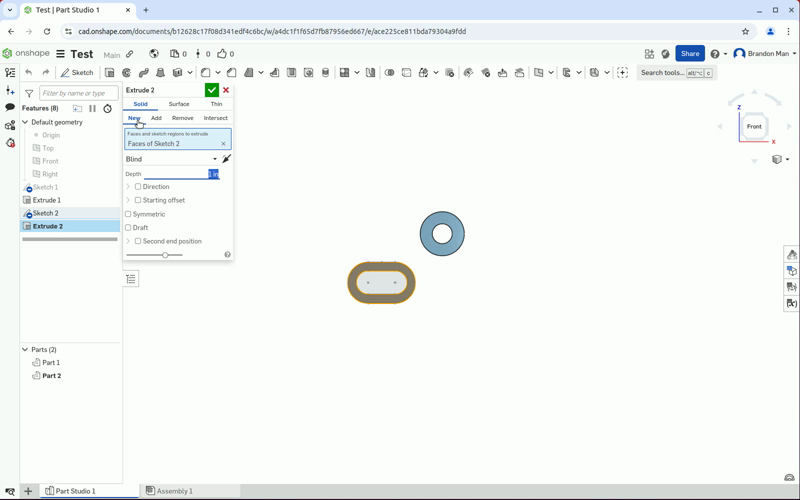
text(5.296)
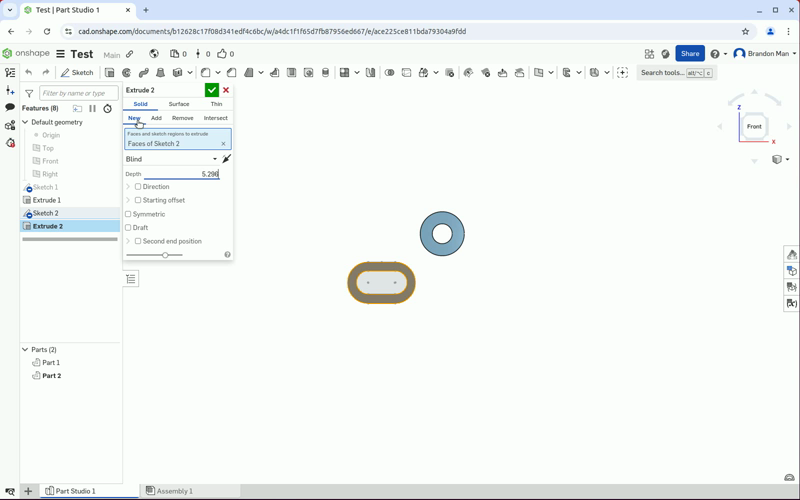
key(tab, 3)
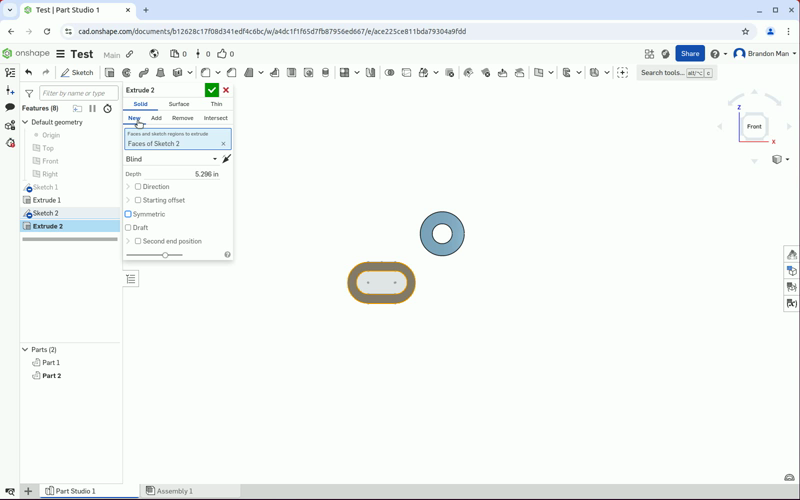
key(space)
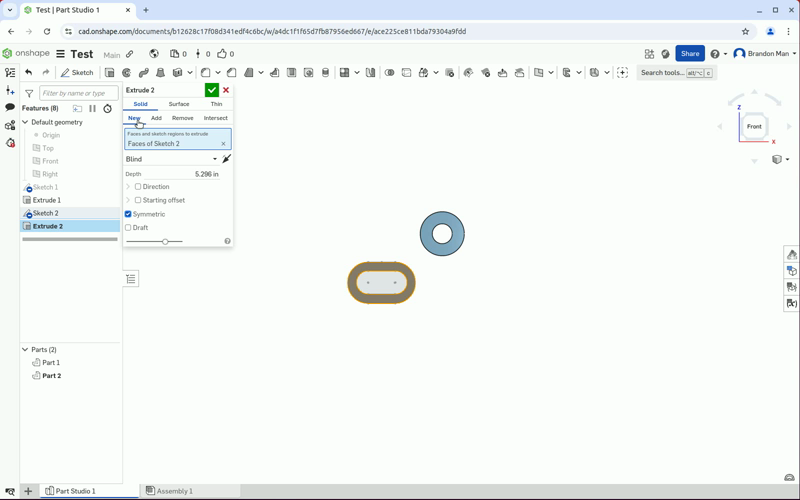
key(enter)
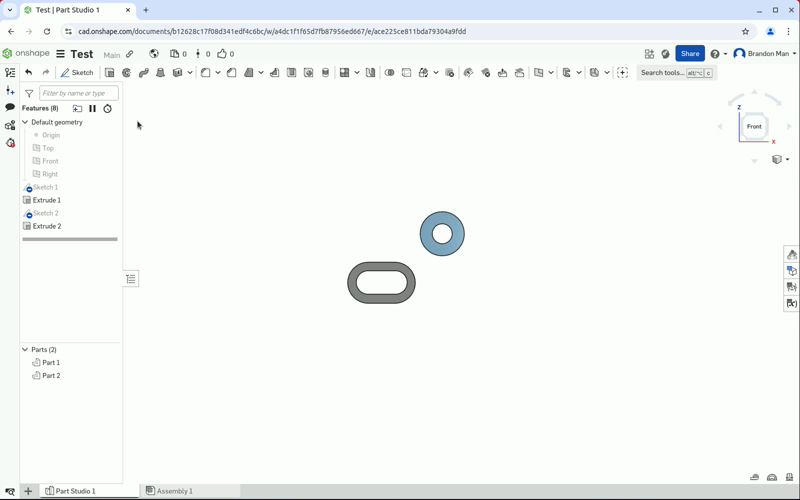
key(shift+h)
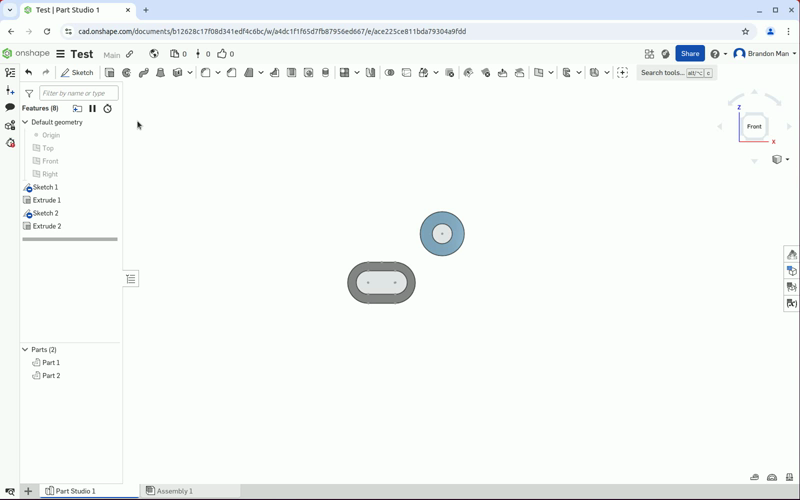
key(shift+h)
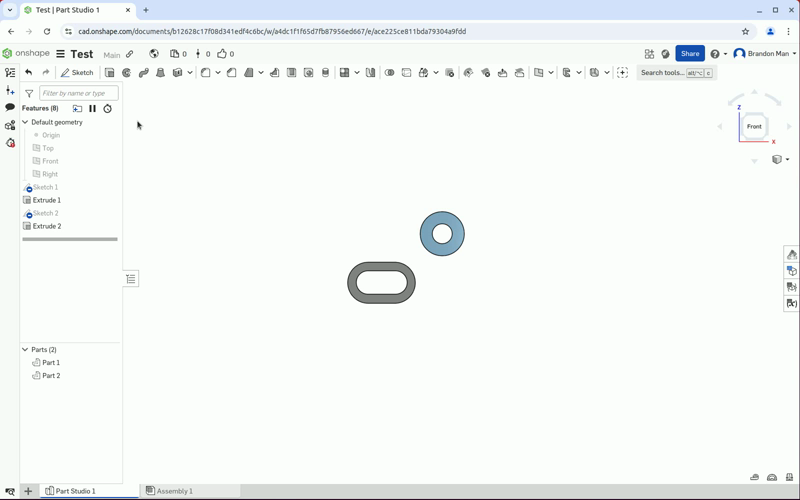
mouse_move(73, 189)
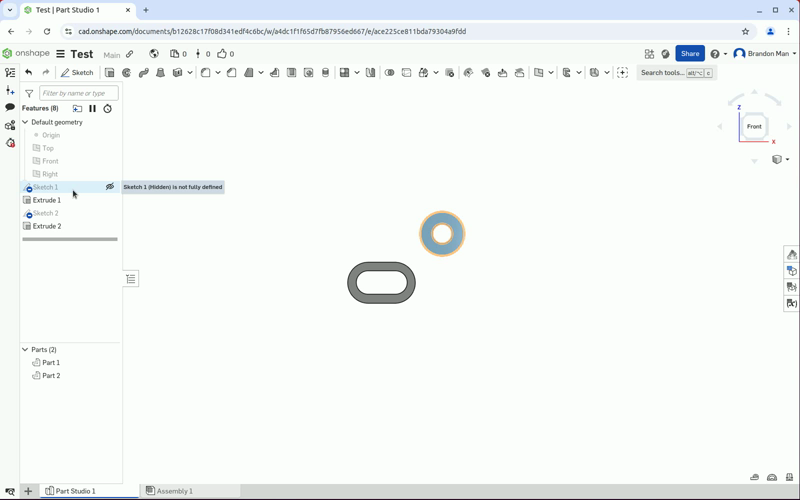
click(73, 189)
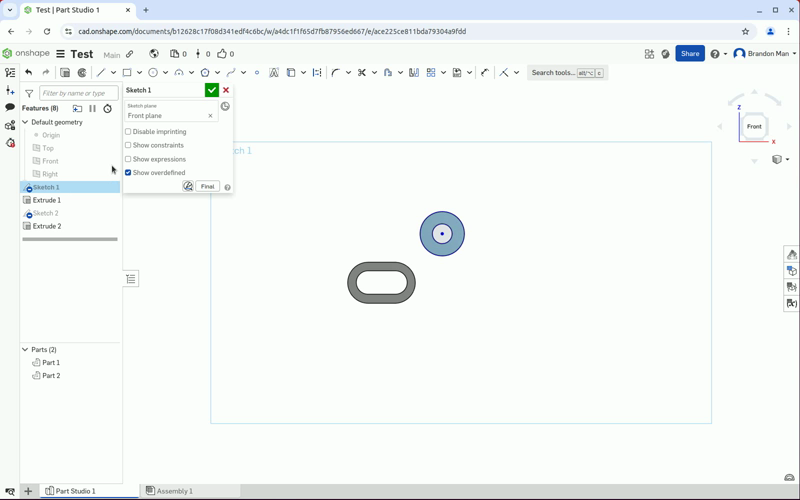
mouse_move(229, 92)
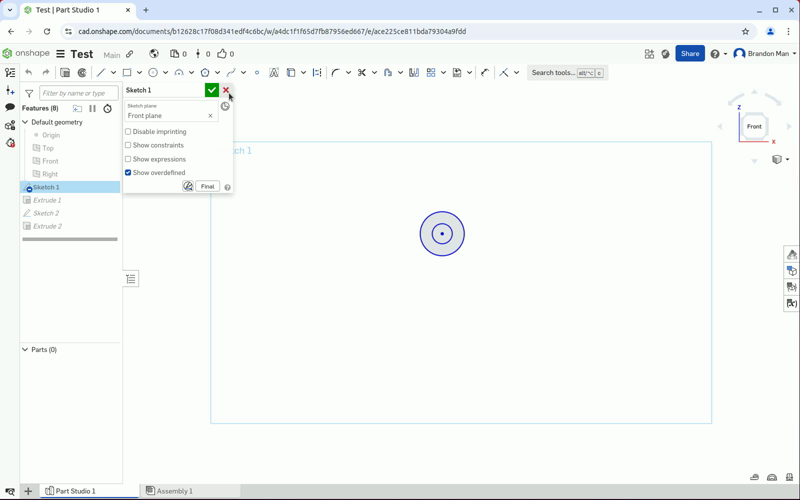
click(229, 92)
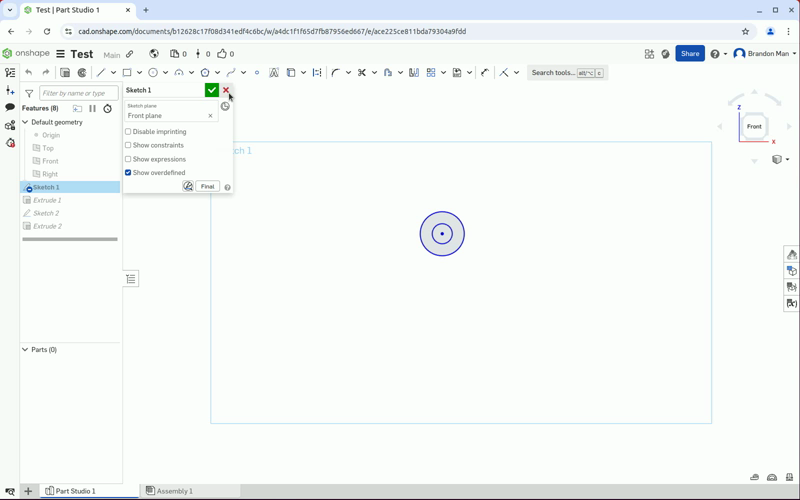
key(shift+s)
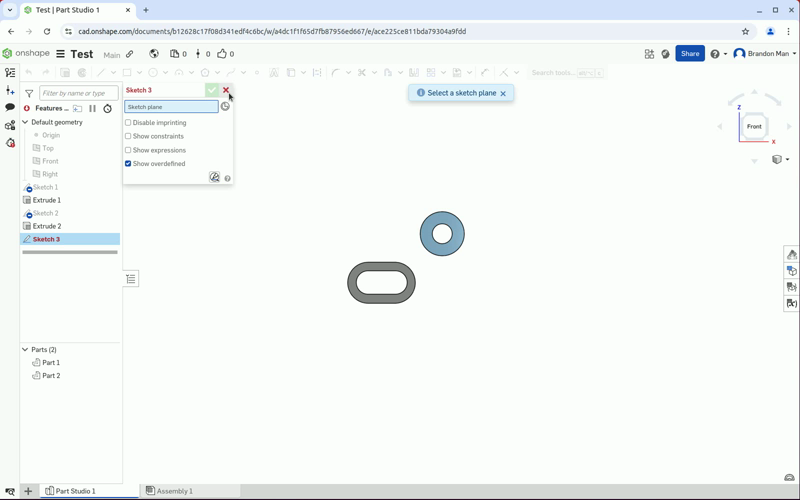
mouse_move(73, 163)
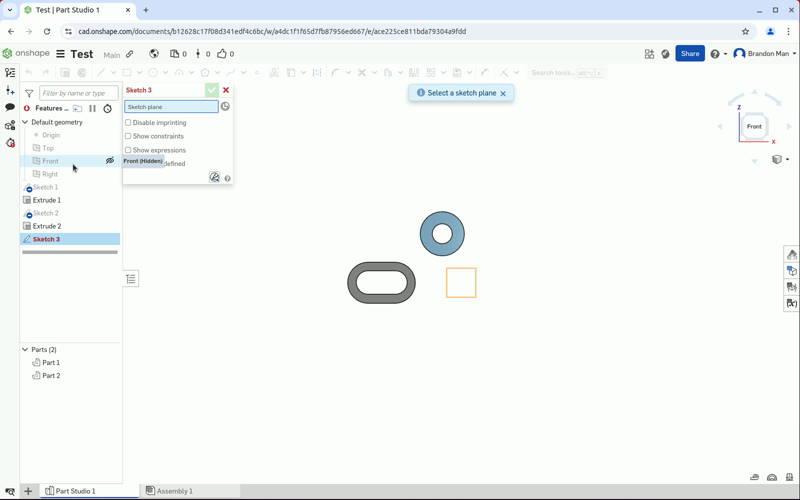
click(73, 163)
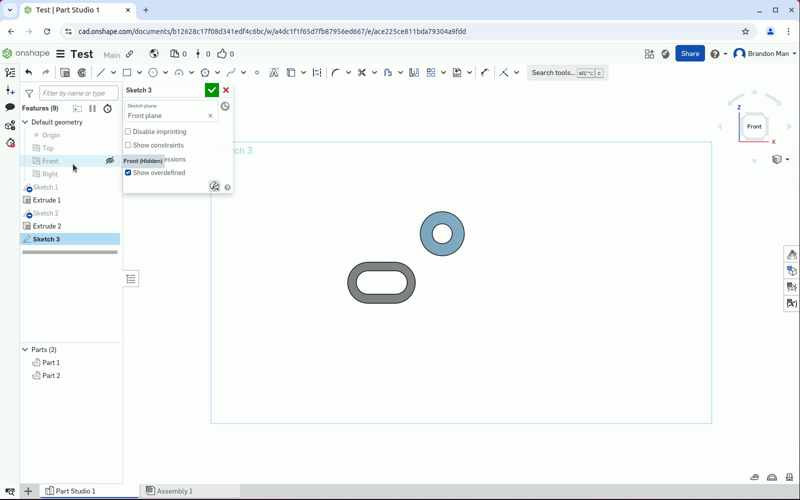
mouse_move(73, 352)
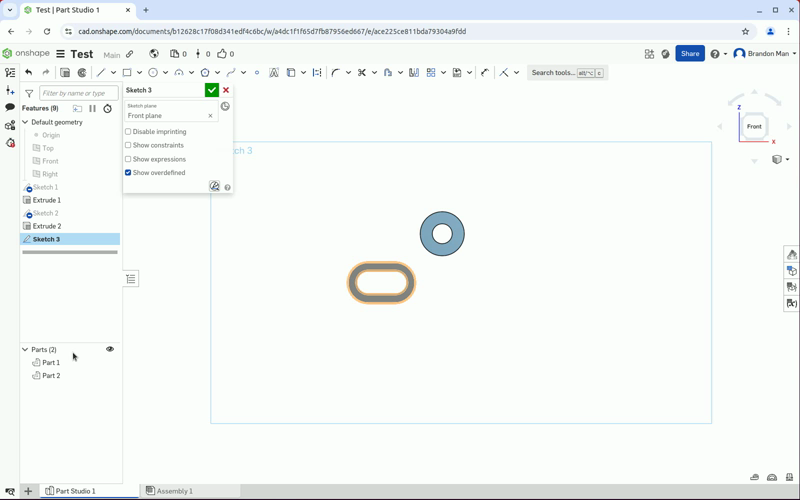
key(y)
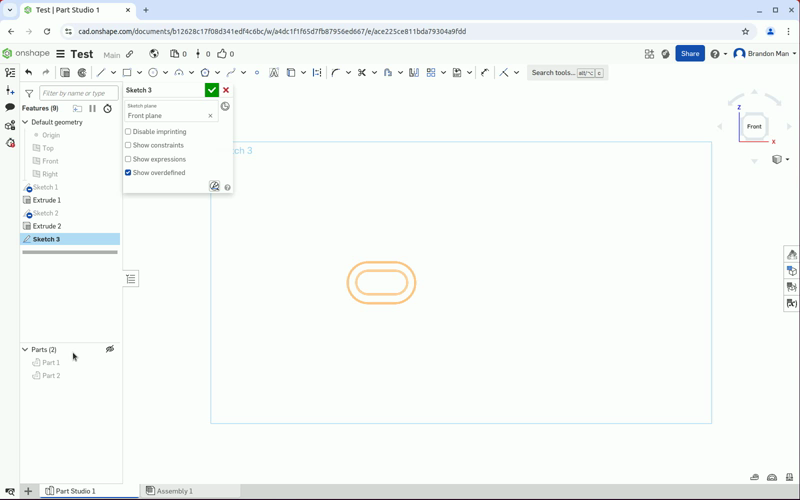
key(c)
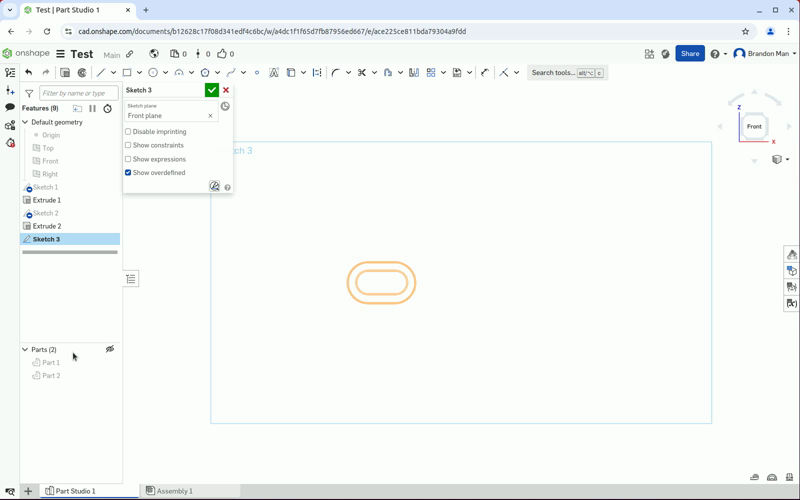
key_down(shift)
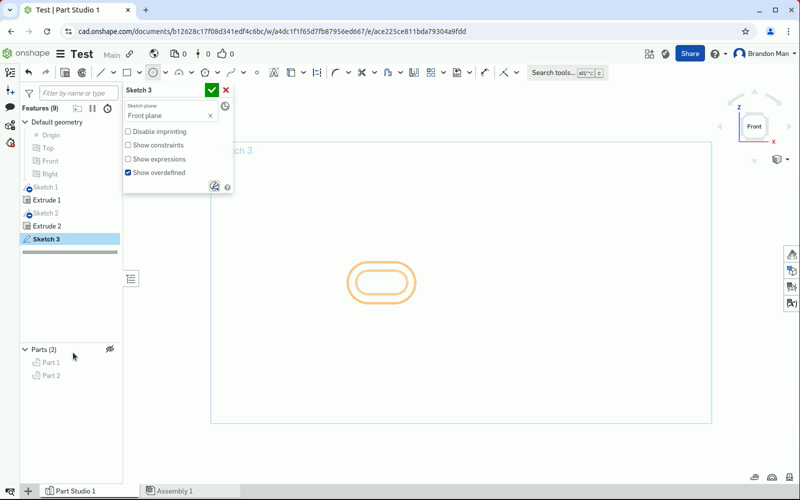
mouse_move(461, 282)
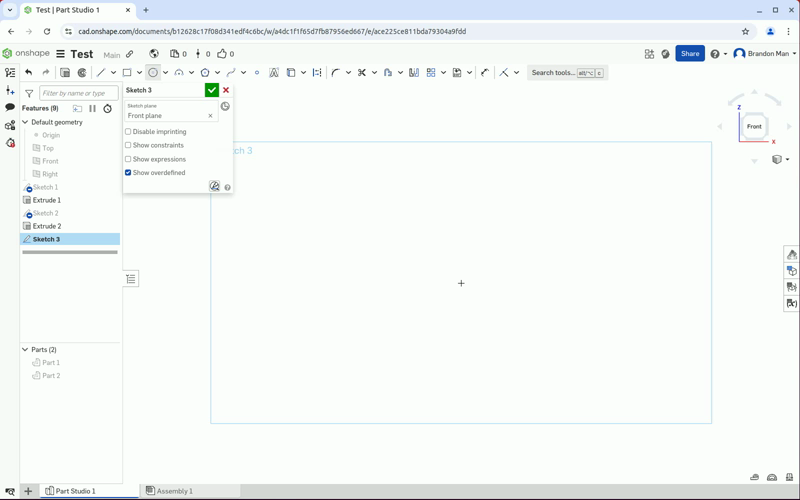
click(461, 282)
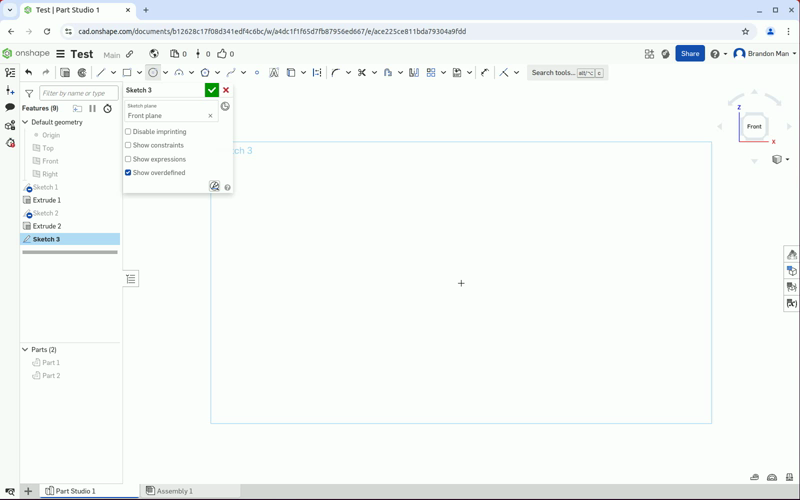
key_up(shift)
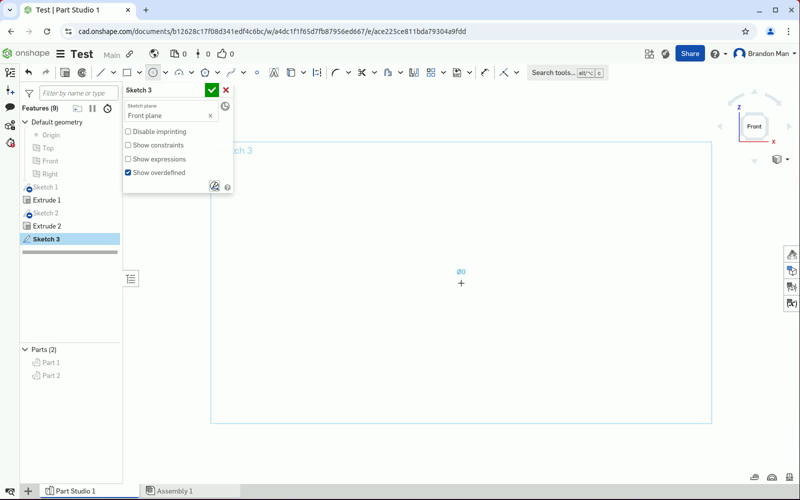
mouse_move(485, 282)
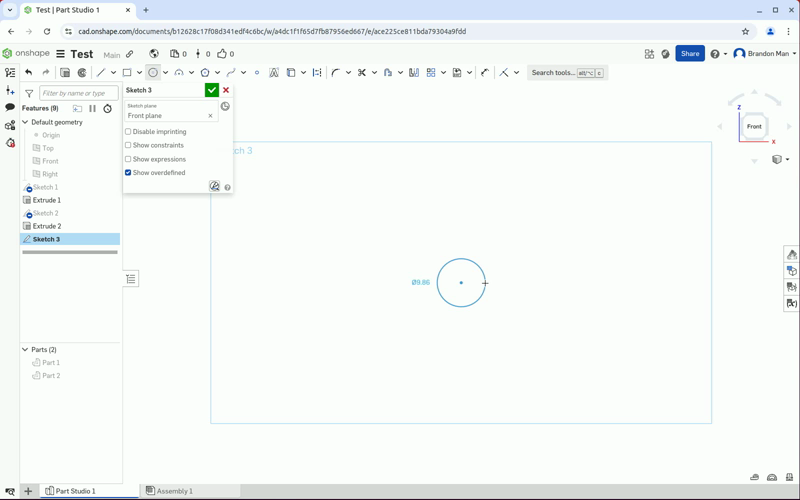
click(485, 282)
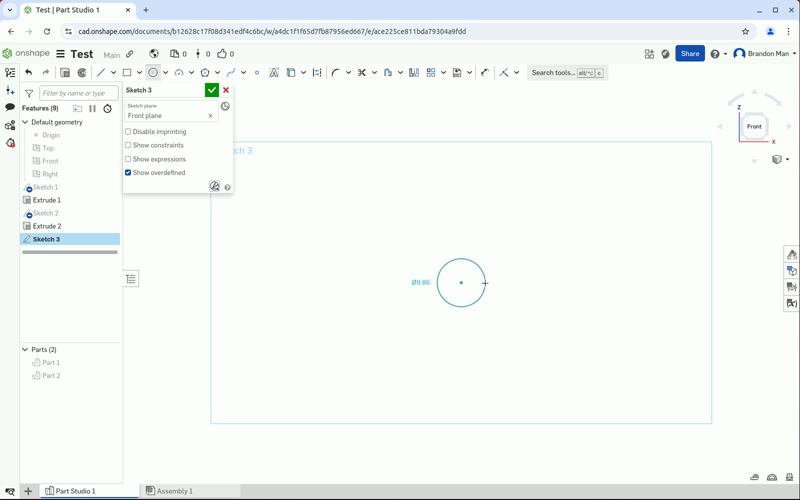
key(esc)
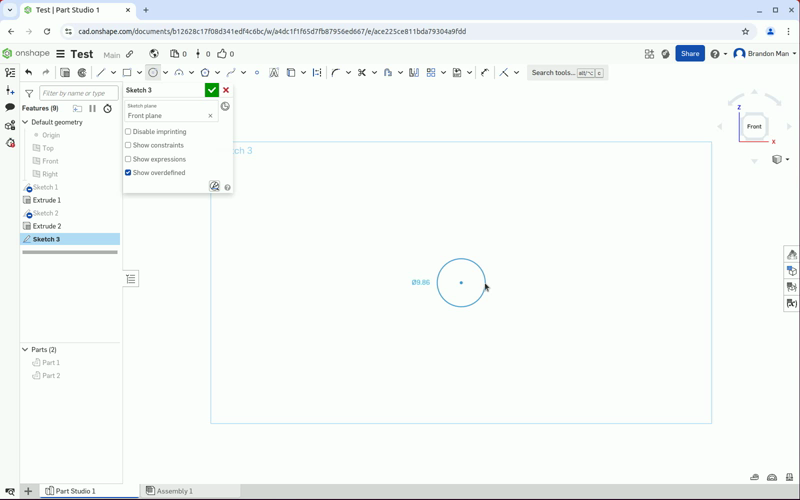
key(c)
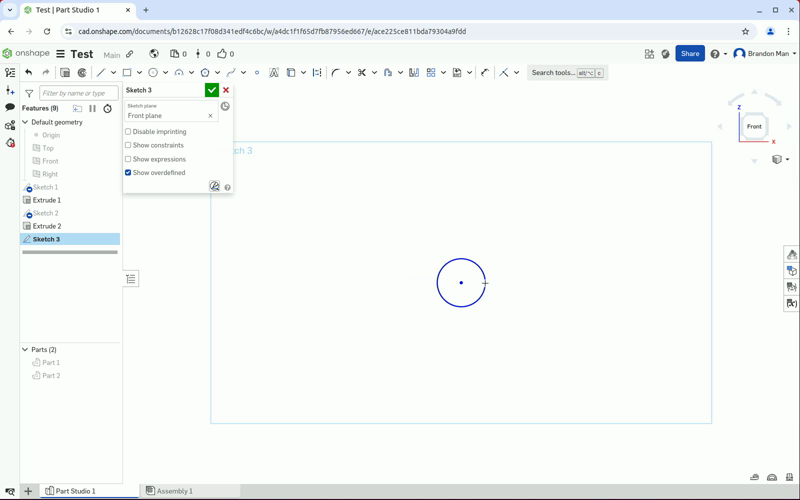
key_down(shift)
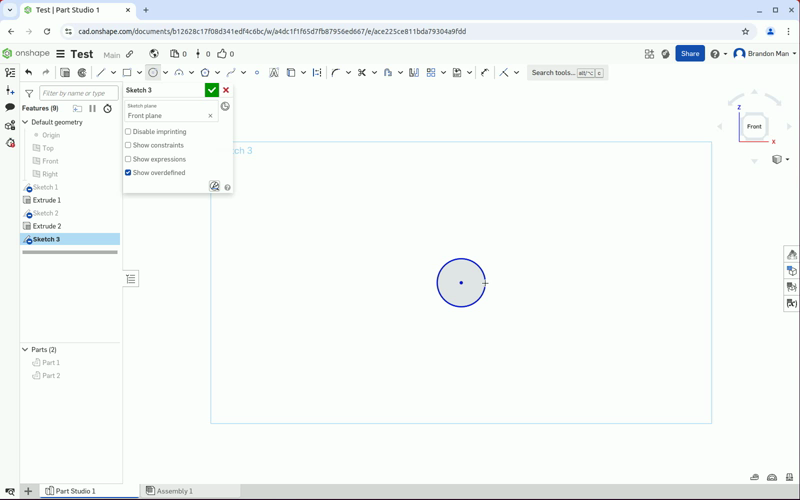
mouse_move(461, 282)
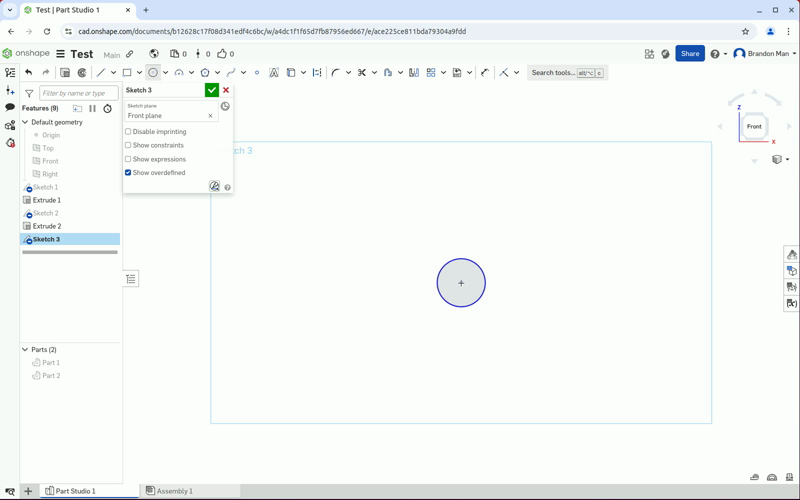
click(461, 282)
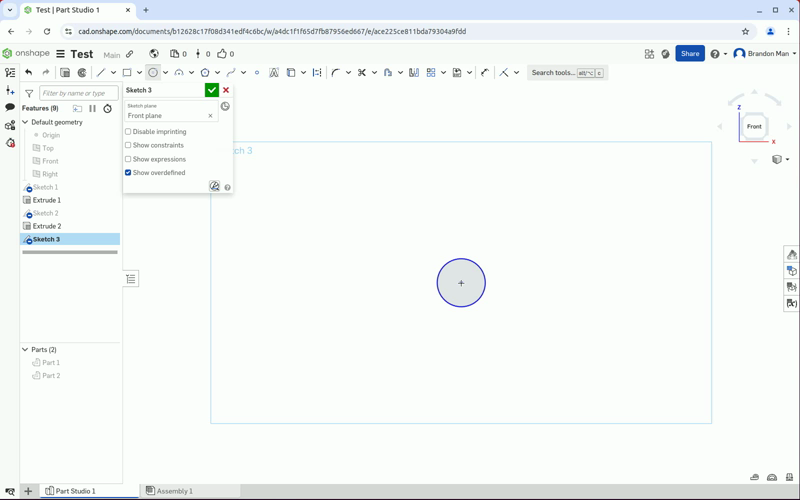
key_up(shift)
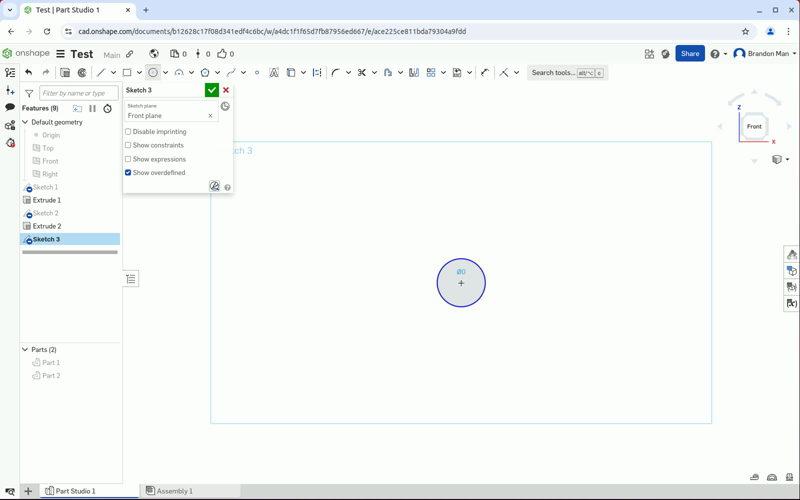
mouse_move(477, 282)
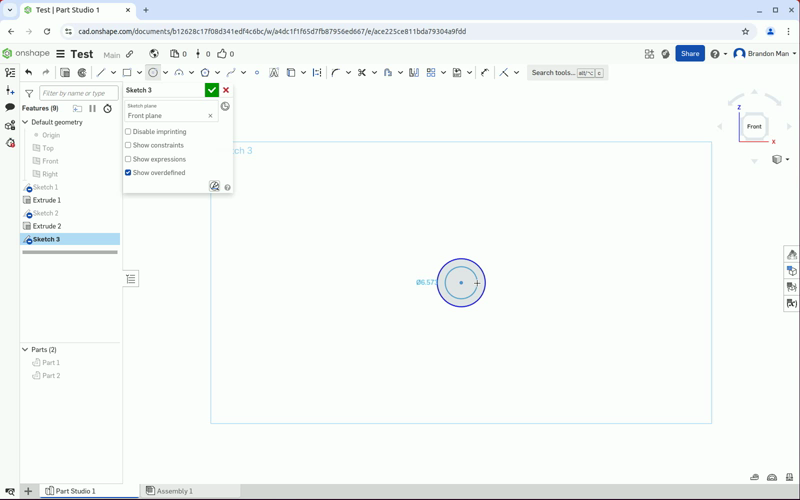
click(477, 282)
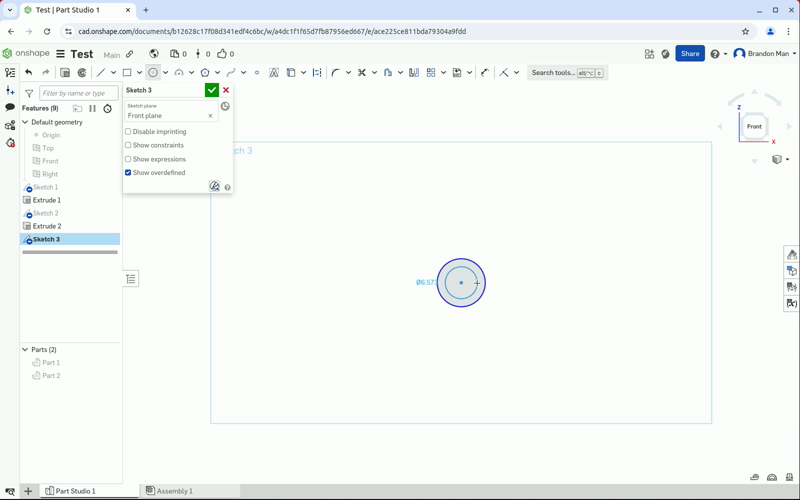
key(esc)
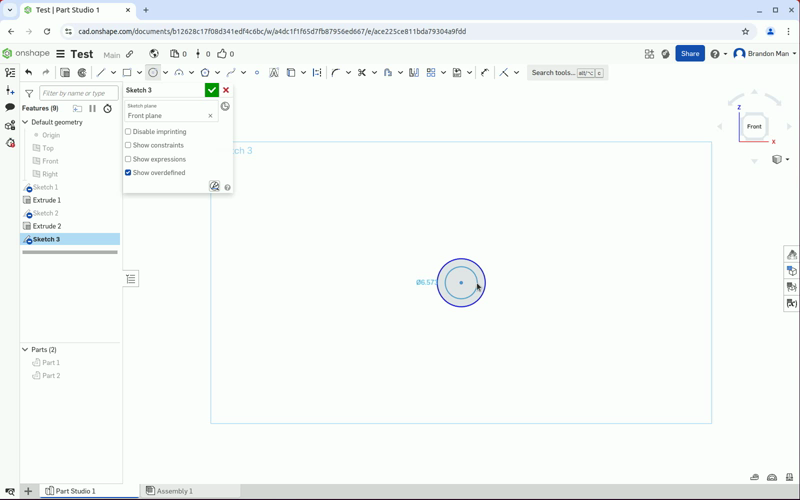
mouse_move(461, 260)
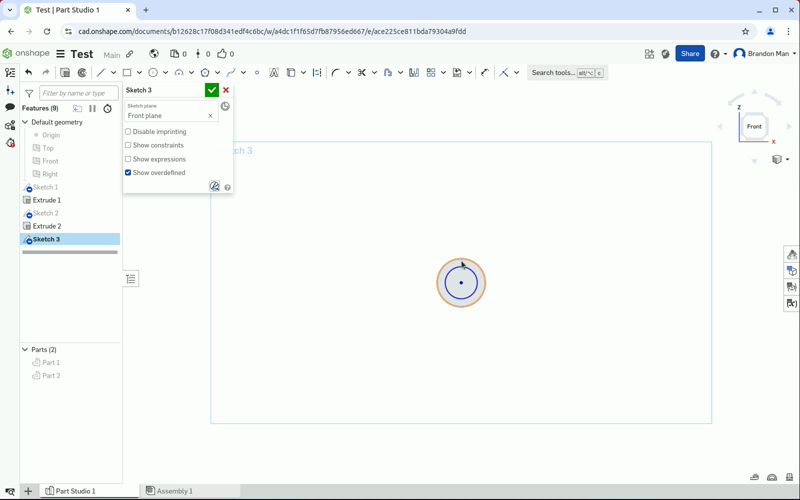
scroll(6)
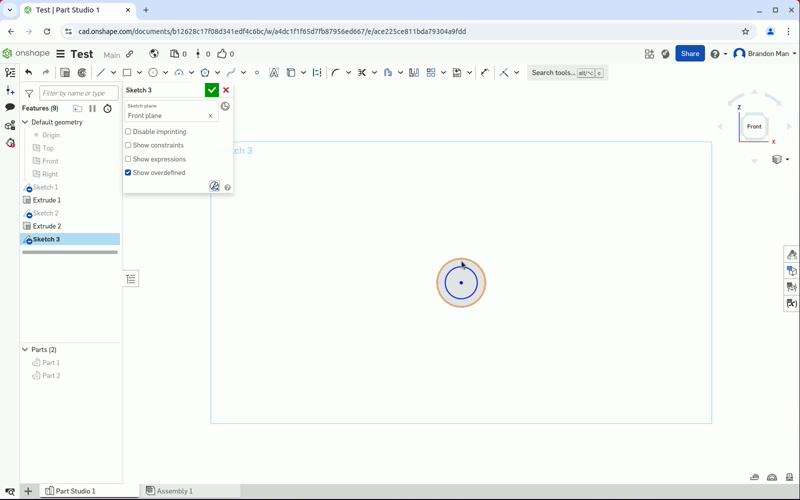
scroll(6)
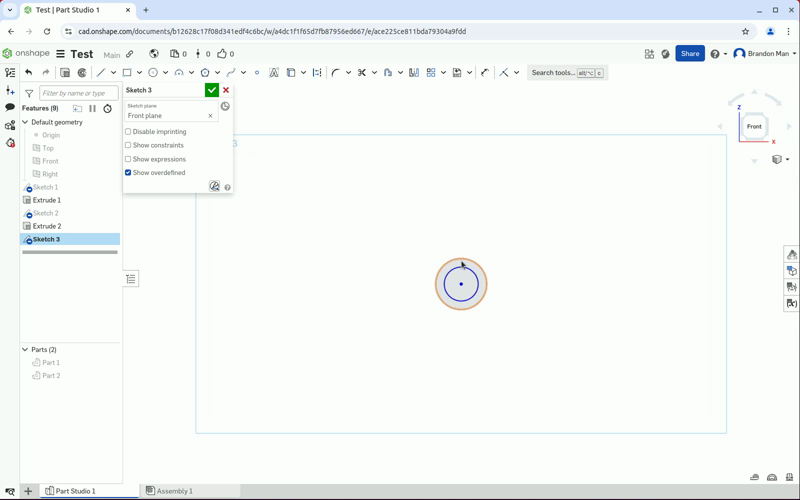
scroll(6)
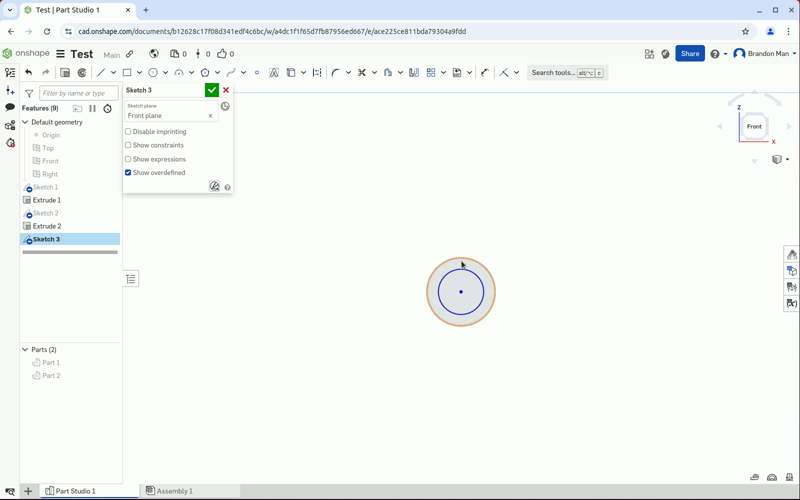
scroll(6)
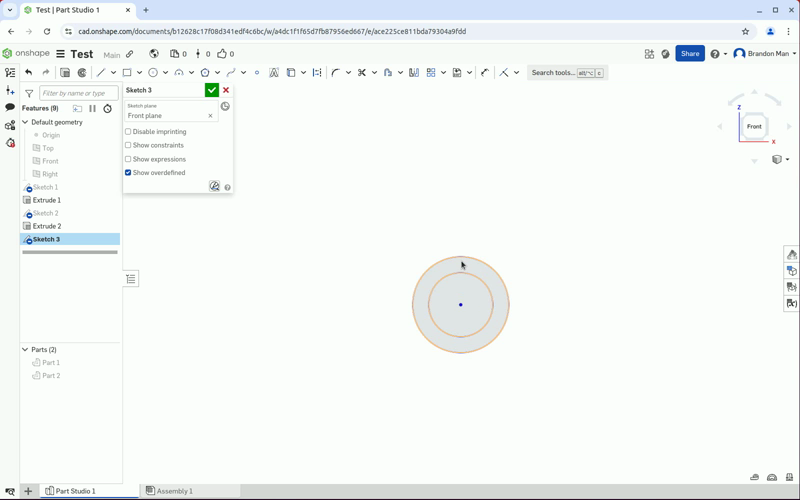
scroll(6)
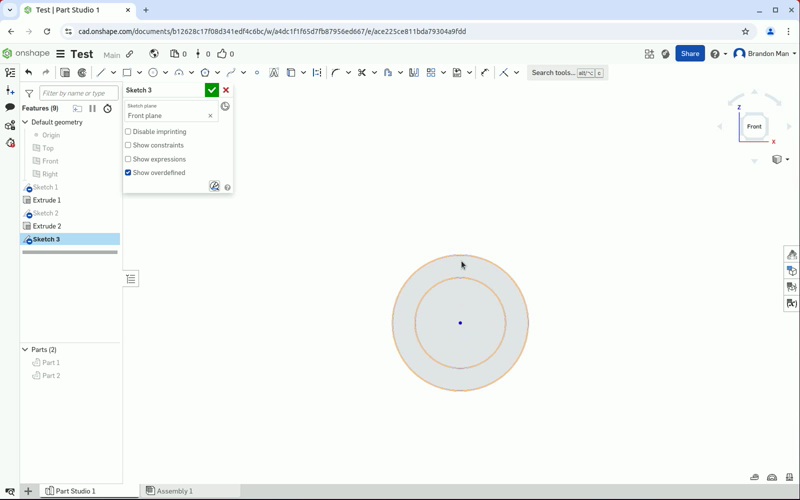
scroll(6)
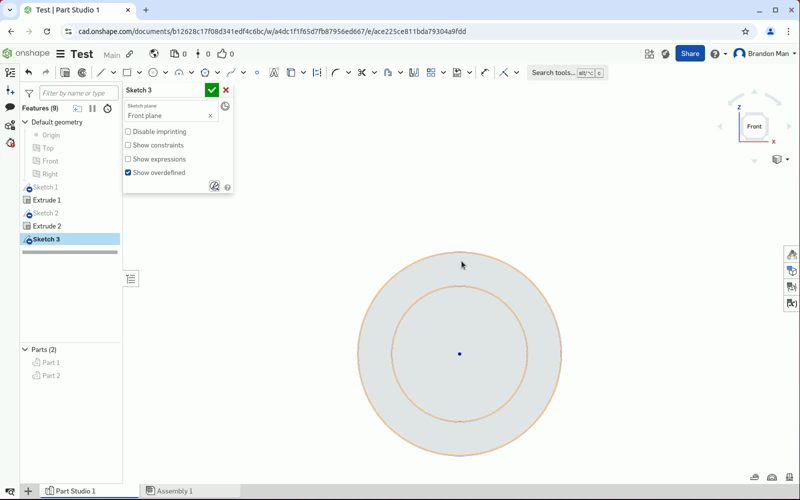
scroll(6)
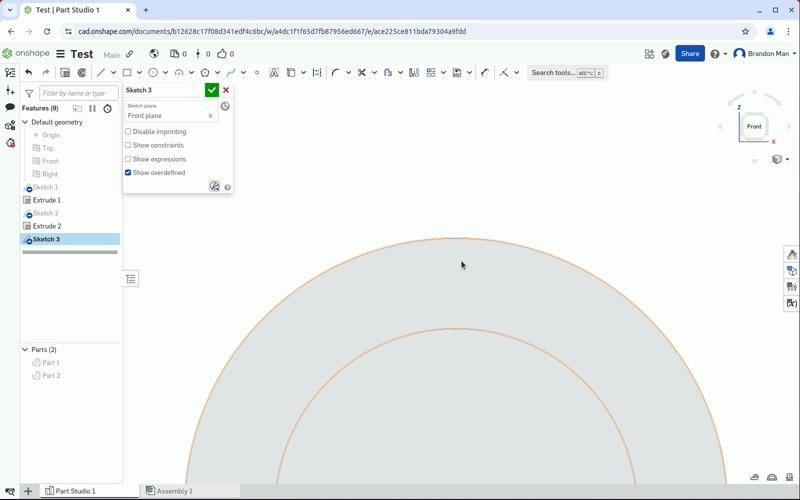
click(461, 260)
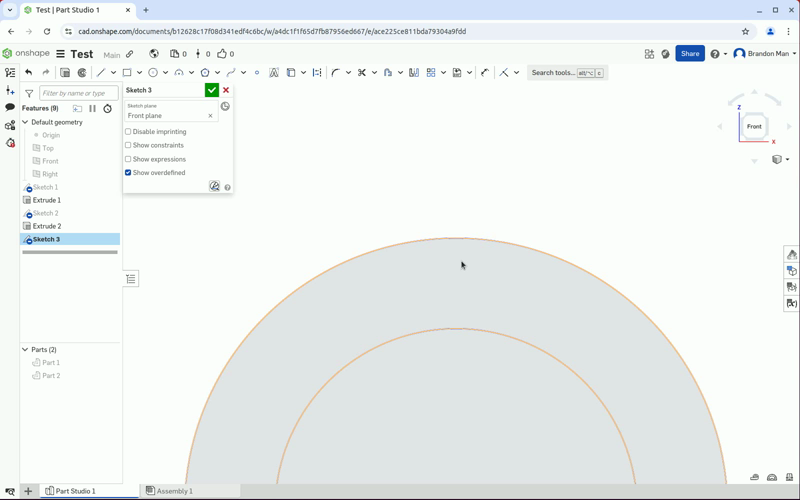
scroll(-6)
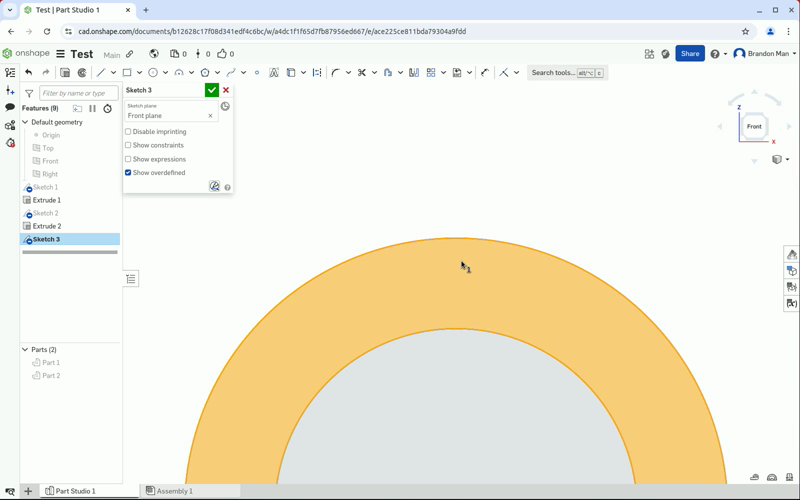
scroll(-6)
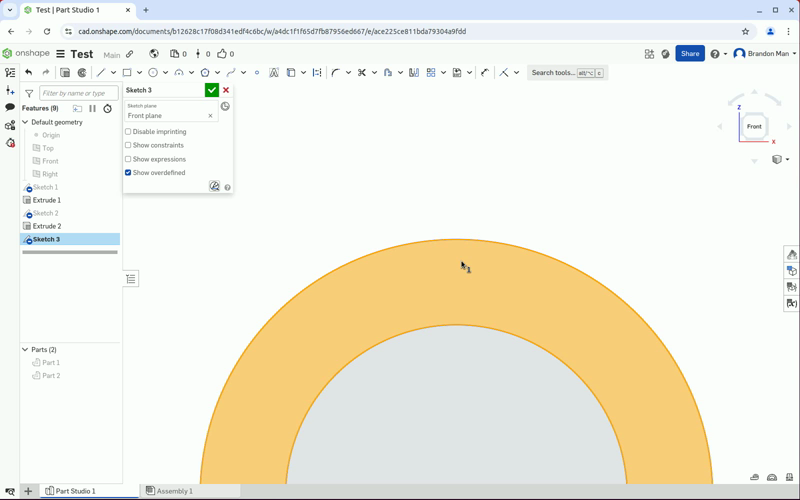
scroll(-6)
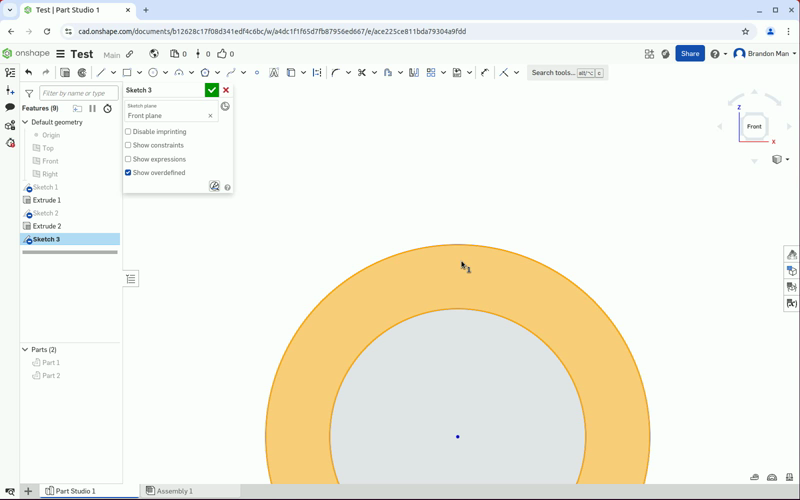
scroll(-6)
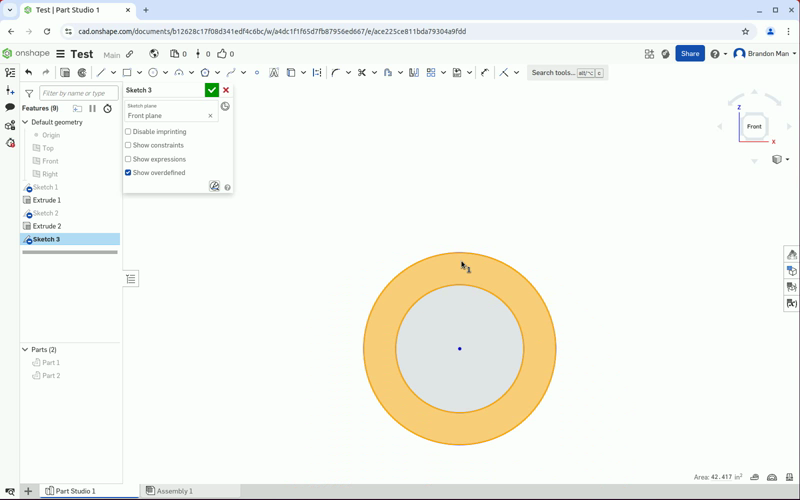
scroll(-6)
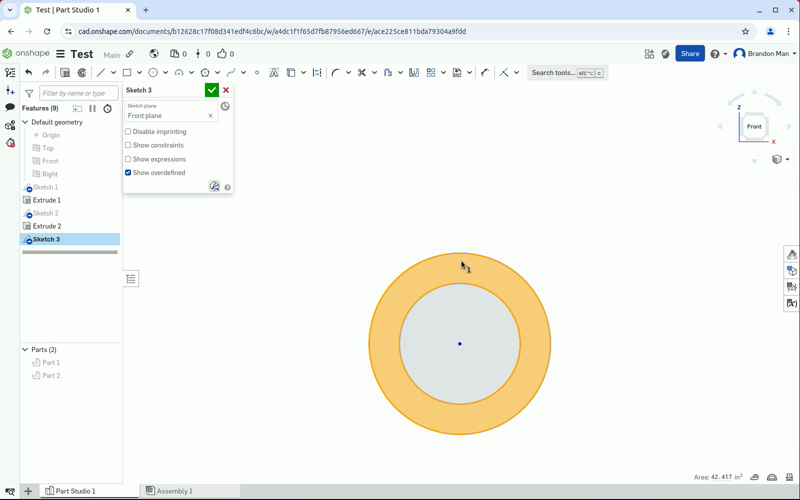
scroll(-6)
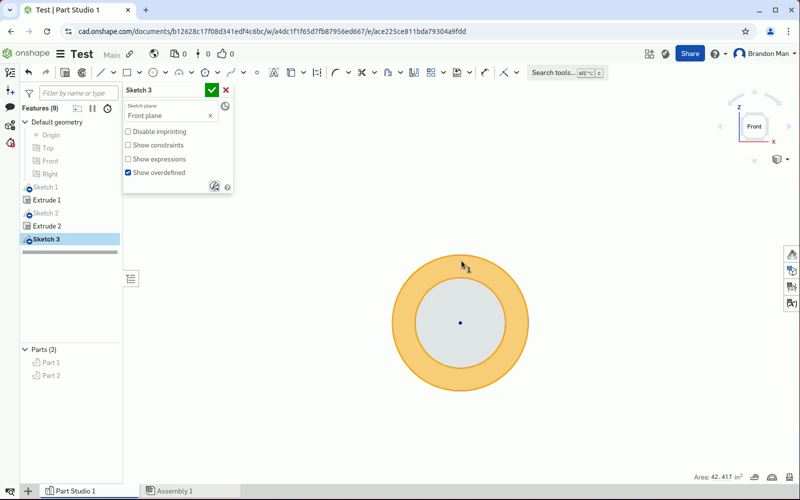
scroll(-6)
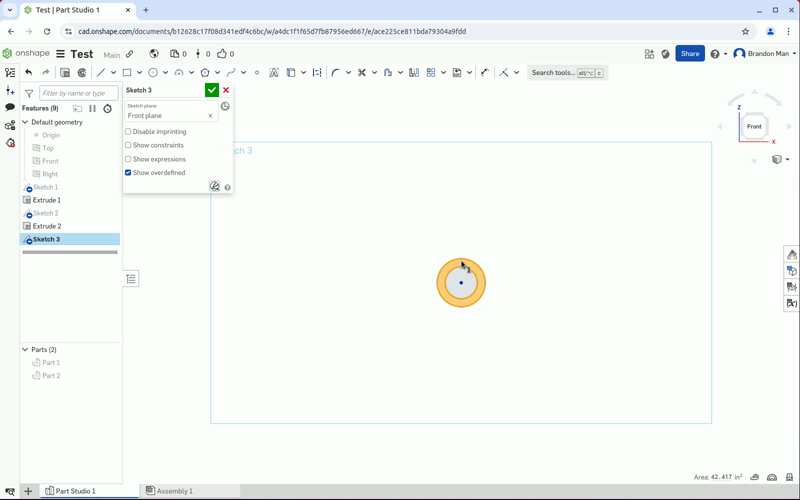
mouse_move(73, 352)
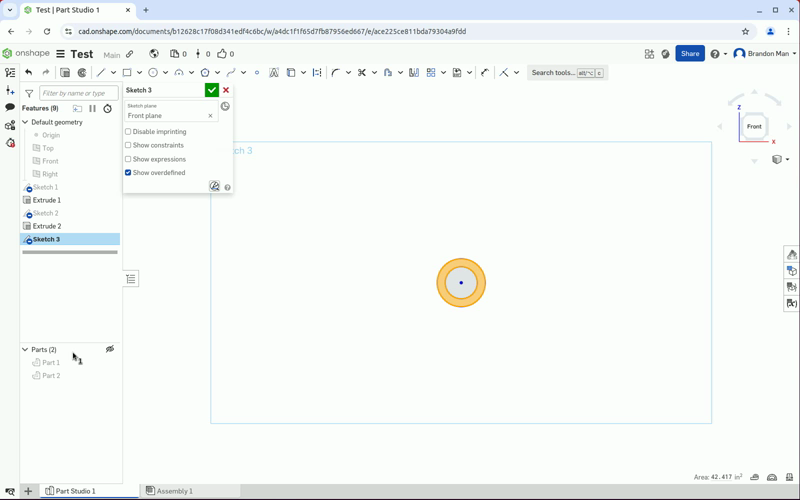
key(shift+y)
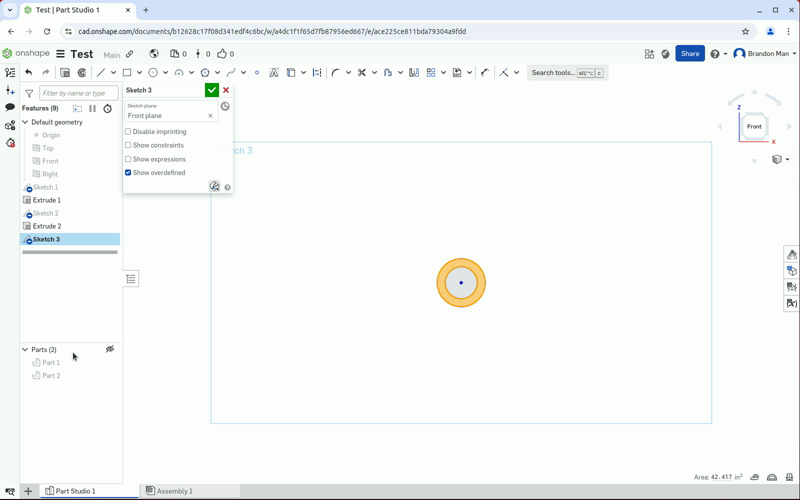
key(shift+e)
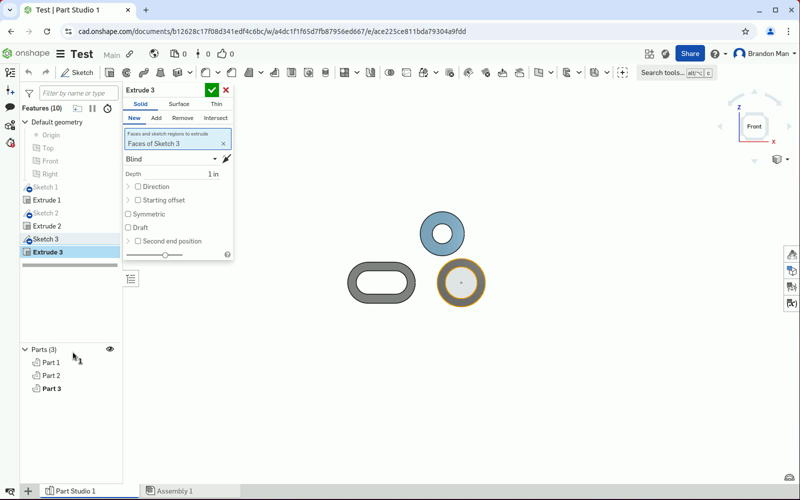
mouse_move(143, 106)
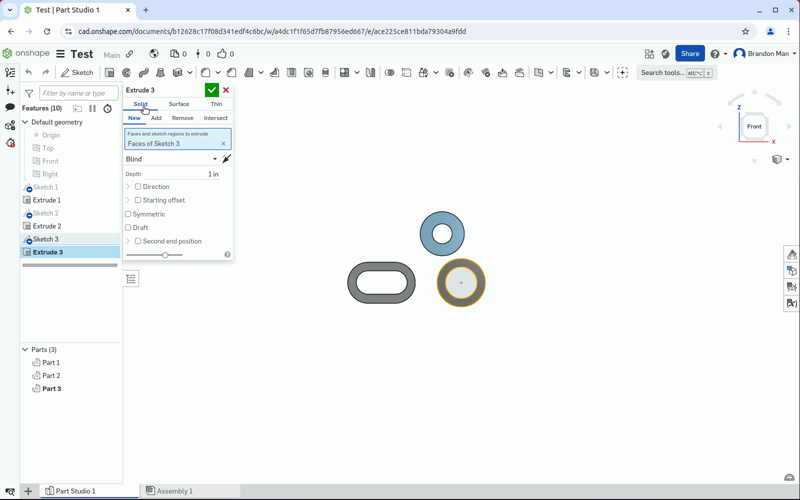
click(143, 106)
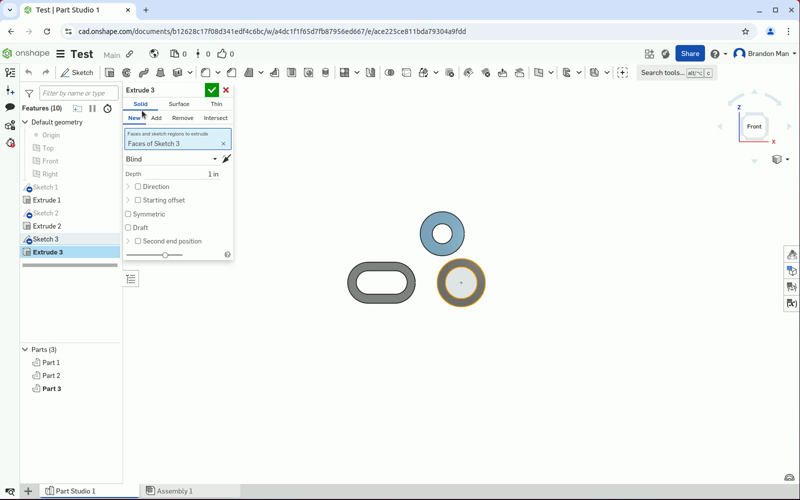
mouse_move(137, 120)
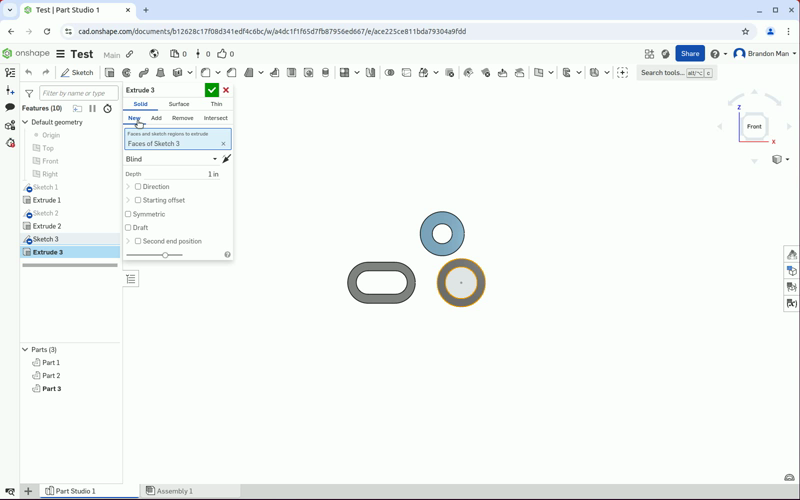
click(137, 120)
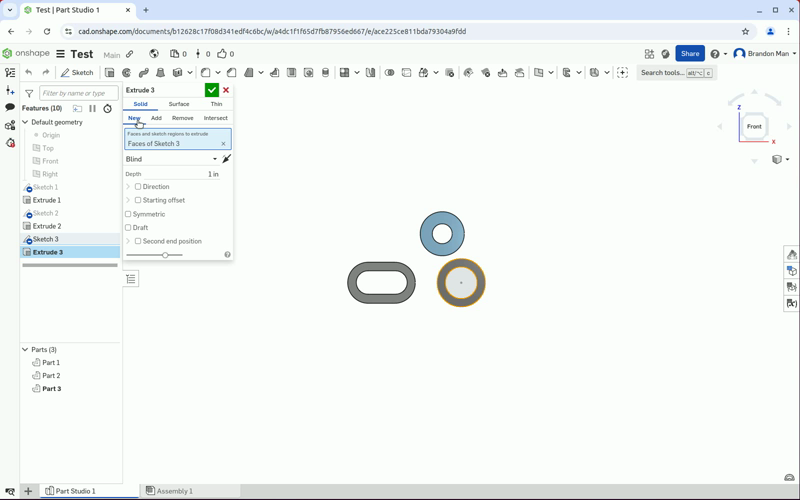
key(tab, 4)
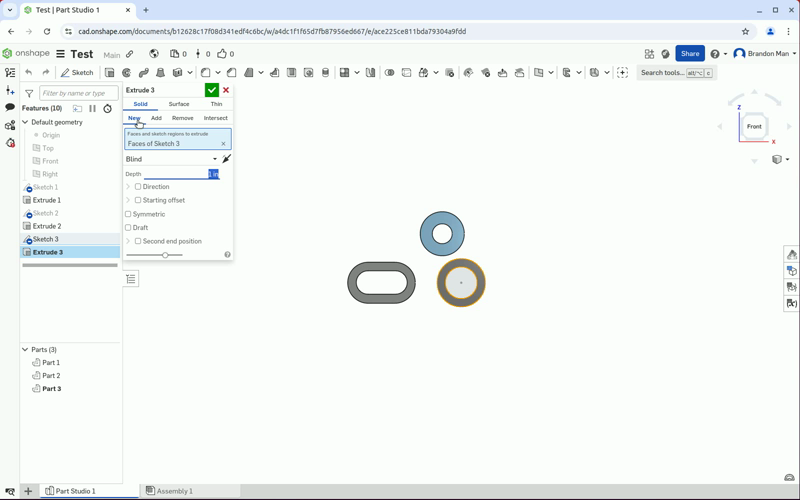
text(5.296)
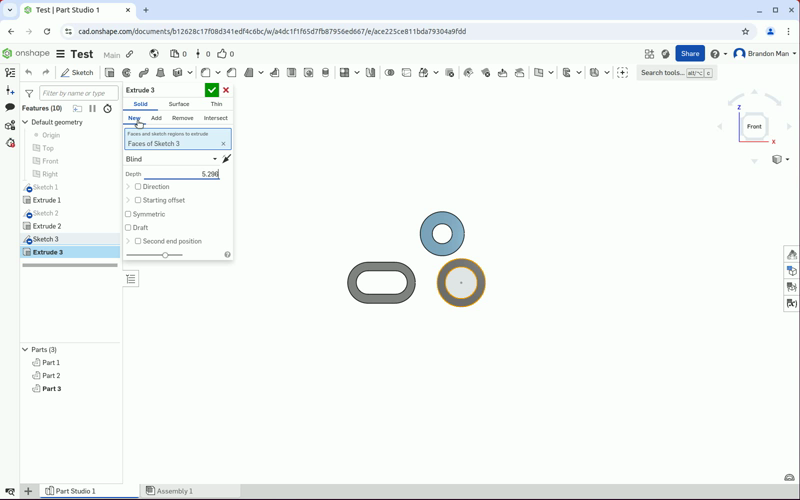
key(tab, 3)
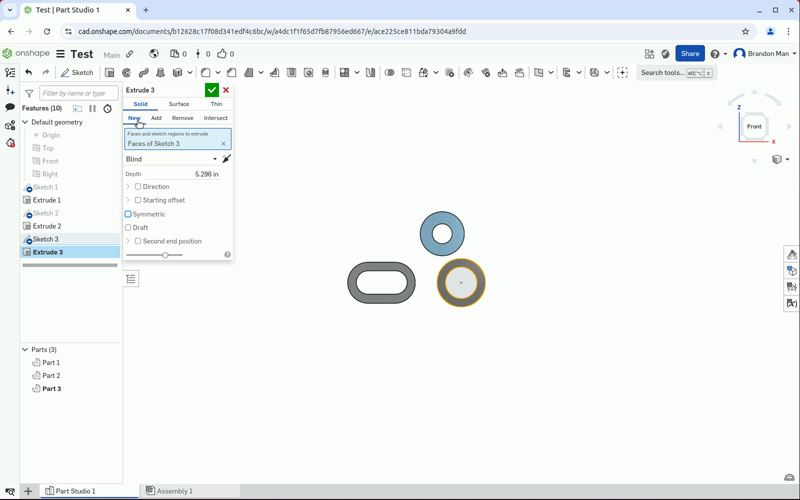
key(space)
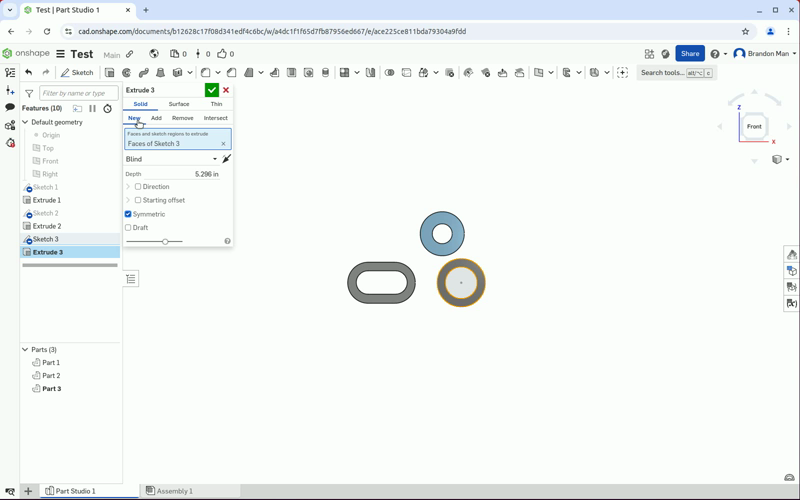
key(enter)
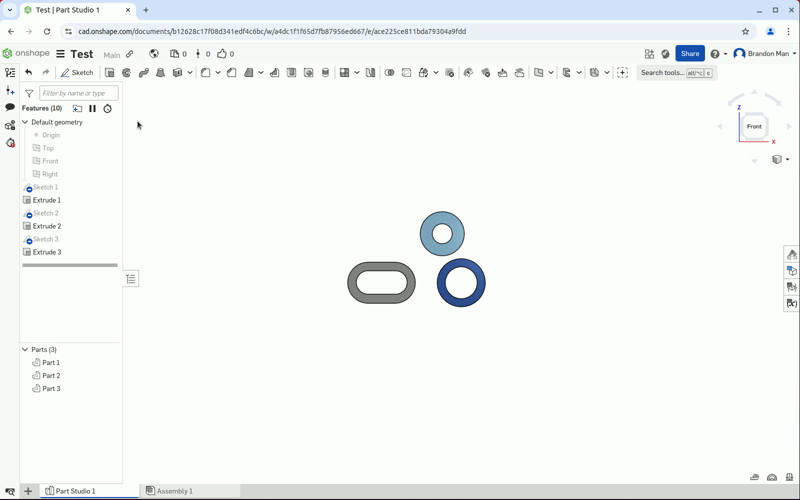
key(shift+h)
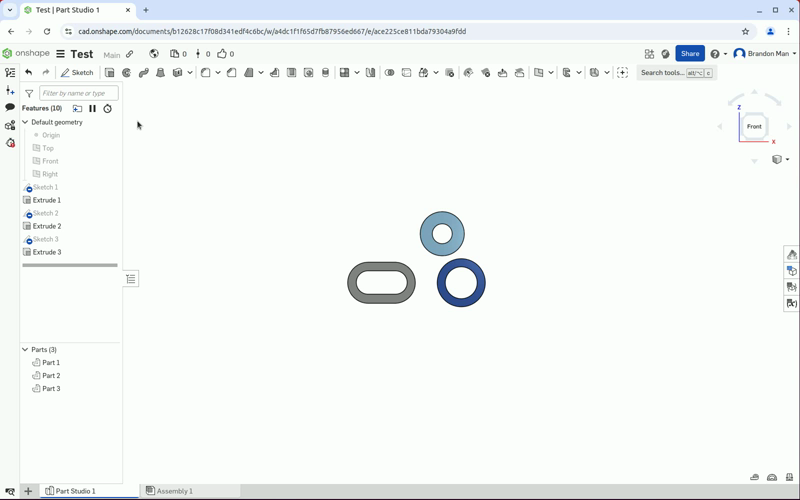
key(shift+h)
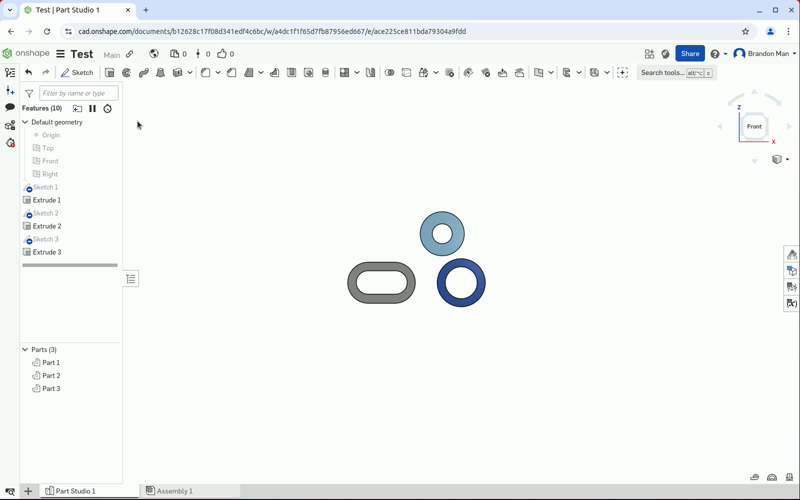
mouse_move(73, 189)
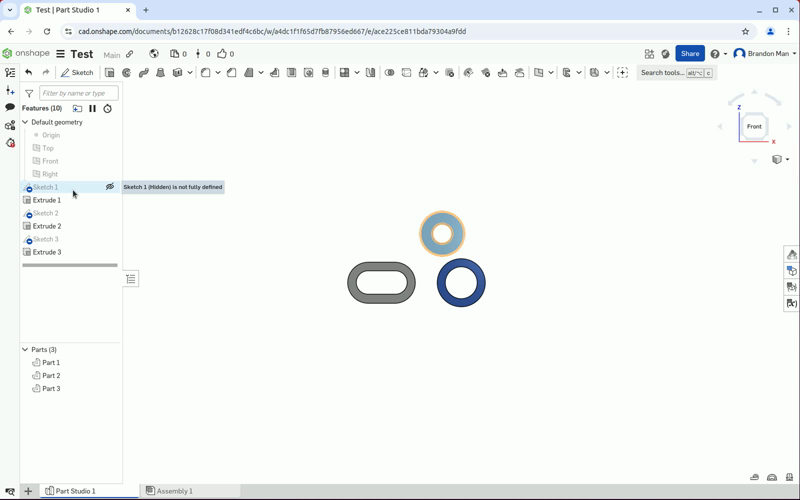
click(73, 189)
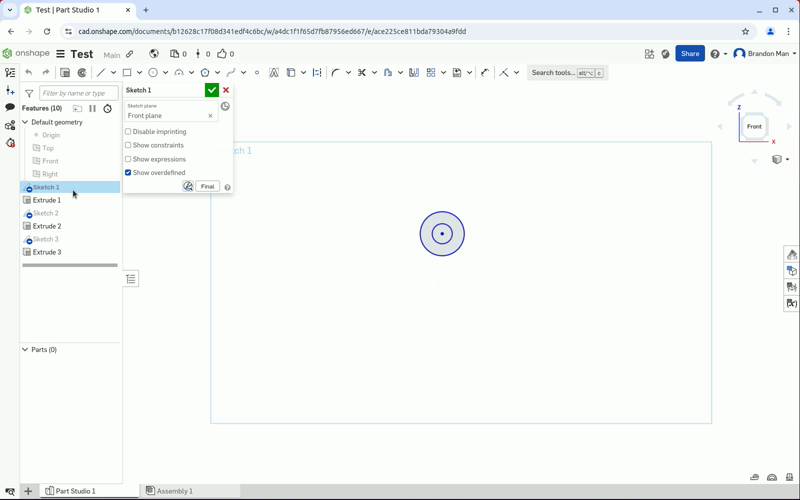
mouse_move(229, 92)
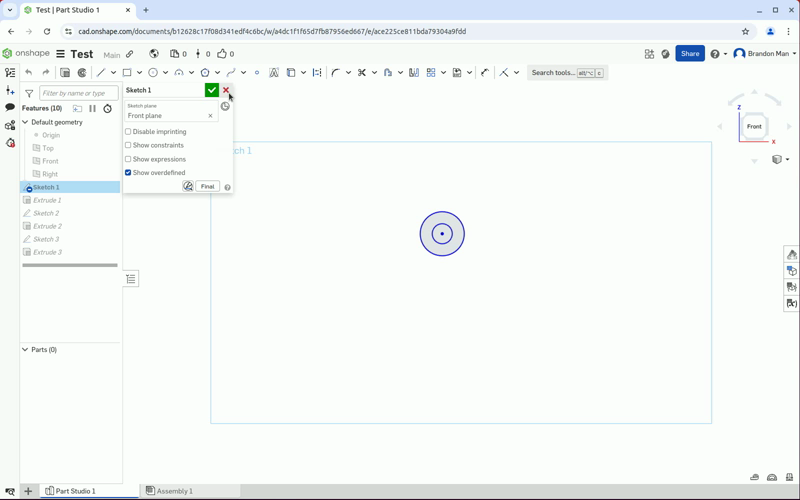
click(229, 92)
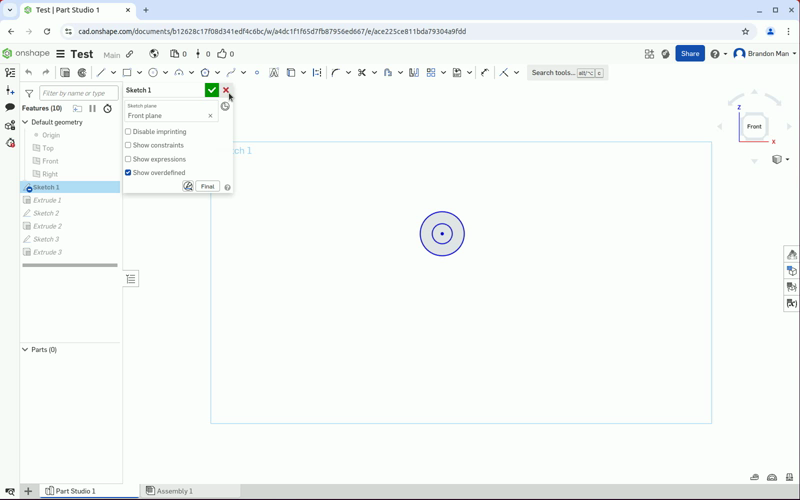
key(shift+s)
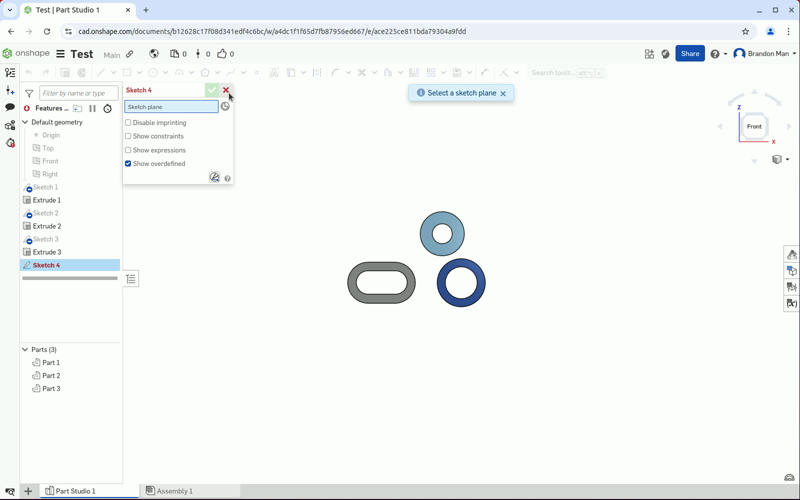
mouse_move(73, 163)
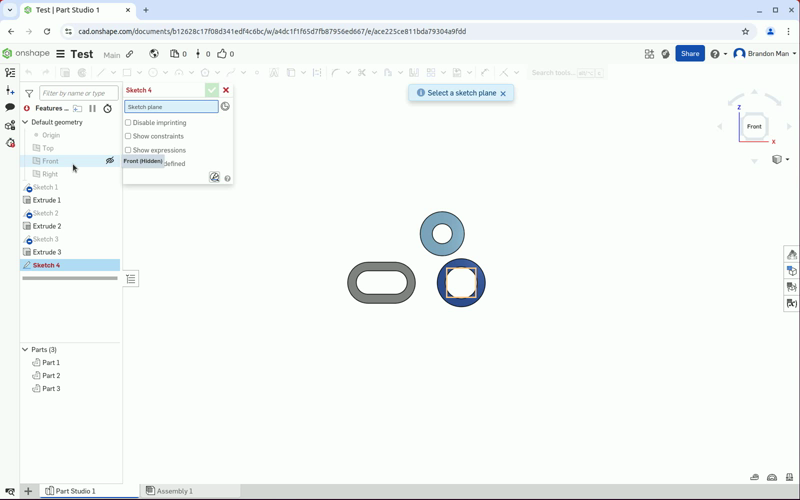
click(73, 163)
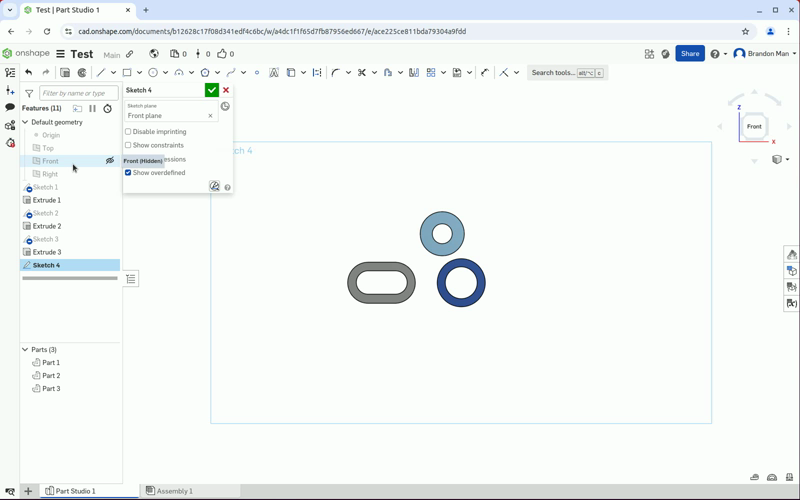
mouse_move(73, 352)
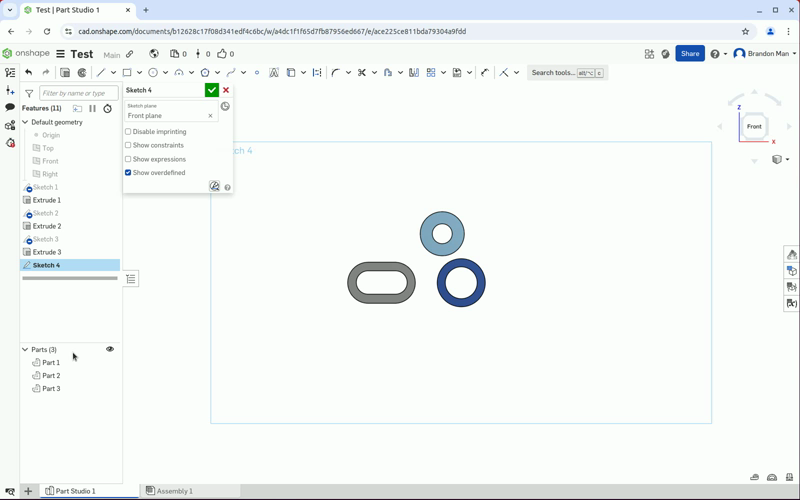
key(y)
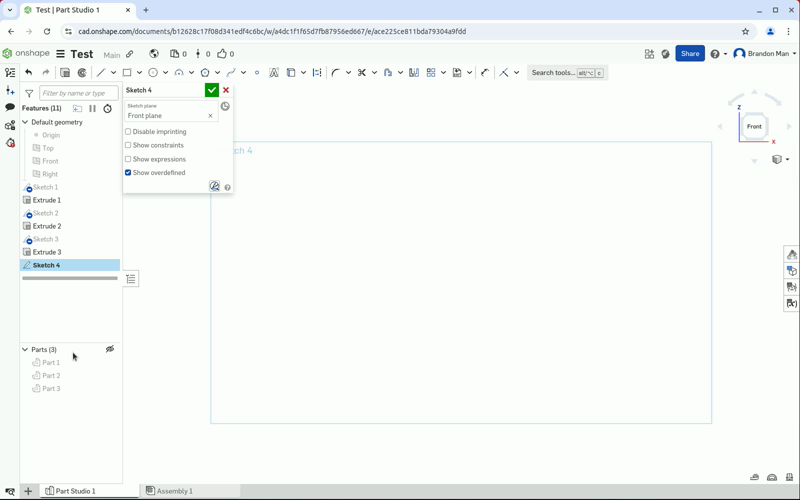
key(l)
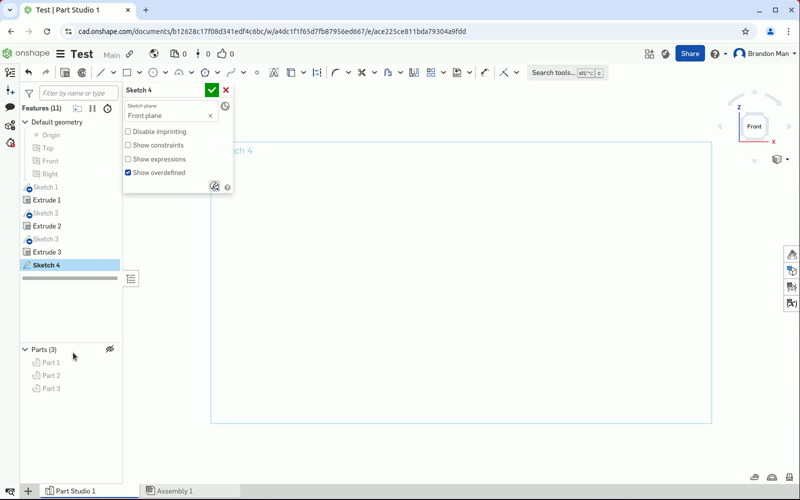
key_down(shift)
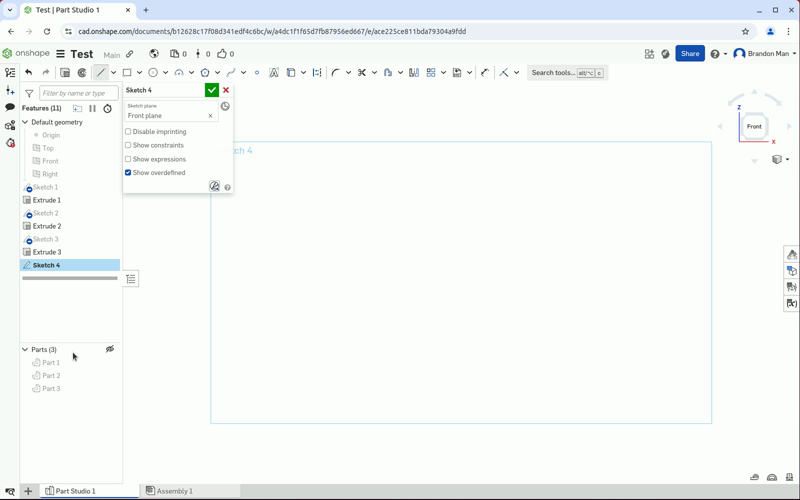
mouse_move(368, 303)
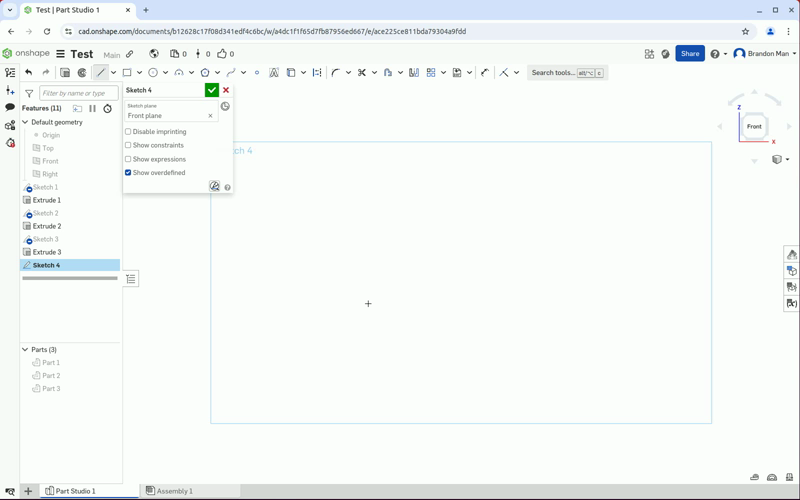
click(368, 303)
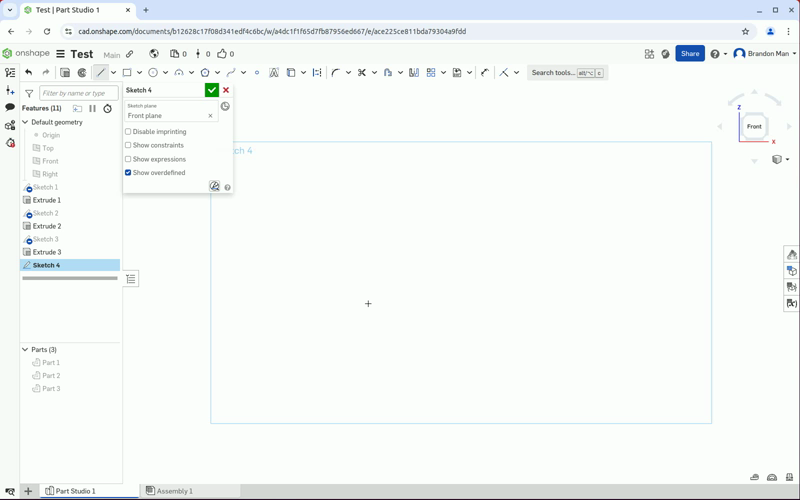
key_up(shift)
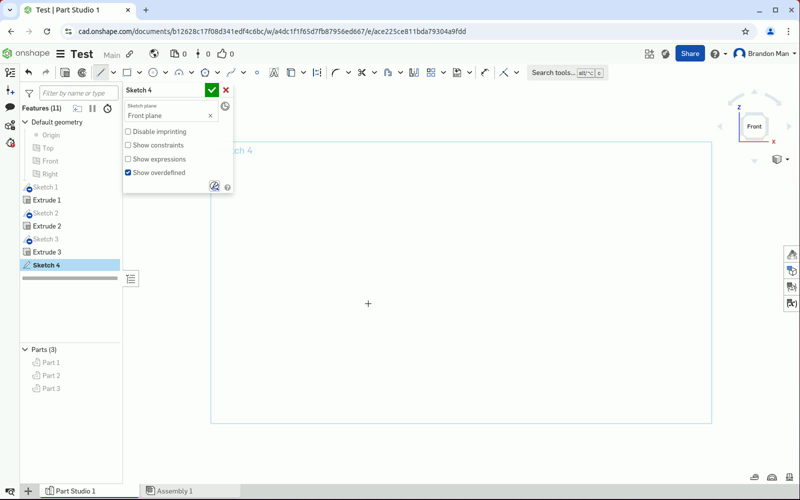
key_down(shift)
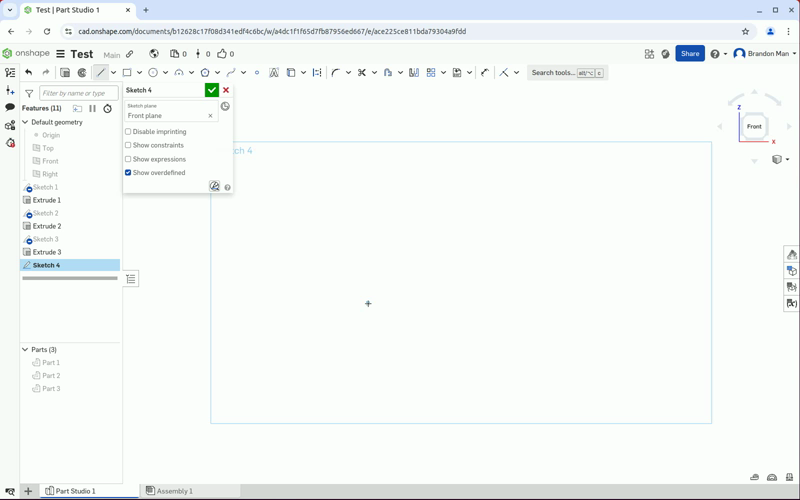
mouse_move(453, 319)
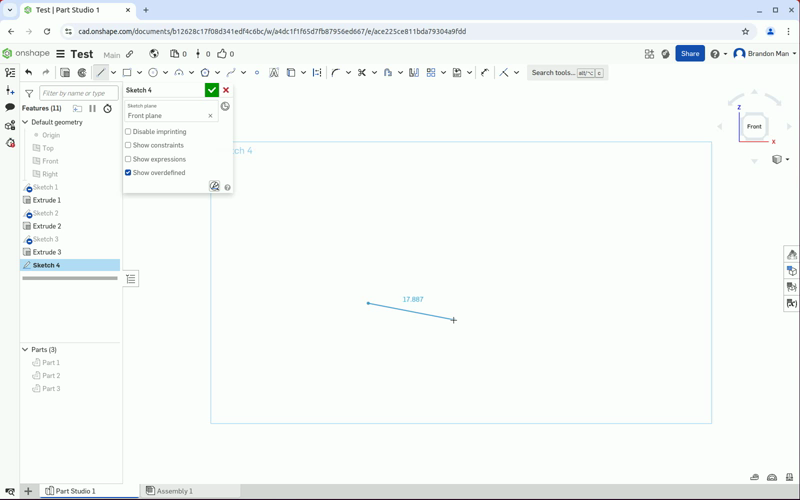
click(453, 319)
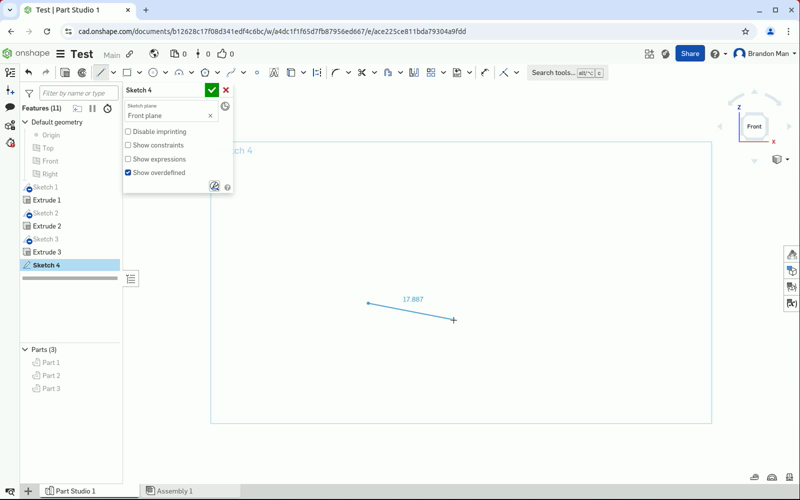
key_up(shift)
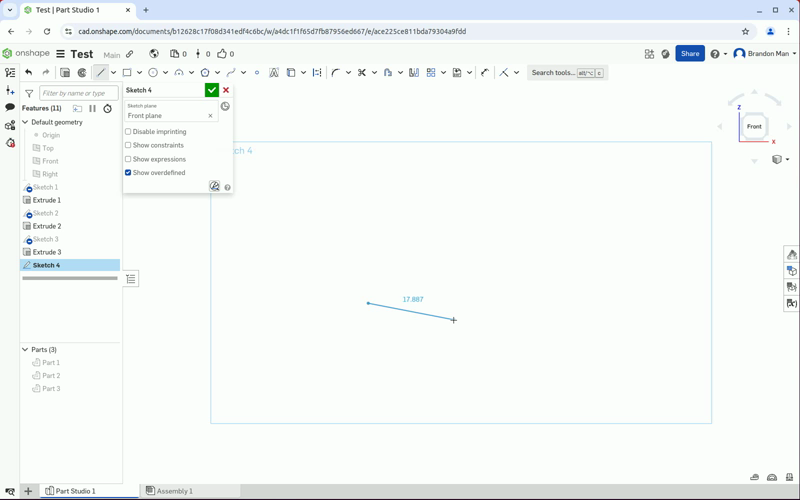
key(esc)
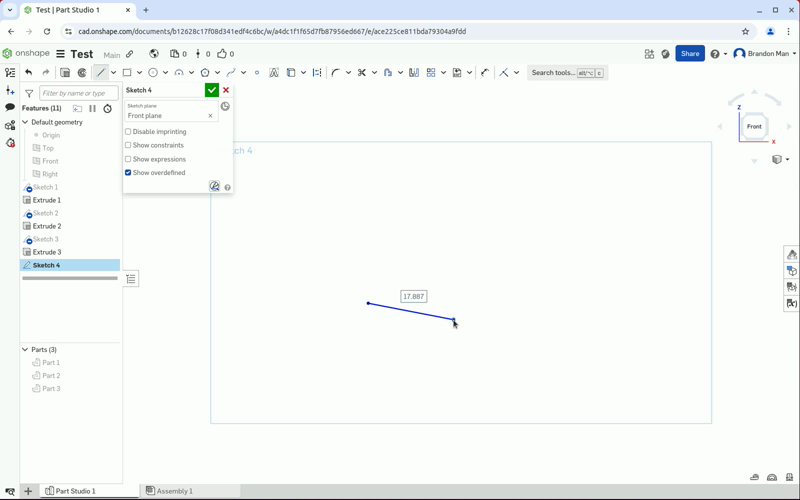
key(a)
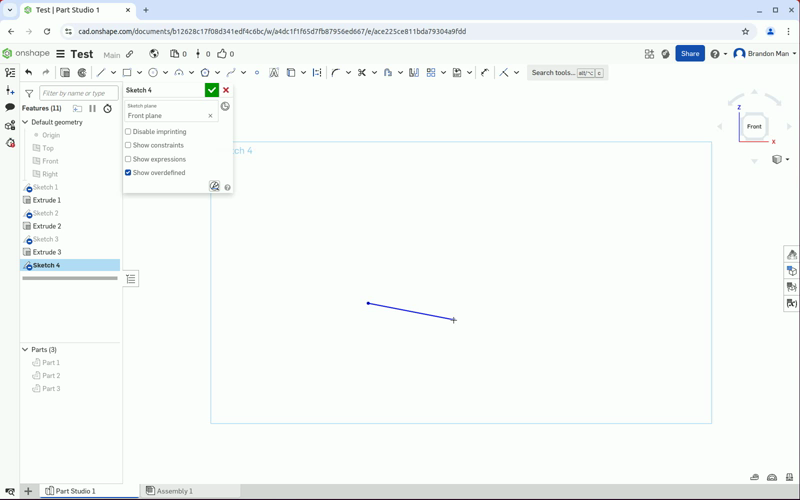
mouse_move(453, 319)
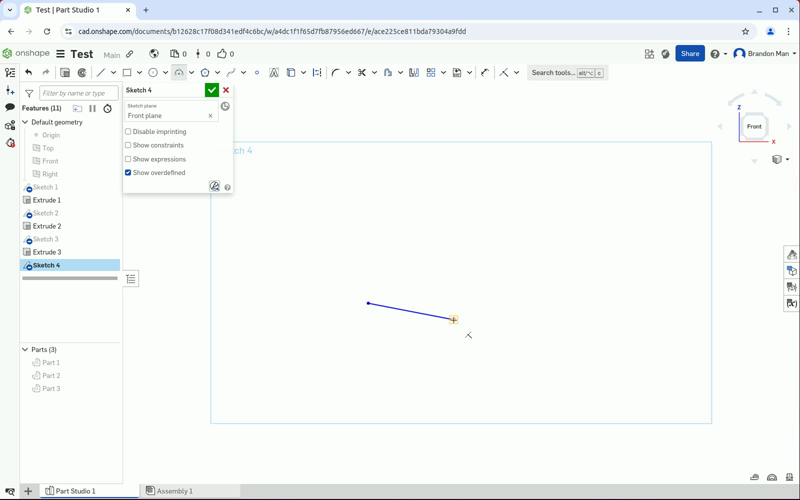
click(453, 319)
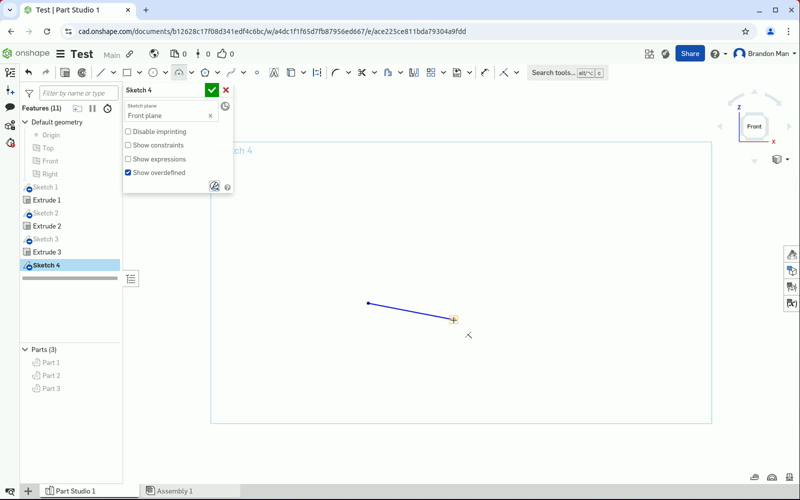
key_down(shift)
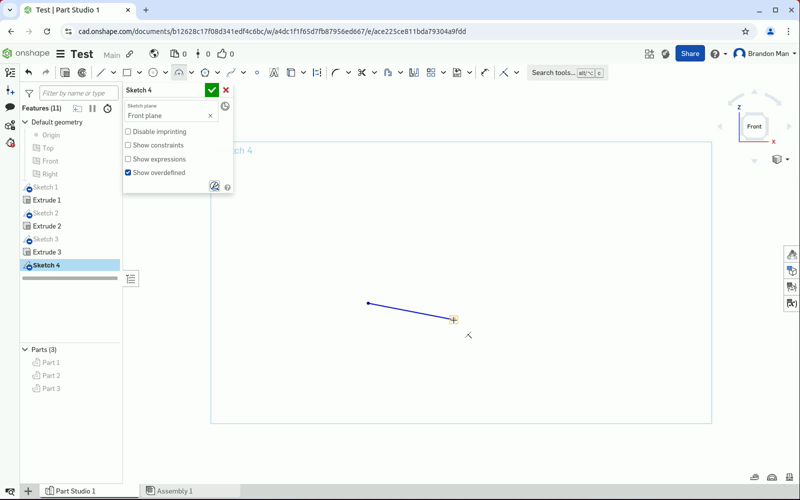
mouse_move(461, 319)
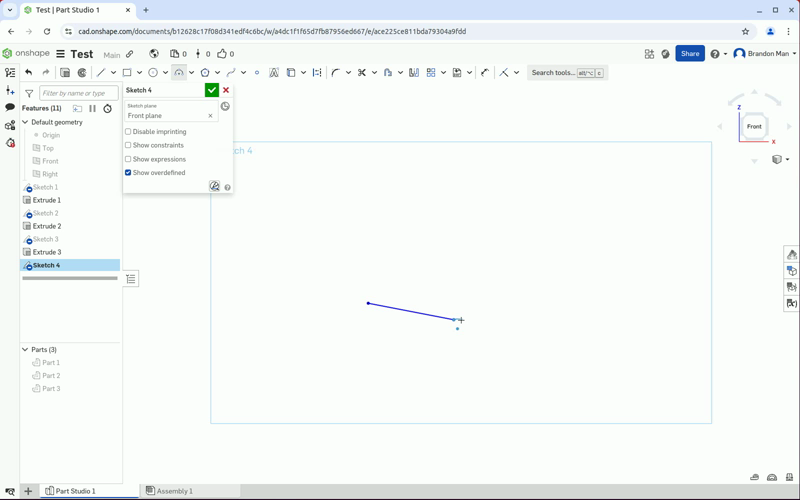
scroll(6)
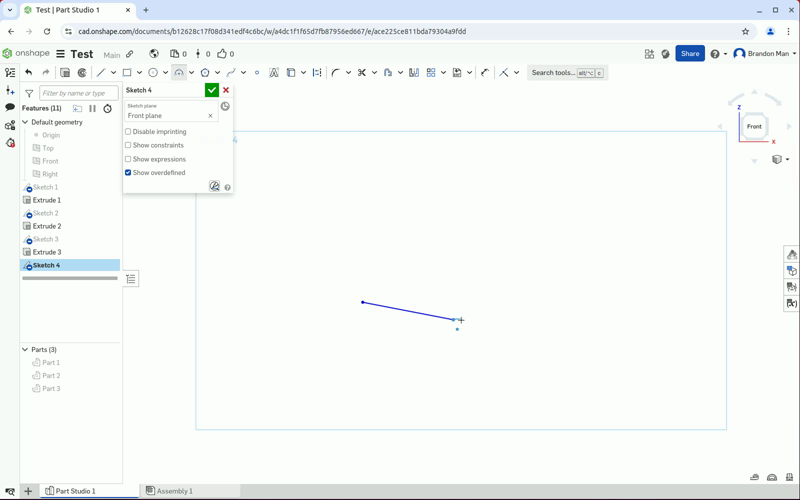
scroll(6)
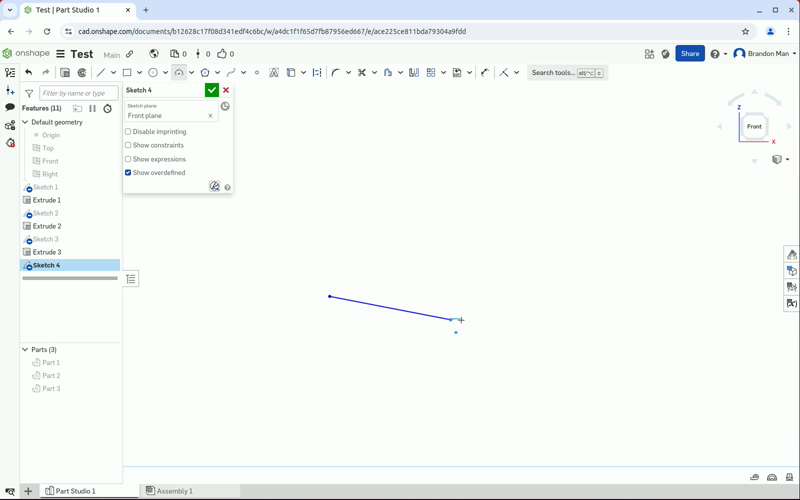
scroll(6)
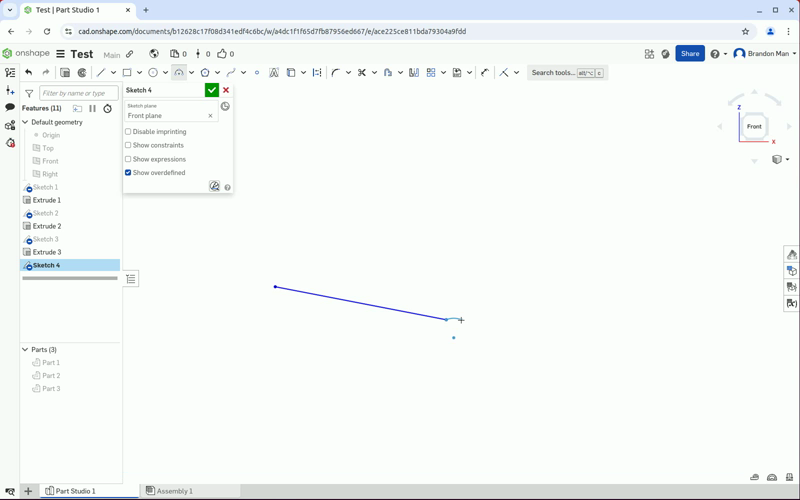
scroll(6)
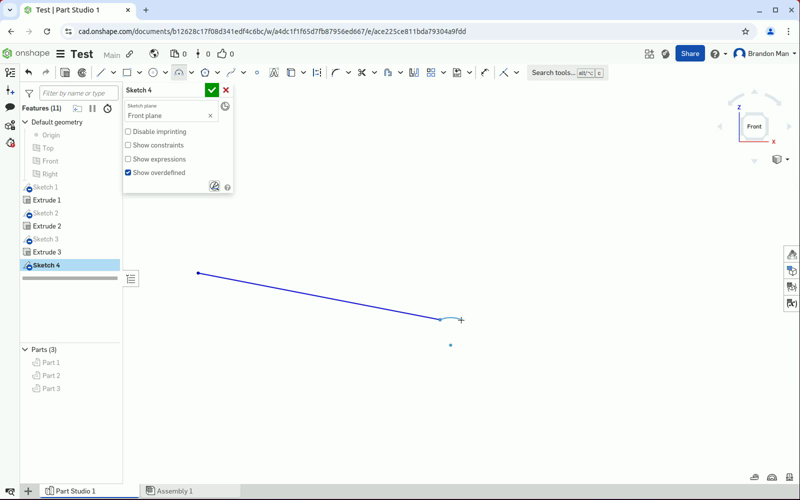
scroll(6)
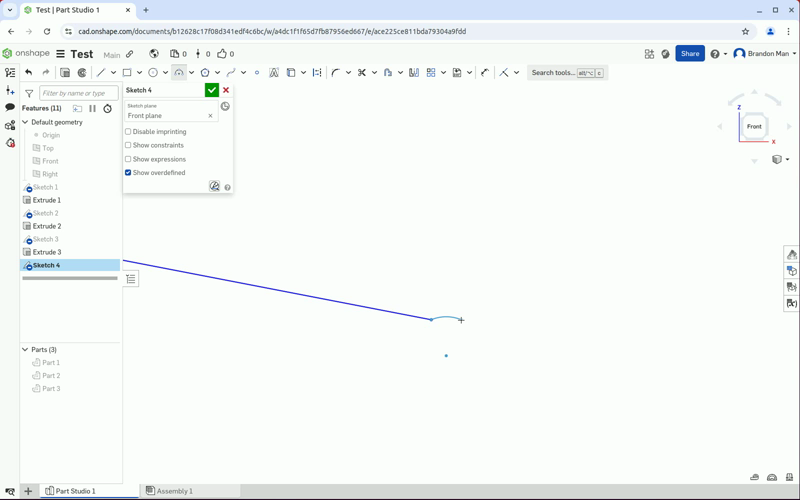
scroll(6)
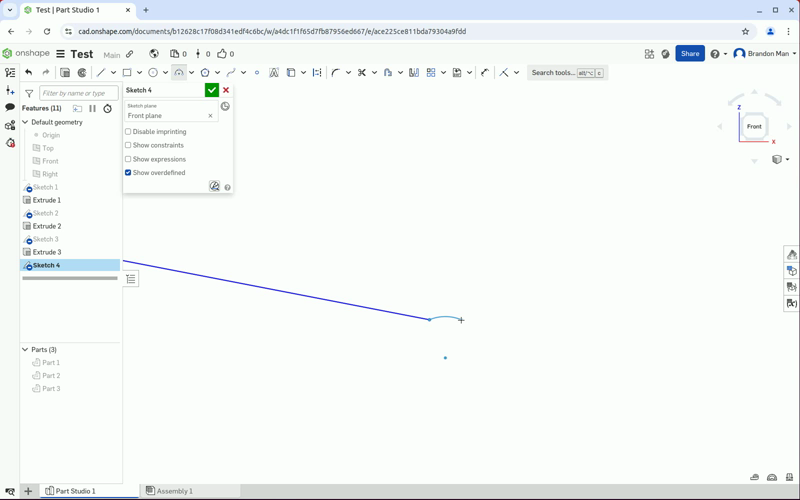
scroll(6)
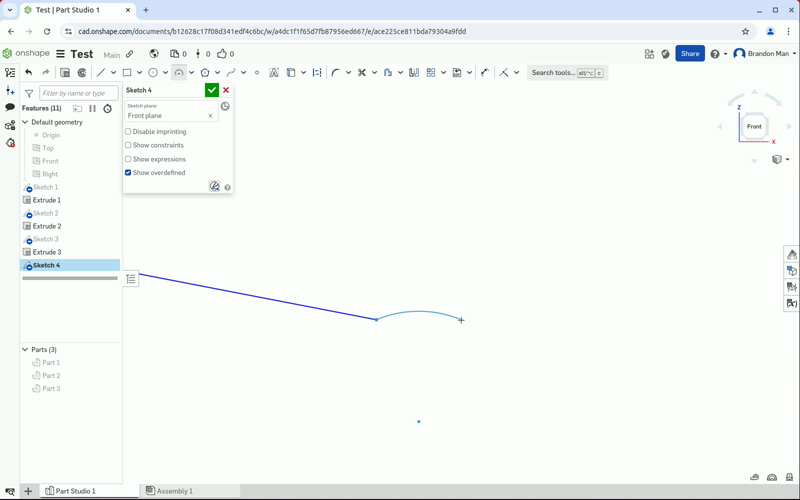
click(461, 319)
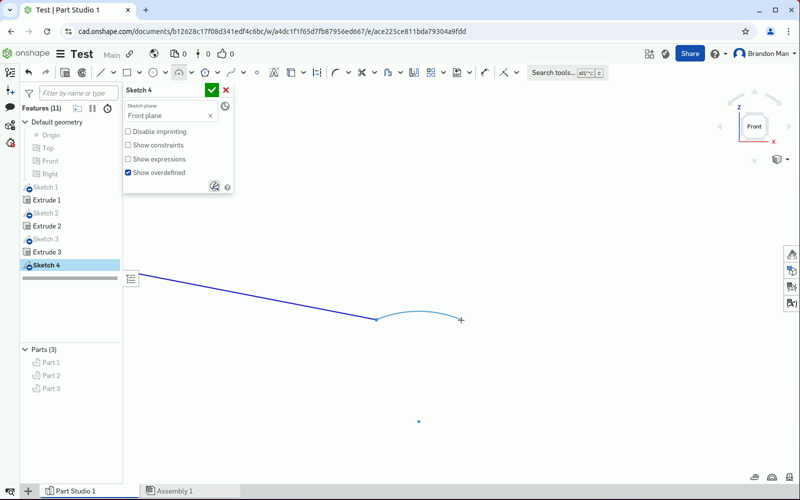
scroll(-6)
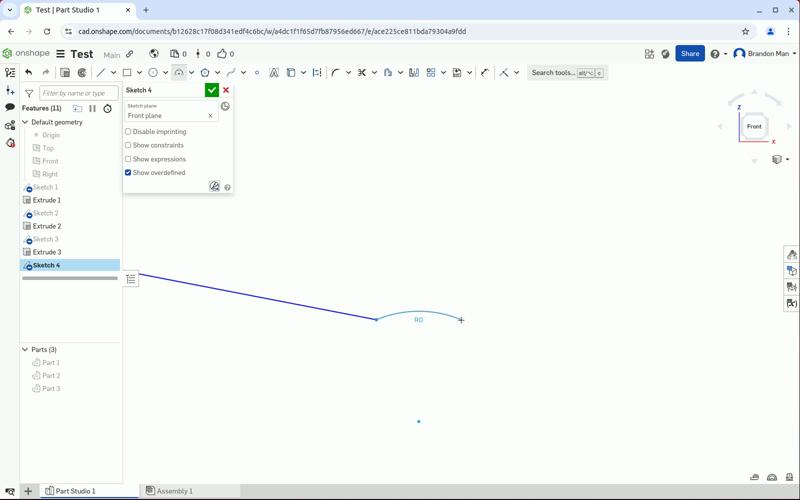
scroll(-6)
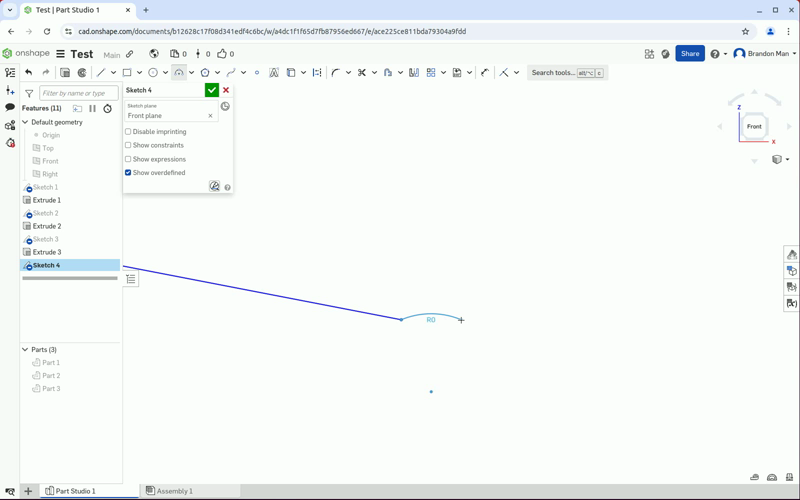
scroll(-6)
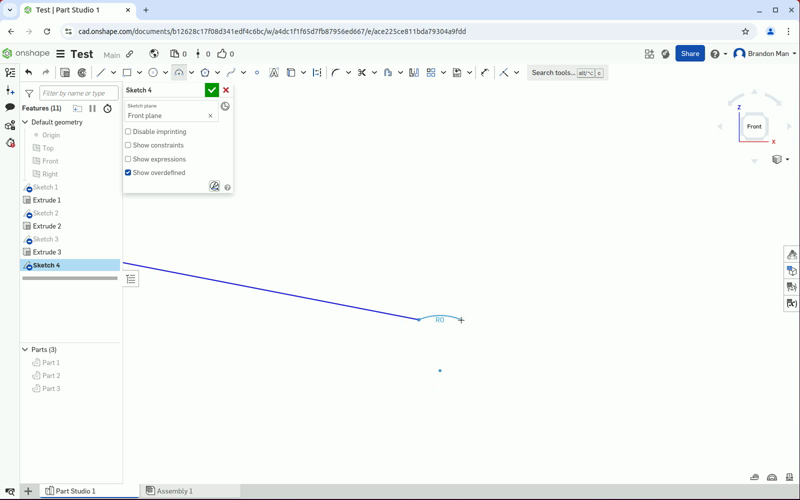
scroll(-6)
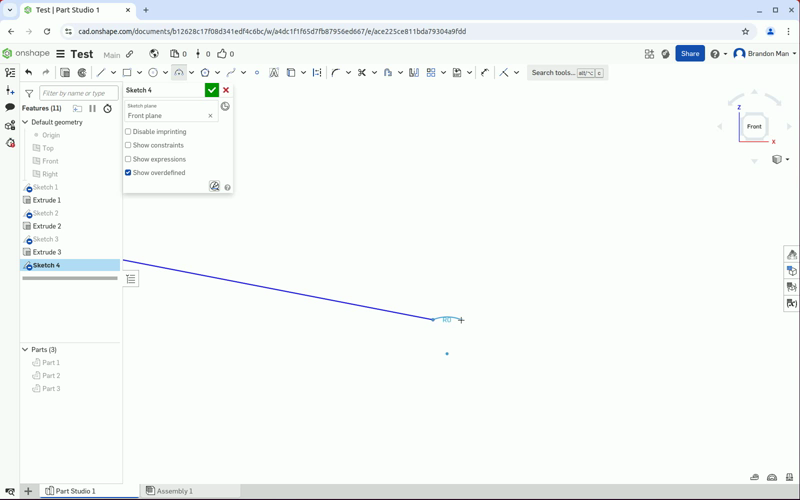
scroll(-6)
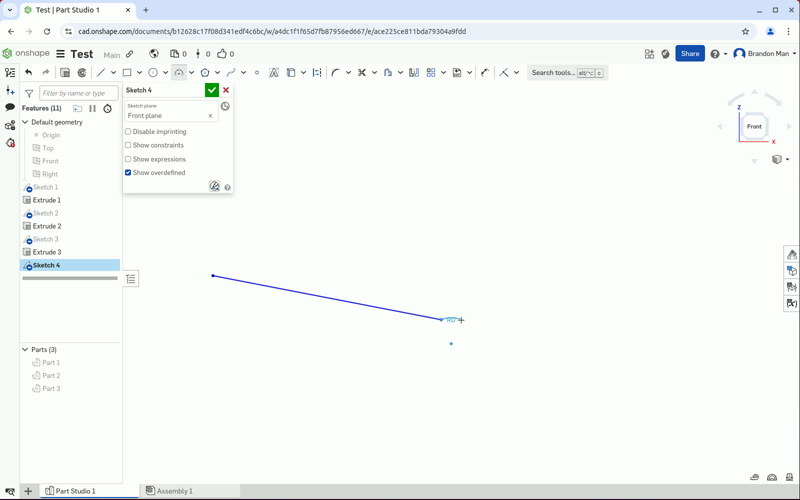
scroll(-6)
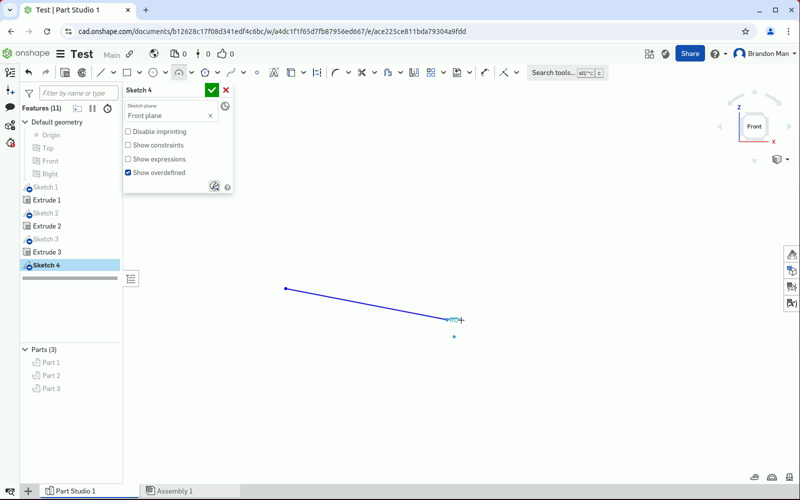
scroll(-6)
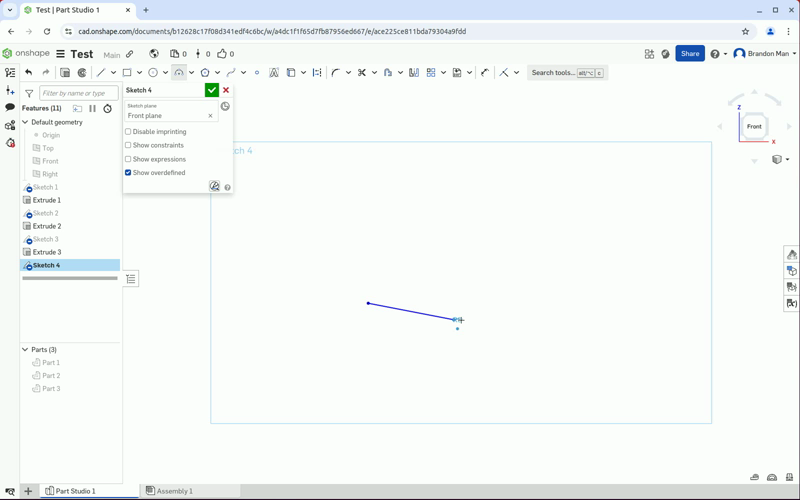
mouse_move(457, 320)
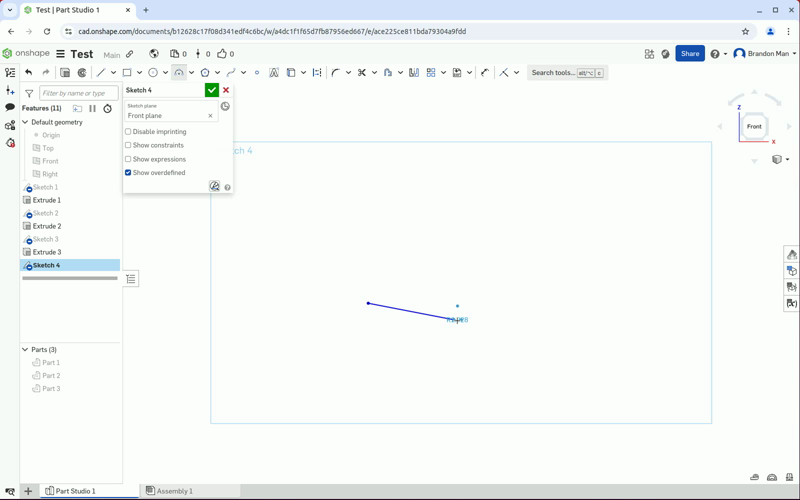
scroll(6)
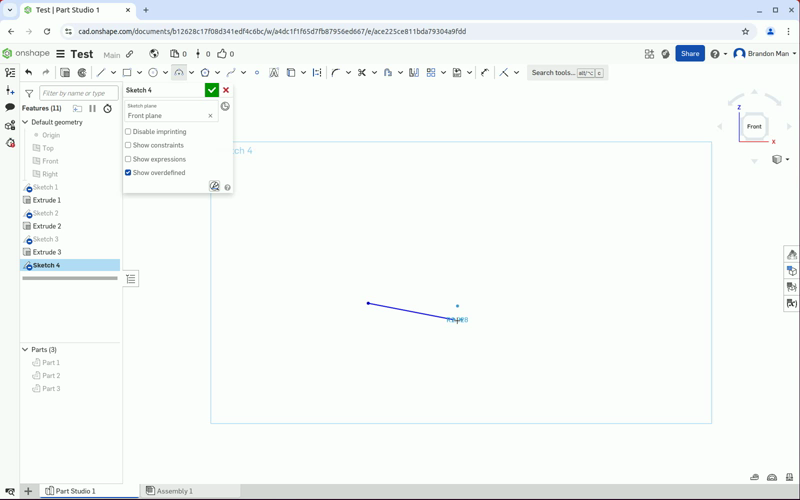
scroll(6)
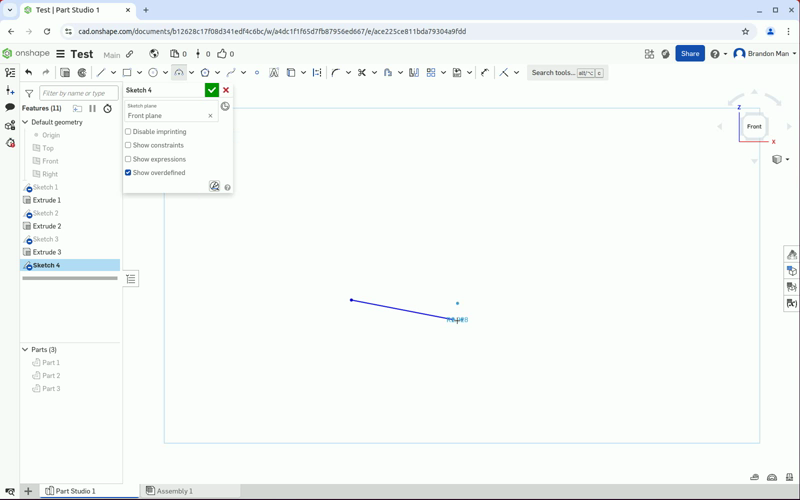
scroll(6)
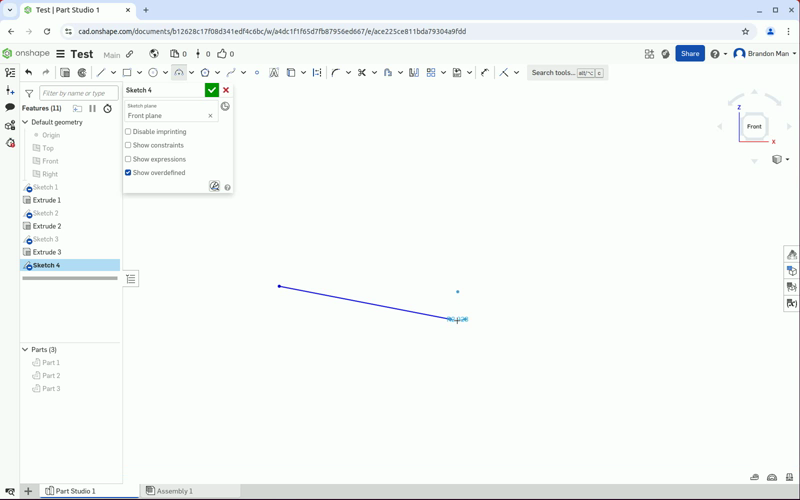
scroll(6)
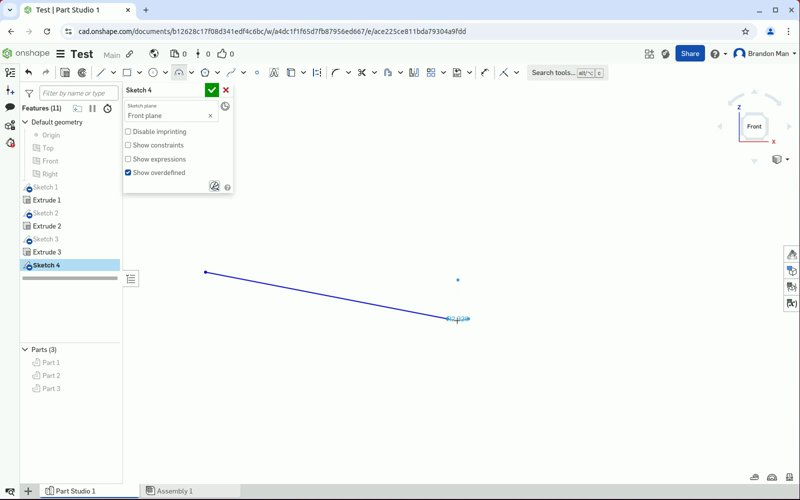
scroll(6)
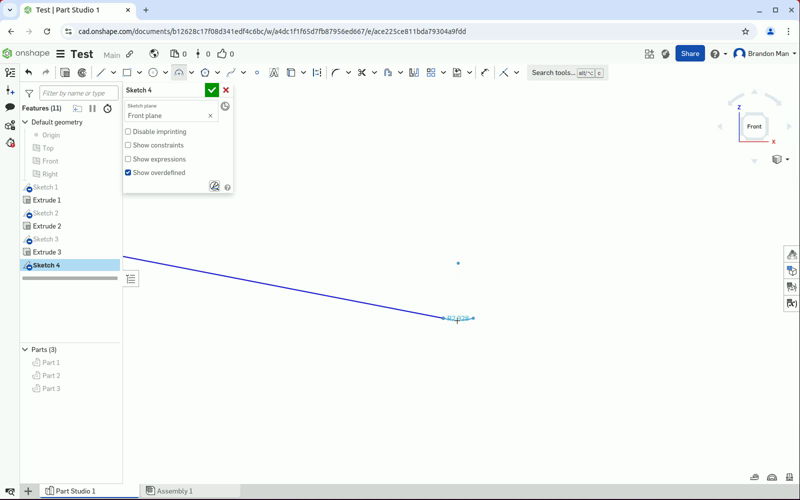
scroll(6)
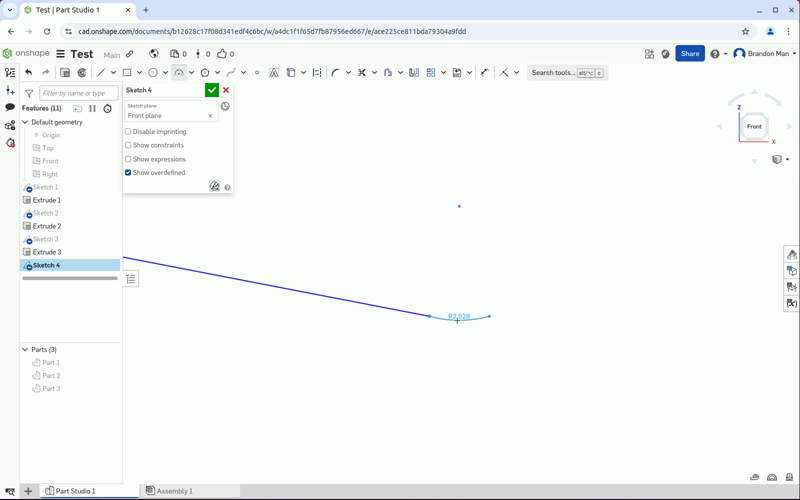
scroll(6)
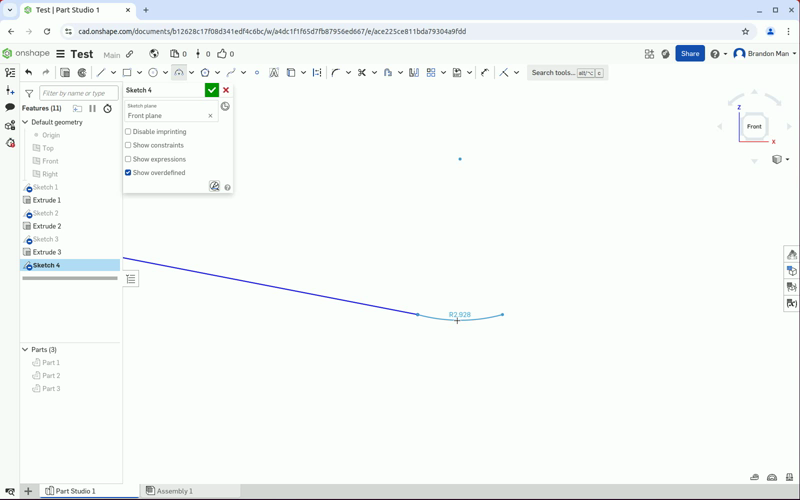
click(457, 320)
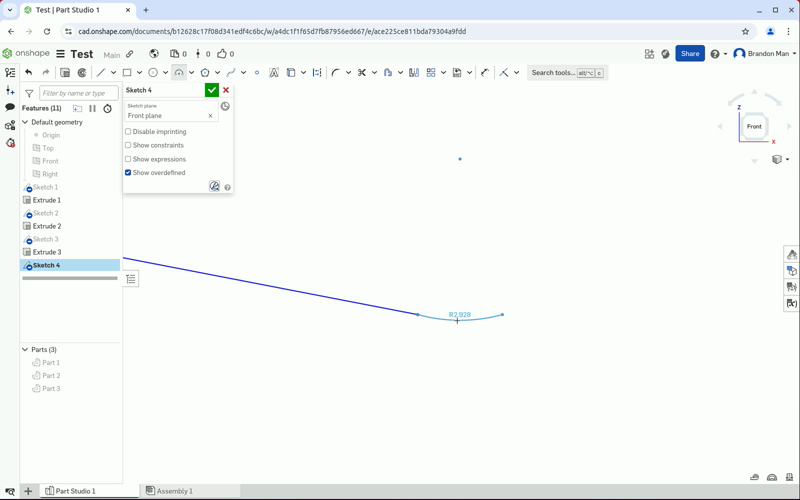
scroll(-6)
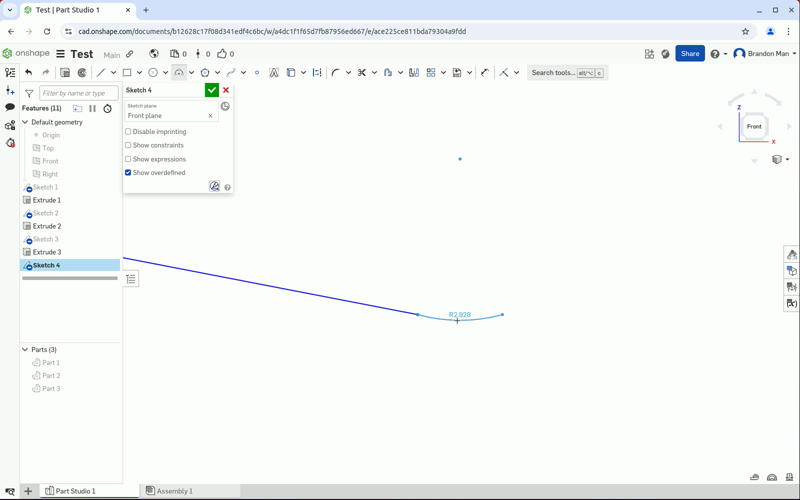
scroll(-6)
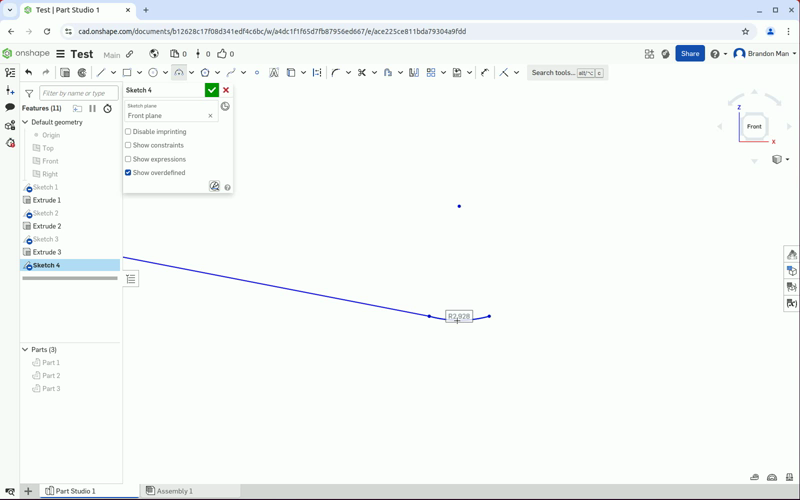
scroll(-6)
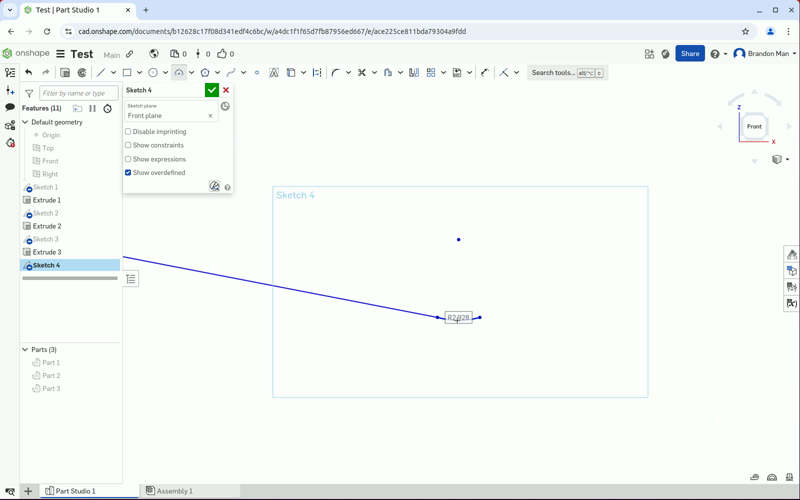
scroll(-6)
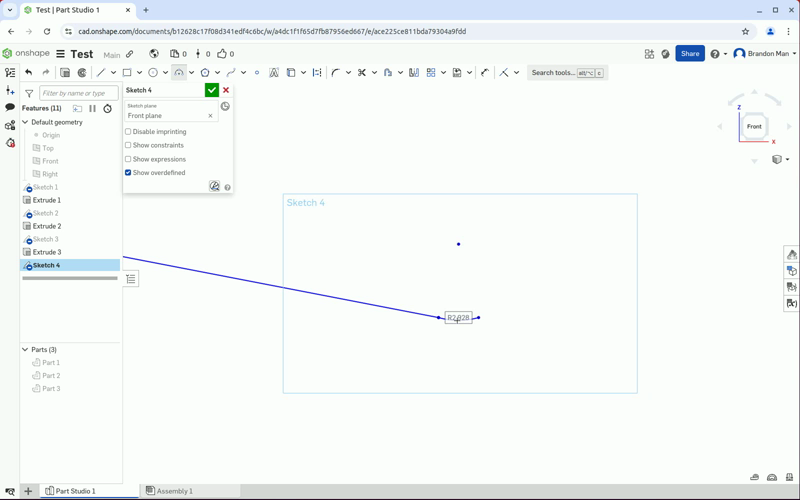
scroll(-6)
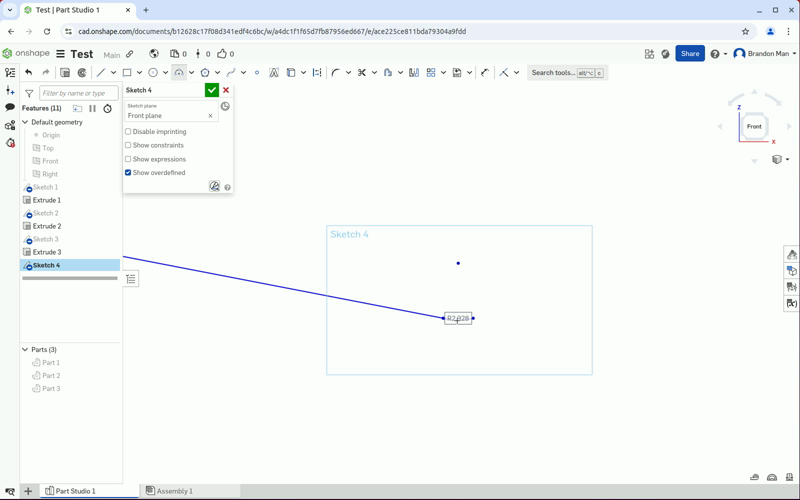
scroll(-6)
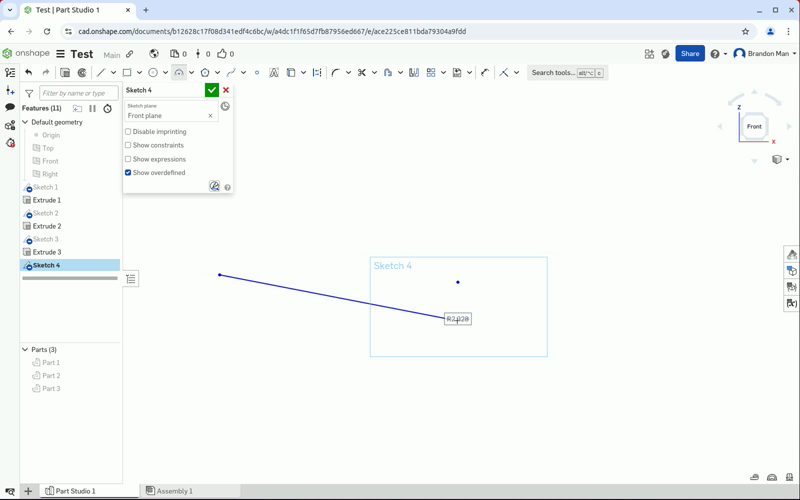
scroll(-6)
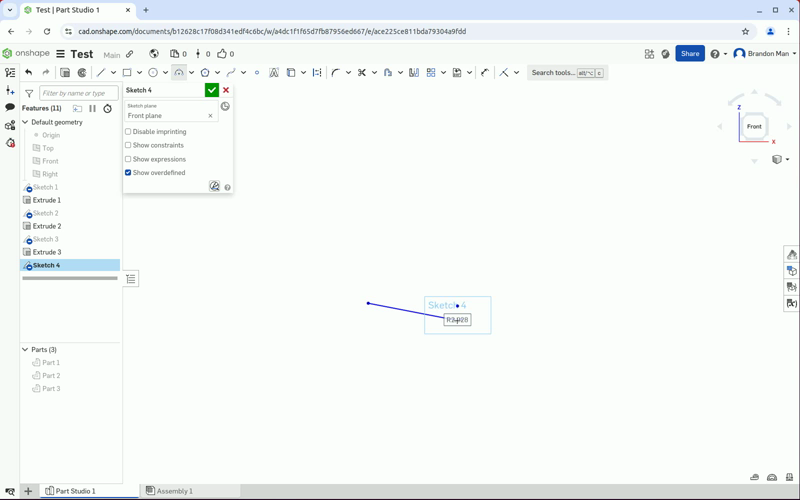
key_up(shift)
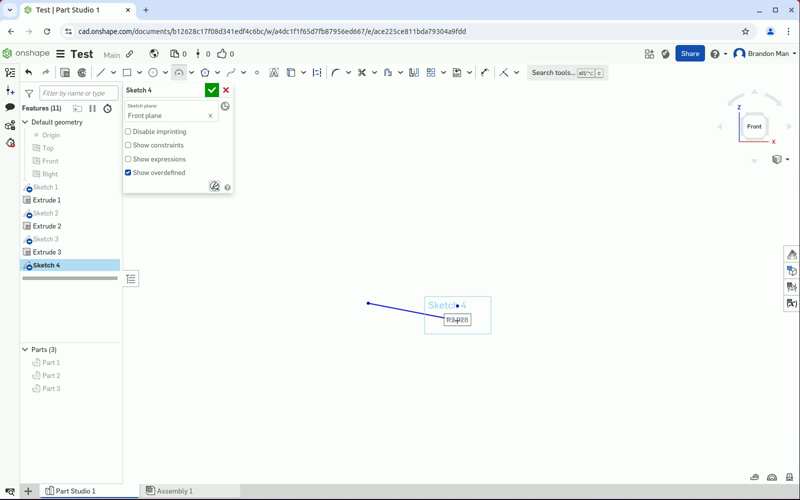
mouse_move(461, 319)
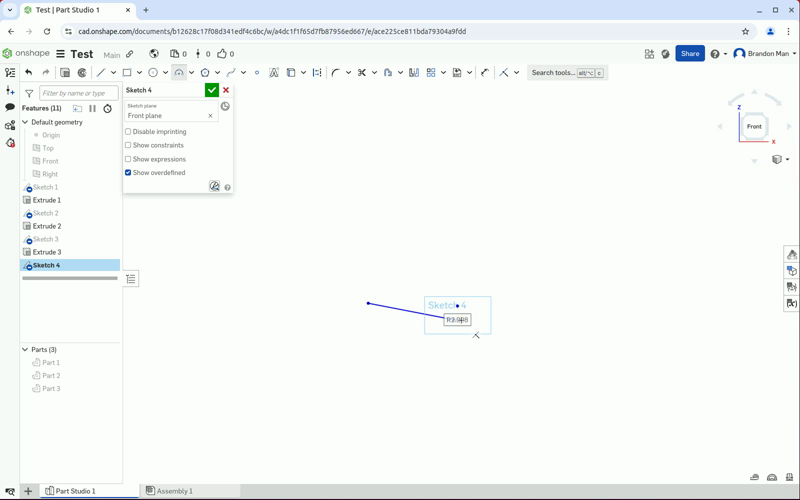
scroll(6)
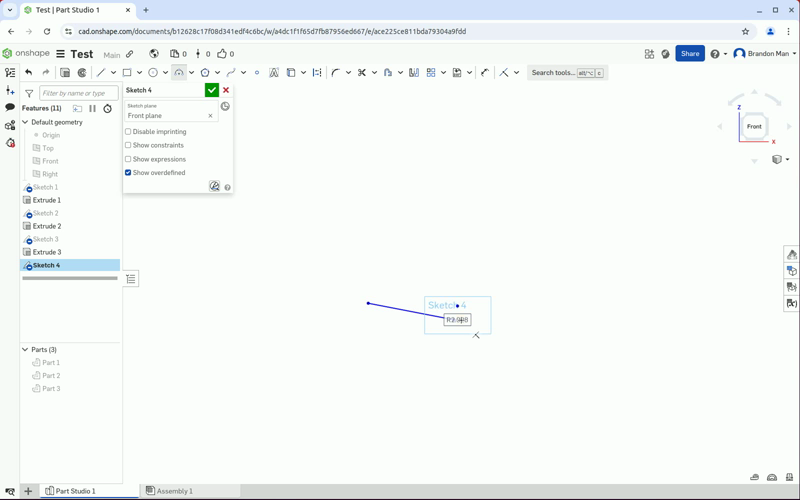
scroll(6)
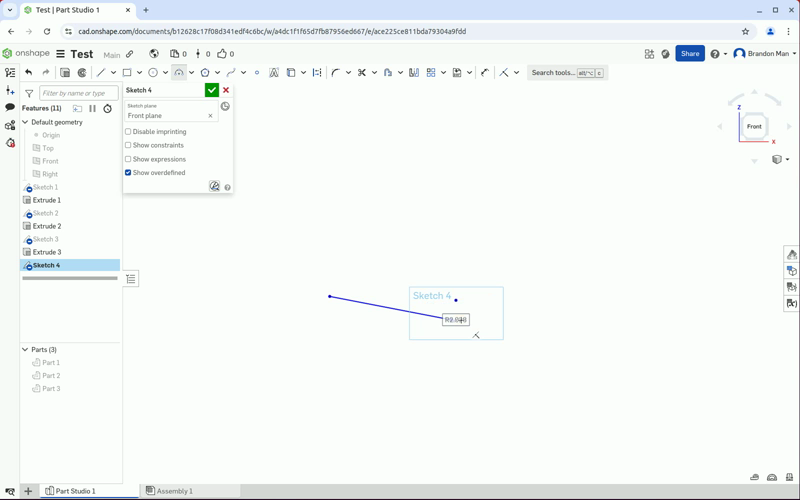
scroll(6)
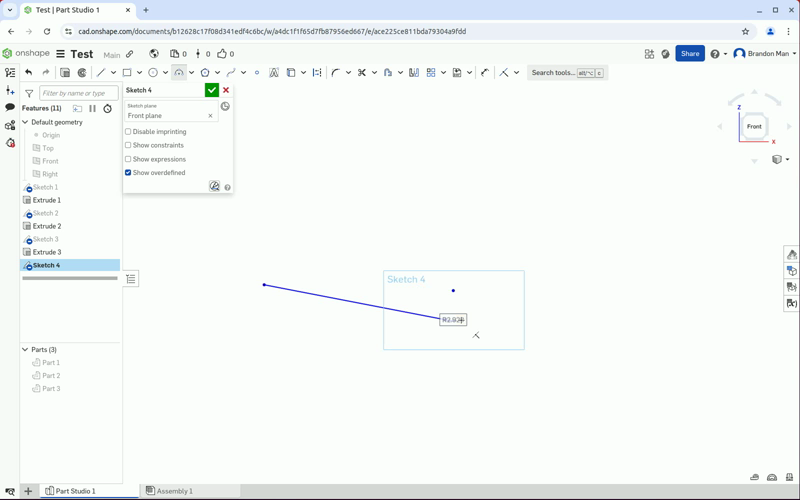
scroll(6)
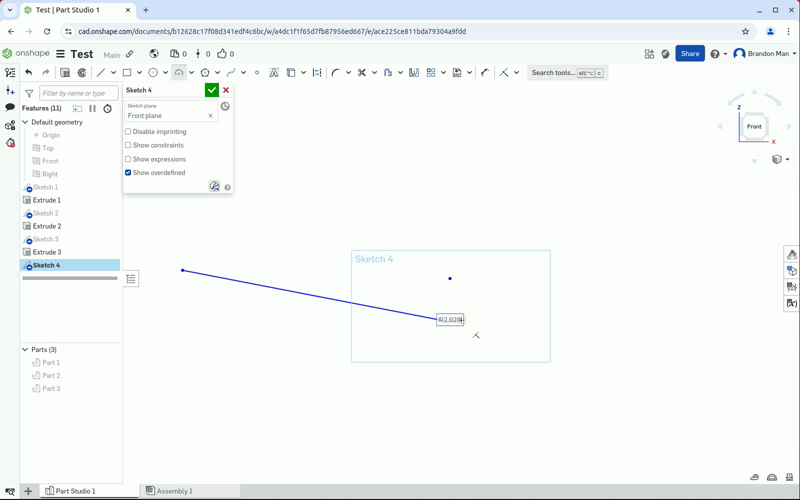
scroll(6)
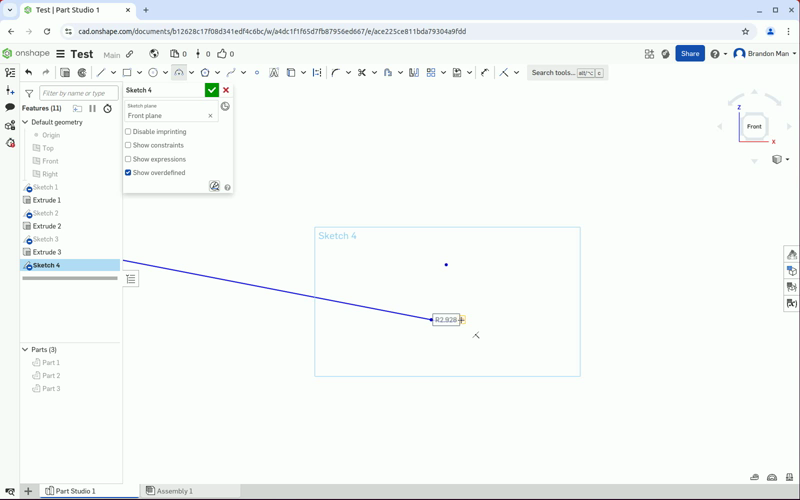
scroll(6)
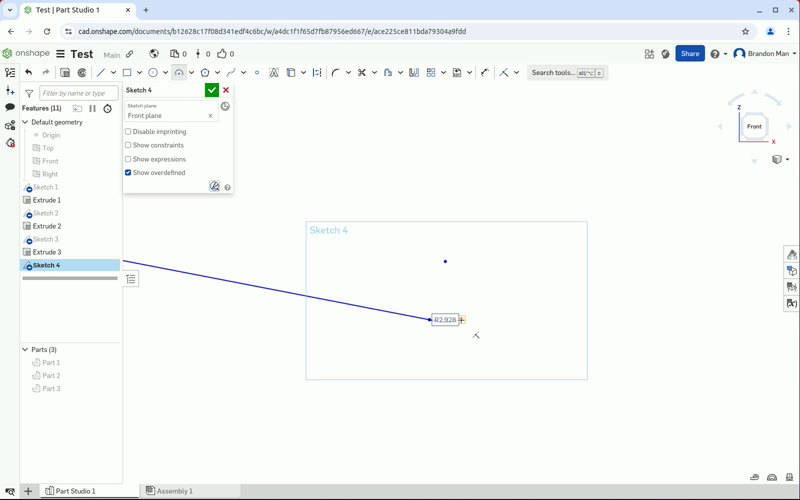
scroll(6)
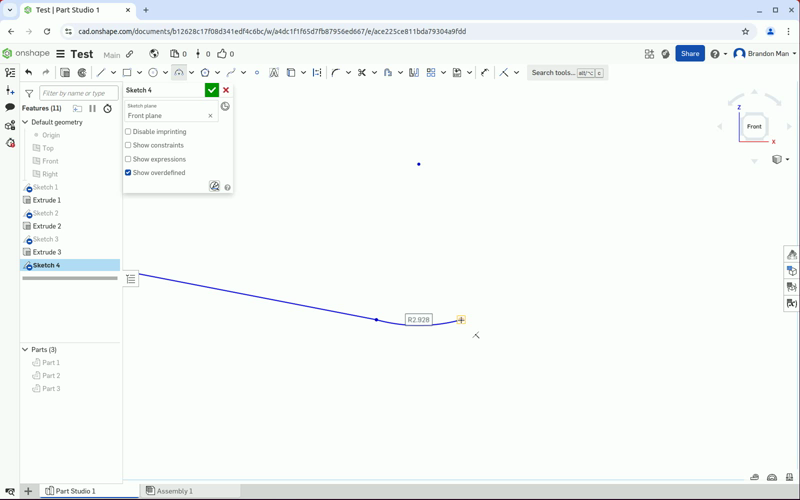
click(461, 319)
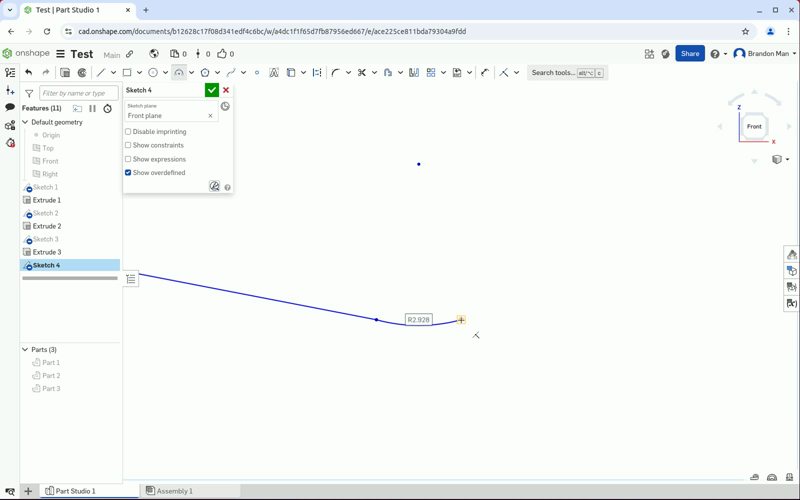
scroll(-6)
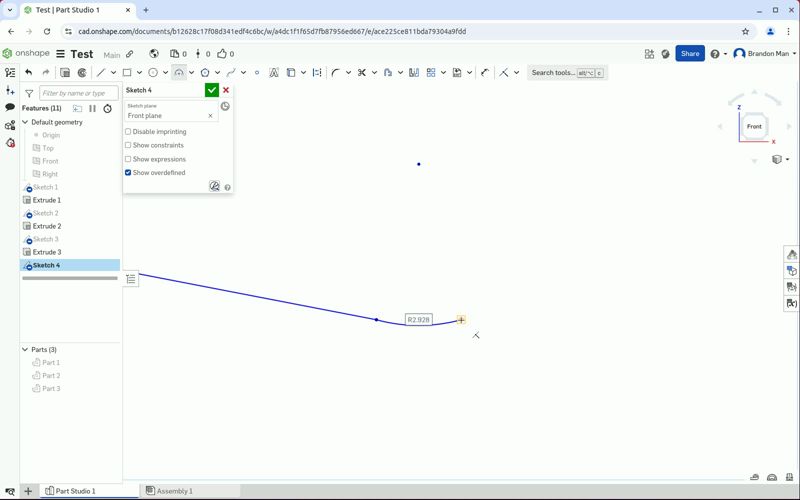
scroll(-6)
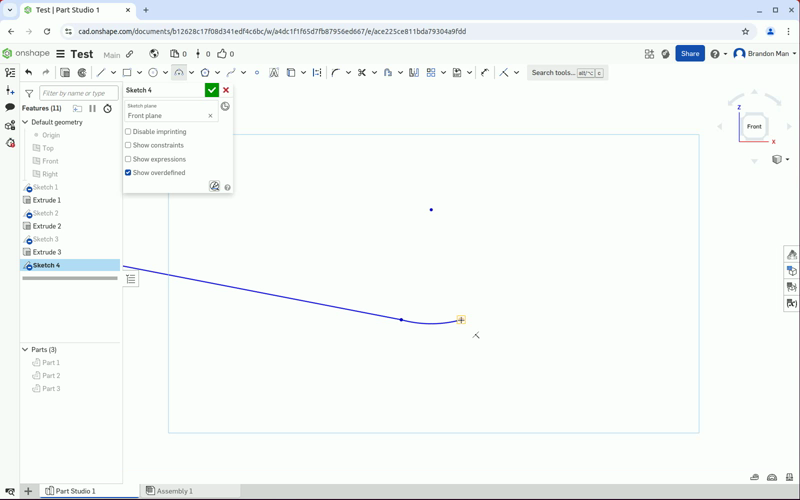
scroll(-6)
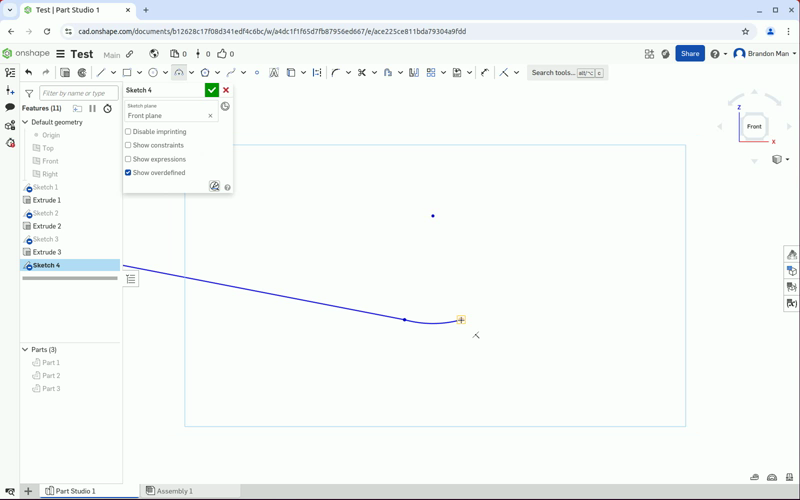
scroll(-6)
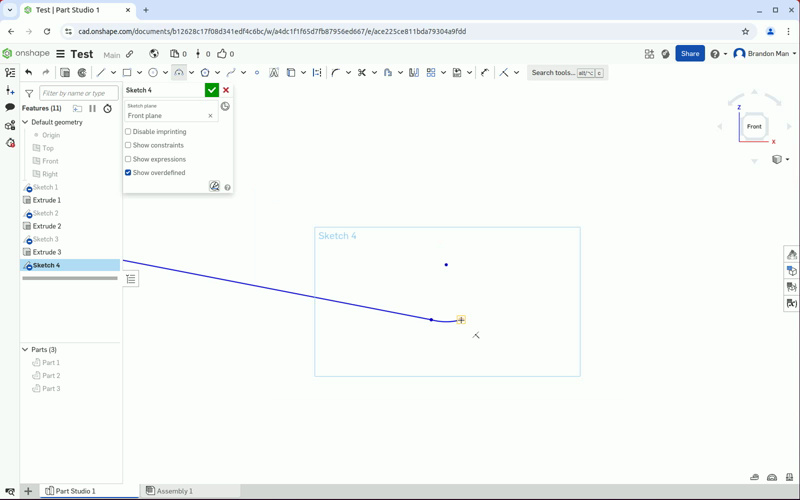
scroll(-6)
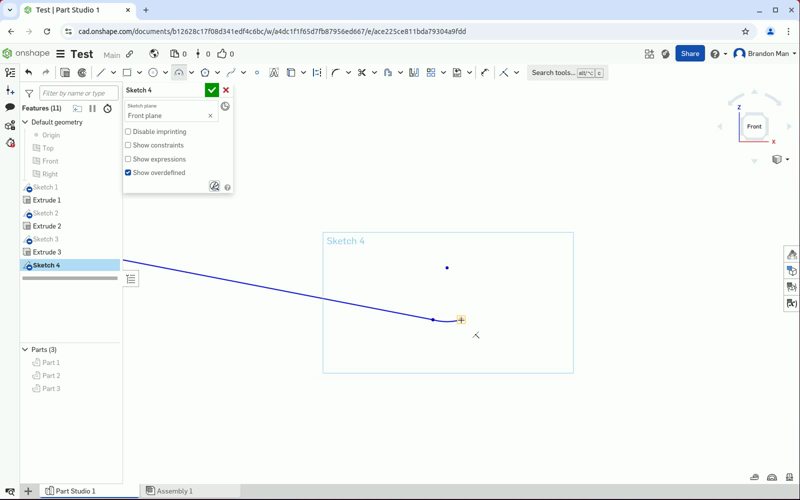
scroll(-6)
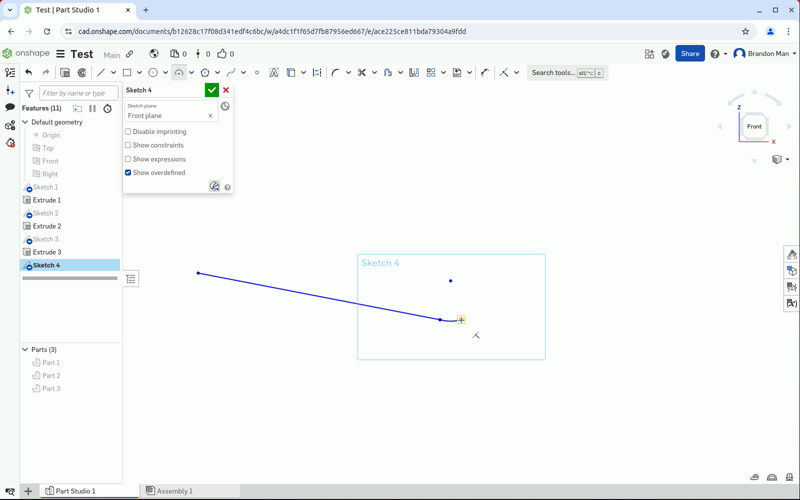
scroll(-6)
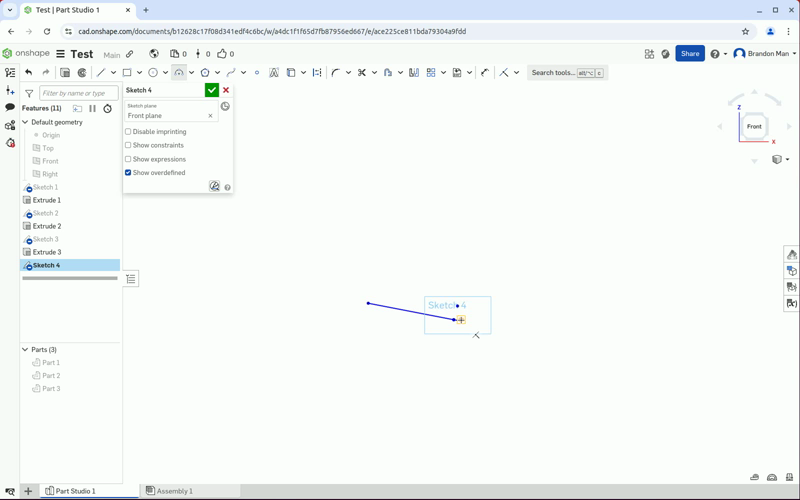
key_down(shift)
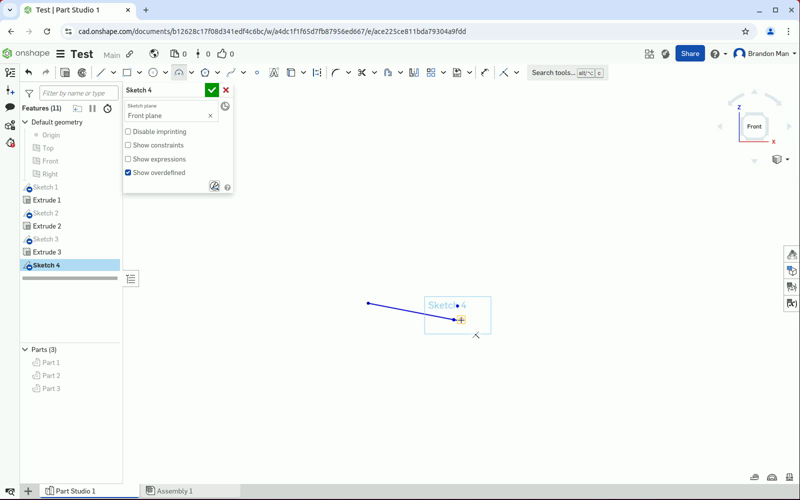
mouse_move(489, 306)
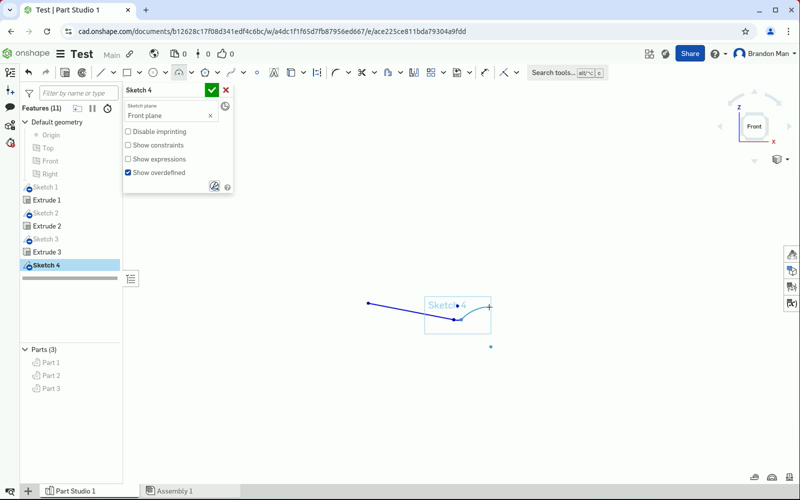
click(489, 306)
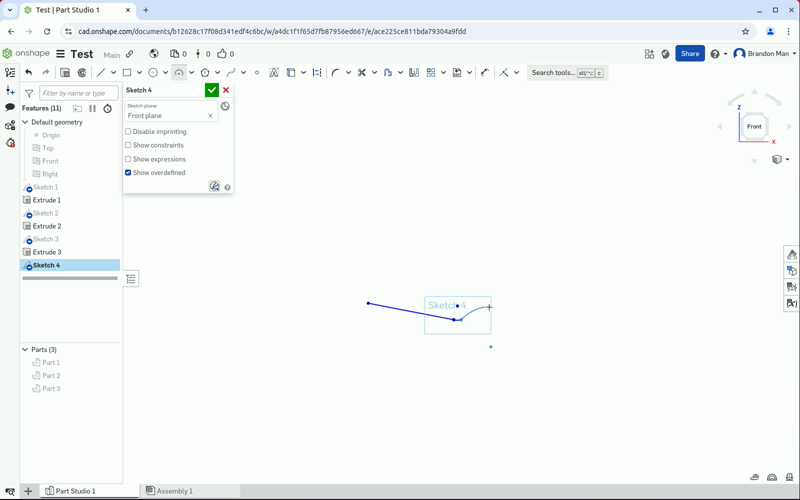
mouse_move(476, 316)
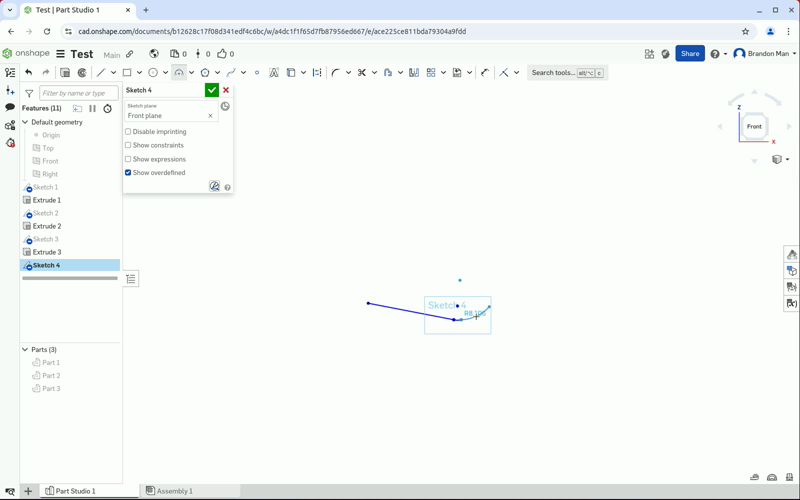
click(476, 316)
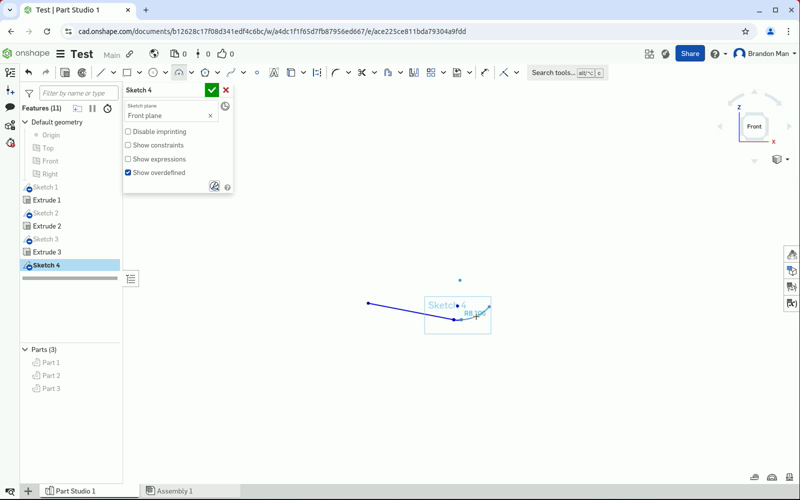
key_up(shift)
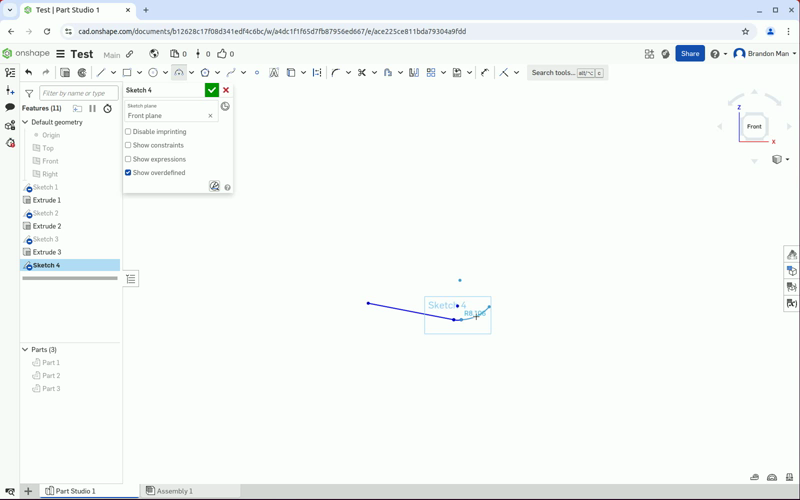
mouse_move(489, 306)
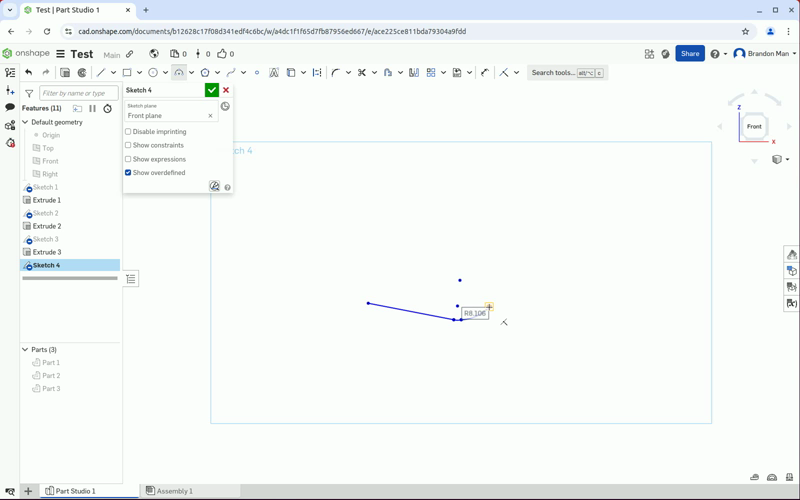
click(489, 306)
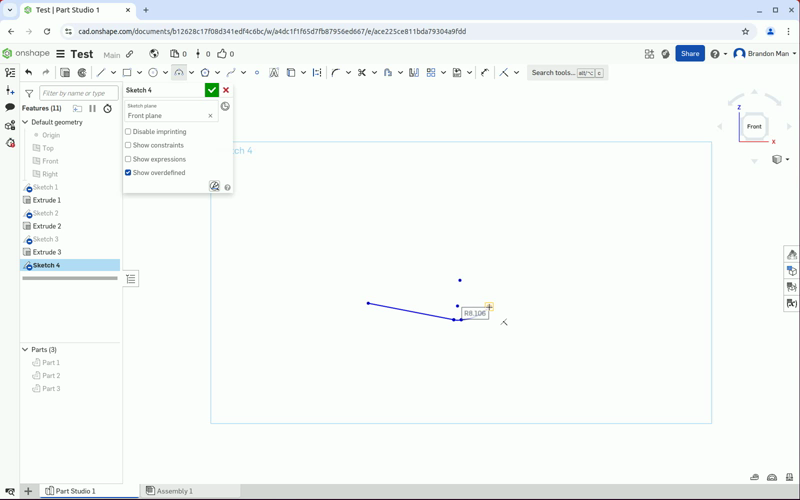
key_down(shift)
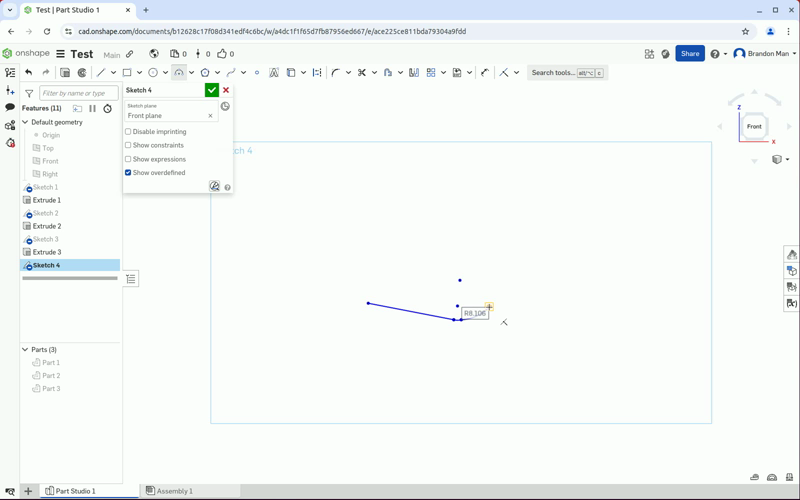
mouse_move(509, 303)
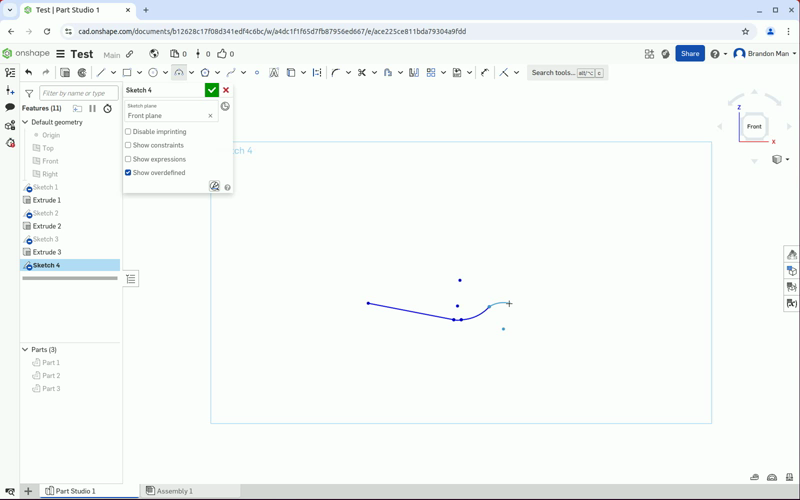
click(509, 303)
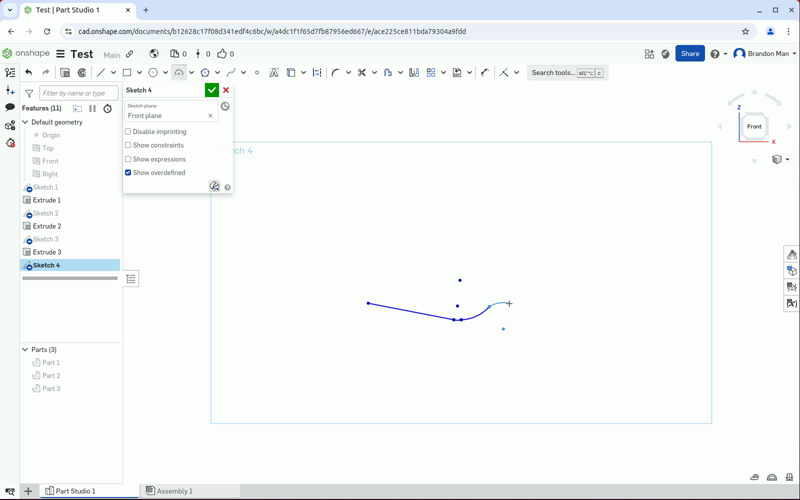
mouse_move(498, 300)
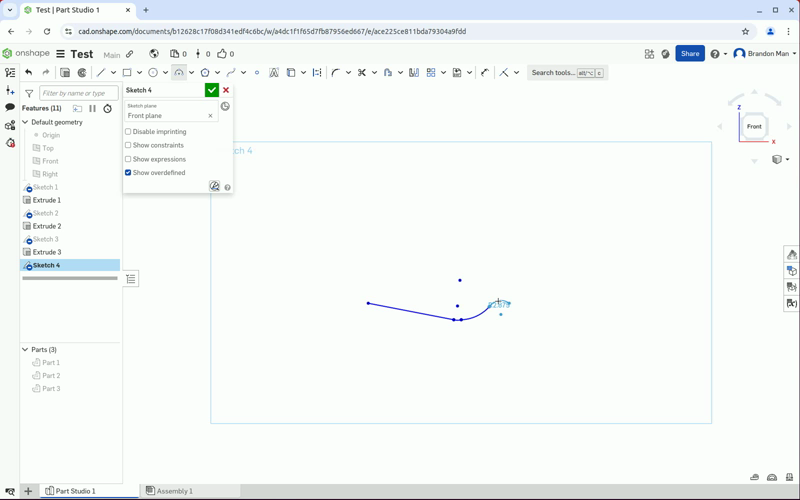
click(498, 300)
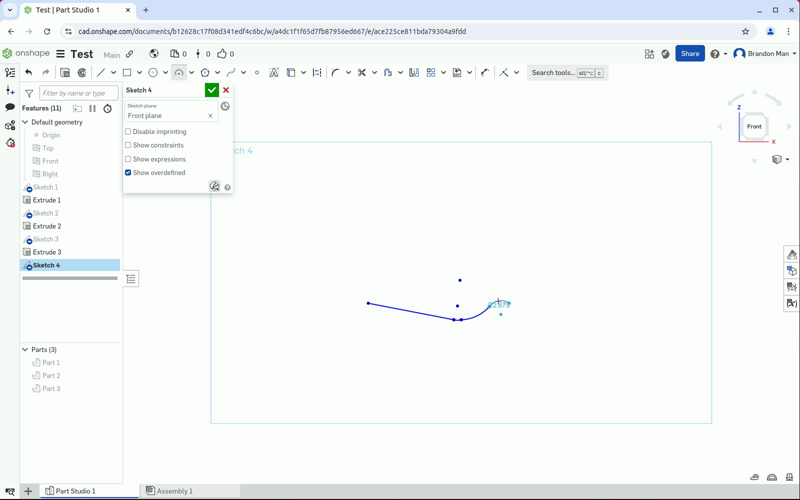
key_up(shift)
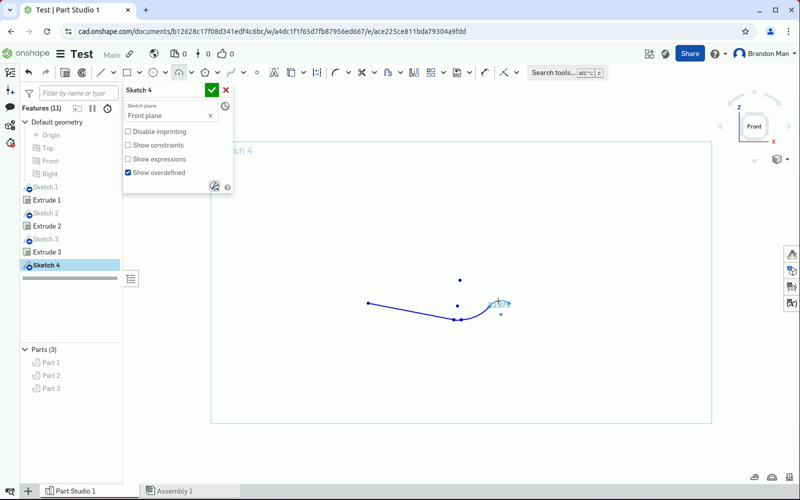
mouse_move(509, 303)
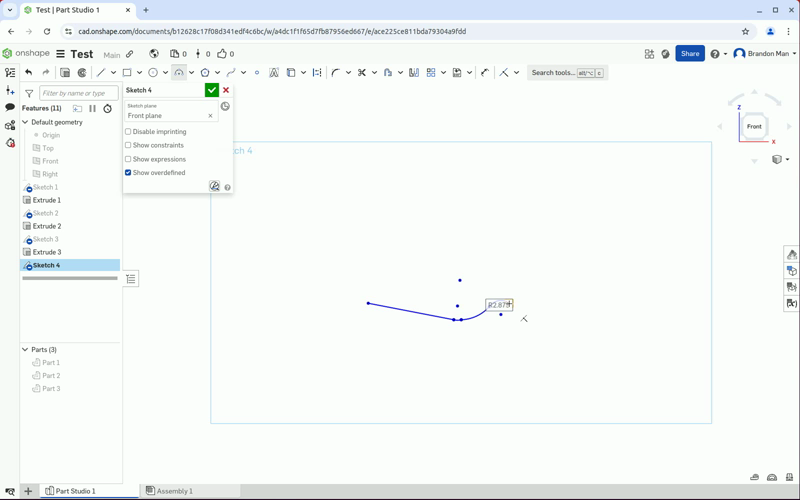
click(509, 303)
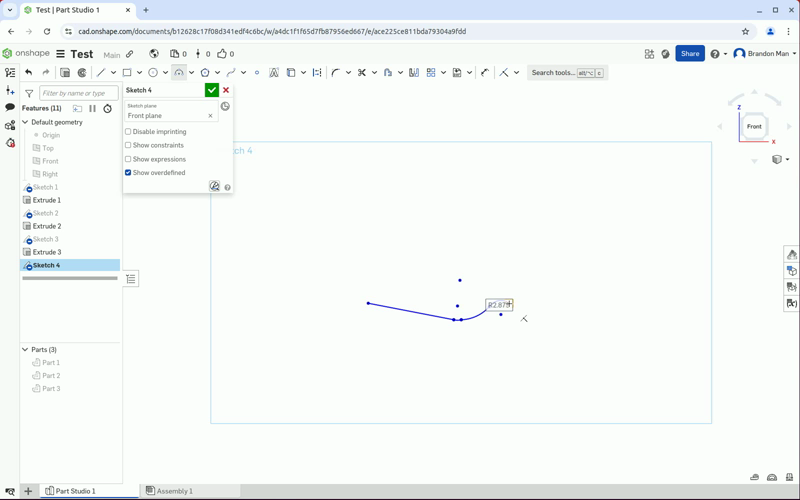
key_down(shift)
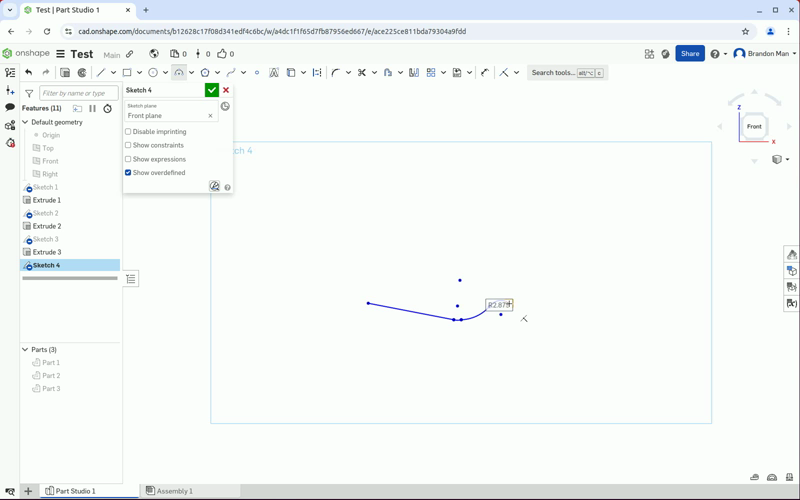
mouse_move(544, 282)
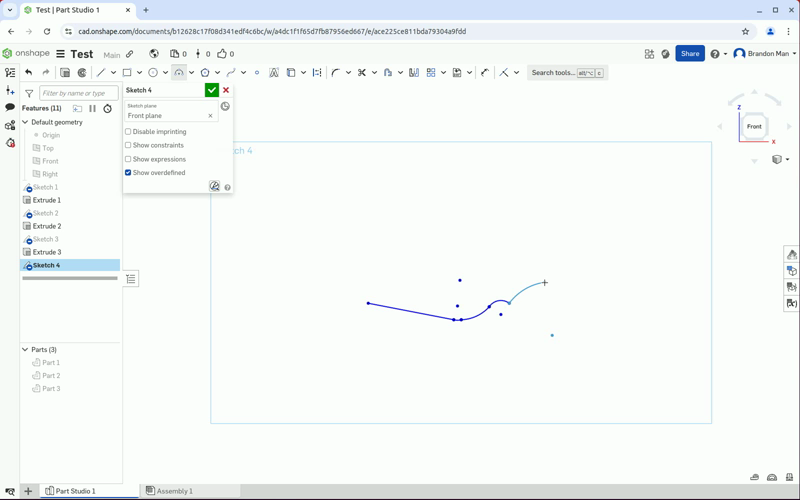
click(544, 282)
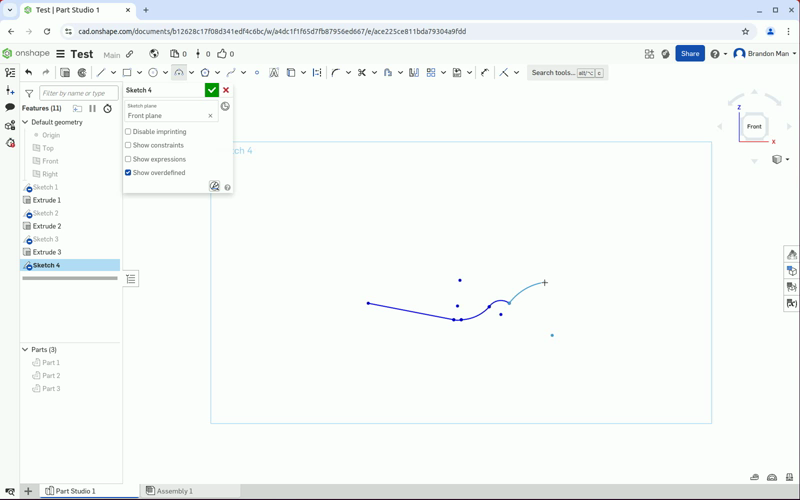
mouse_move(532, 303)
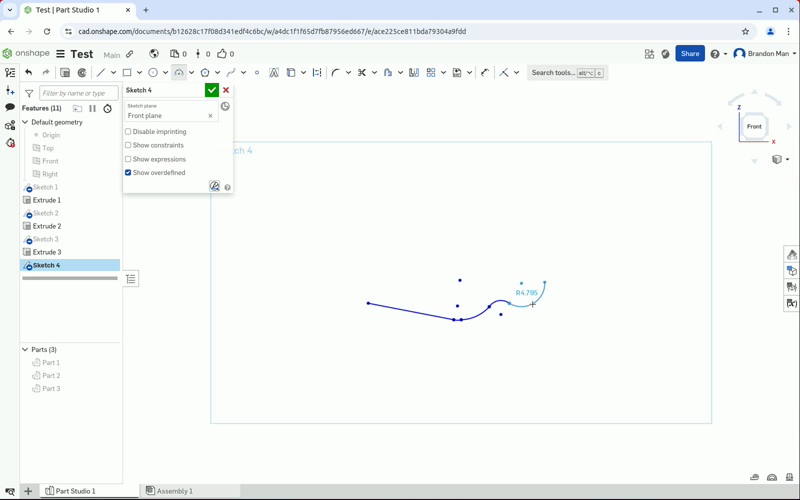
click(532, 303)
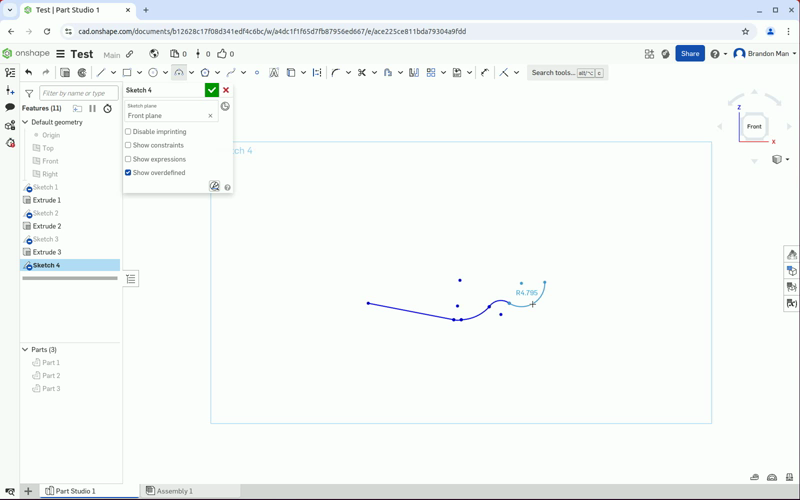
key_up(shift)
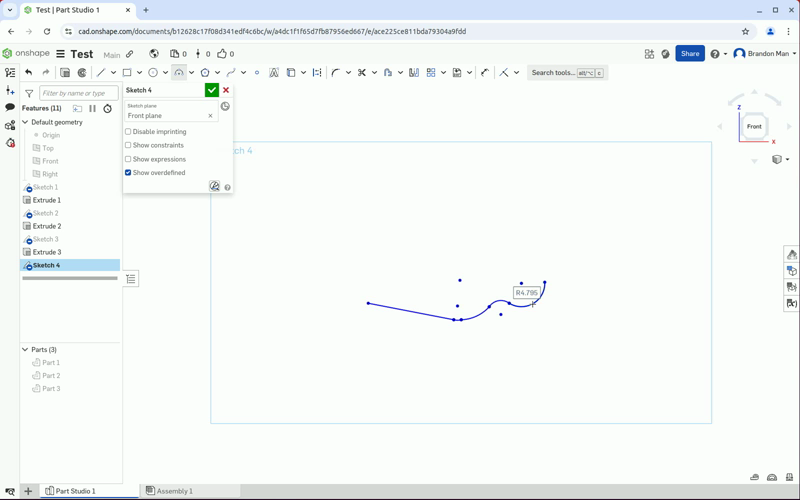
mouse_move(544, 282)
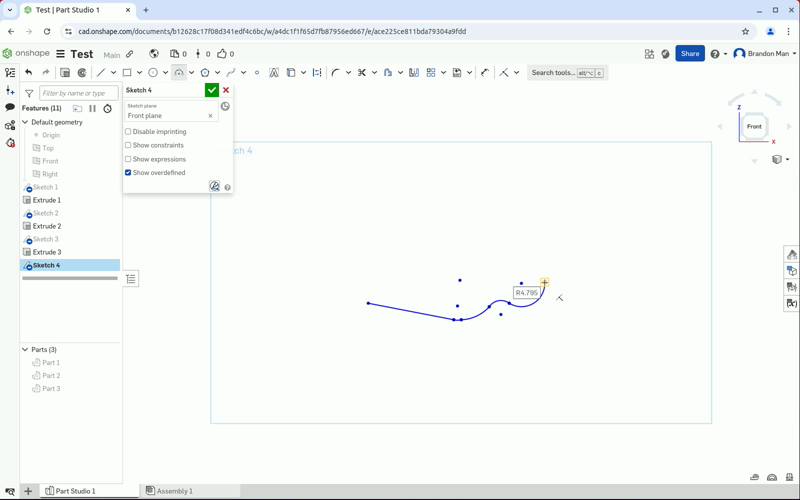
click(544, 282)
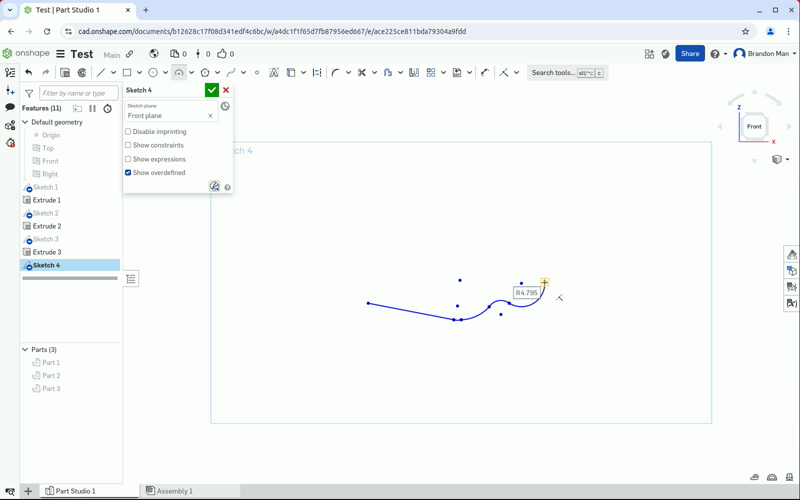
key_down(shift)
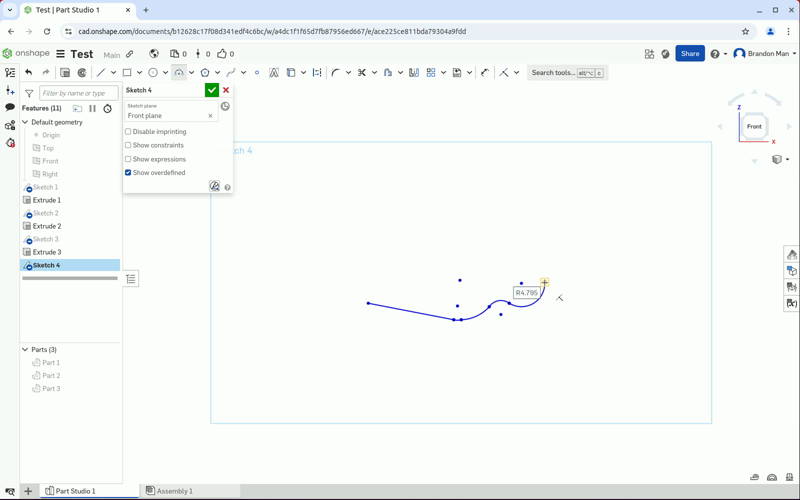
mouse_move(524, 228)
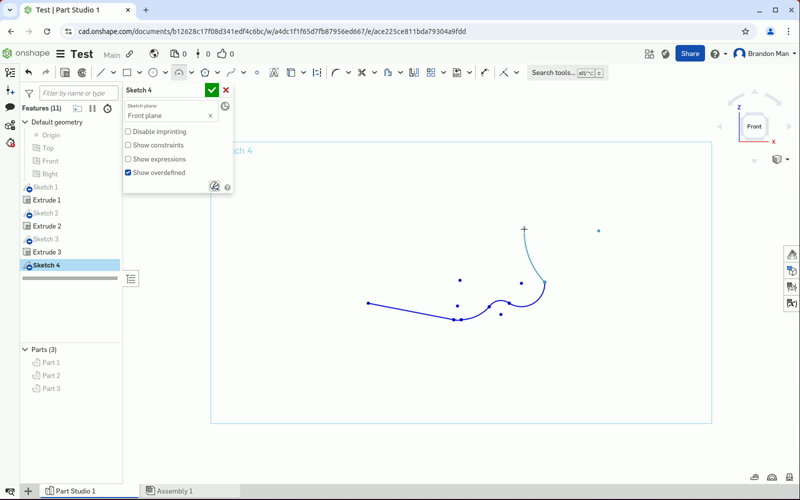
click(524, 228)
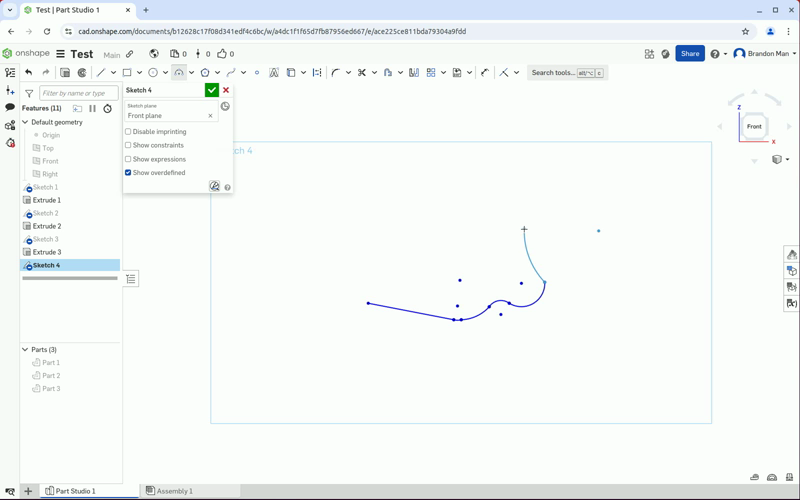
mouse_move(539, 253)
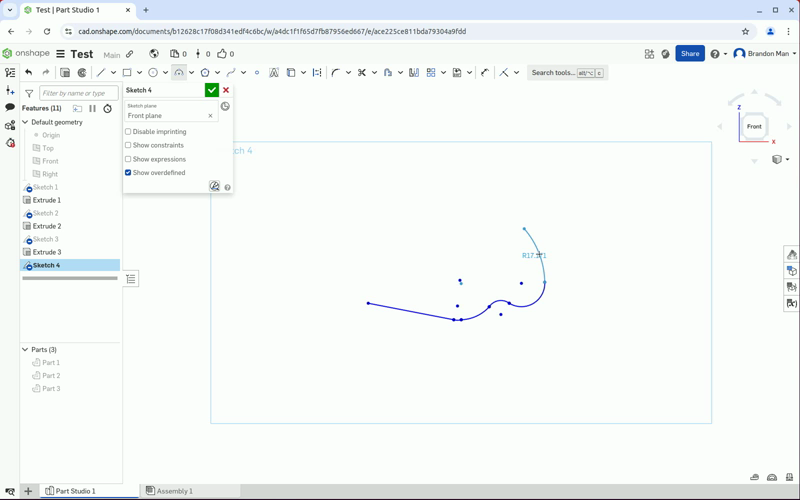
click(539, 253)
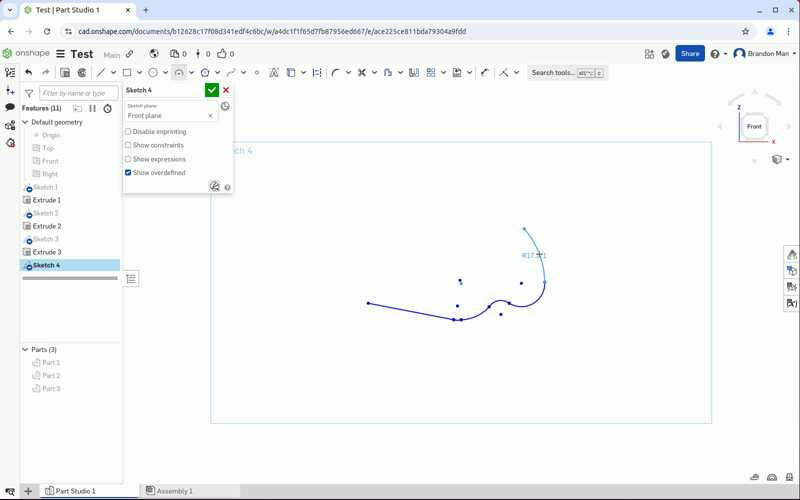
key_up(shift)
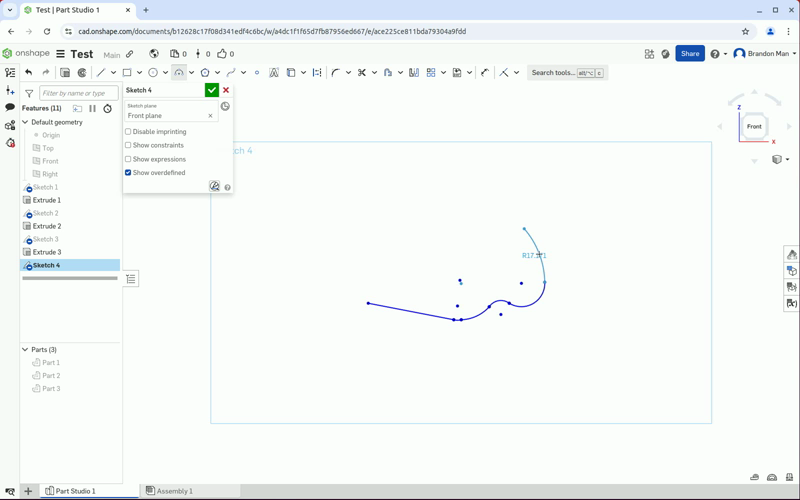
mouse_move(524, 228)
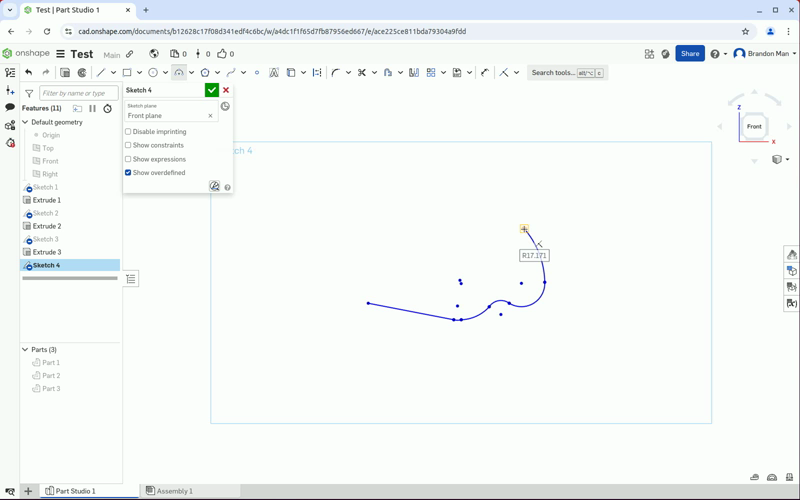
click(524, 228)
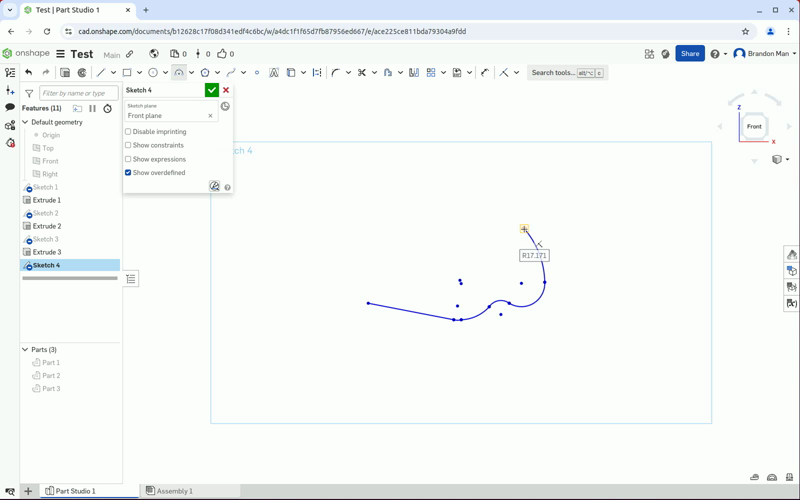
key_down(shift)
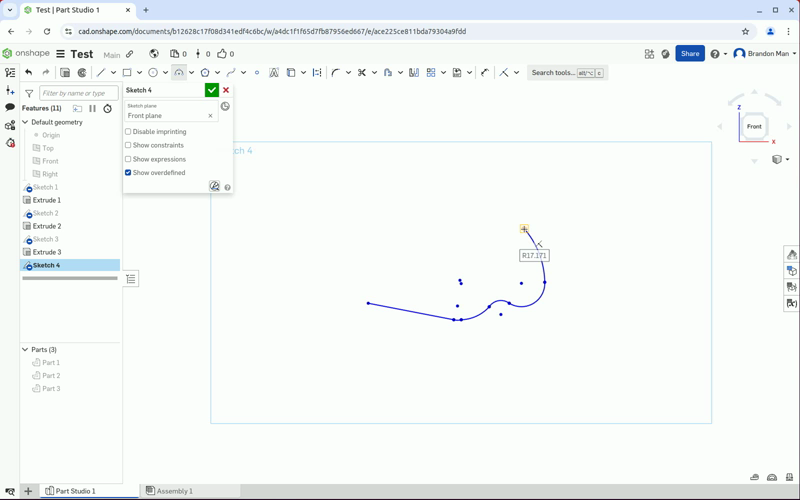
mouse_move(486, 234)
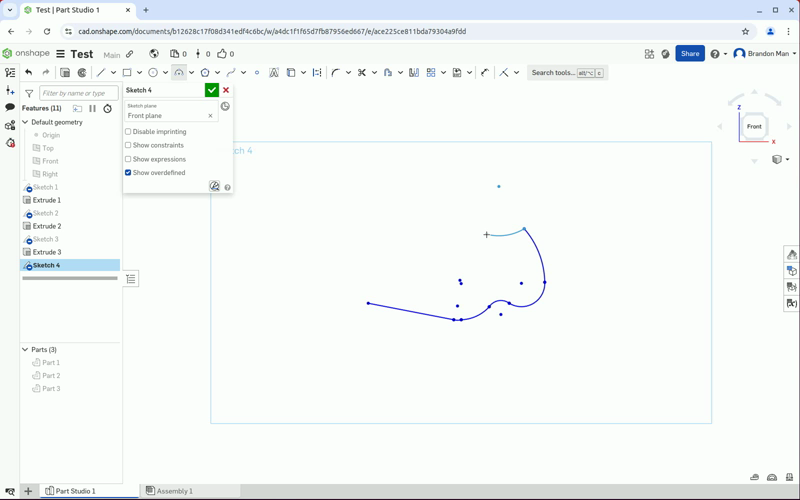
click(486, 234)
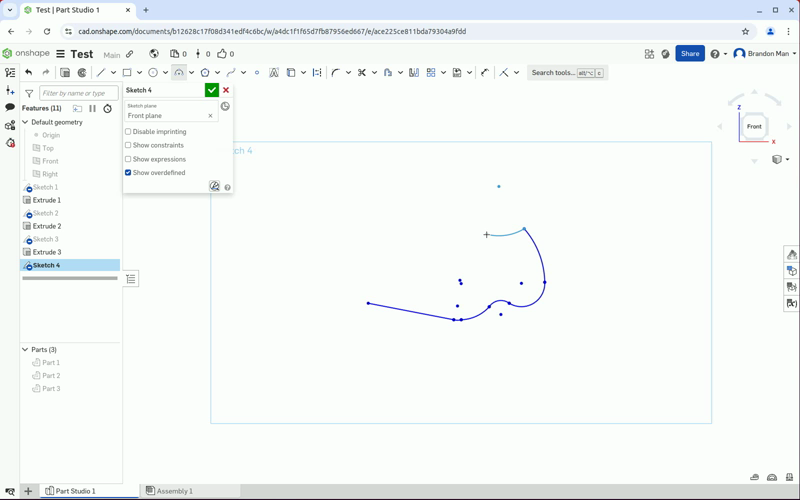
mouse_move(504, 221)
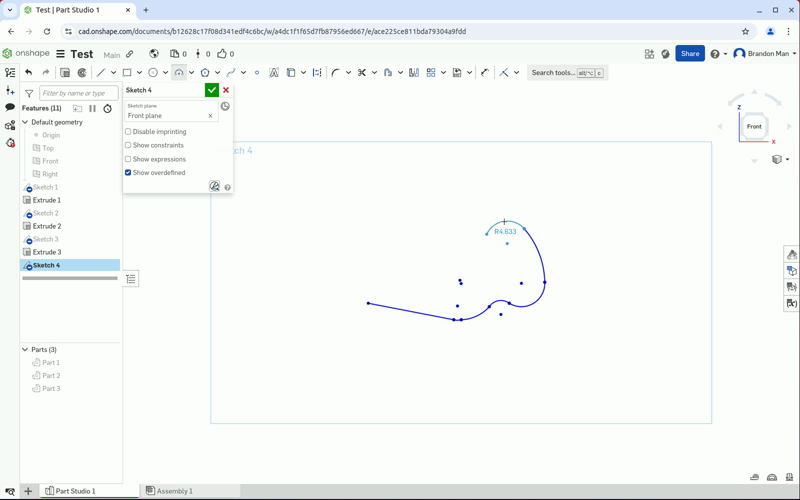
click(504, 221)
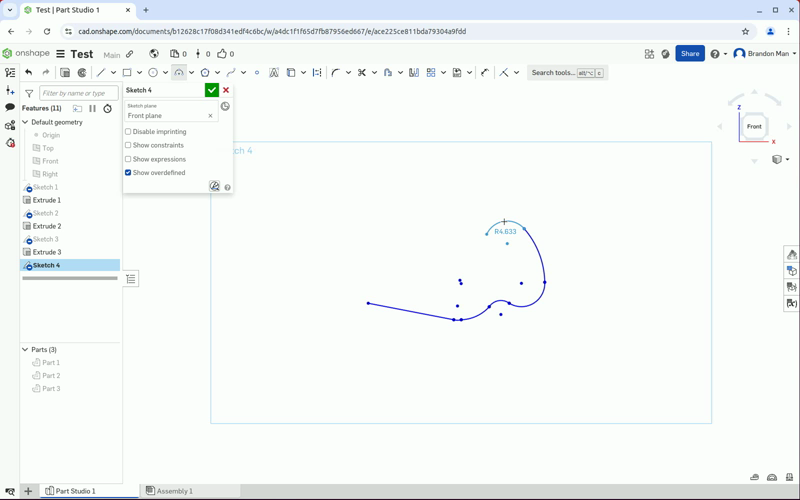
key_up(shift)
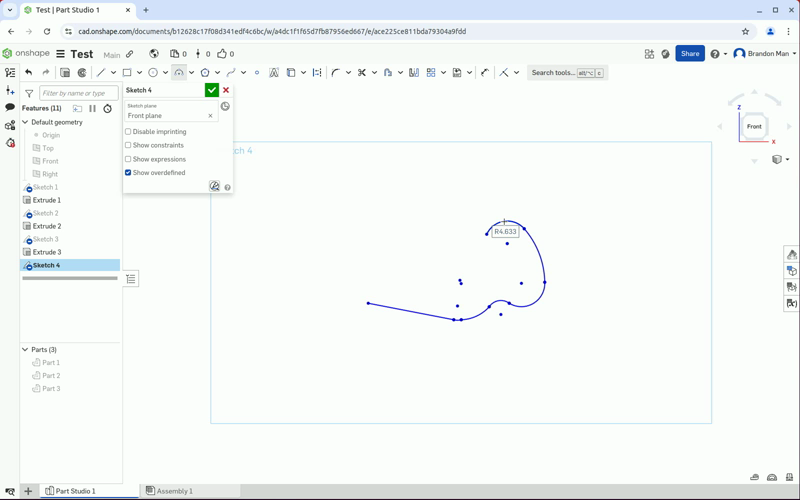
mouse_move(486, 234)
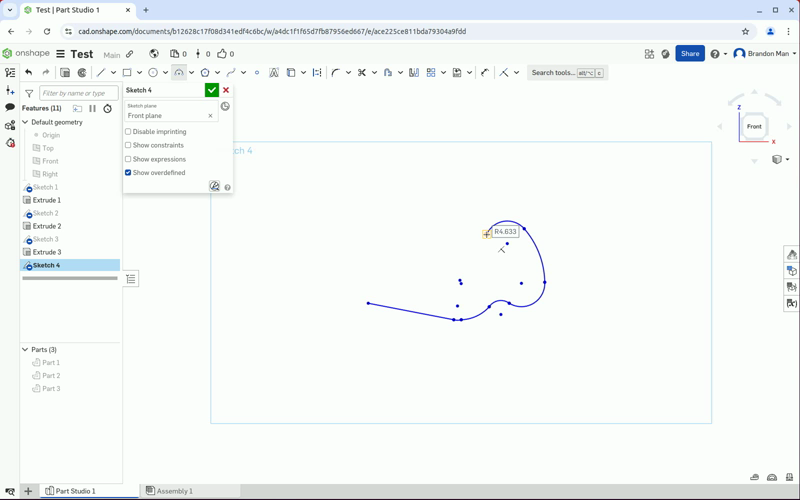
click(486, 234)
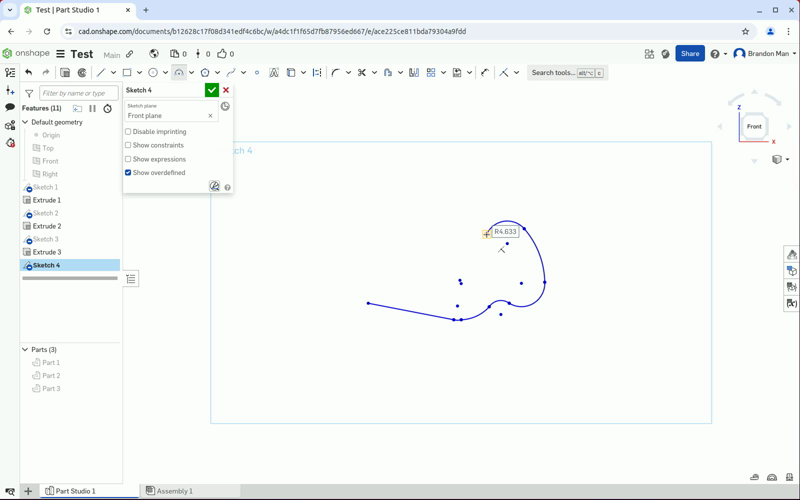
key_down(shift)
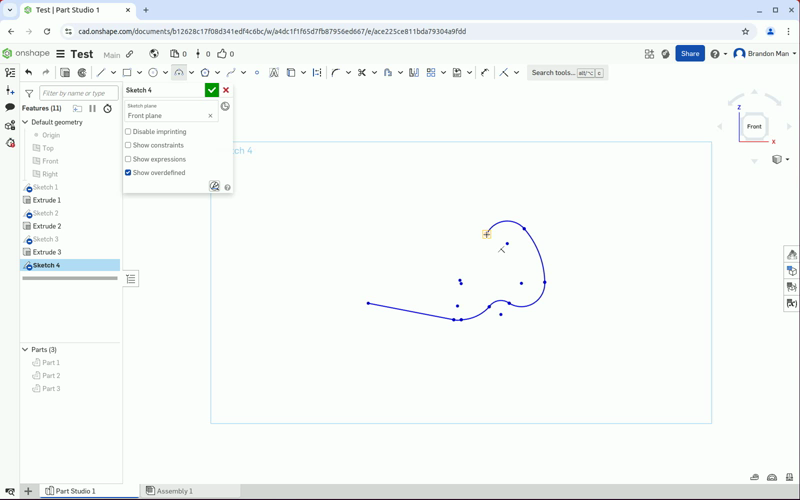
mouse_move(461, 226)
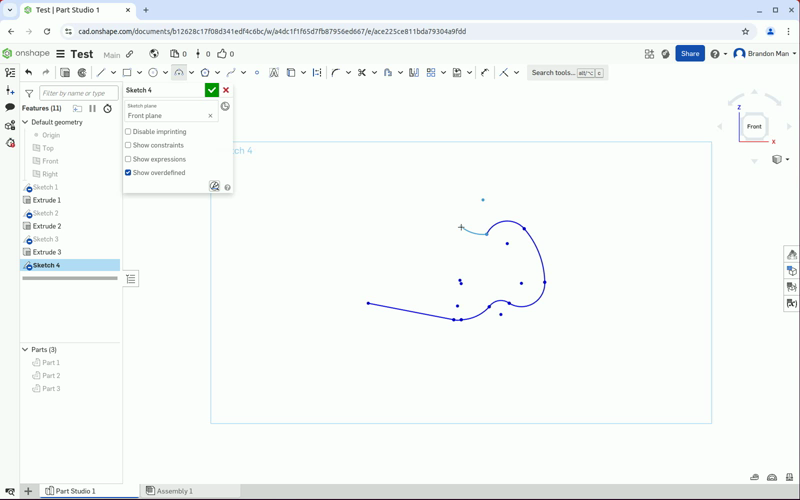
click(461, 226)
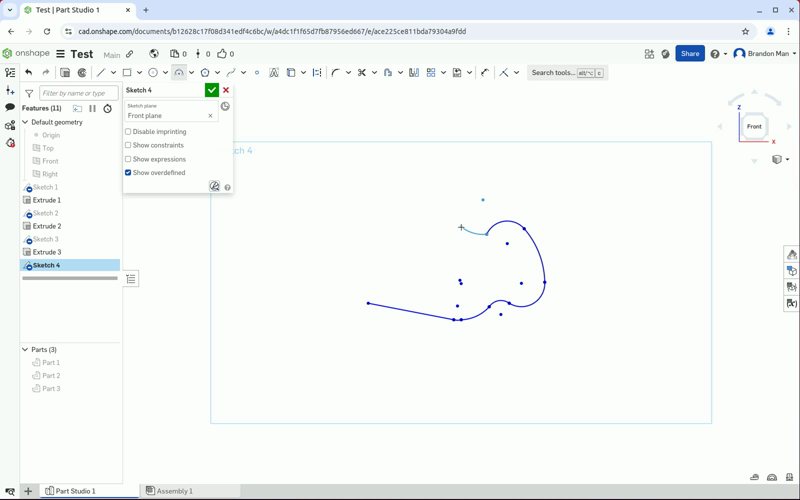
mouse_move(472, 237)
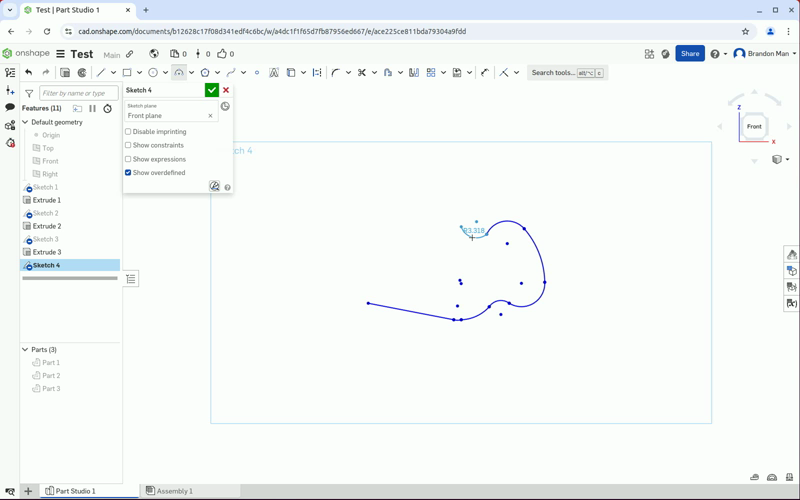
click(472, 237)
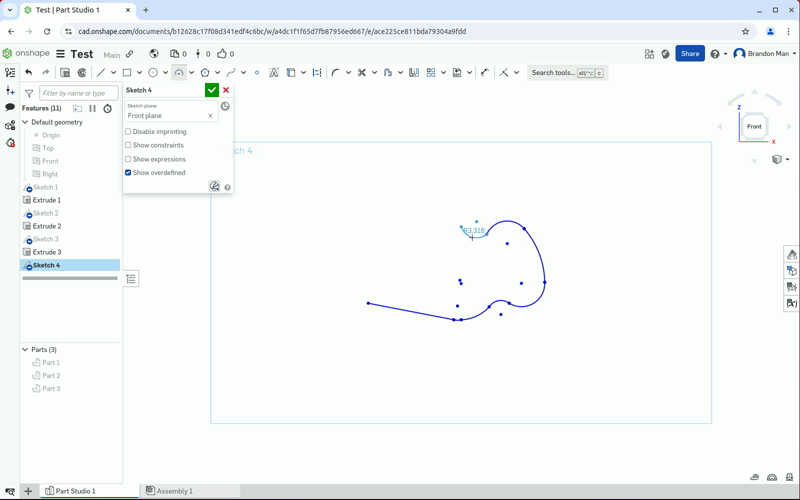
key_up(shift)
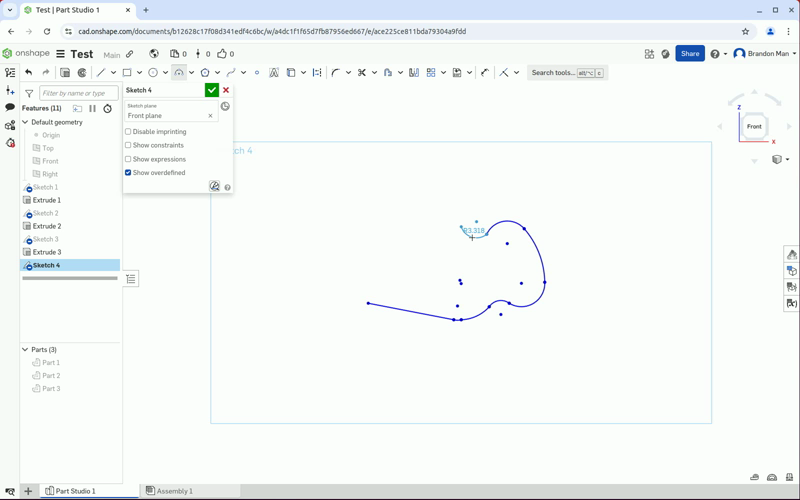
mouse_move(461, 226)
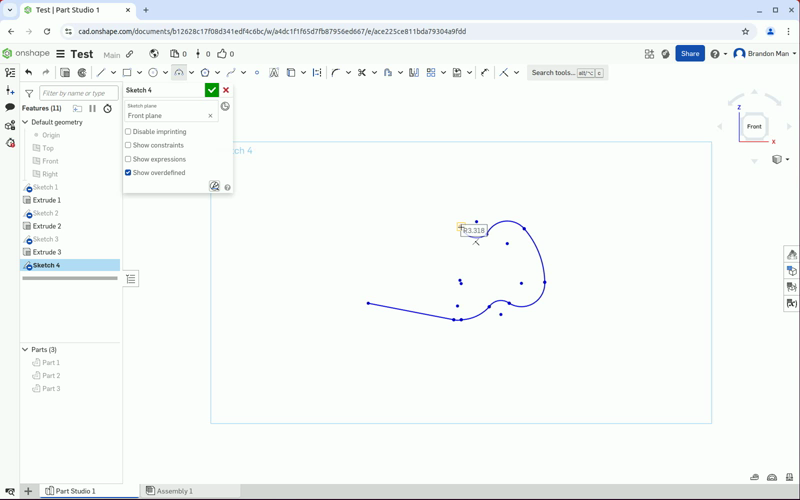
click(461, 226)
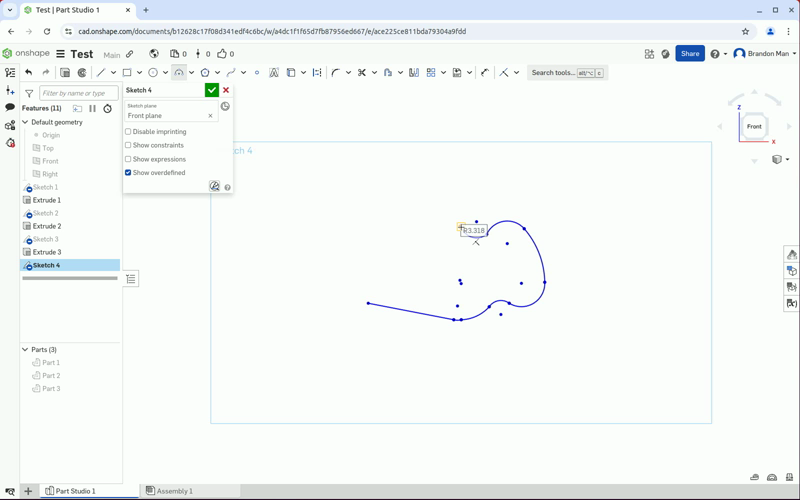
key_down(shift)
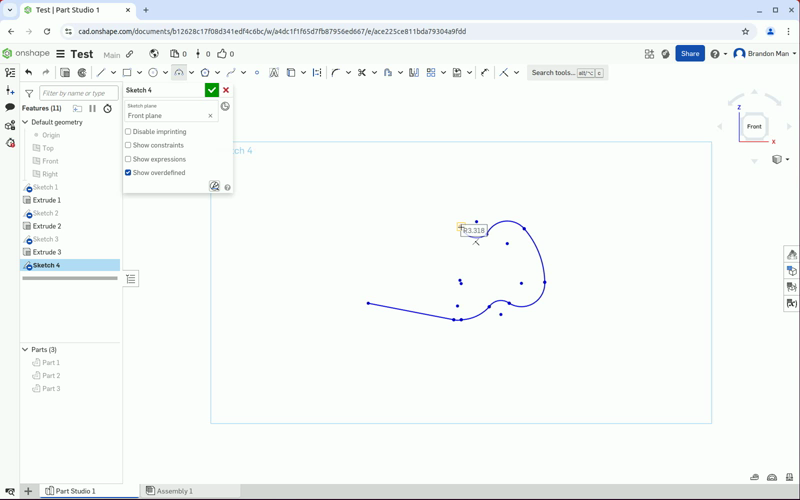
mouse_move(418, 234)
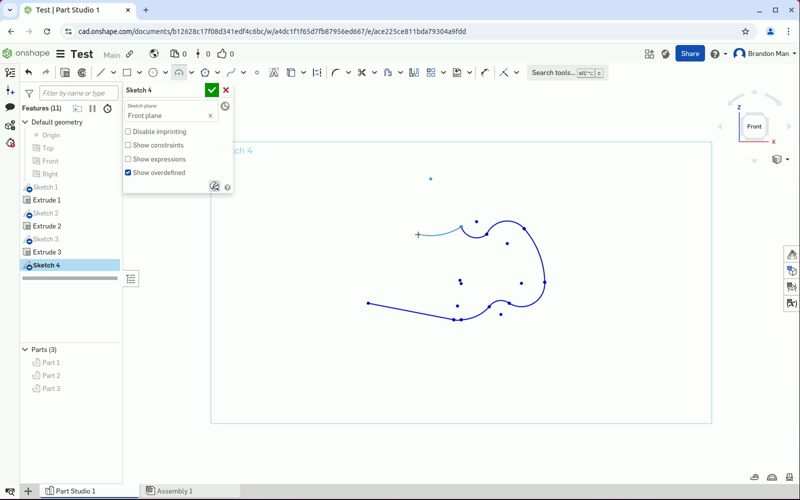
click(418, 234)
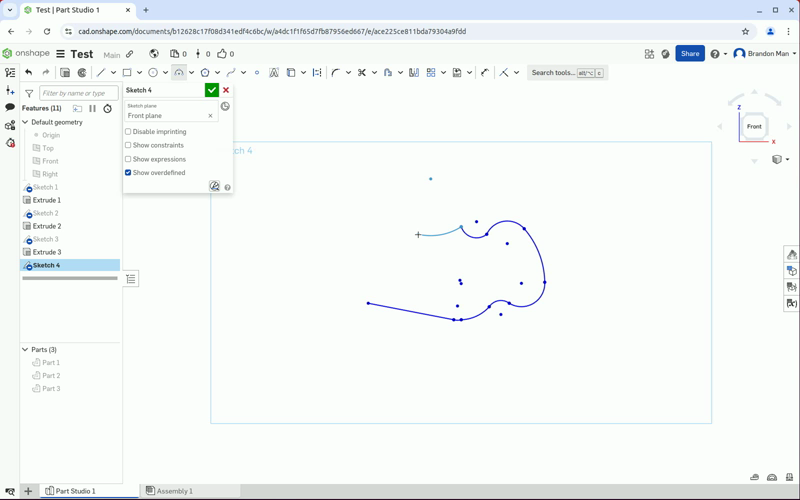
mouse_move(444, 255)
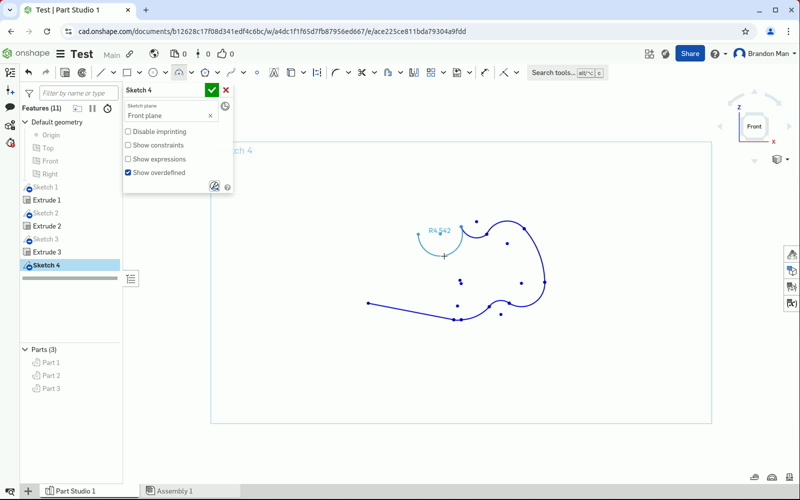
click(444, 255)
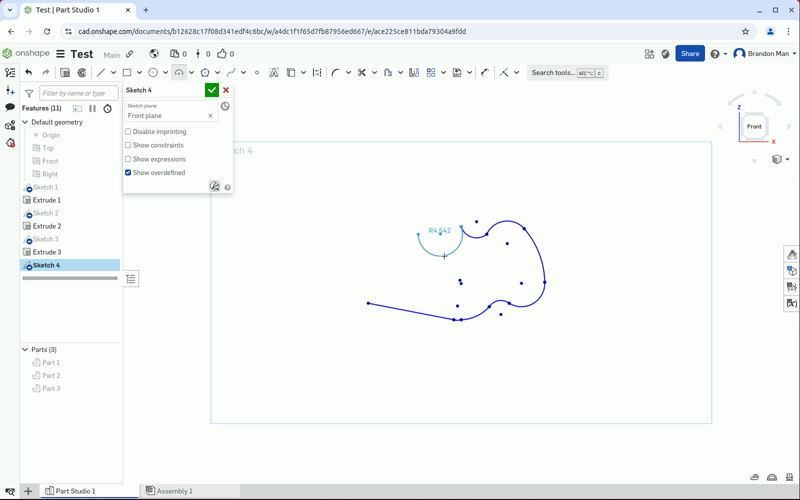
key_up(shift)
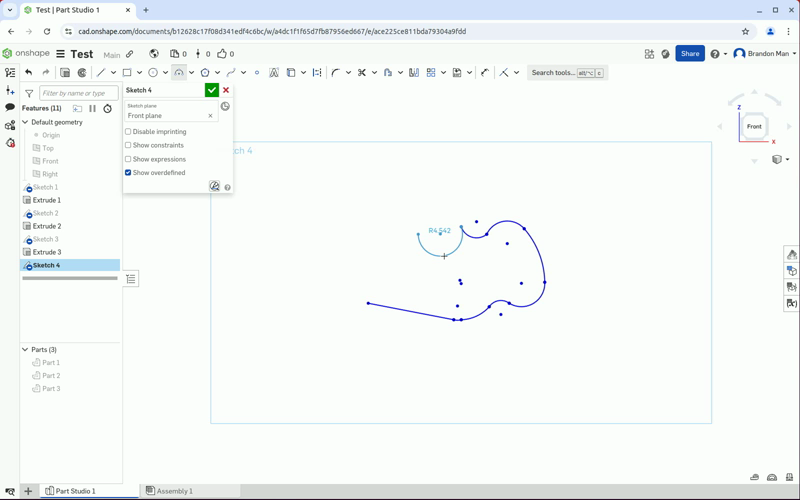
mouse_move(418, 234)
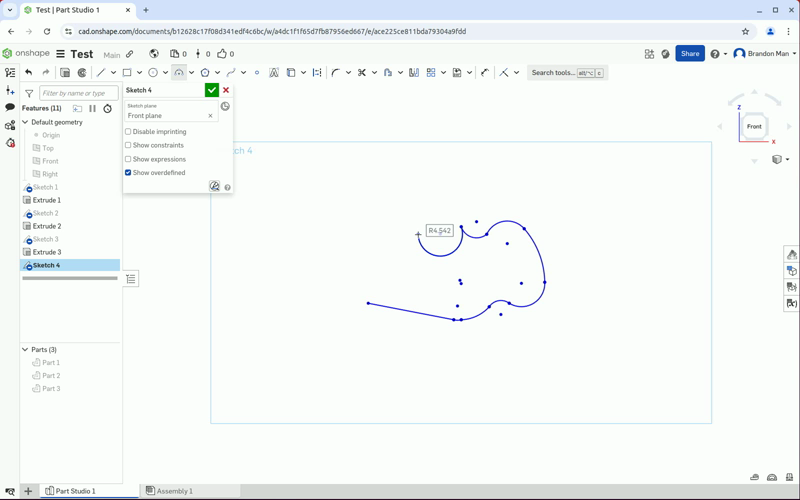
click(418, 234)
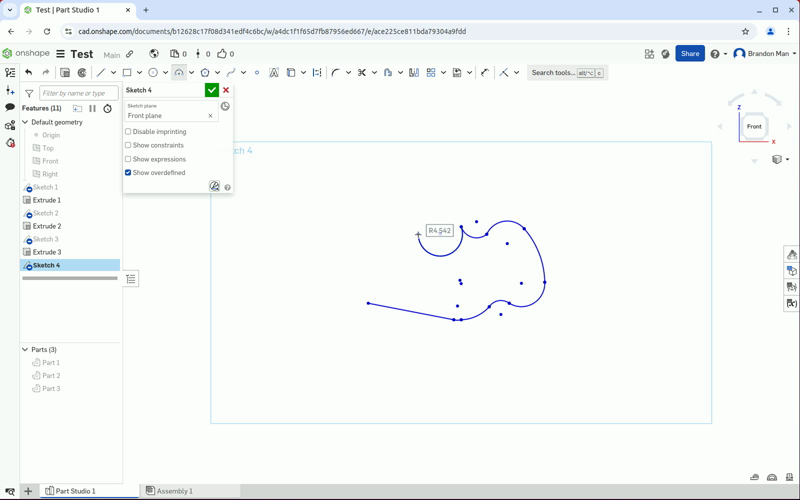
key_down(shift)
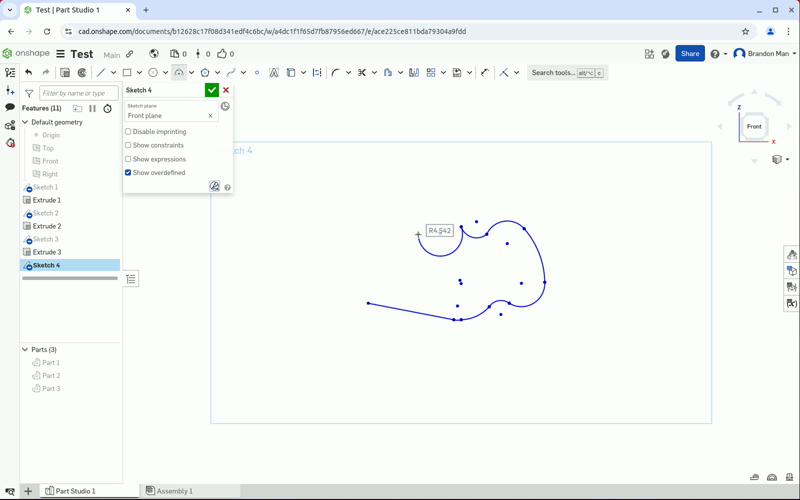
mouse_move(381, 264)
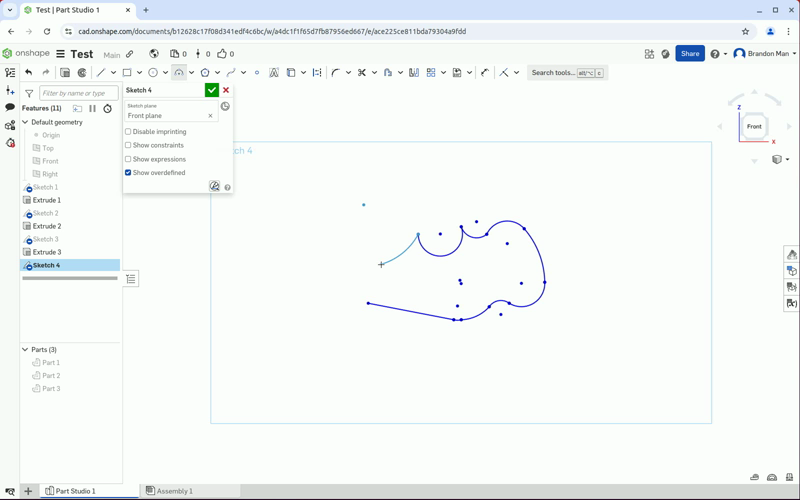
click(381, 264)
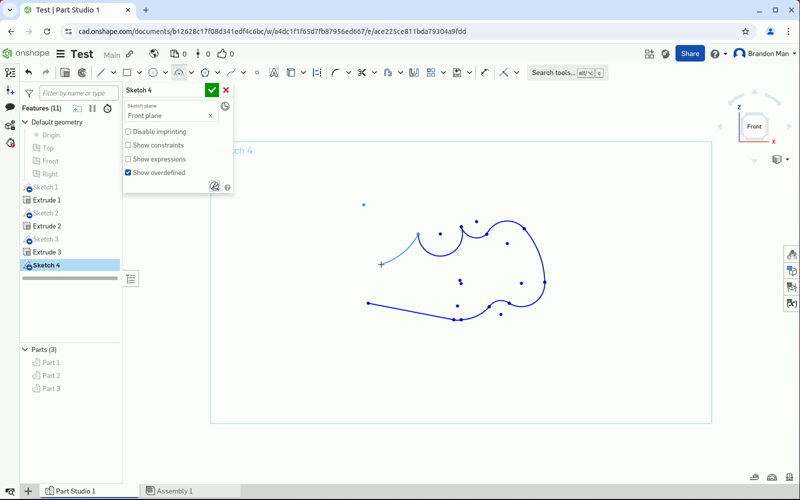
mouse_move(404, 254)
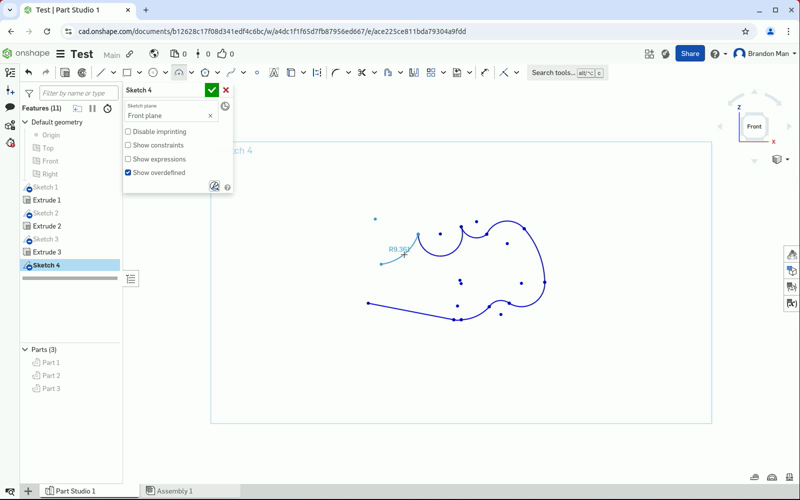
click(404, 254)
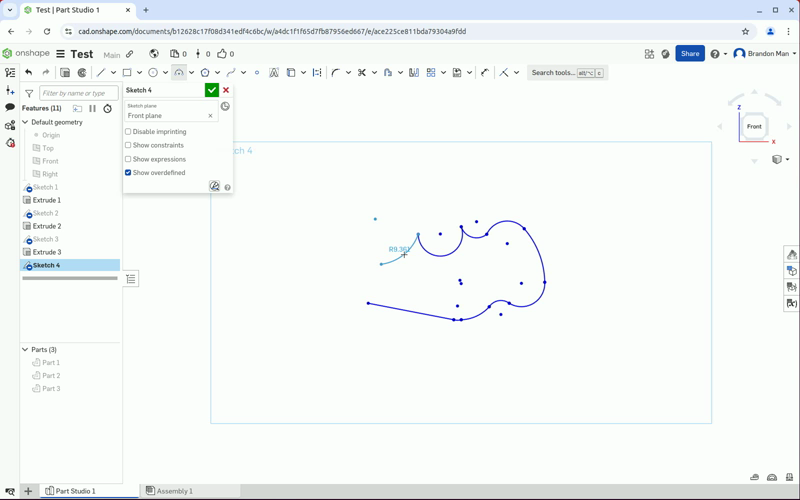
key_up(shift)
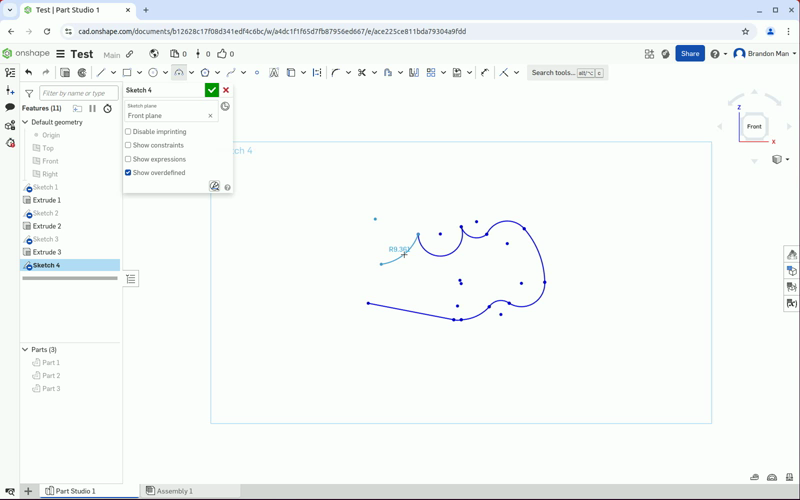
key(esc)
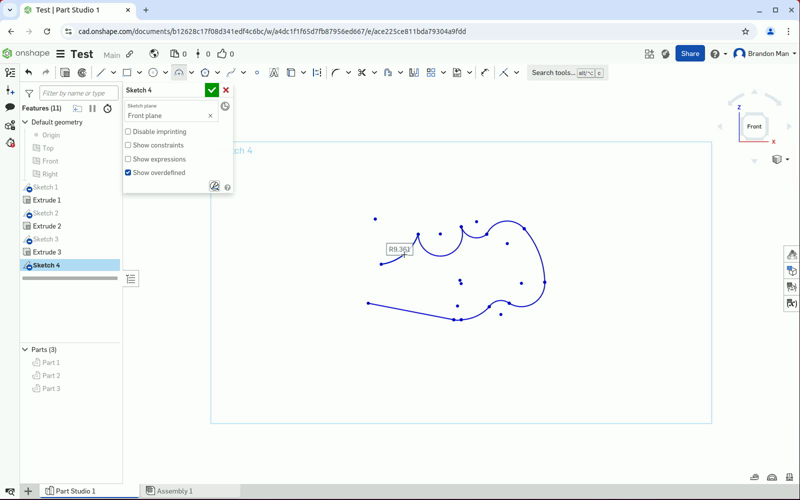
key(l)
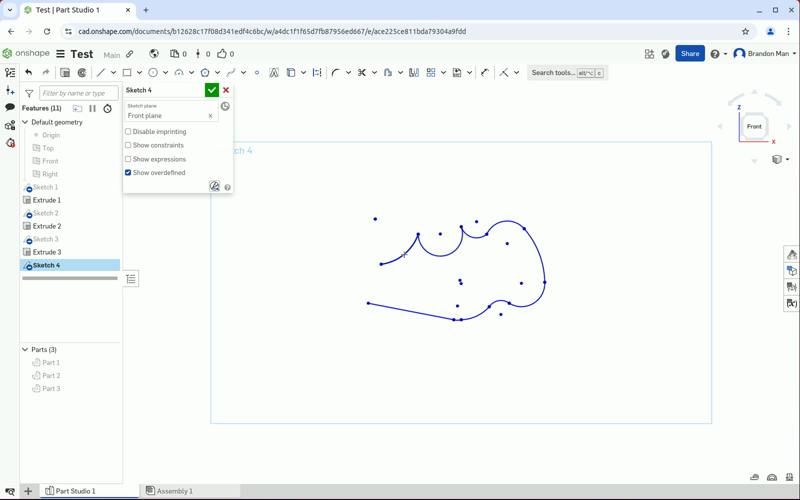
mouse_move(381, 264)
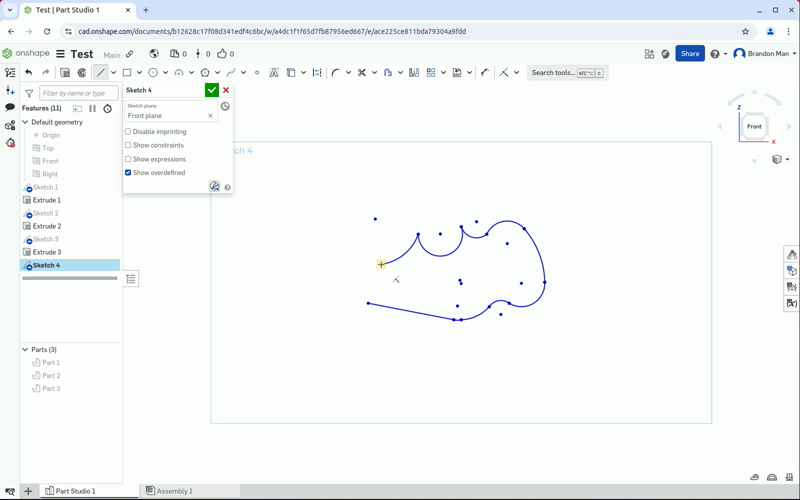
click(381, 264)
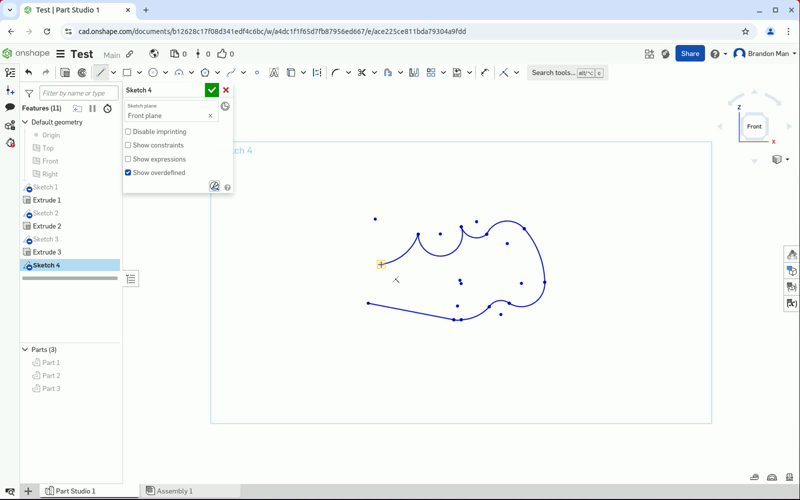
key_down(shift)
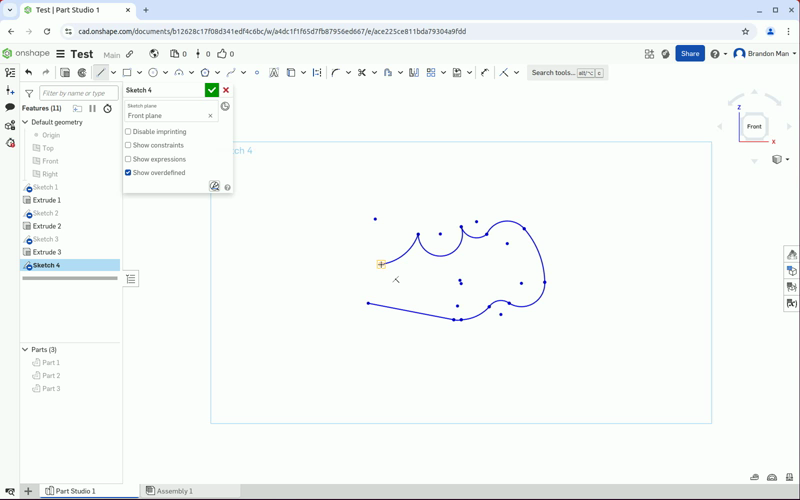
mouse_move(411, 264)
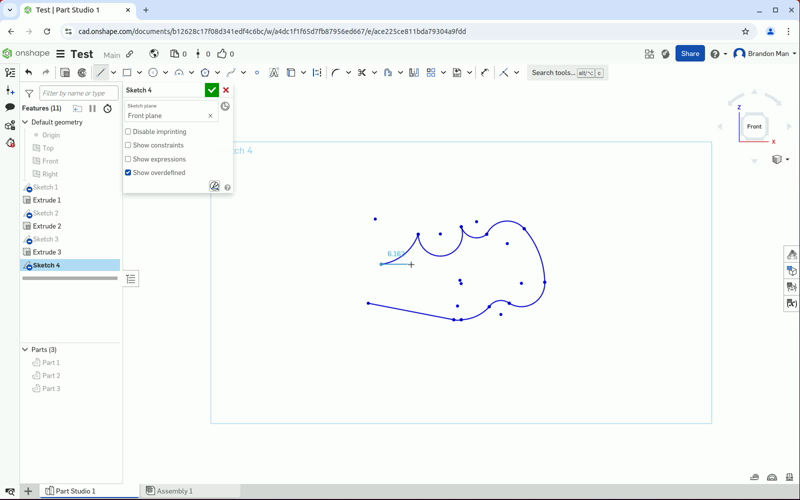
mouse_move(394, 264)
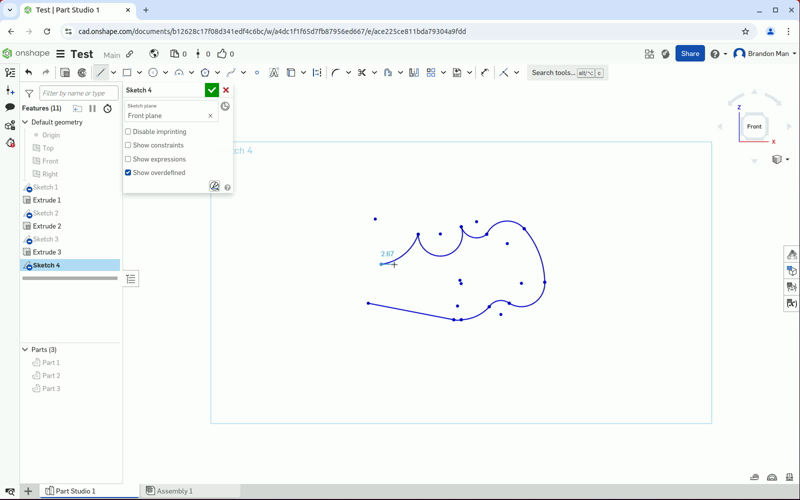
click(394, 264)
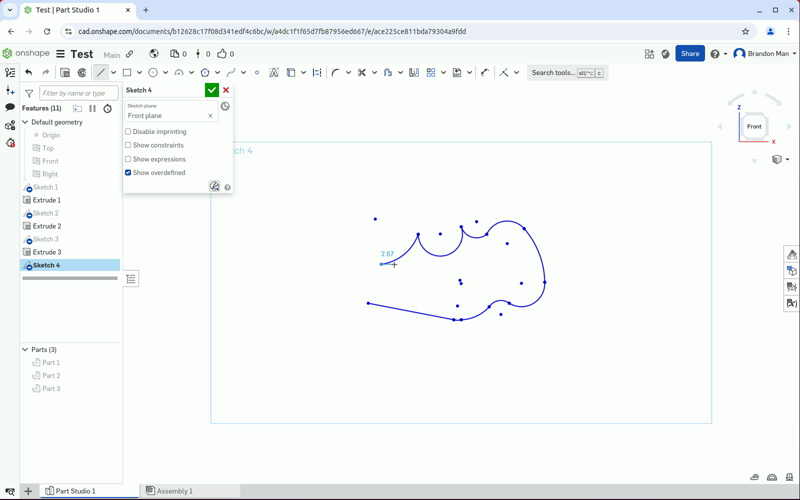
key_up(shift)
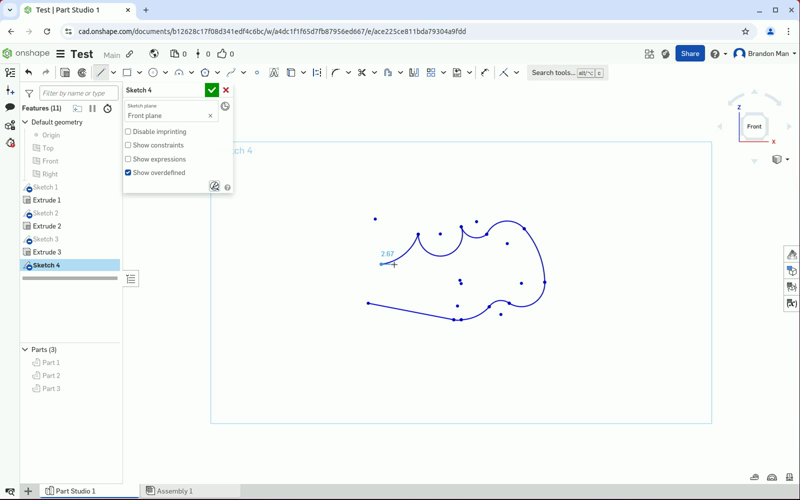
key(esc)
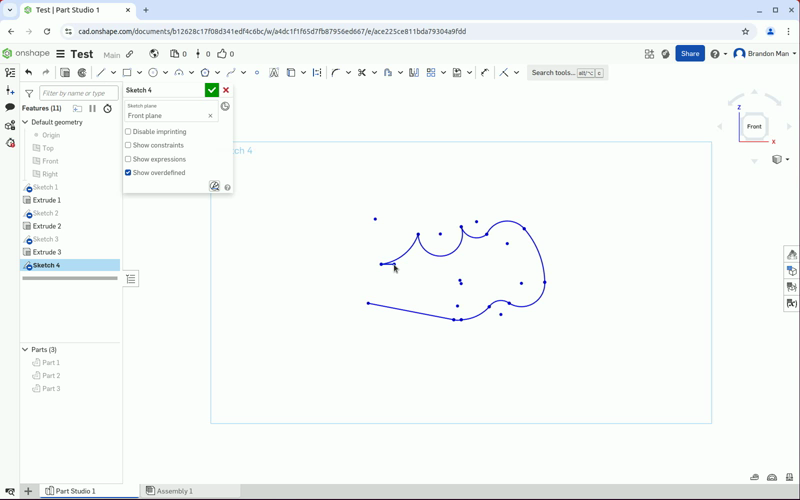
key(a)
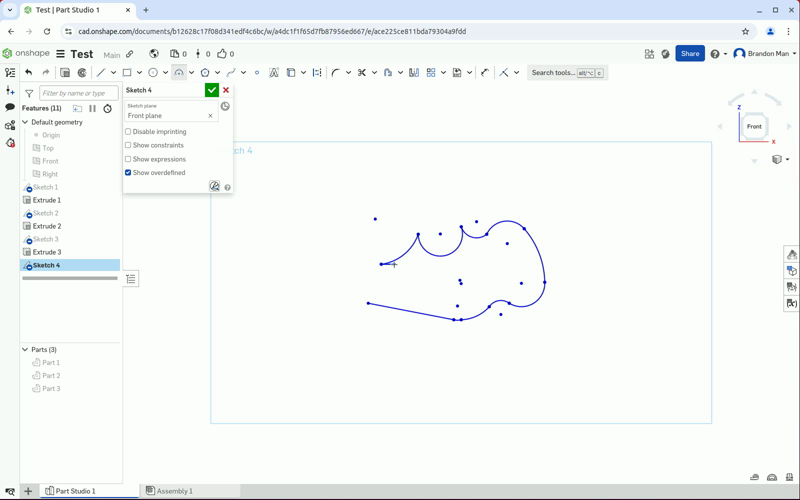
mouse_move(394, 264)
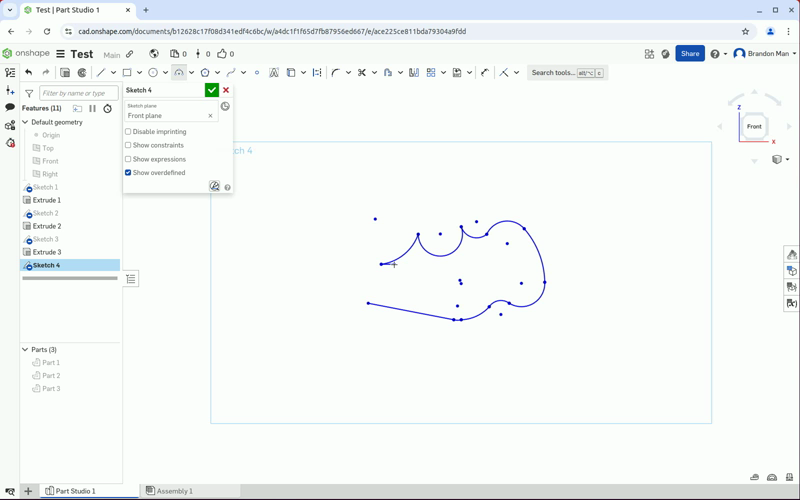
click(394, 264)
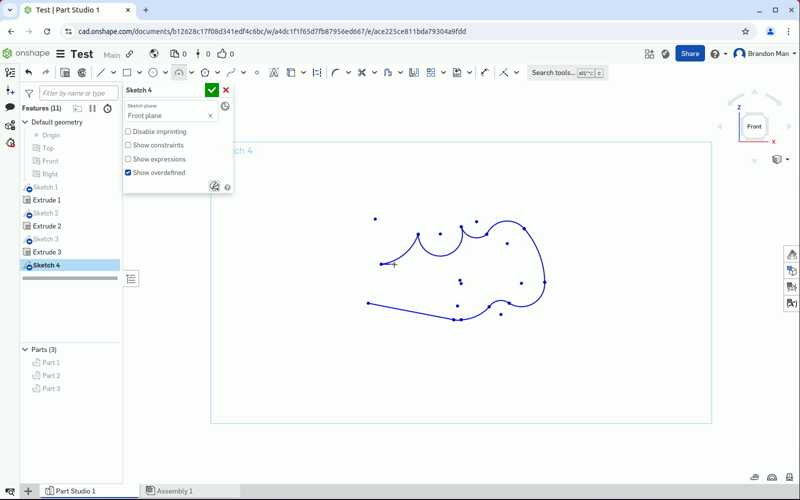
key_down(shift)
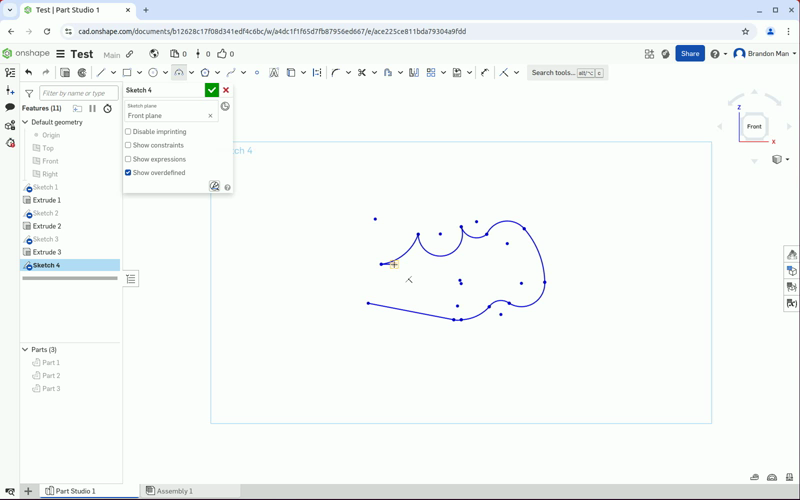
mouse_move(394, 303)
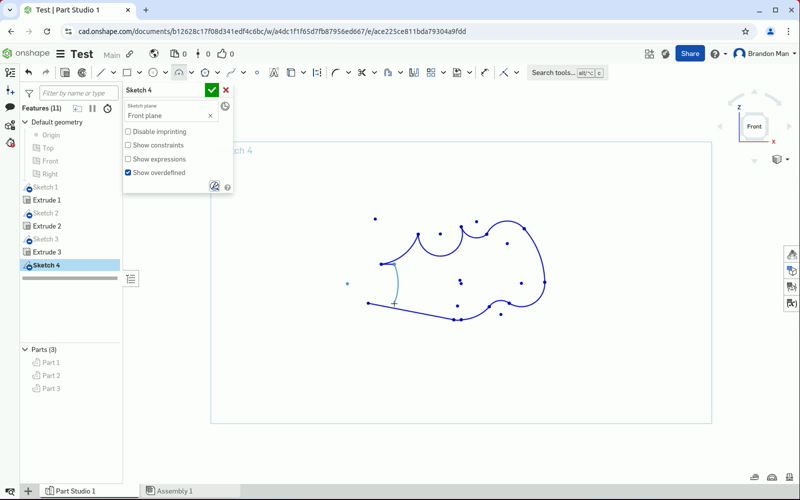
click(394, 303)
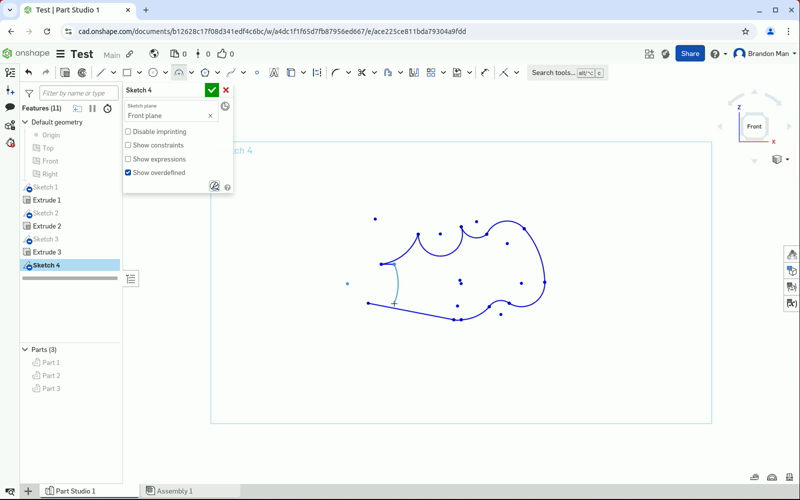
mouse_move(413, 283)
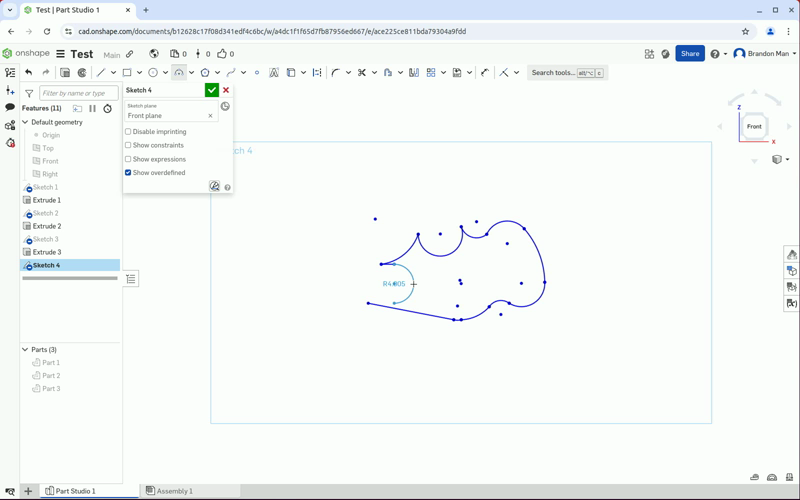
click(413, 283)
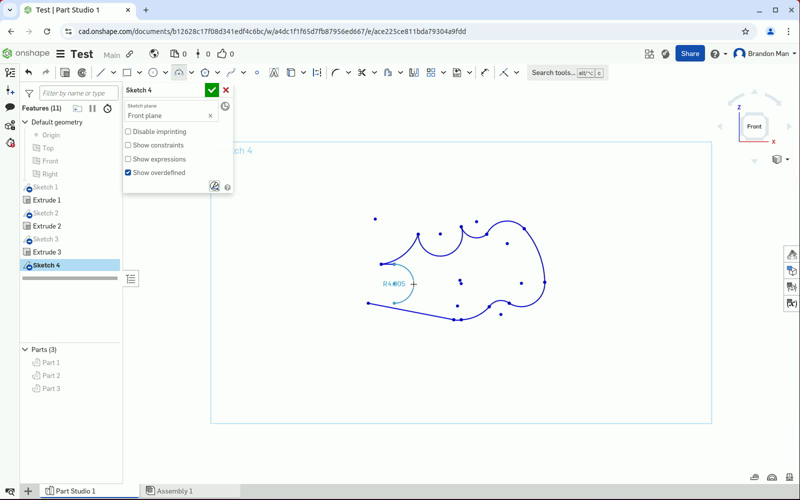
key_up(shift)
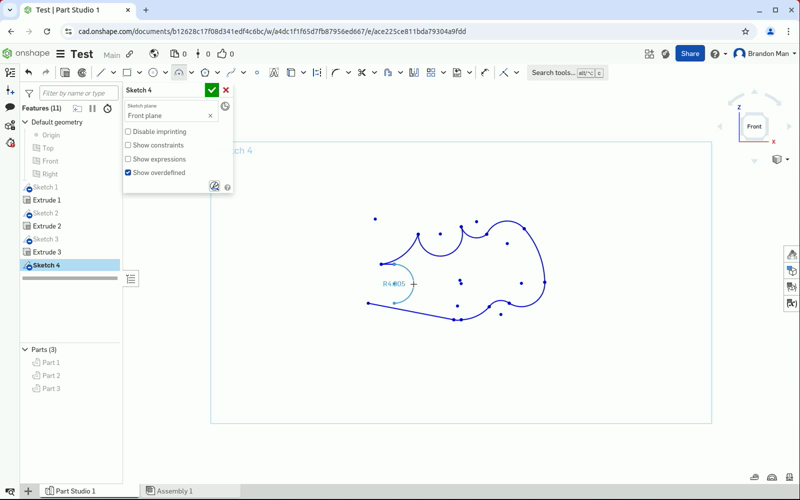
key(esc)
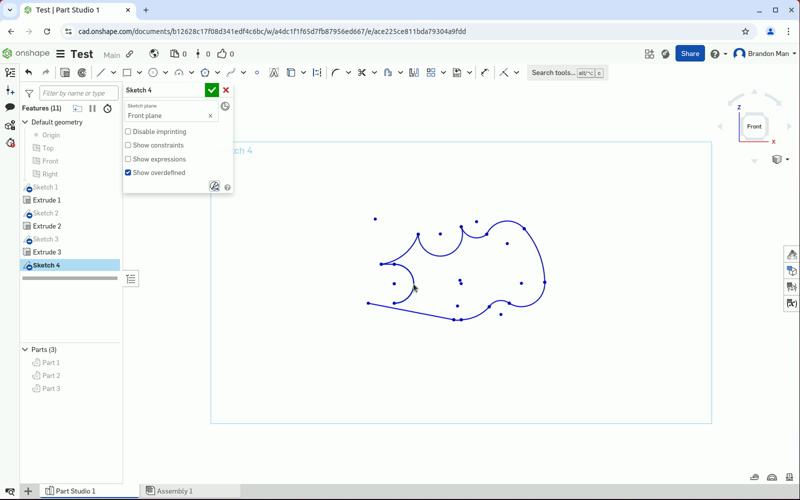
key(l)
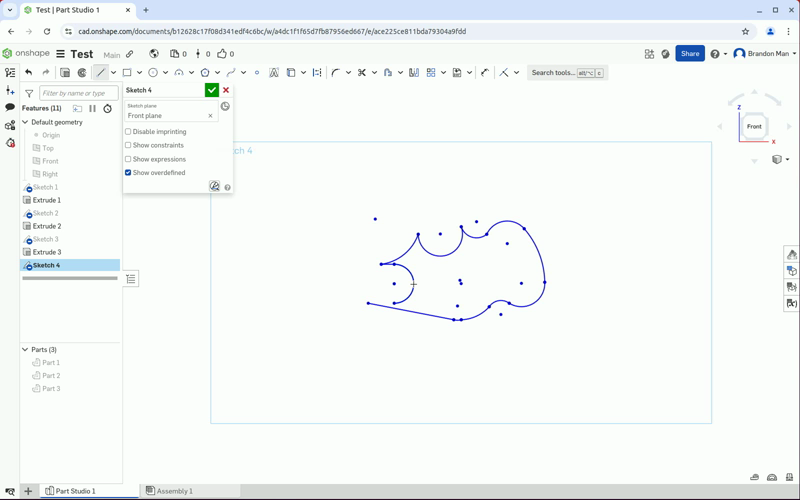
mouse_move(394, 303)
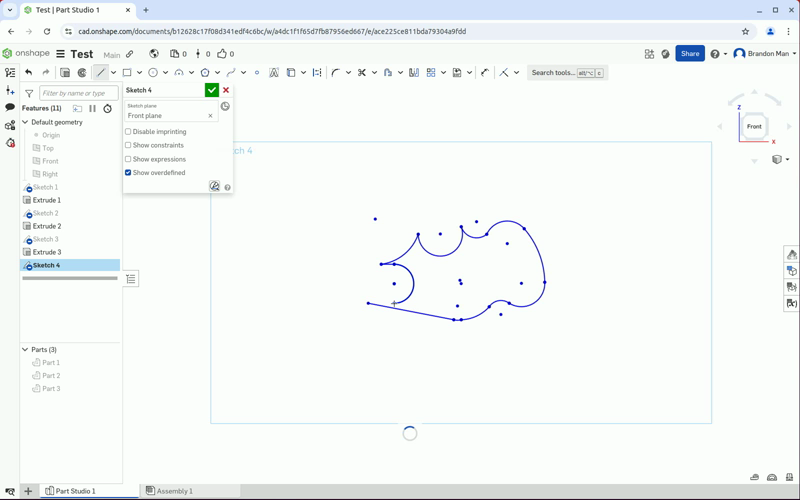
click(394, 303)
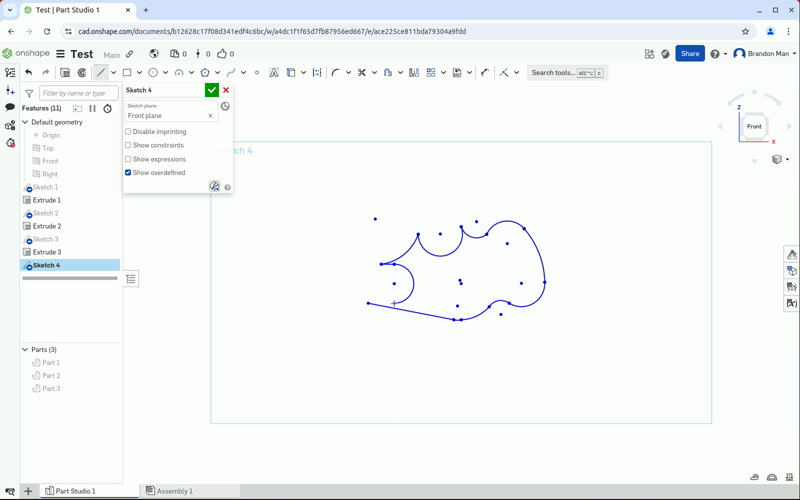
mouse_move(424, 303)
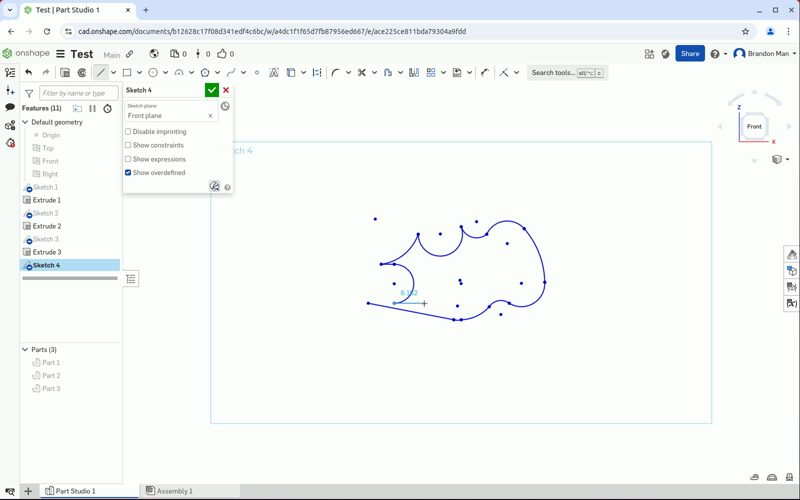
key_down(shift)
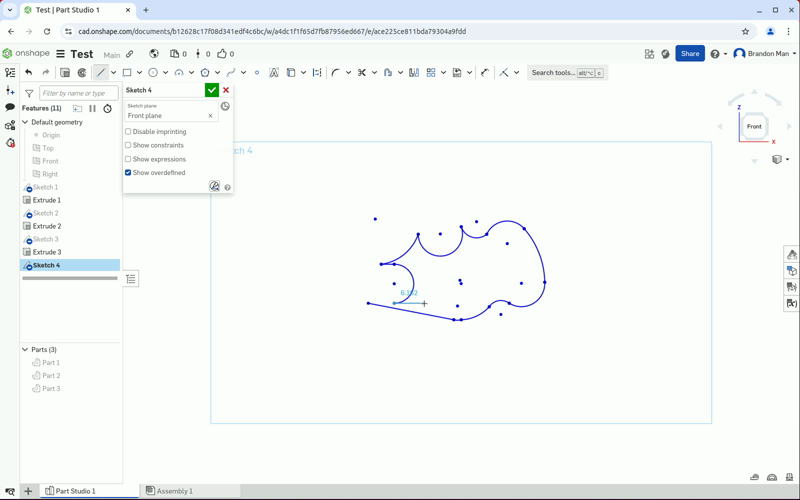
mouse_move(368, 303)
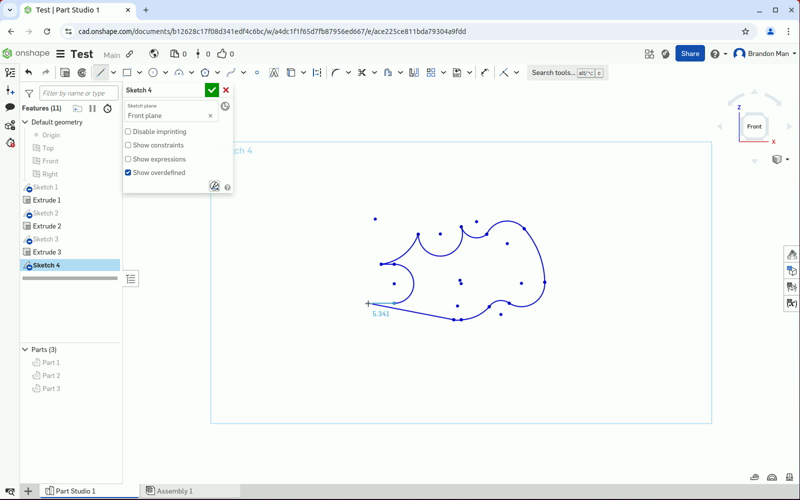
key_up(shift)
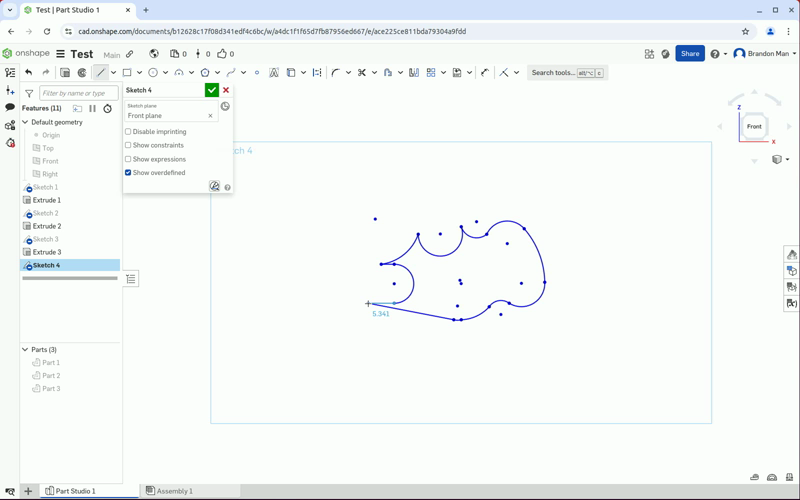
click(368, 303)
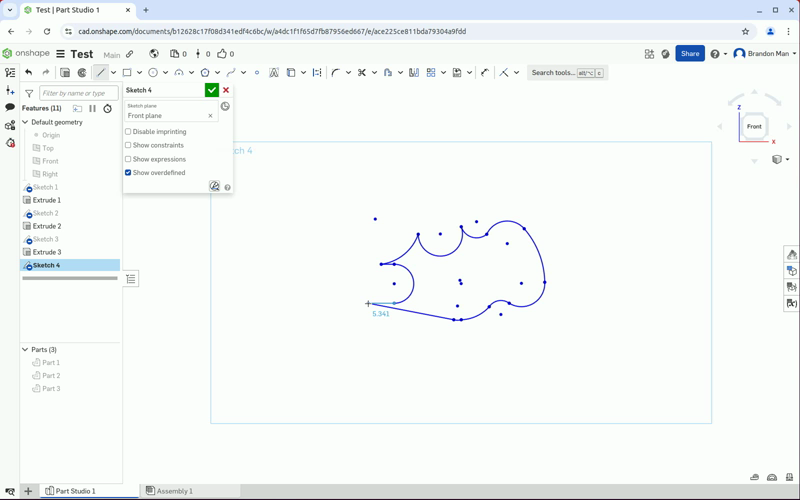
key(esc)
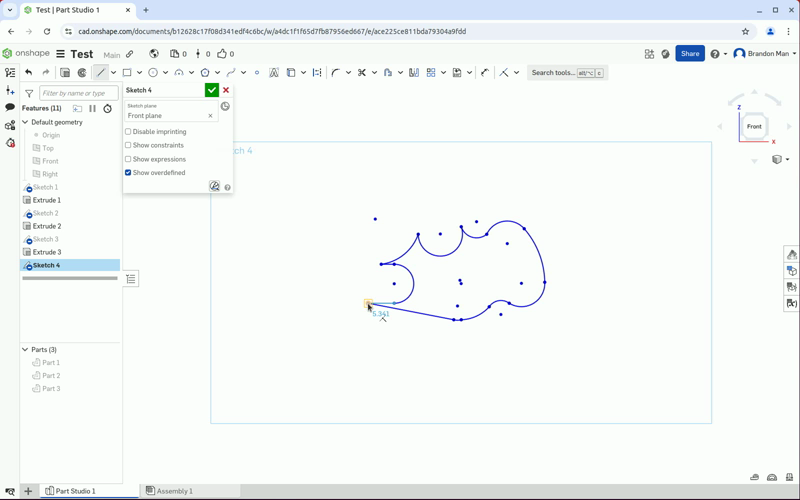
key(c)
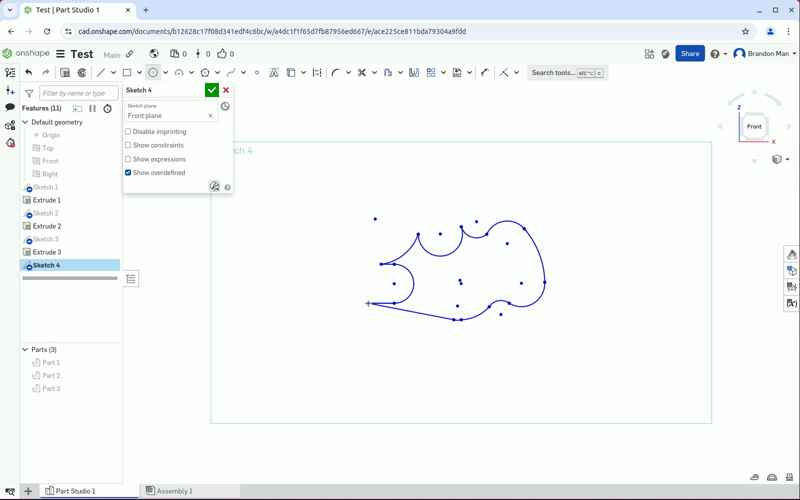
key_down(shift)
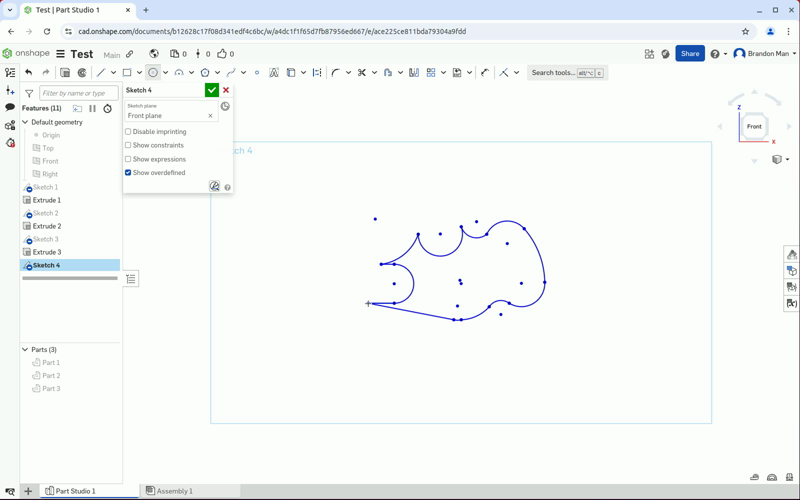
mouse_move(461, 282)
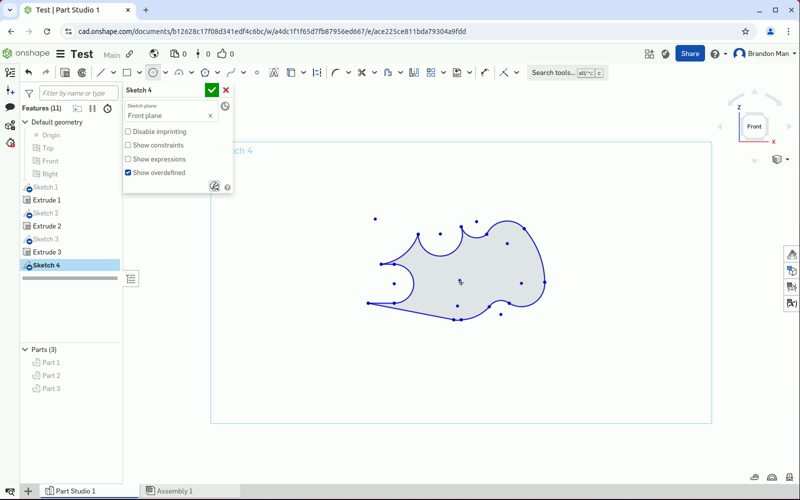
scroll(6)
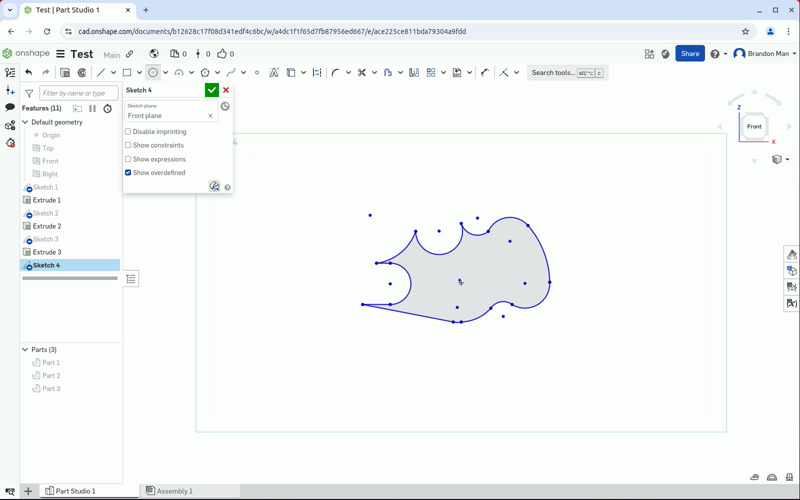
scroll(6)
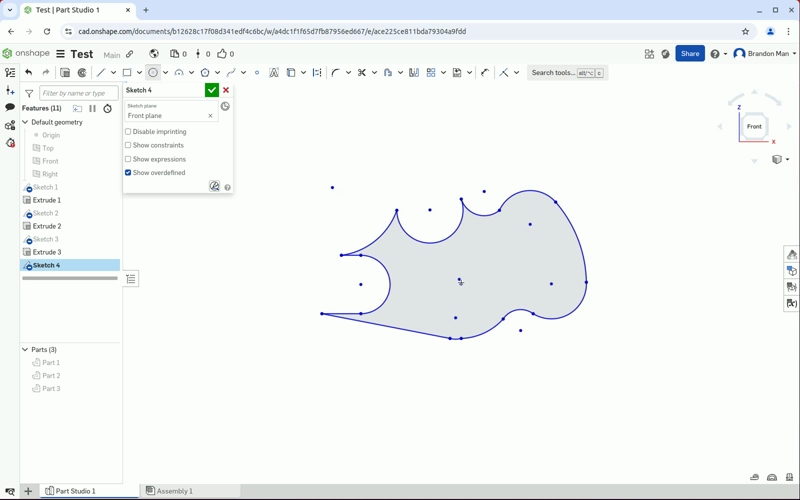
scroll(6)
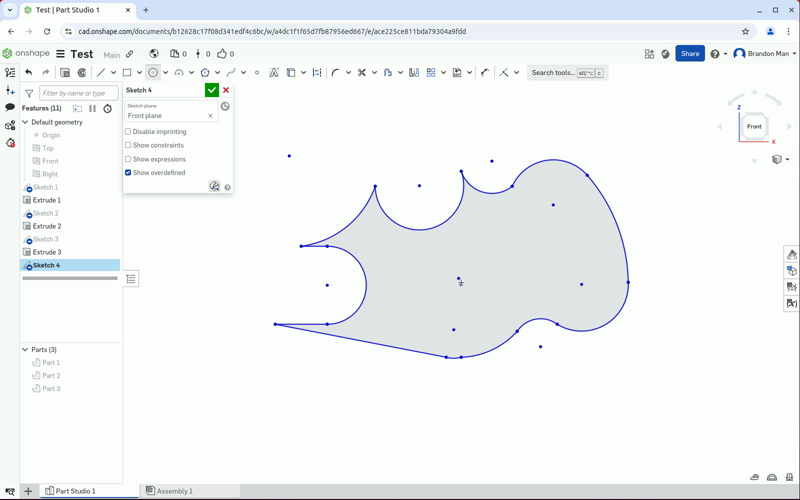
scroll(6)
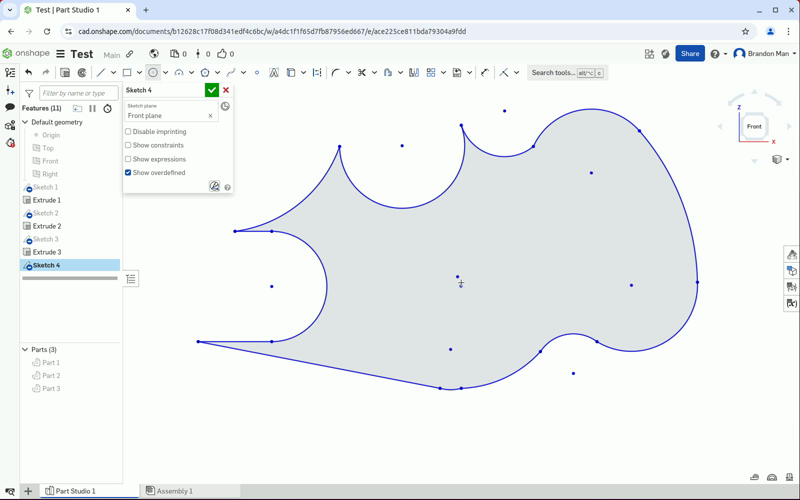
scroll(6)
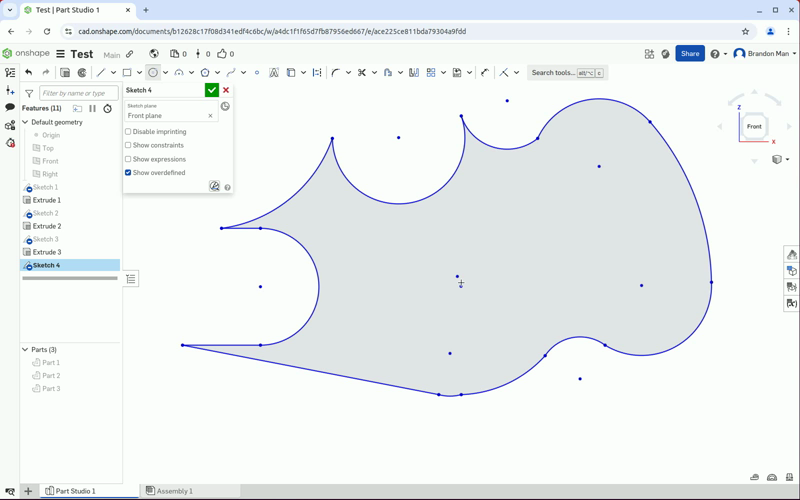
scroll(6)
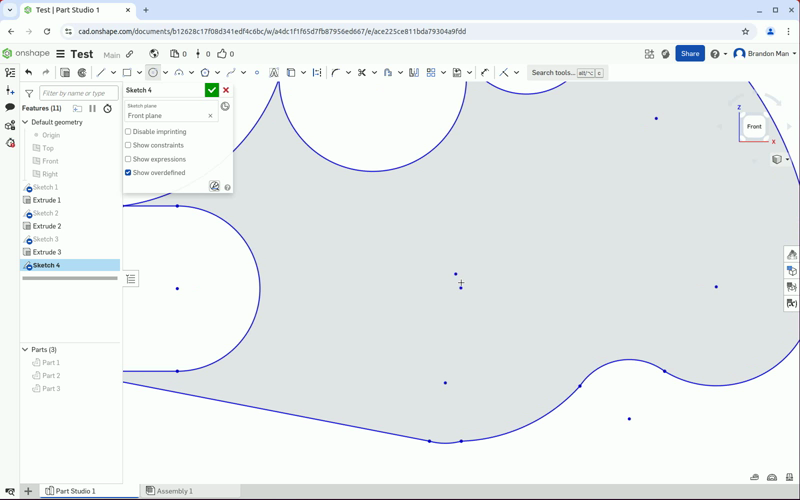
scroll(6)
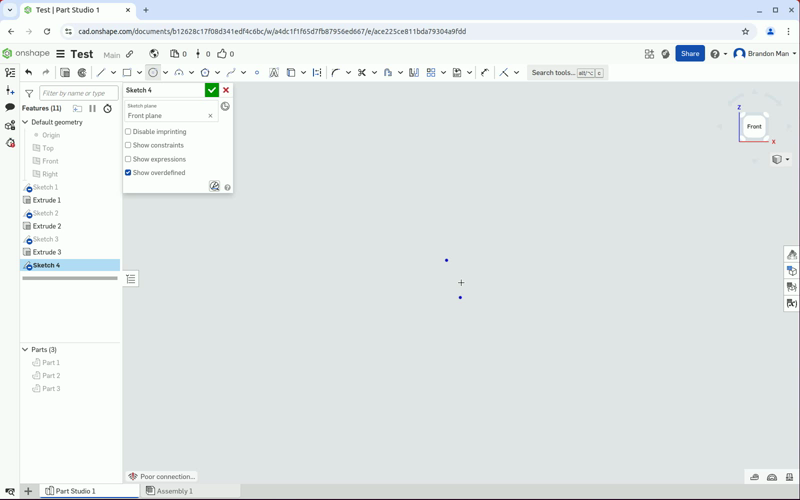
click(461, 282)
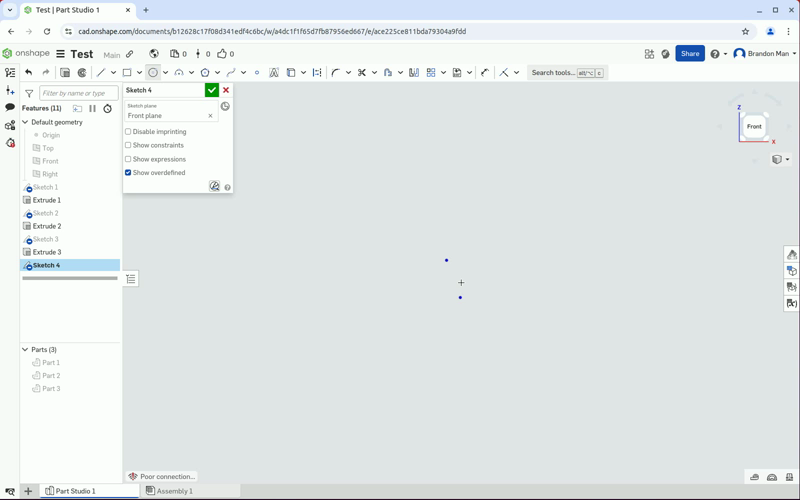
scroll(-6)
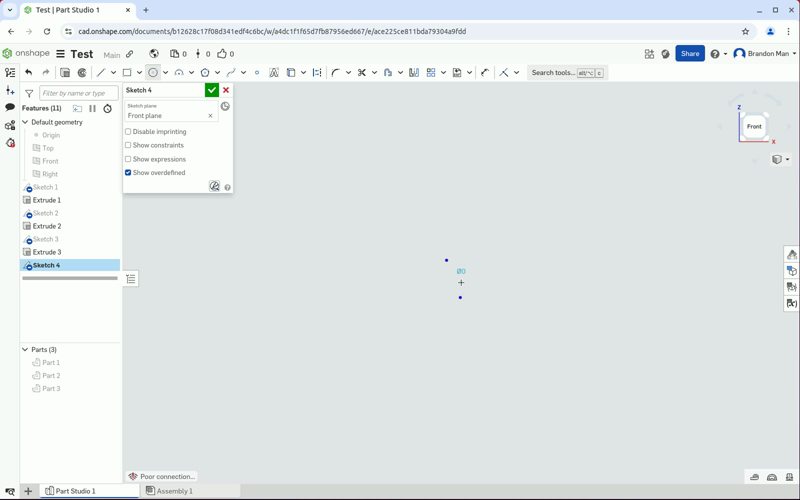
scroll(-6)
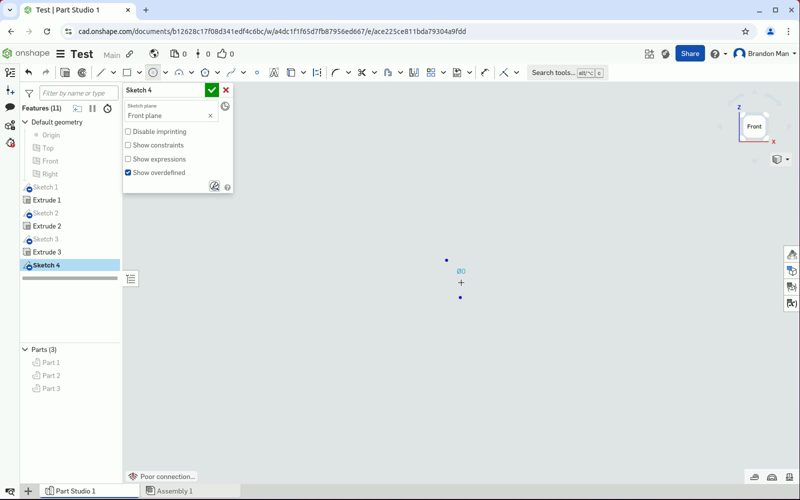
scroll(-6)
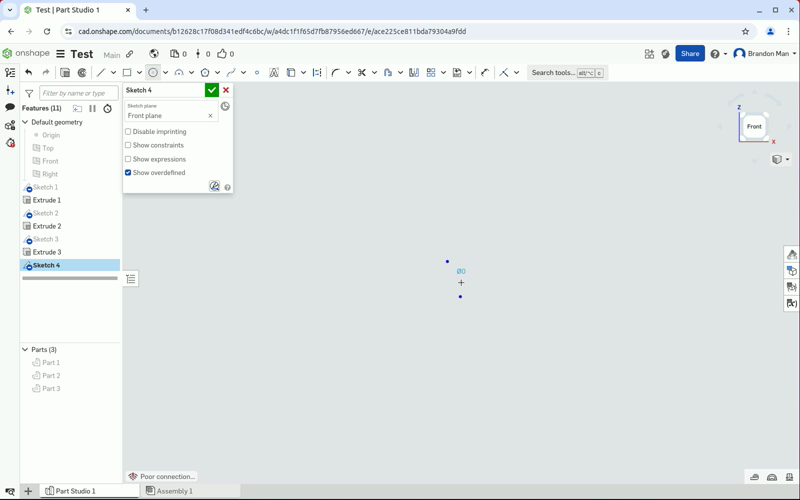
scroll(-6)
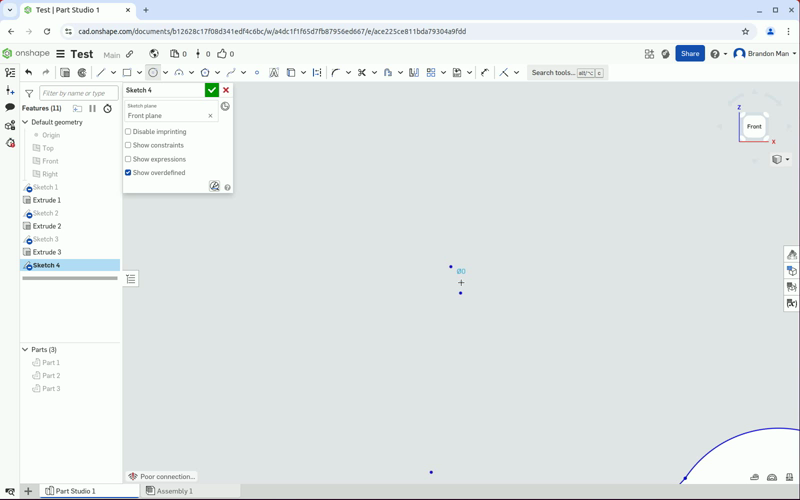
scroll(-6)
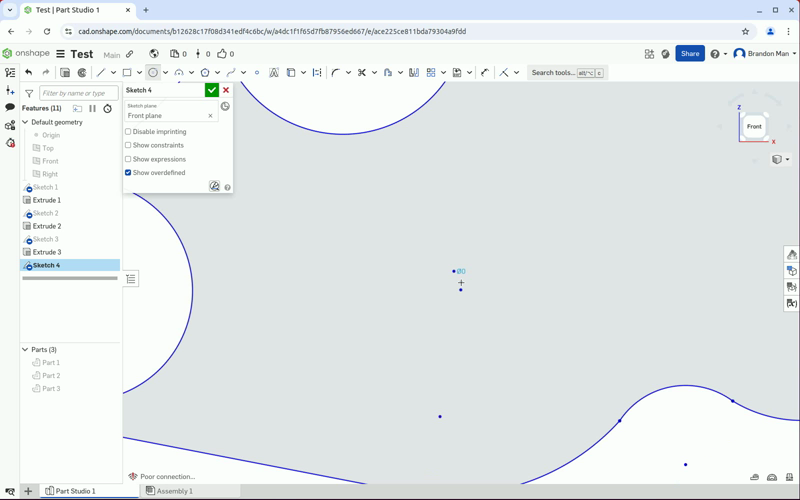
scroll(-6)
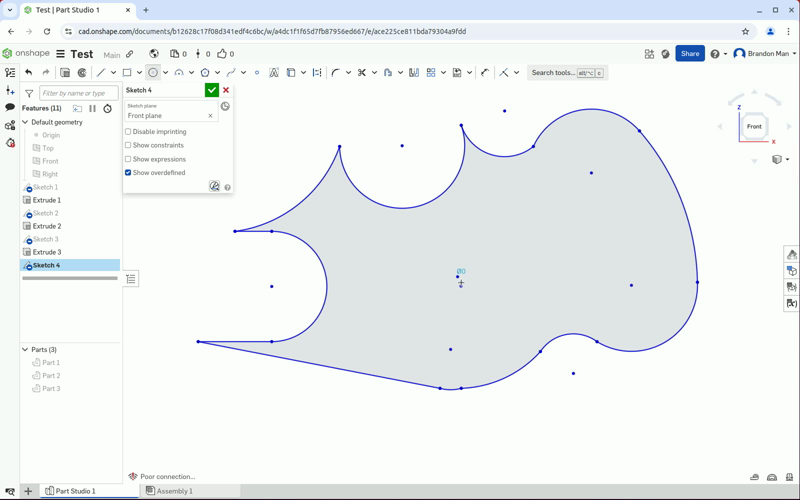
scroll(-6)
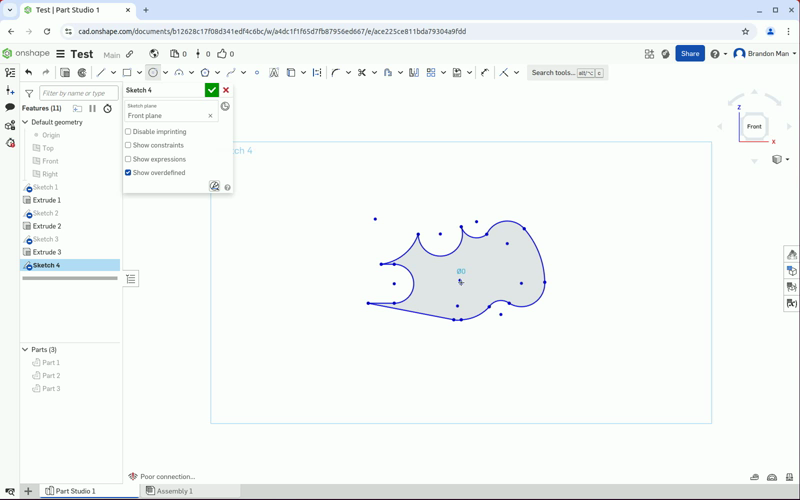
key_up(shift)
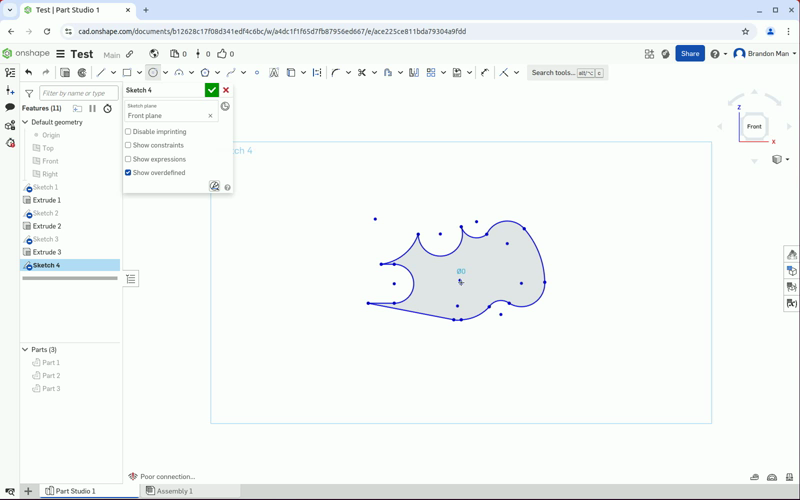
mouse_move(483, 282)
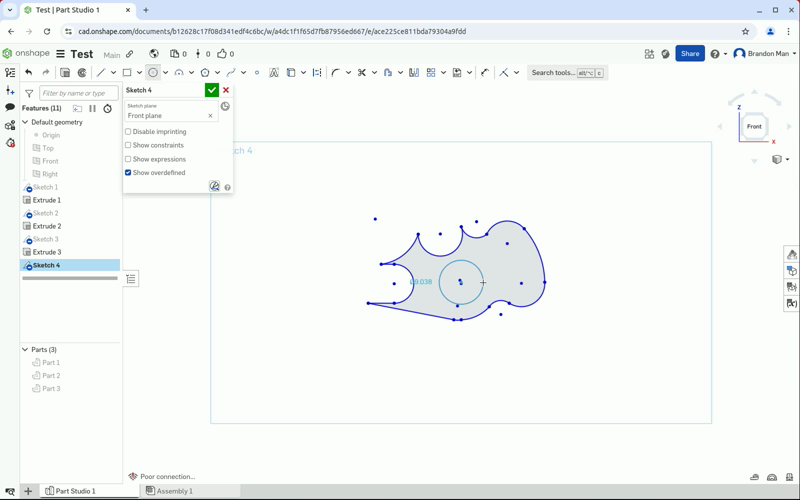
click(483, 282)
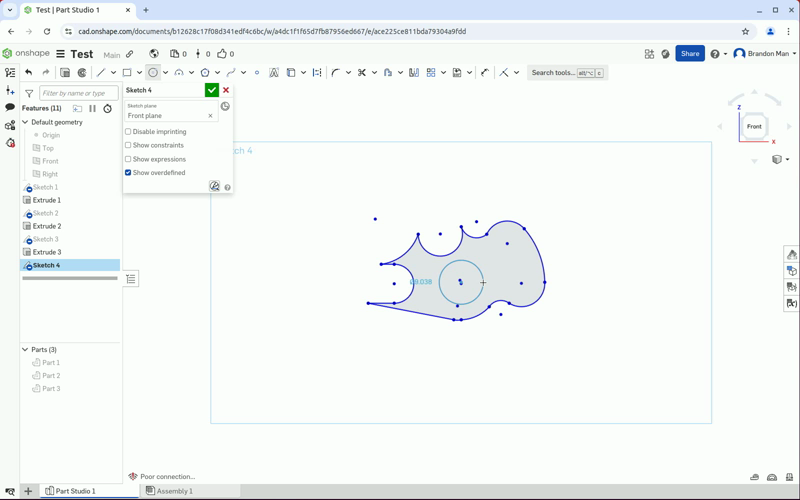
key(esc)
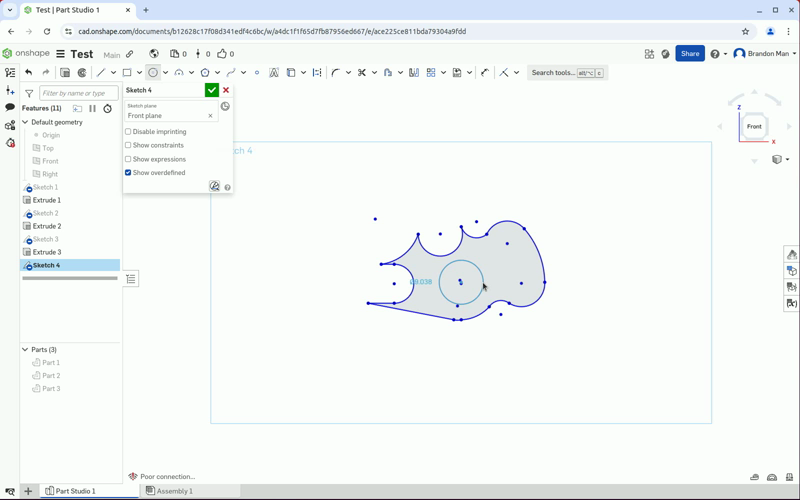
mouse_move(420, 275)
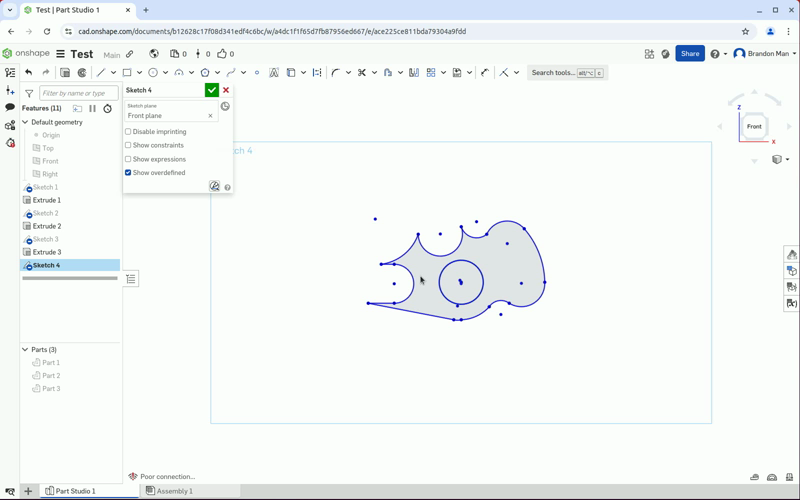
click(420, 275)
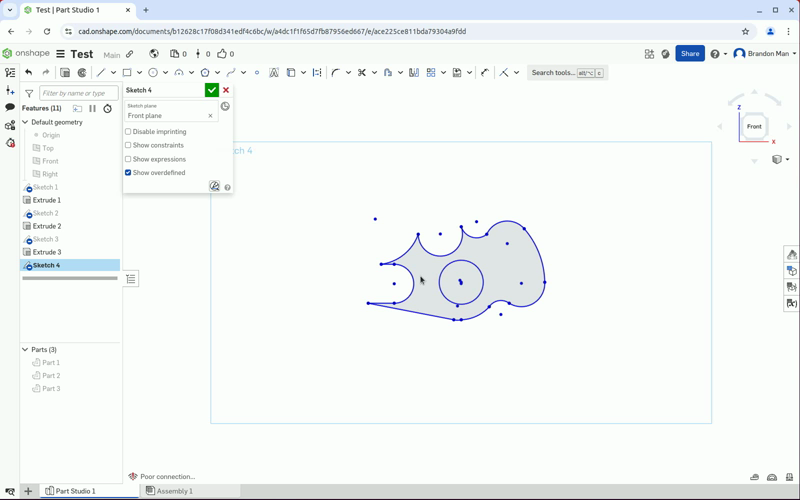
mouse_move(73, 352)
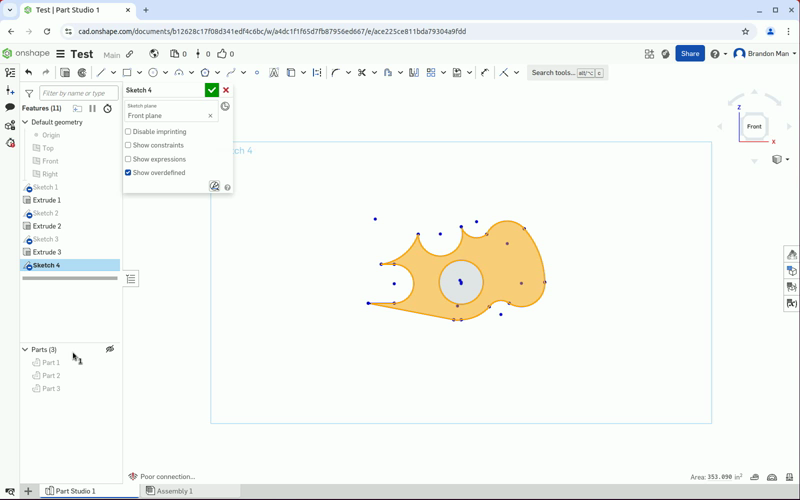
key(shift+y)
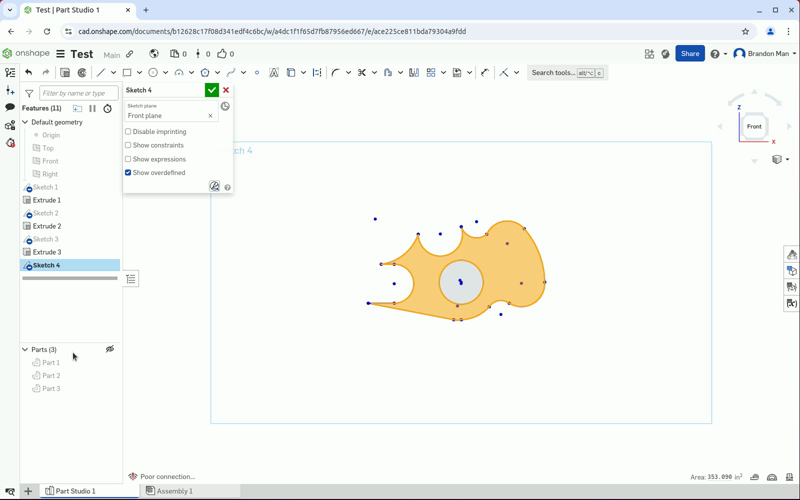
key(shift+e)
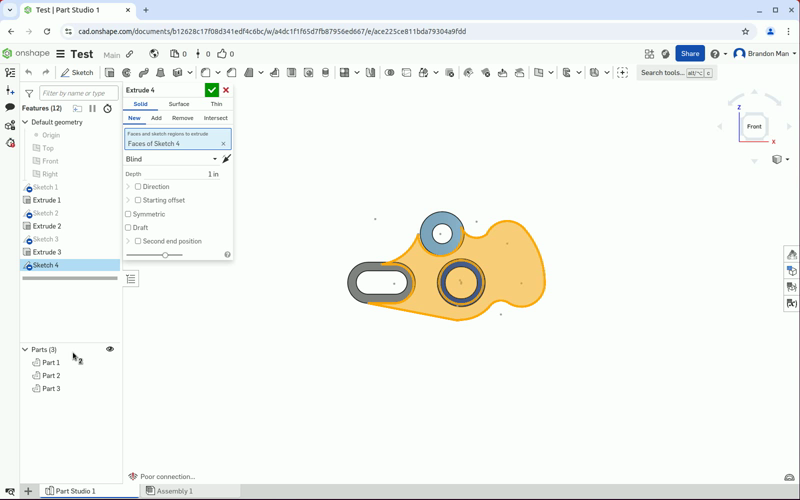
mouse_move(143, 106)
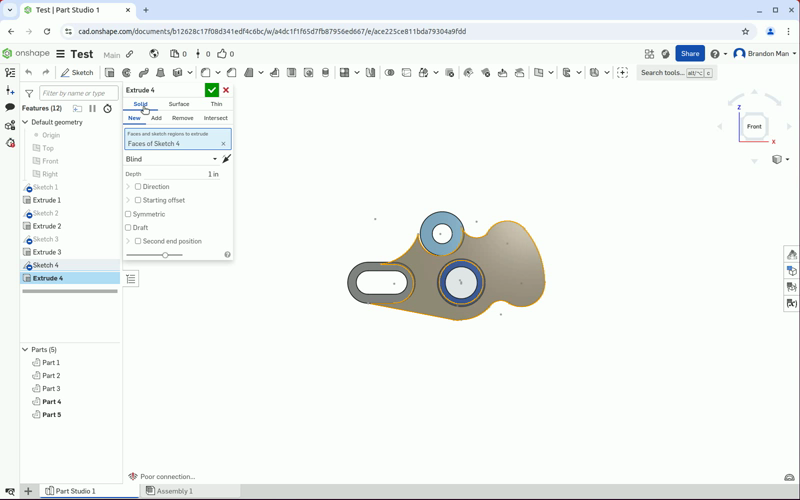
click(143, 106)
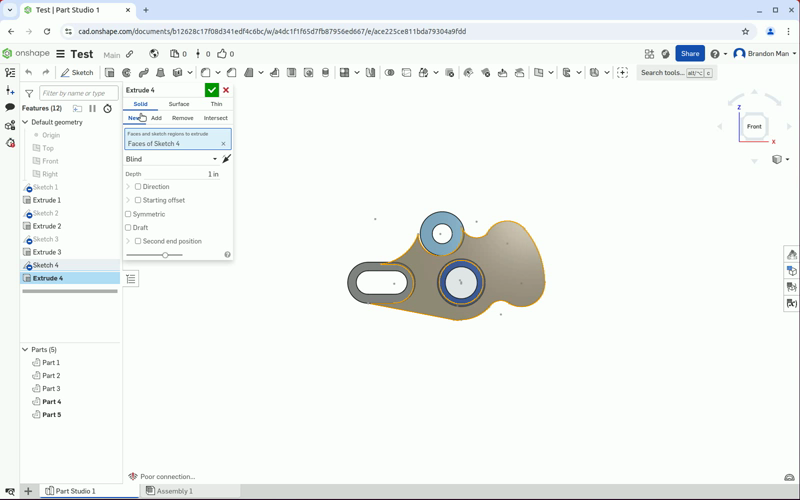
mouse_move(137, 120)
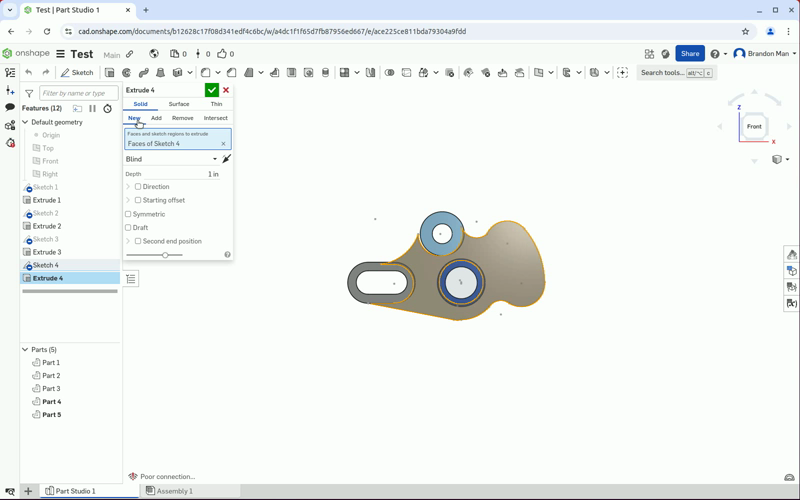
click(137, 120)
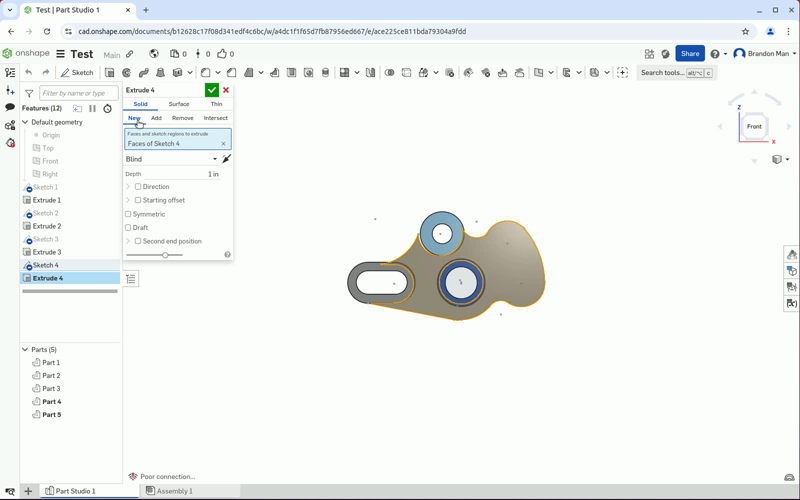
key(tab, 4)
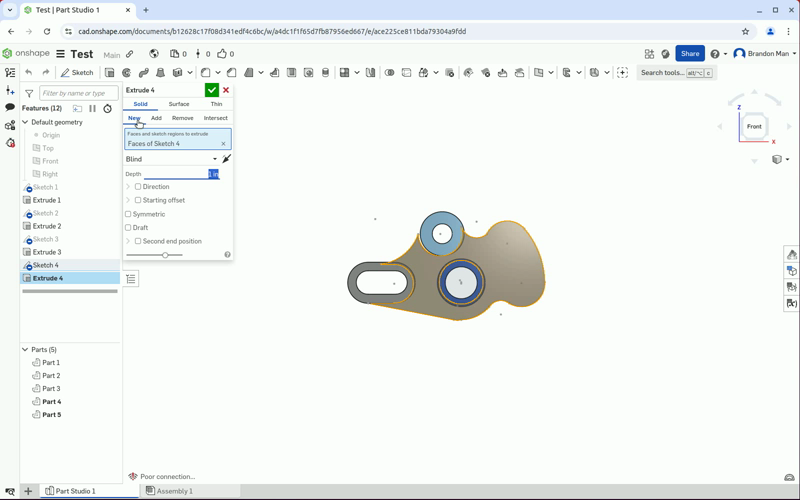
text(5.296)
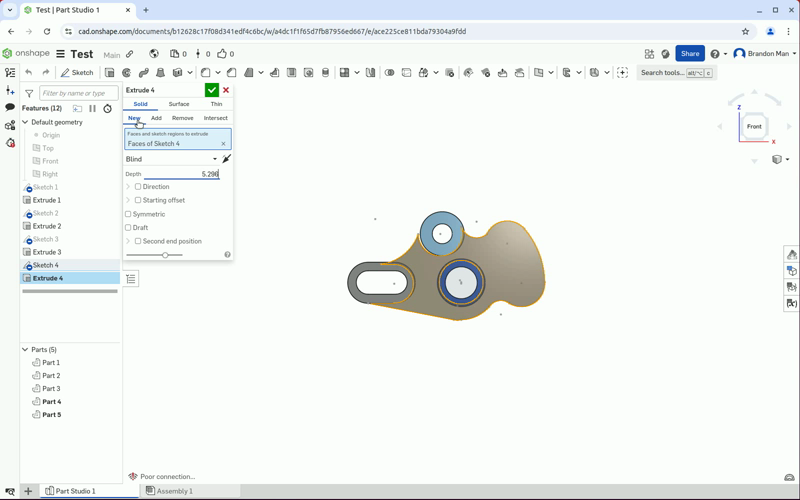
key(tab, 3)
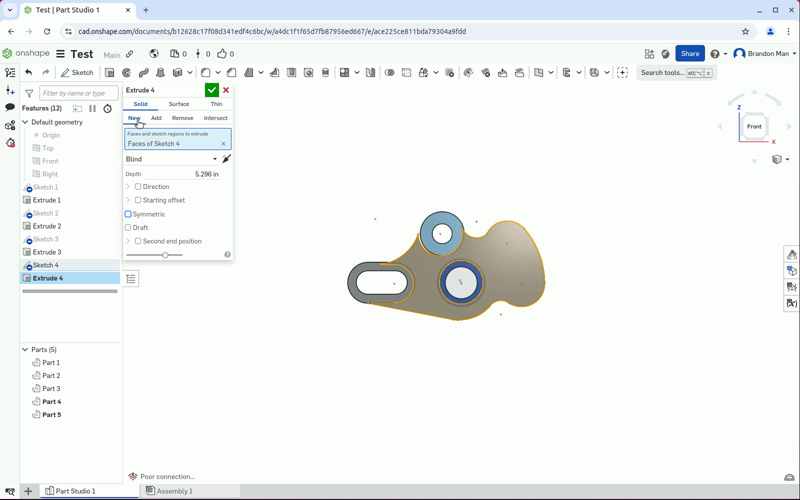
key(space)
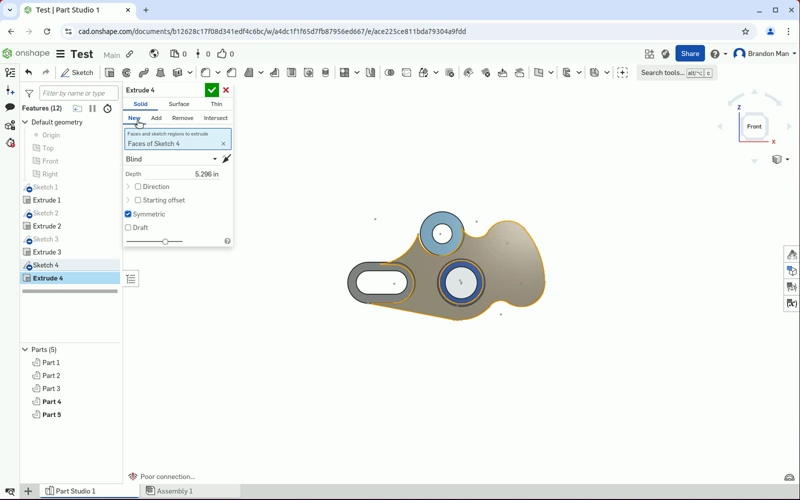
key(enter)
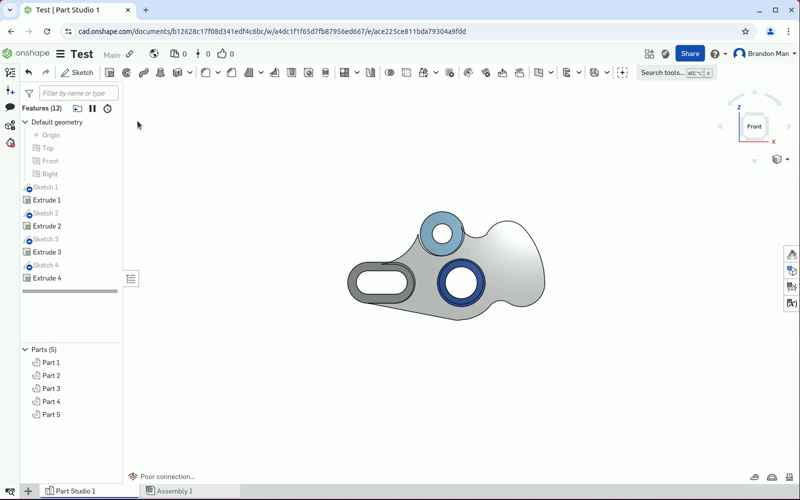
key(shift+h)
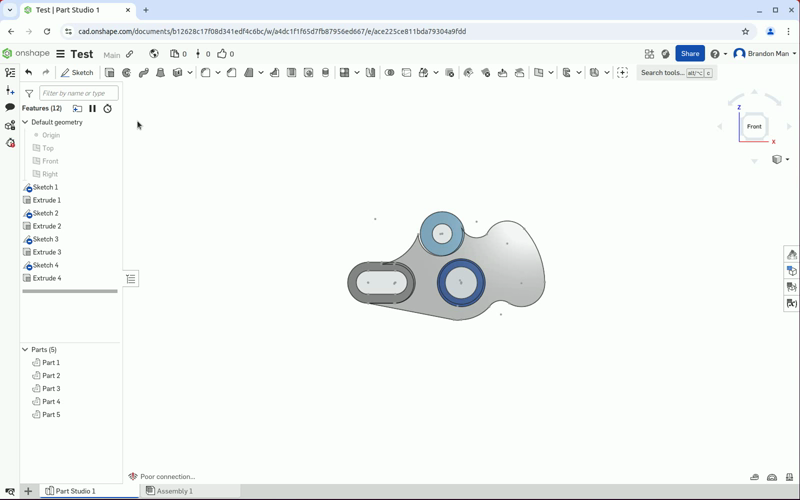
key(shift+h)
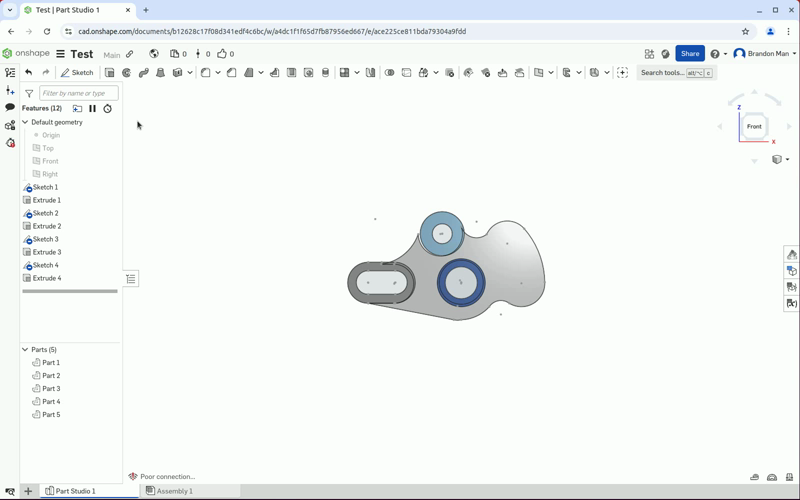
key(shift+7)
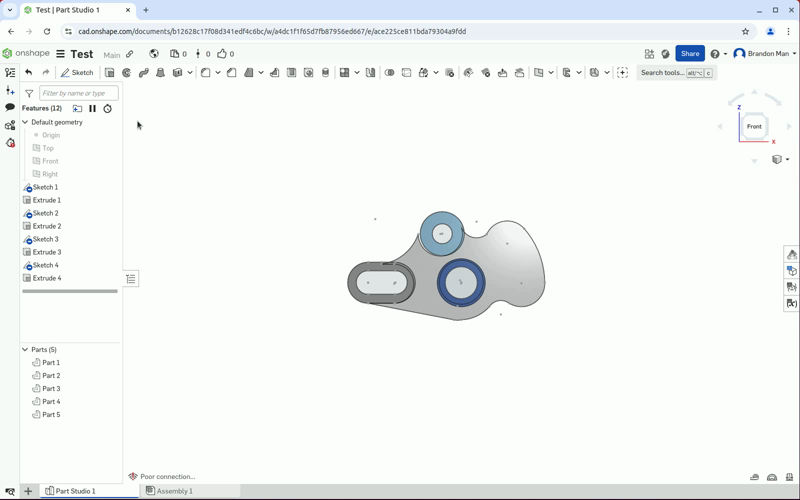
key(left, 2)
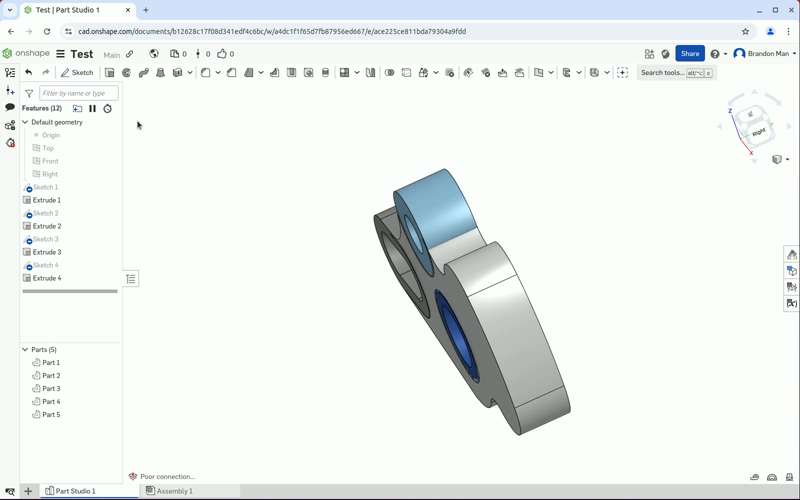
key(down, 2)
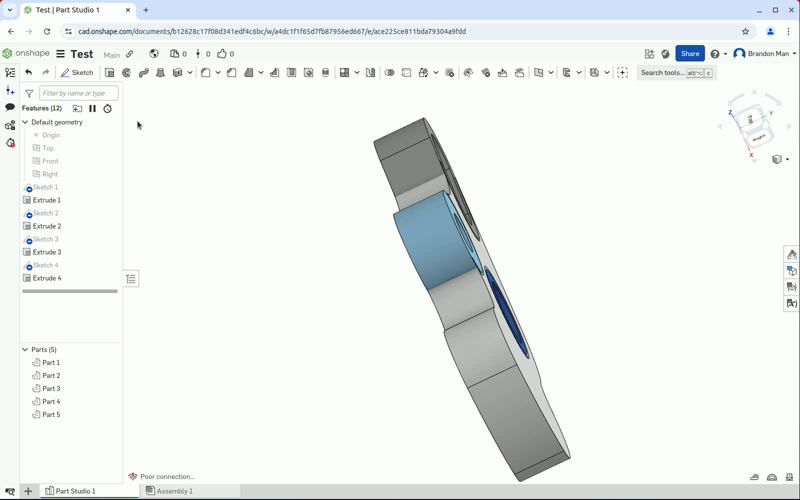
key(up, 2)
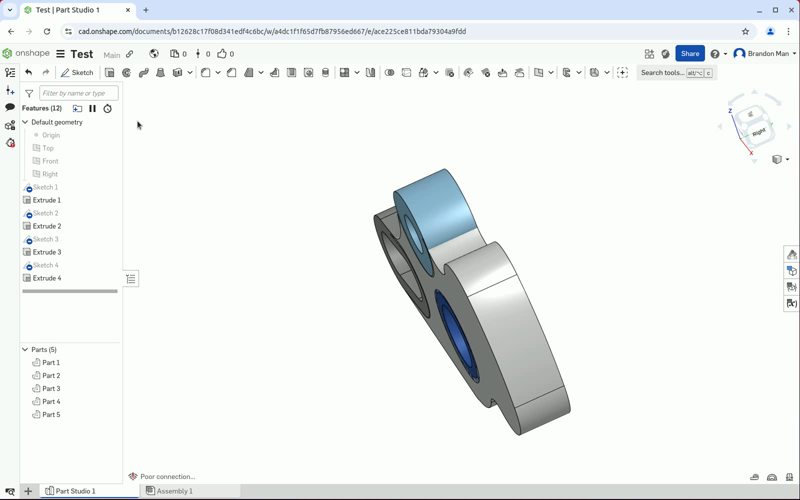
key(right, 2)
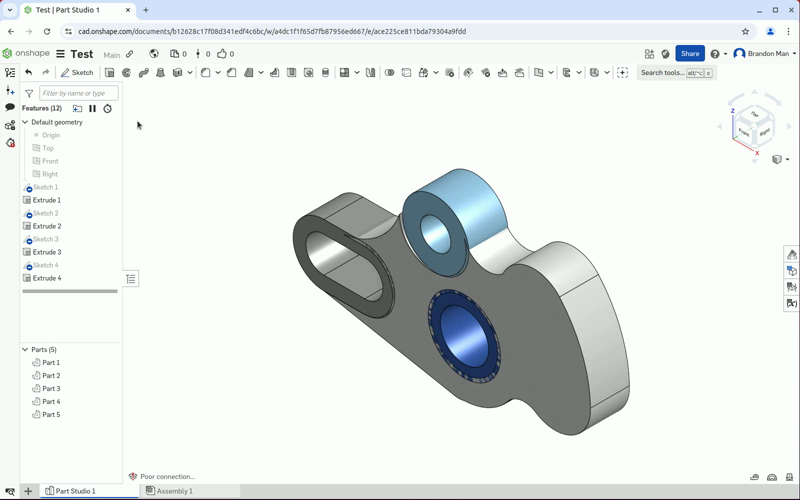
mouse_move(73, 189)
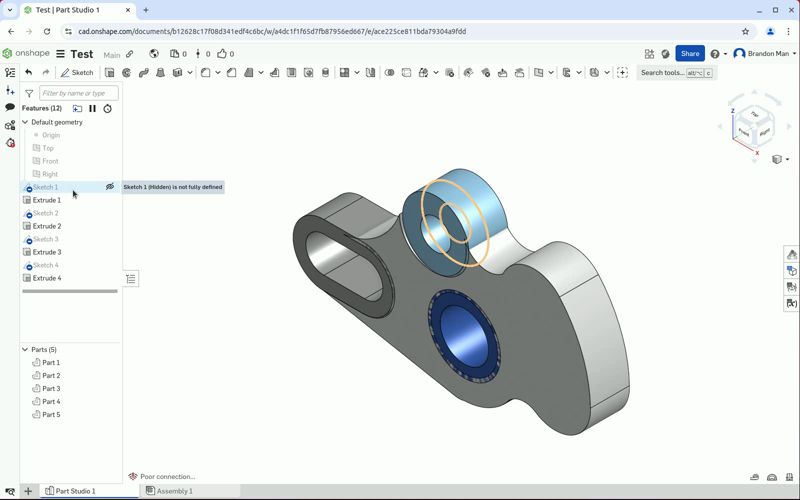
click(73, 189)